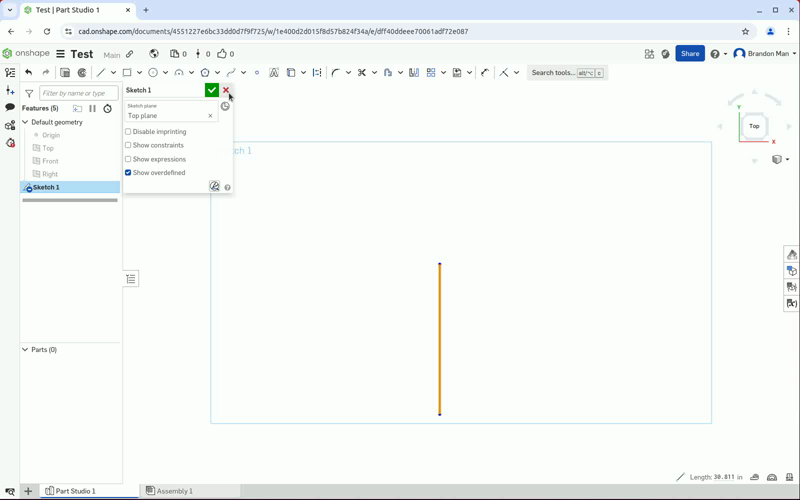
key(shift+h)
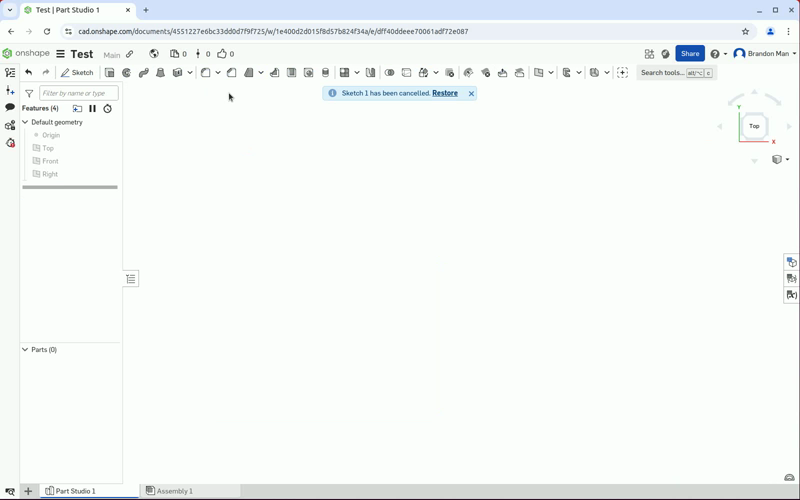
mouse_move(73, 352)
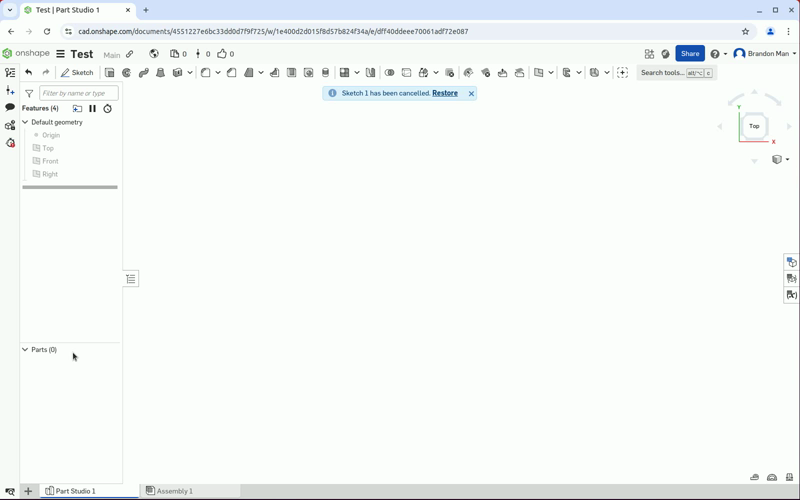
key(y)
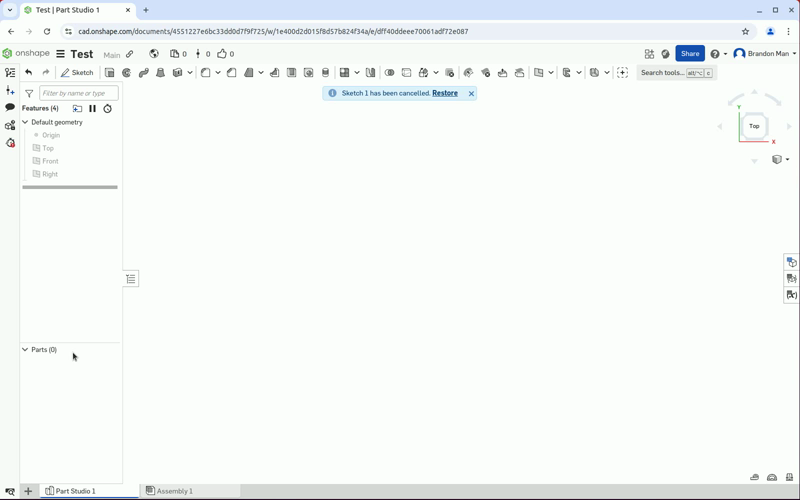
key(shift+p)
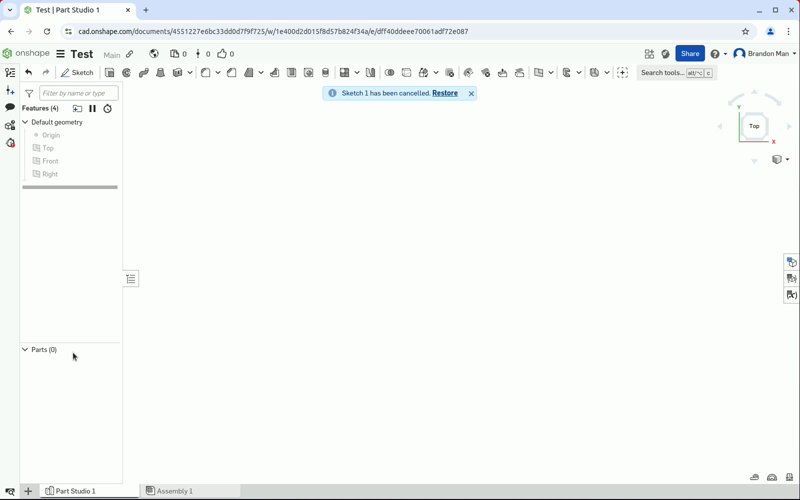
key(space)
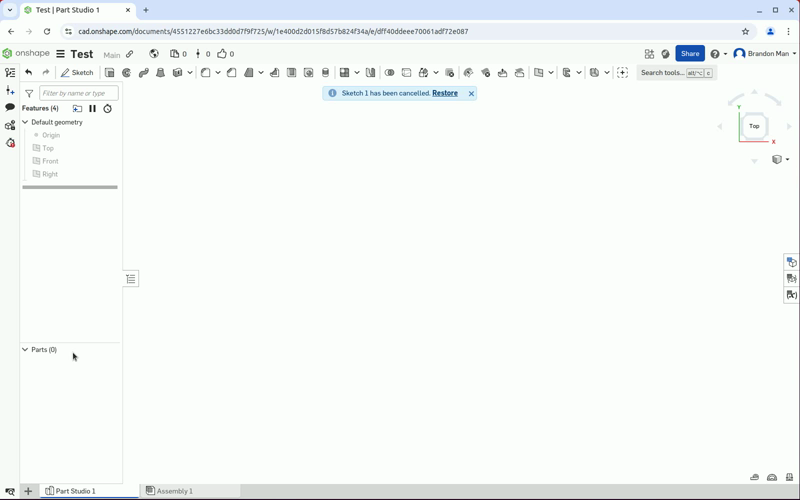
key_down(shift)
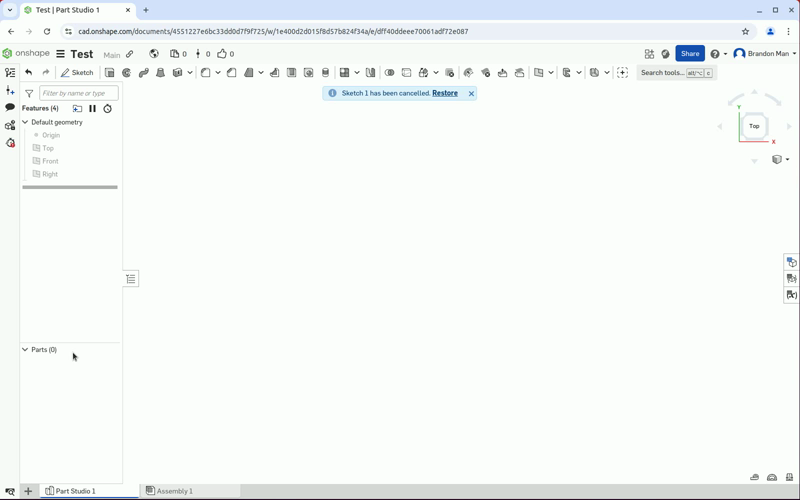
key(up)
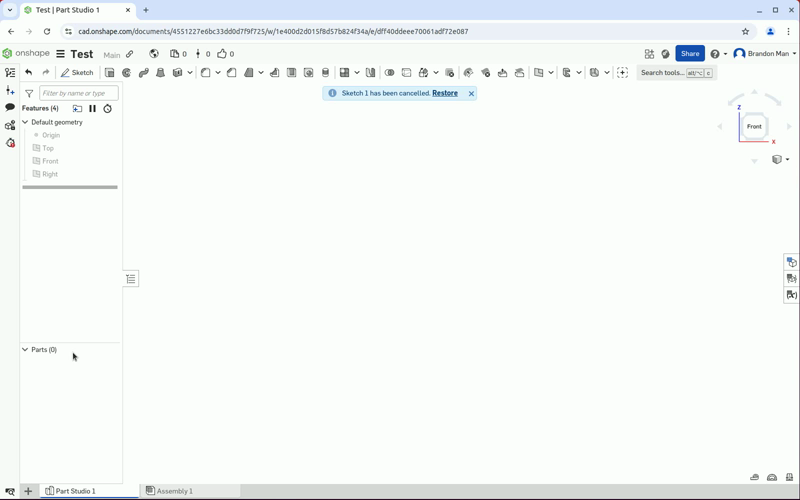
key_up(shift)
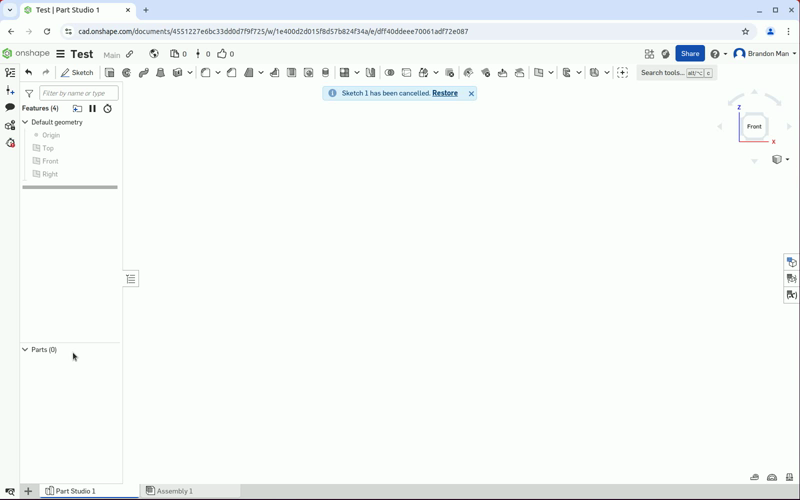
mouse_move(73, 352)
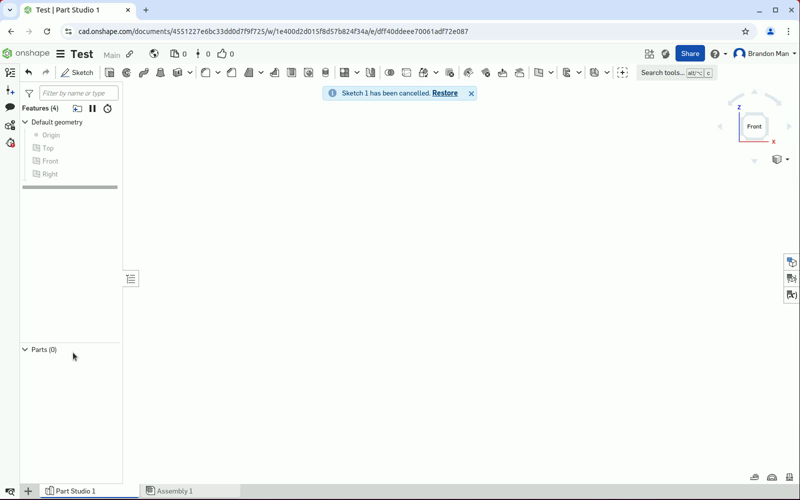
key(shift+y)
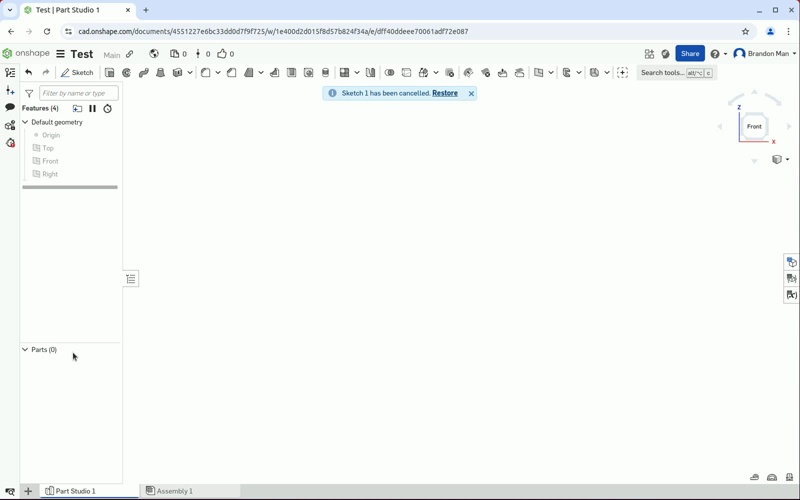
key(shift+s)
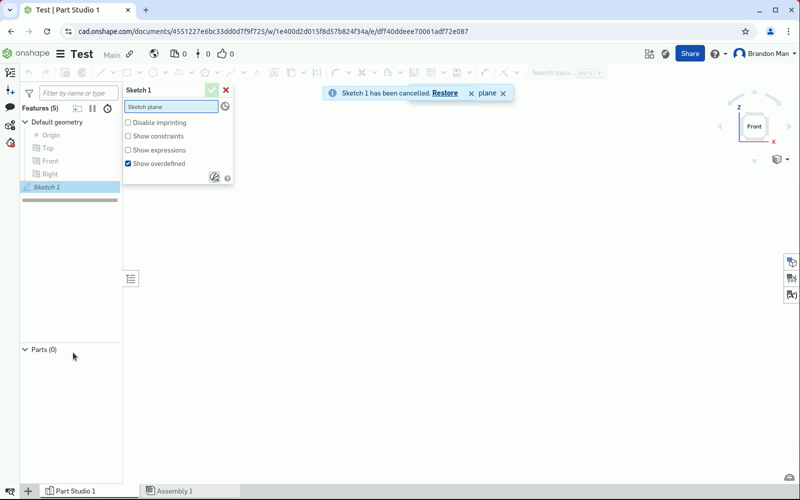
mouse_move(73, 163)
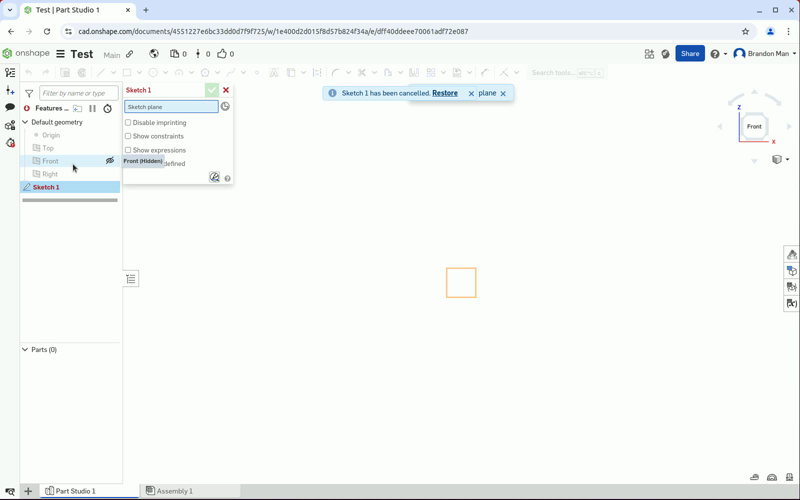
click(73, 163)
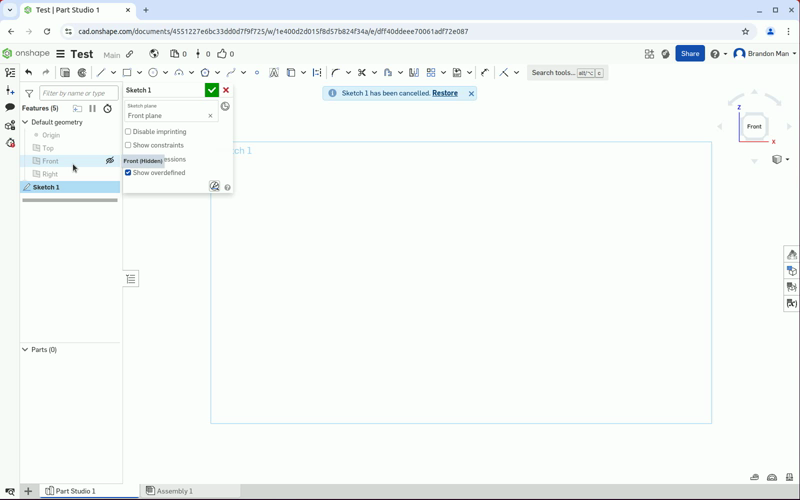
mouse_move(73, 352)
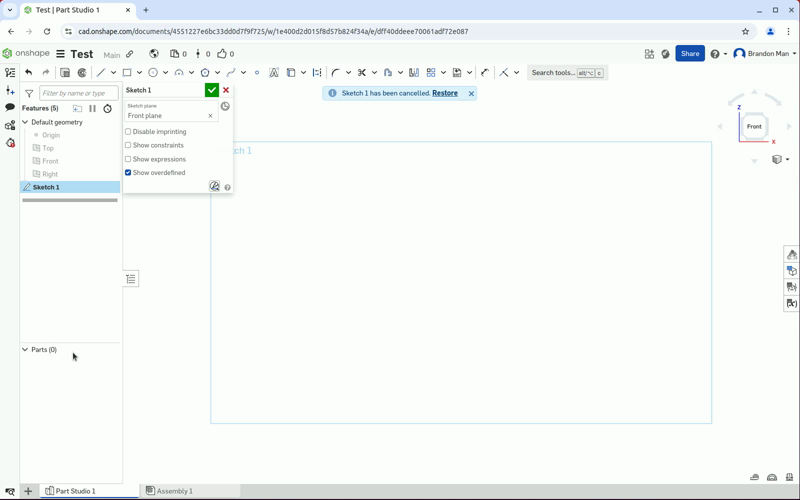
key(y)
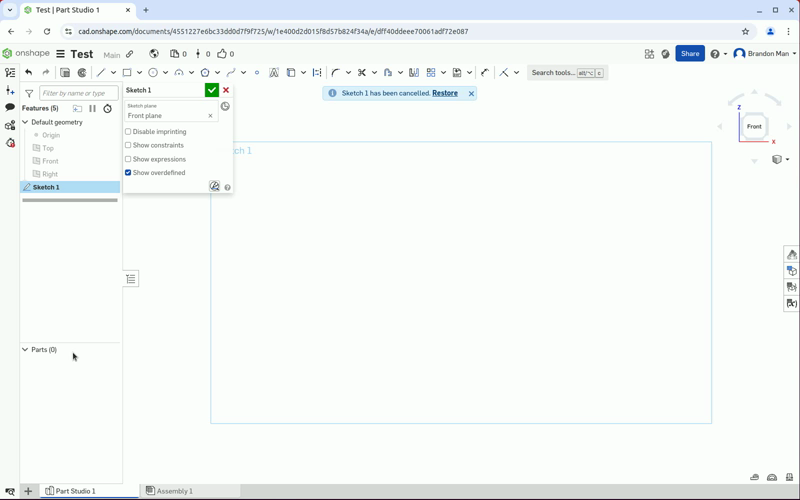
key(c)
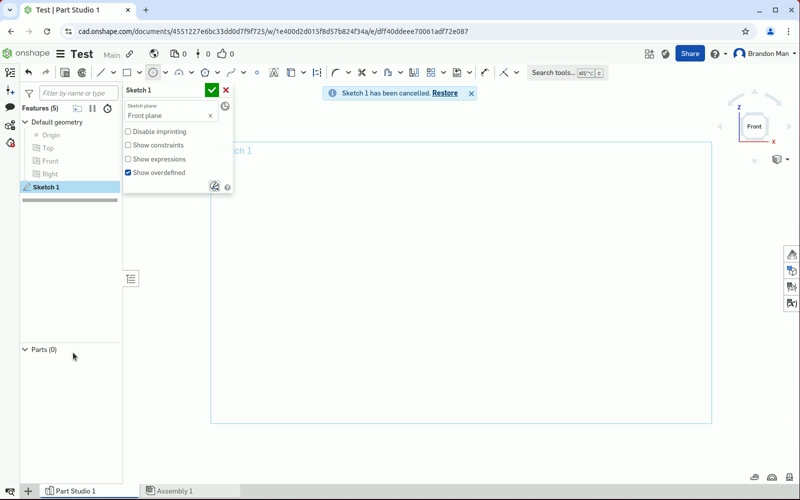
key_down(shift)
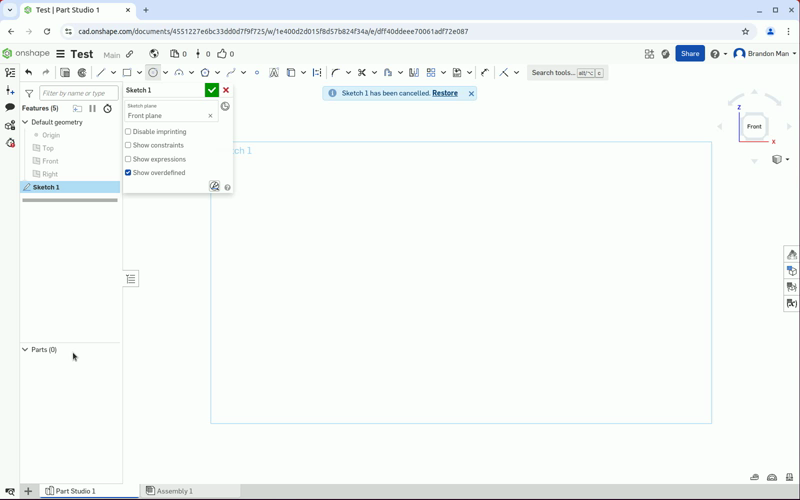
mouse_move(461, 282)
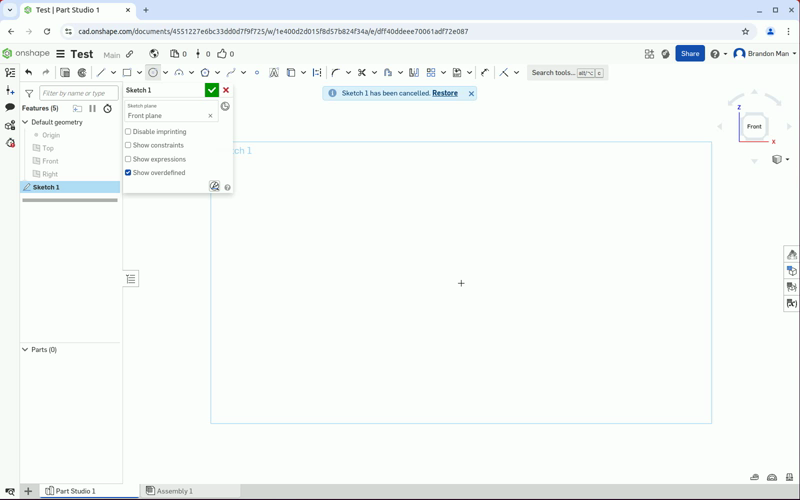
click(461, 282)
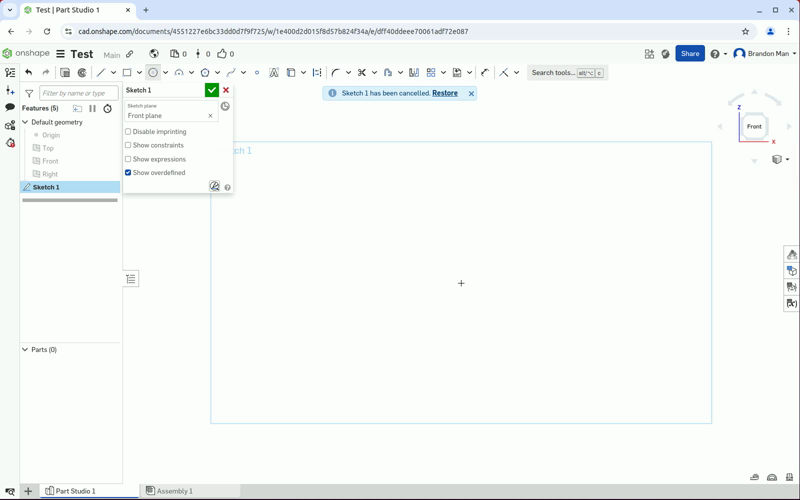
key_up(shift)
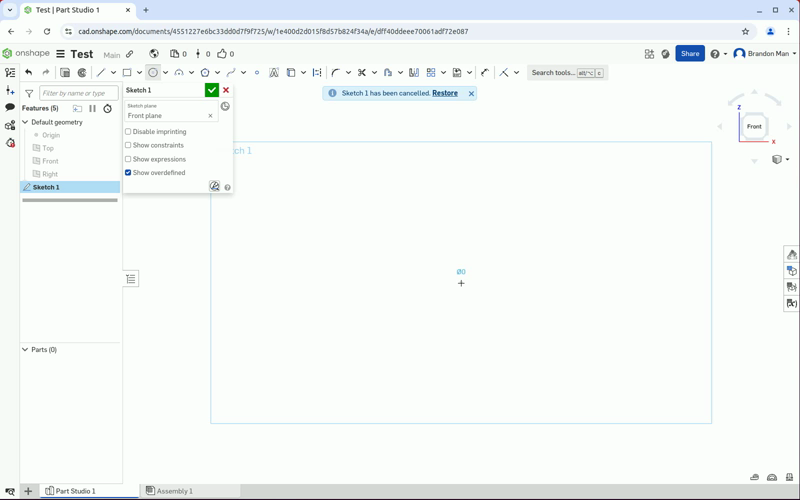
mouse_move(553, 282)
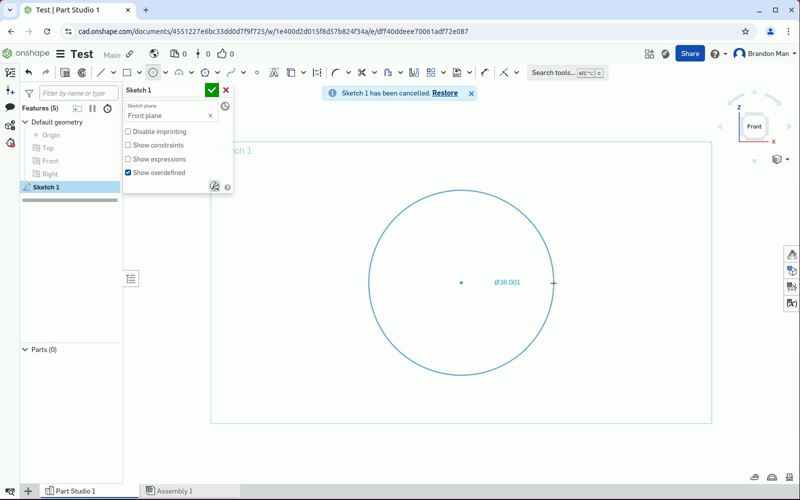
click(553, 282)
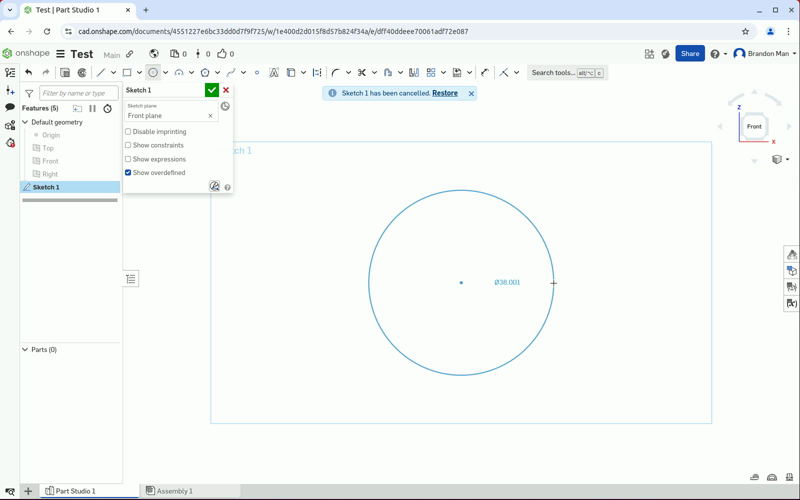
key(esc)
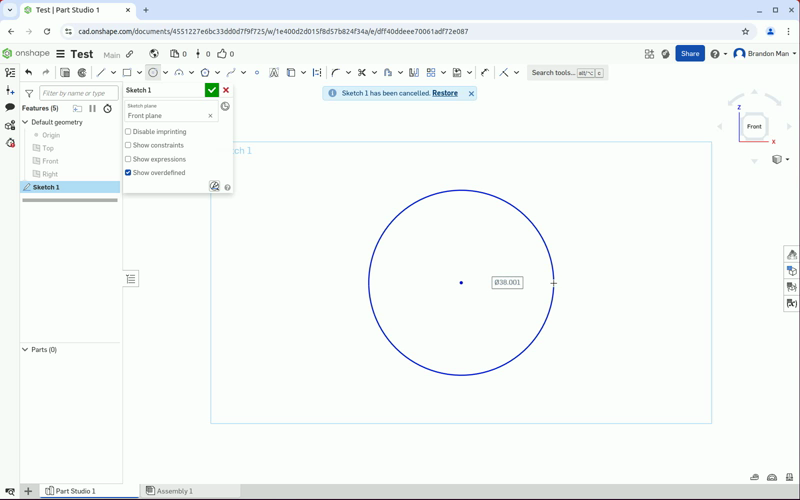
key(c)
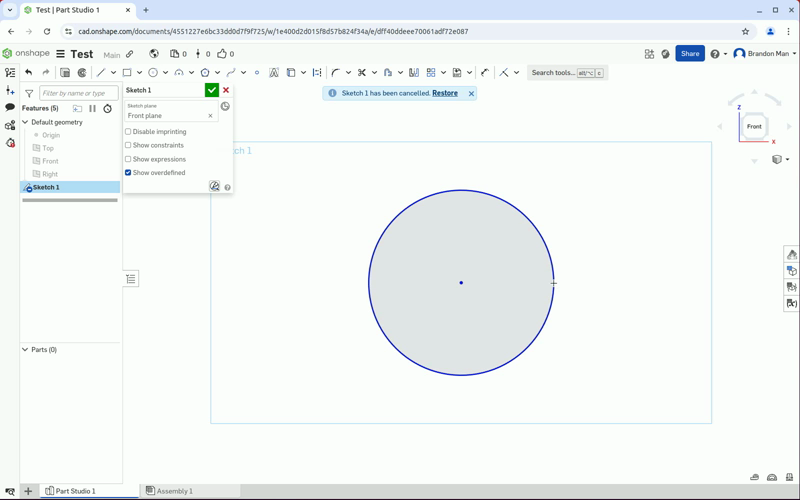
key_down(shift)
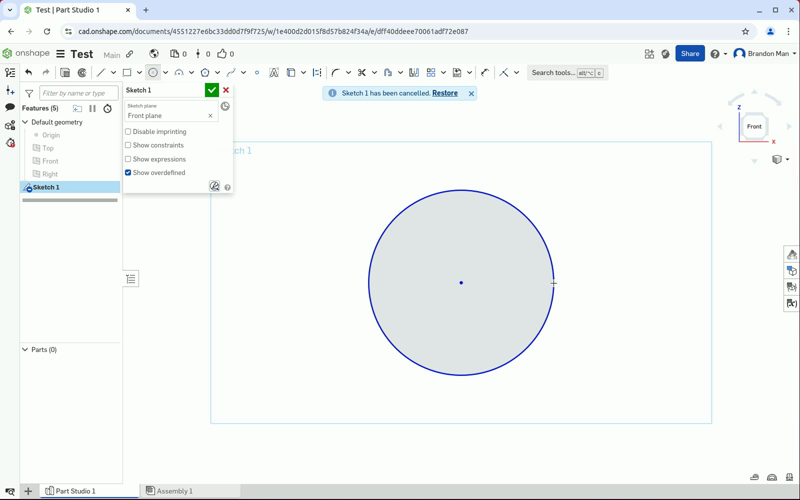
mouse_move(461, 282)
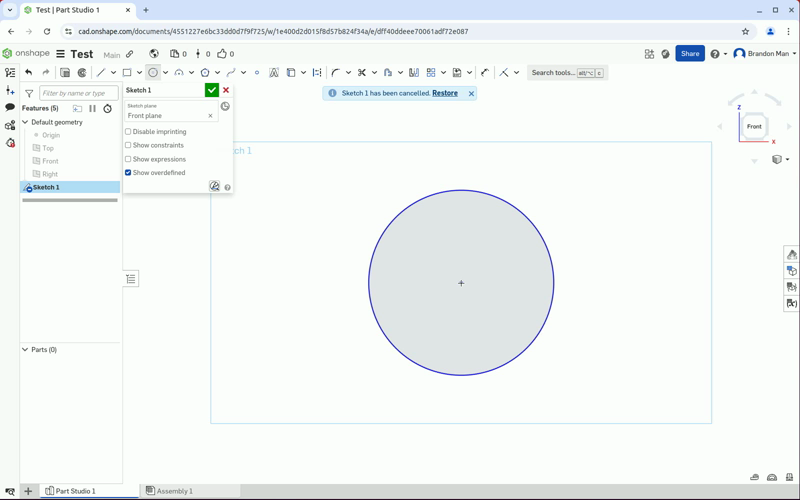
click(461, 282)
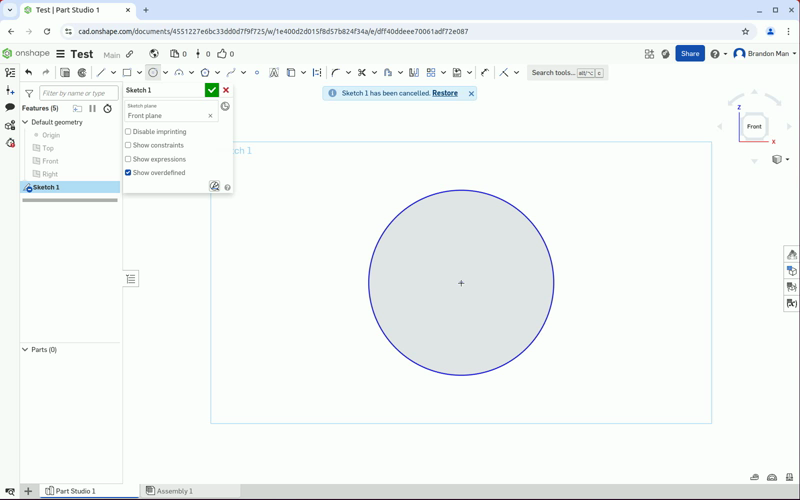
key_up(shift)
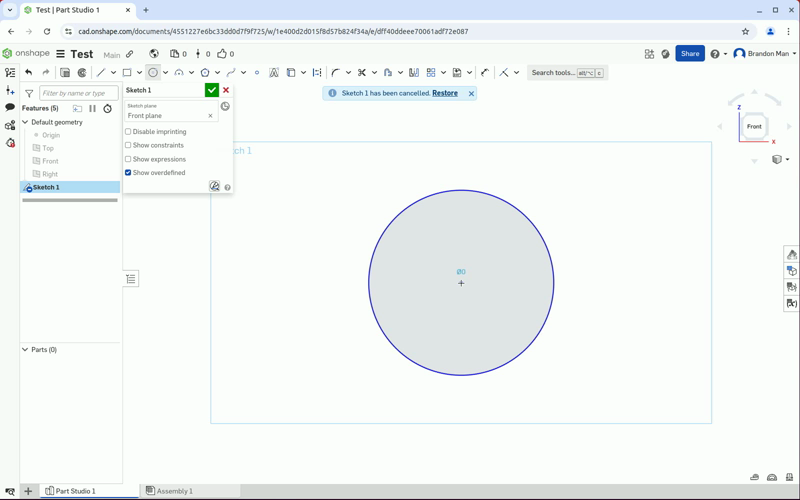
mouse_move(541, 282)
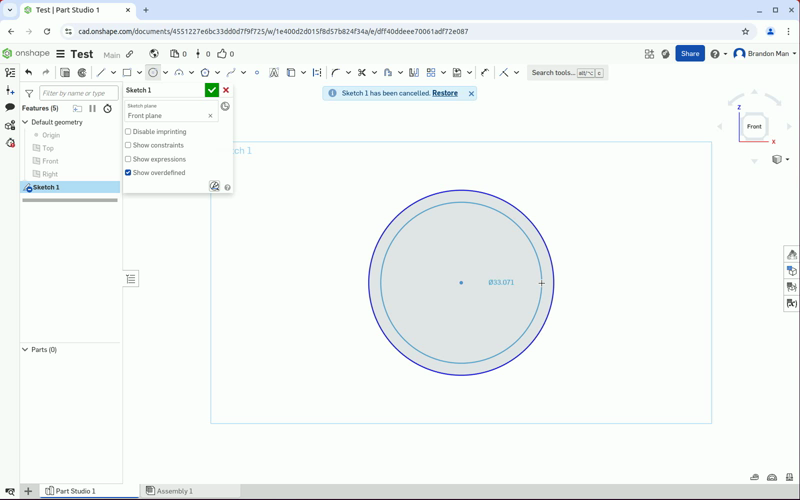
click(541, 282)
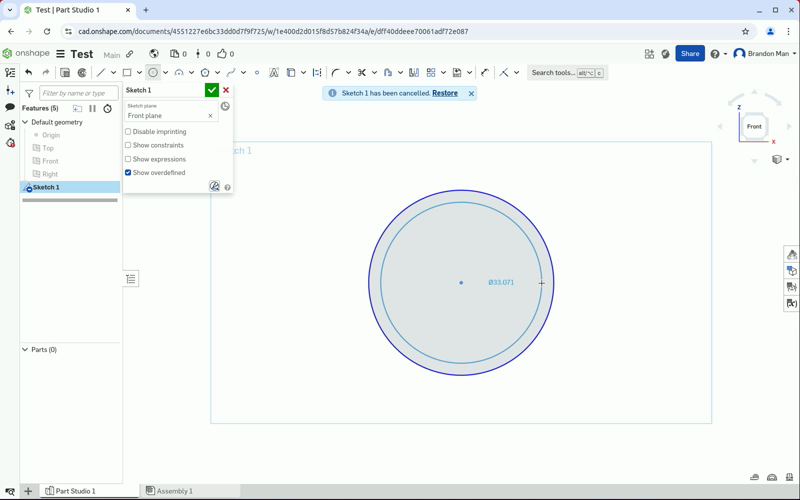
key(esc)
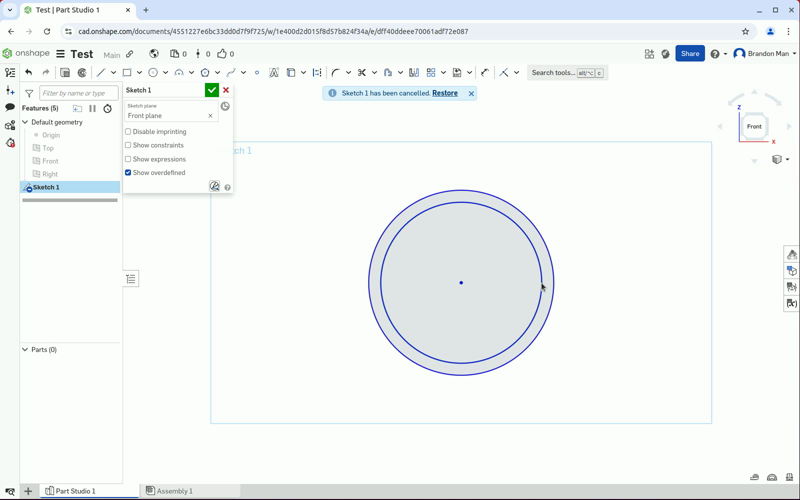
mouse_move(389, 234)
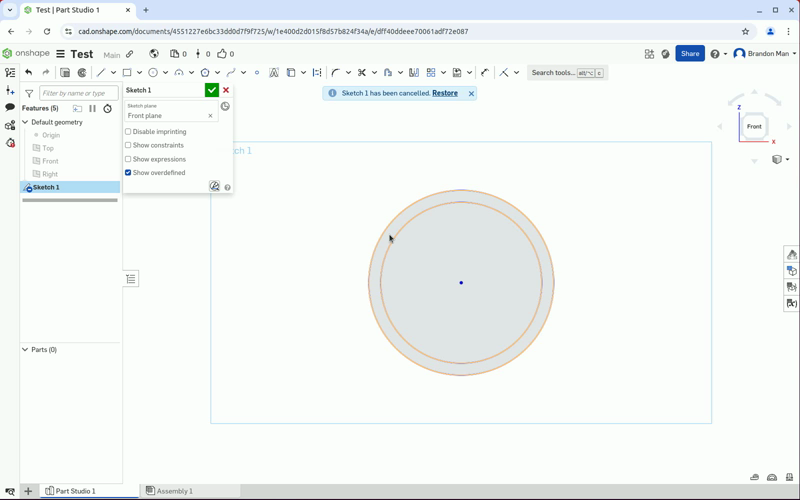
click(389, 234)
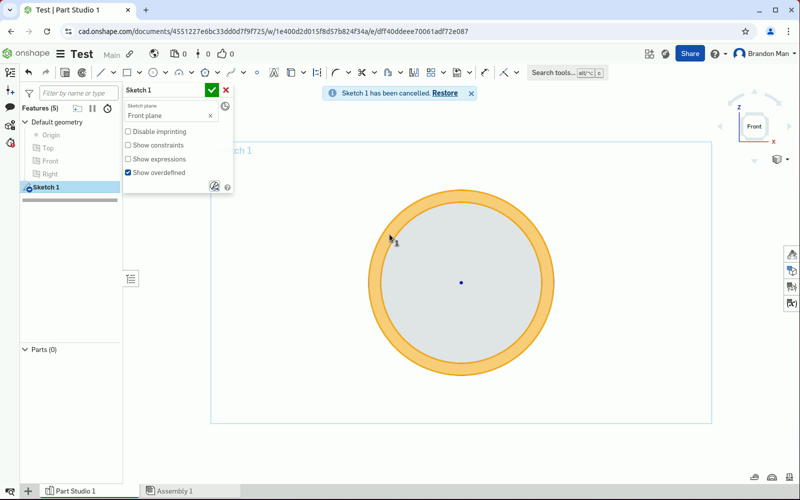
mouse_move(73, 352)
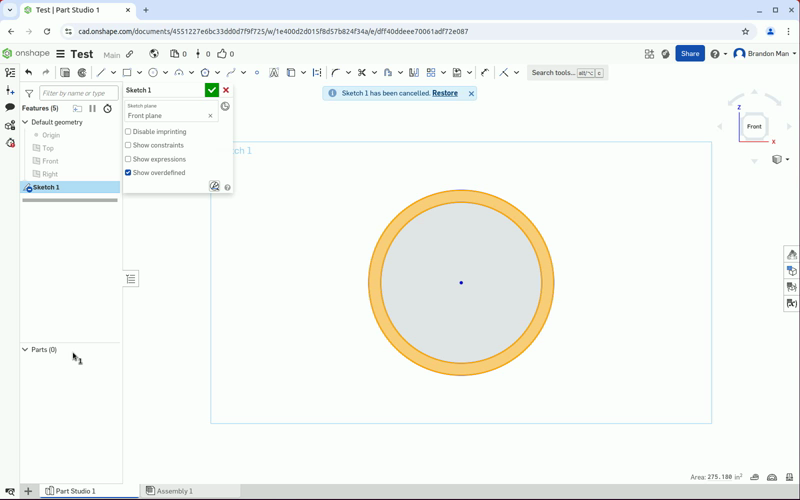
key(shift+y)
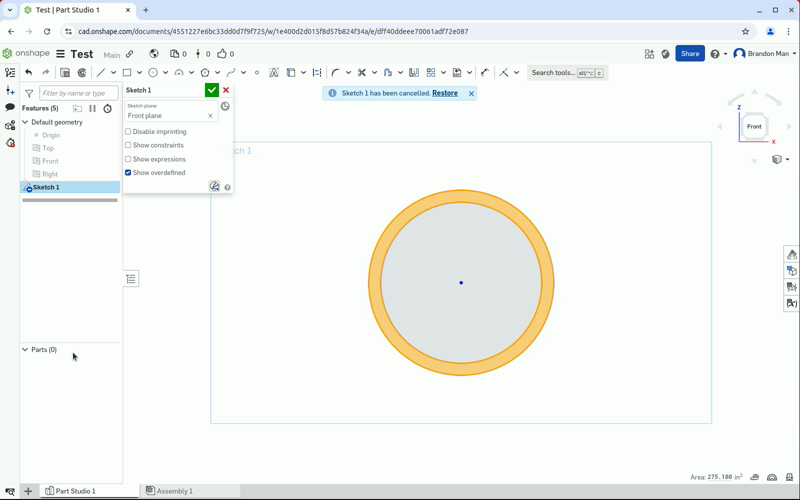
key(shift+e)
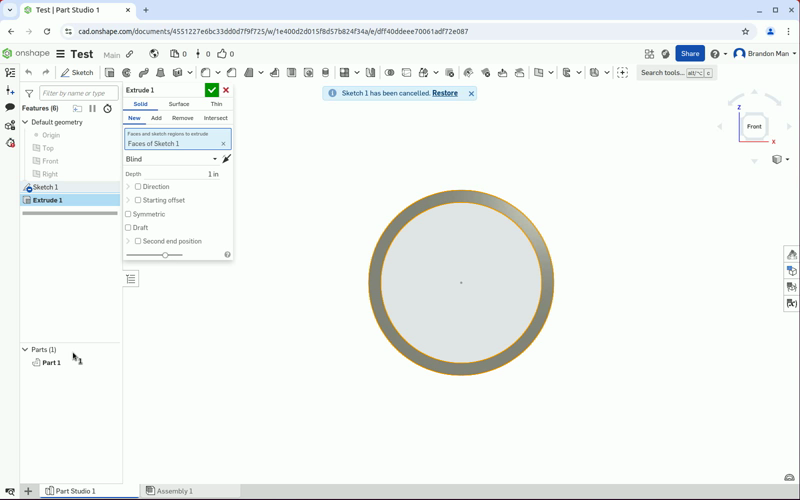
mouse_move(143, 106)
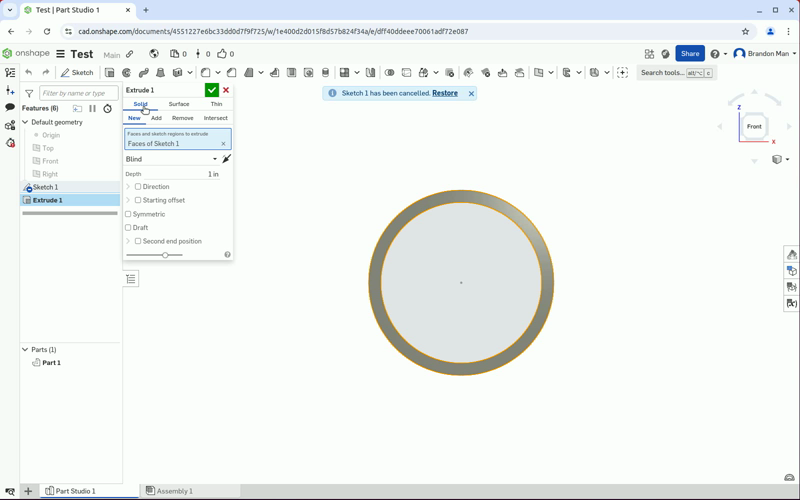
click(143, 106)
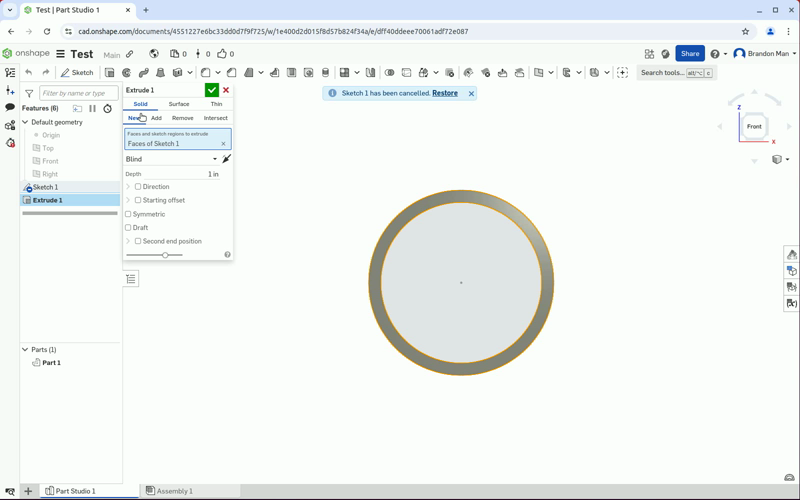
mouse_move(137, 120)
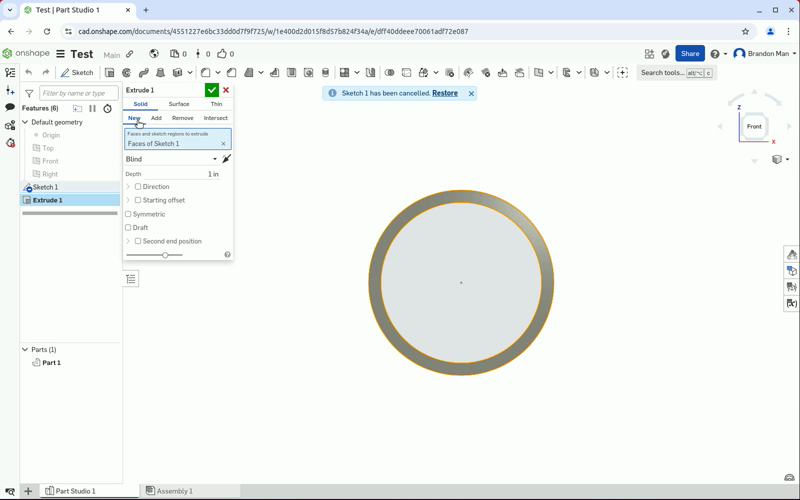
click(137, 120)
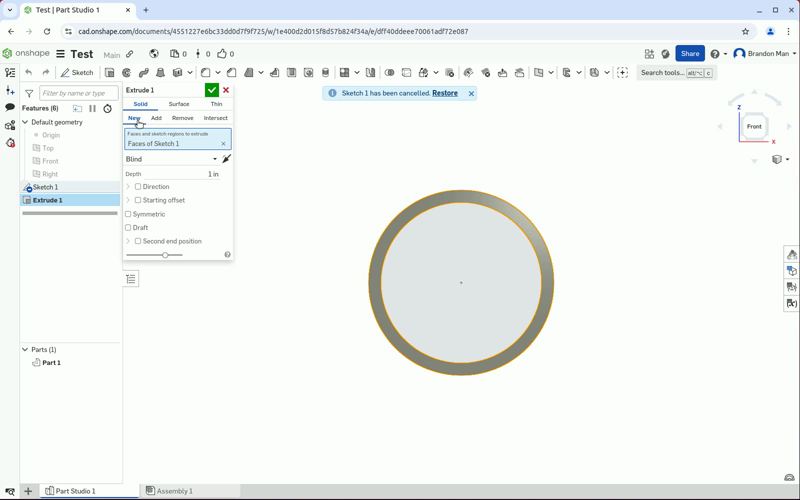
key(tab, 4)
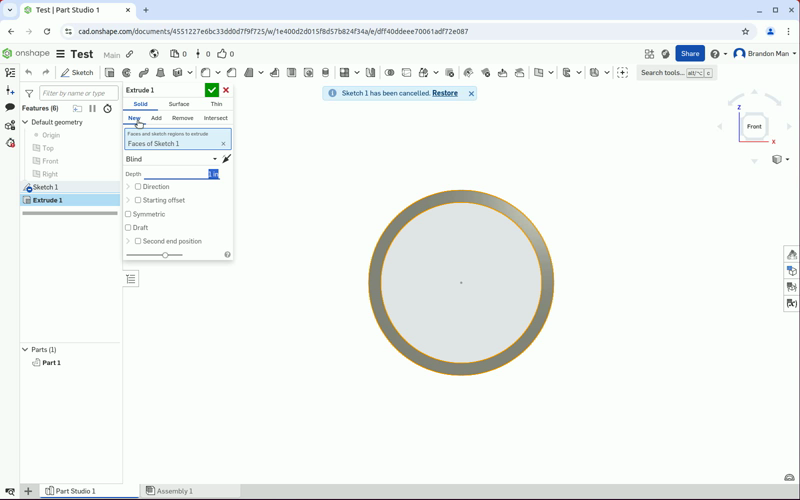
text(4.574)
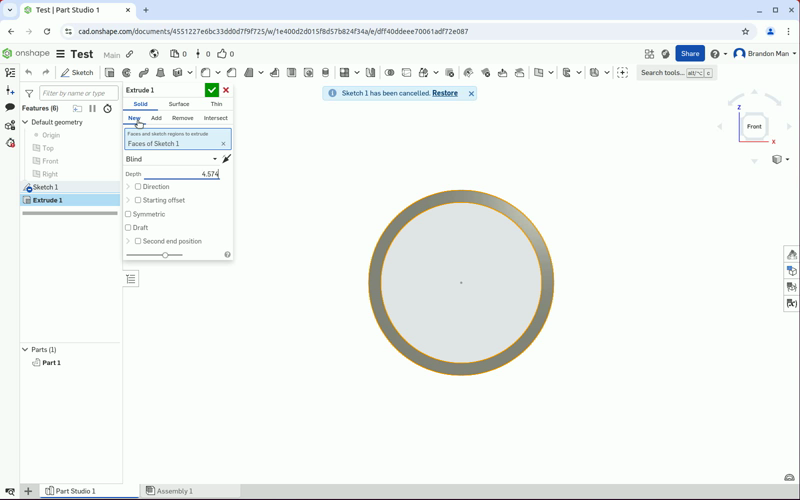
key(enter)
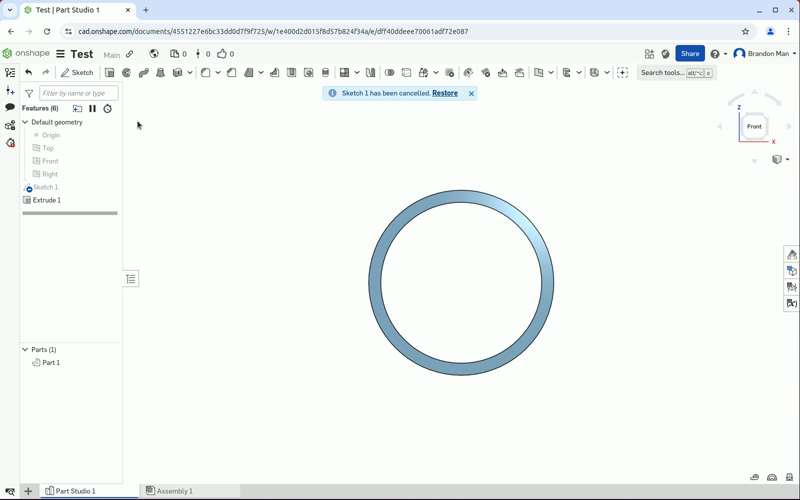
key(shift+h)
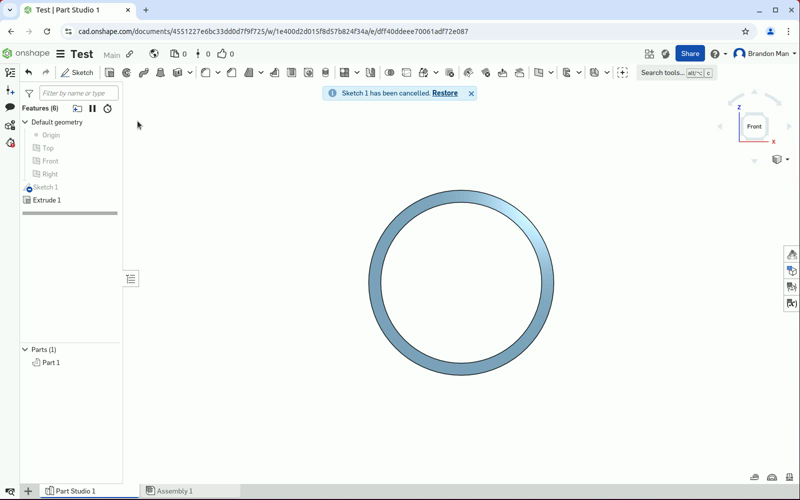
key(shift+h)
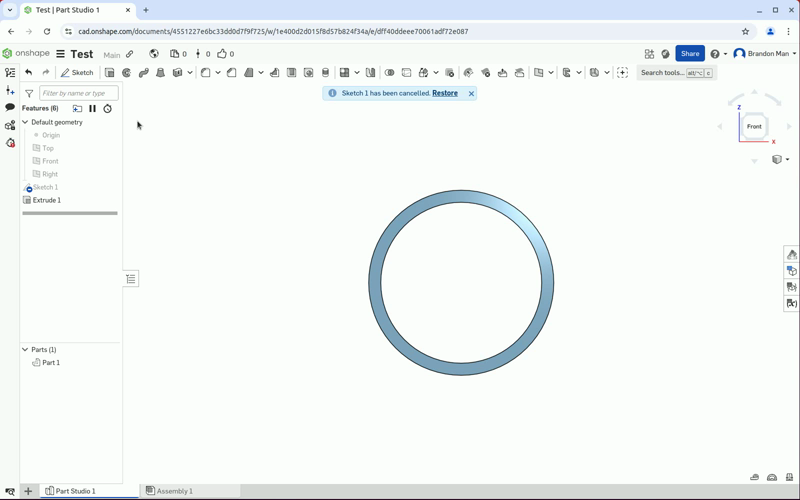
mouse_move(73, 189)
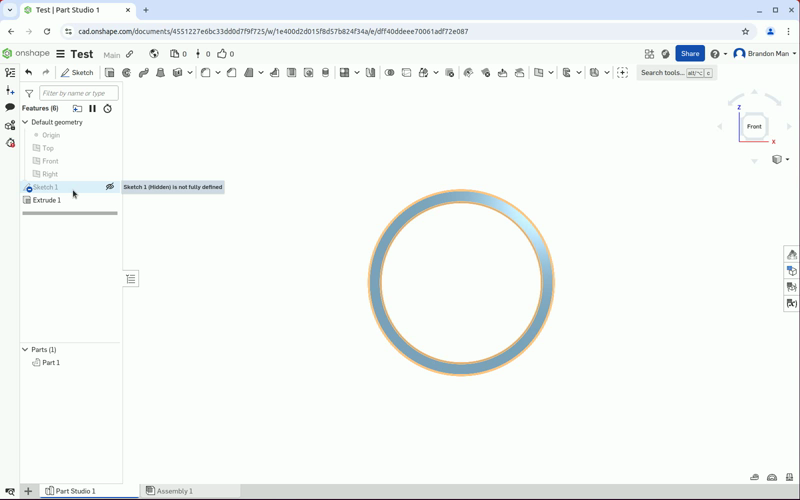
click(73, 189)
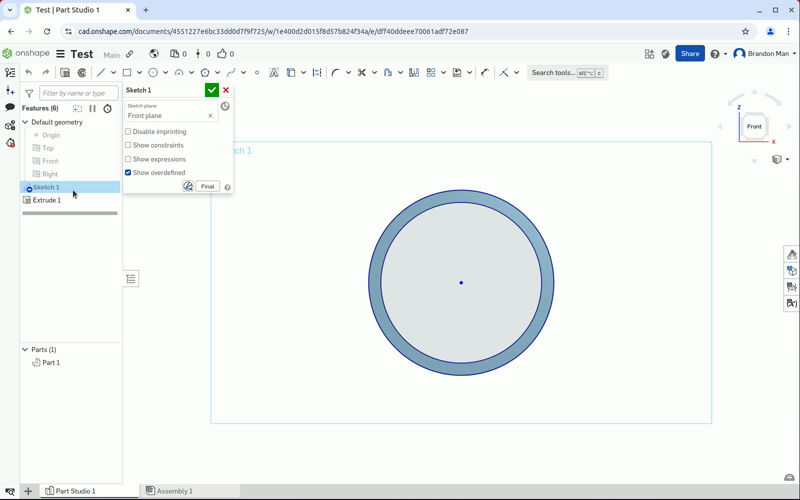
mouse_move(229, 92)
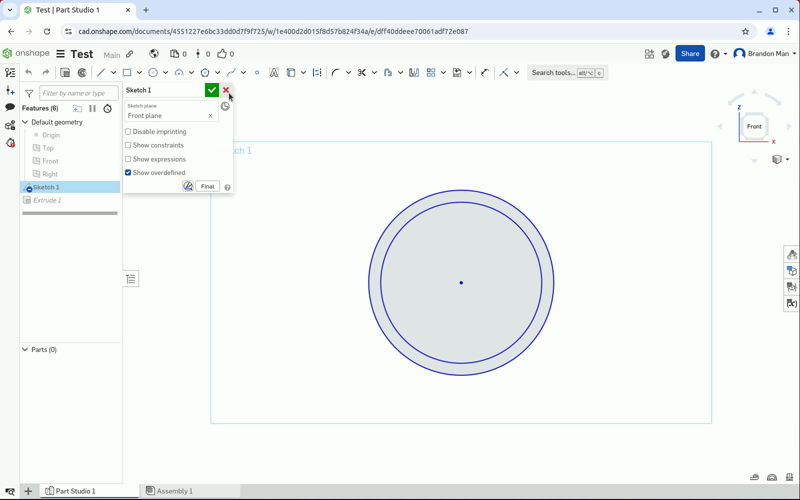
click(229, 92)
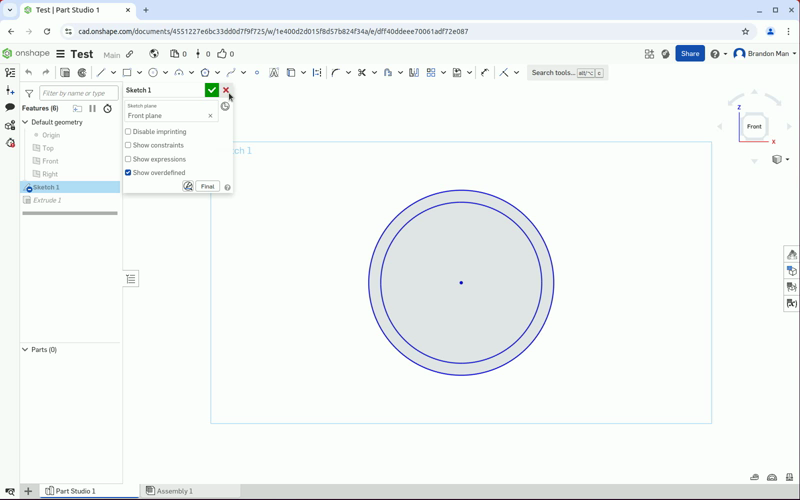
key(shift+s)
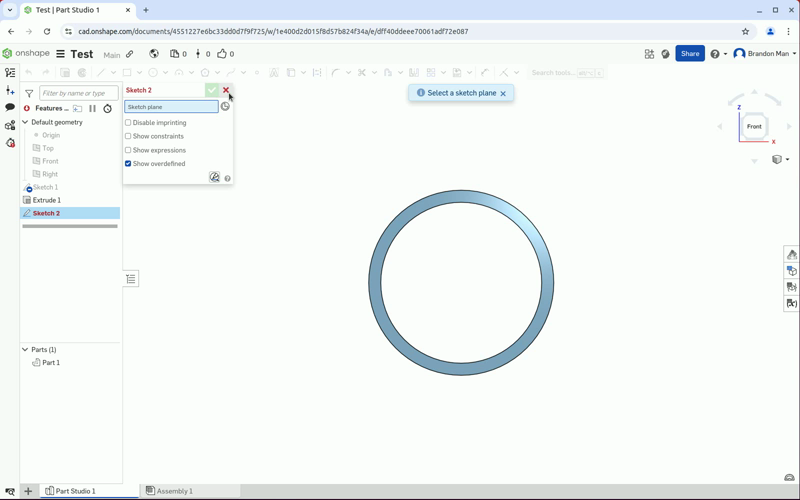
mouse_move(73, 163)
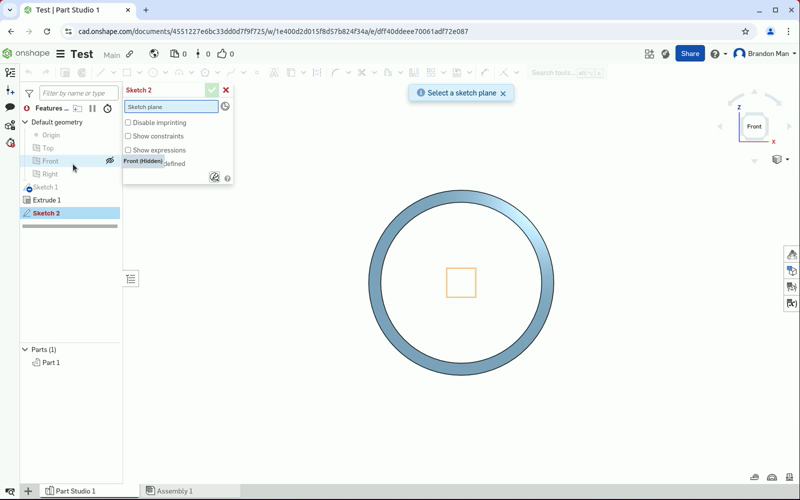
click(73, 163)
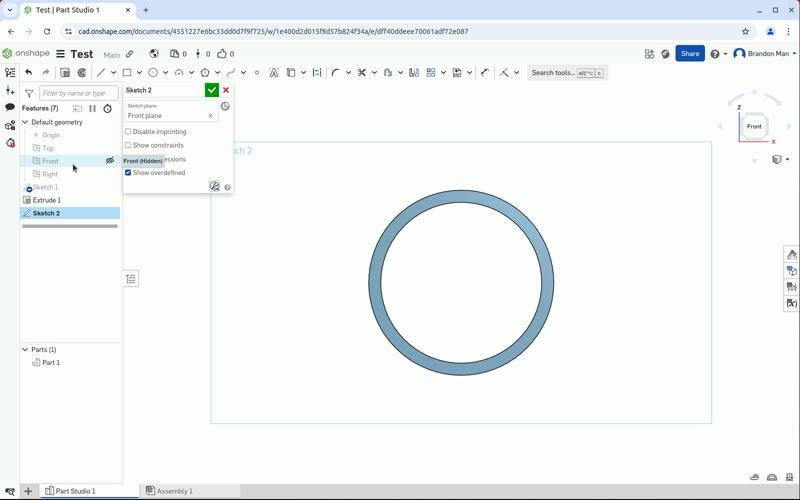
mouse_move(73, 352)
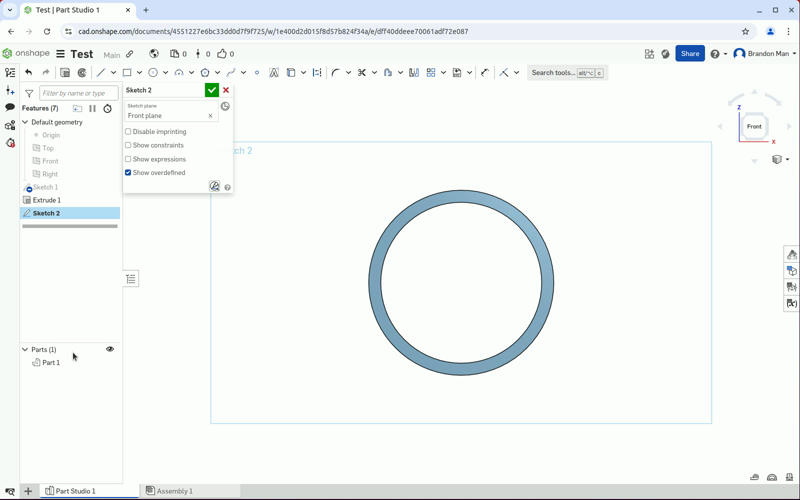
key(y)
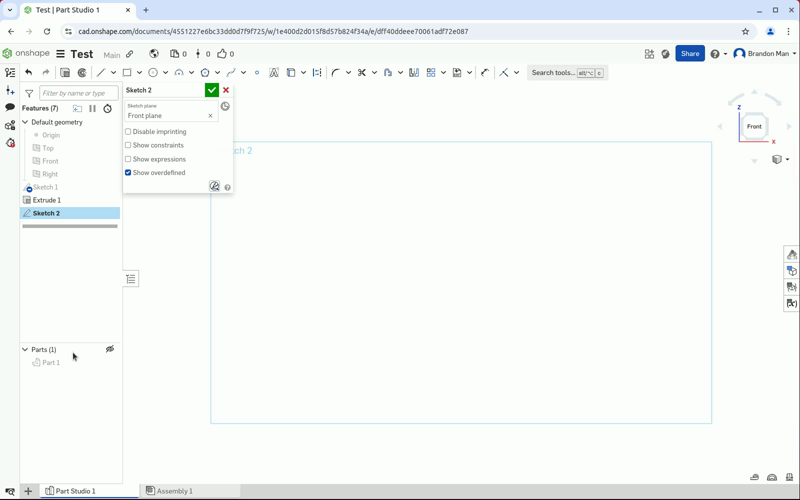
key(c)
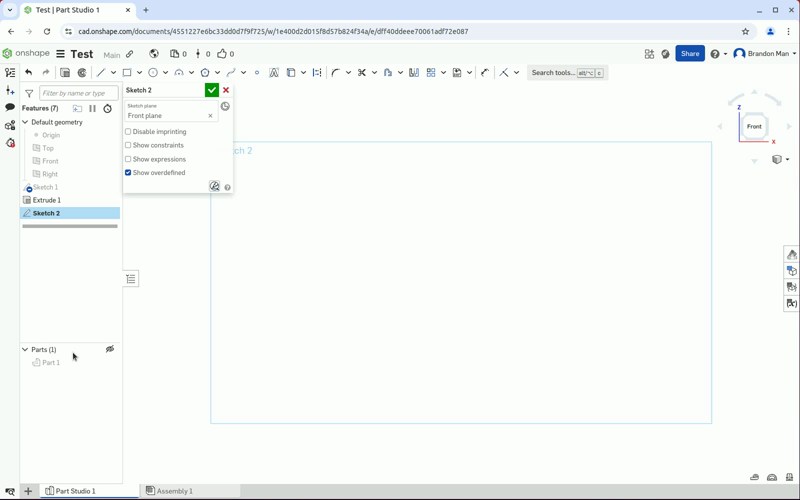
key_down(shift)
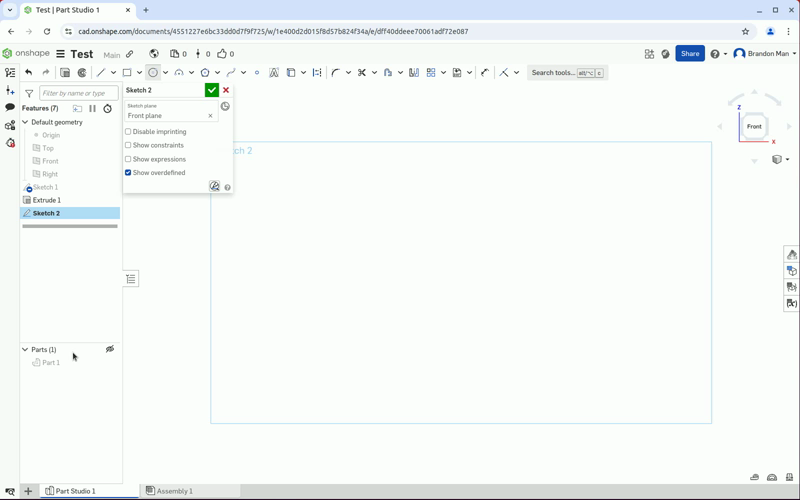
mouse_move(461, 282)
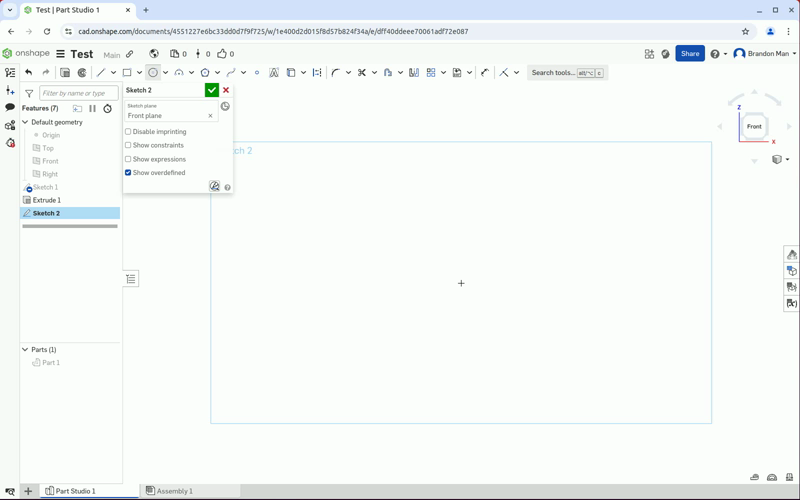
click(461, 282)
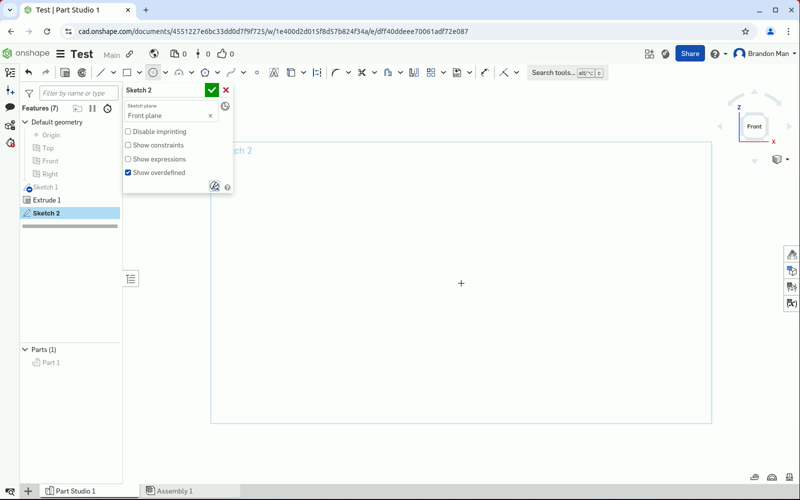
key_up(shift)
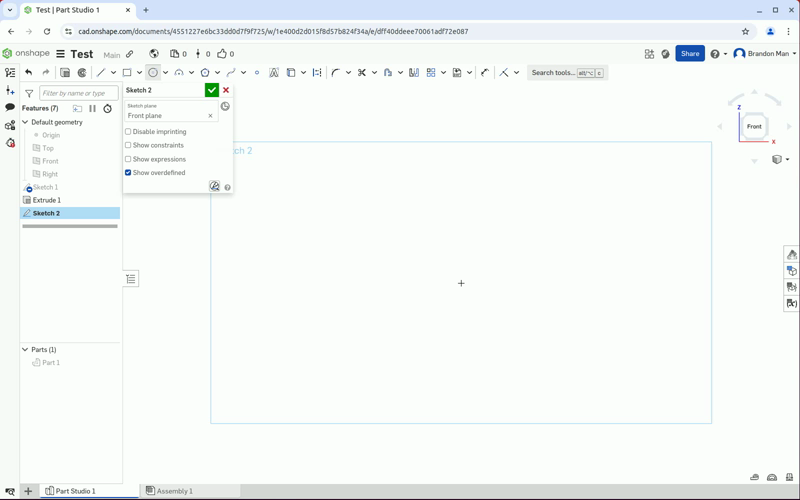
mouse_move(542, 282)
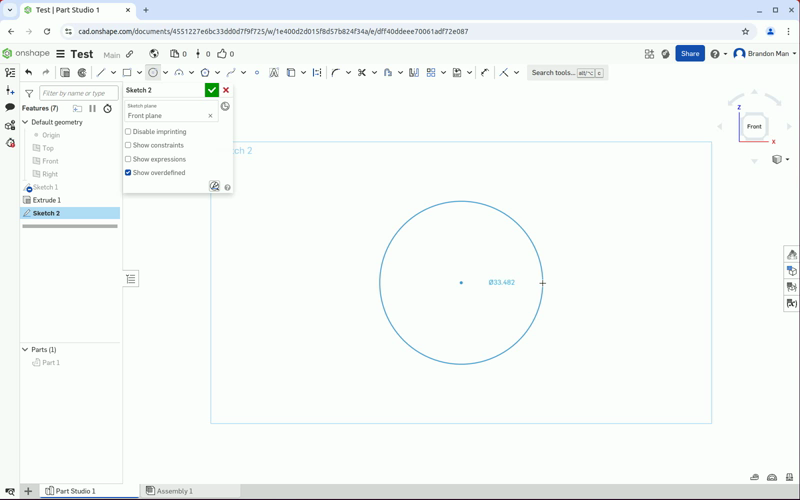
click(542, 282)
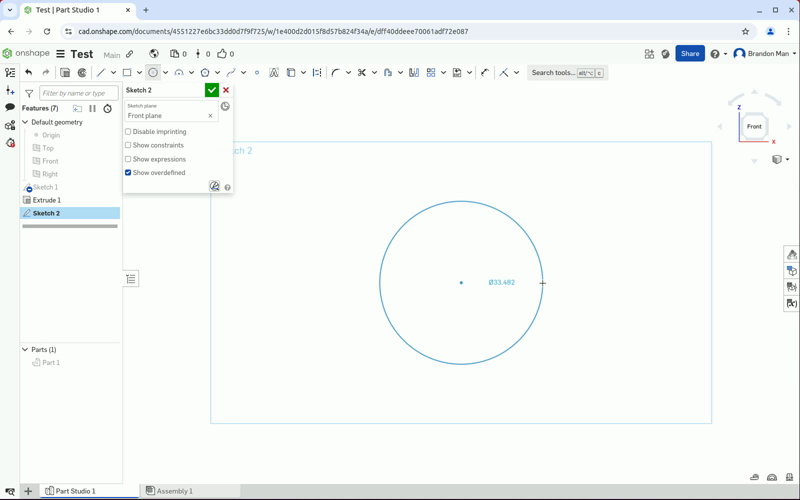
key(esc)
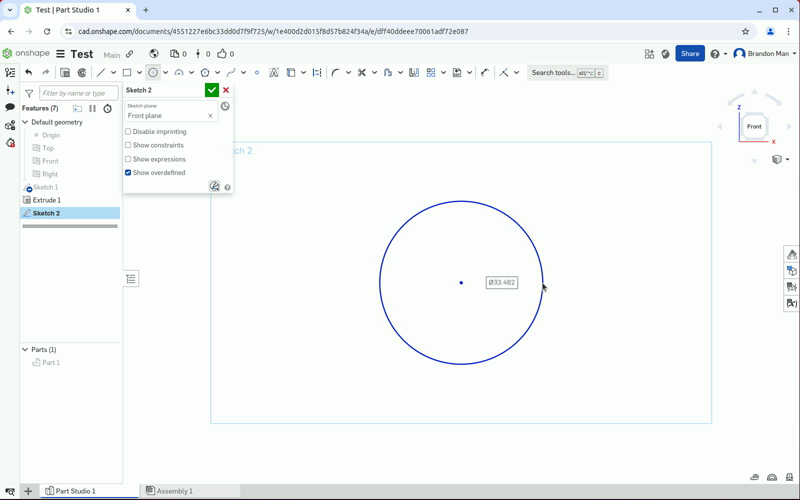
key(c)
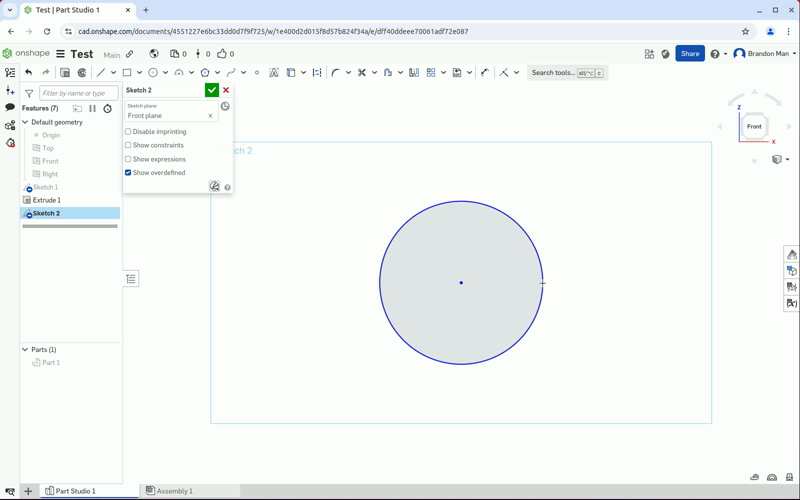
key_down(shift)
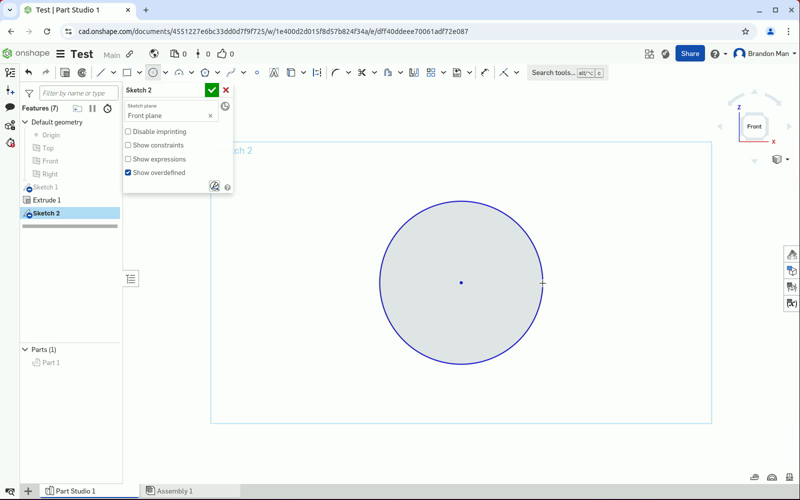
mouse_move(461, 282)
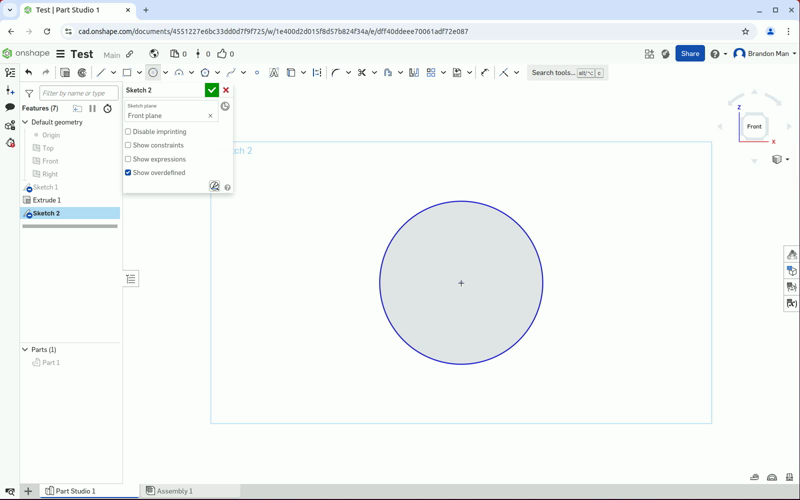
click(461, 282)
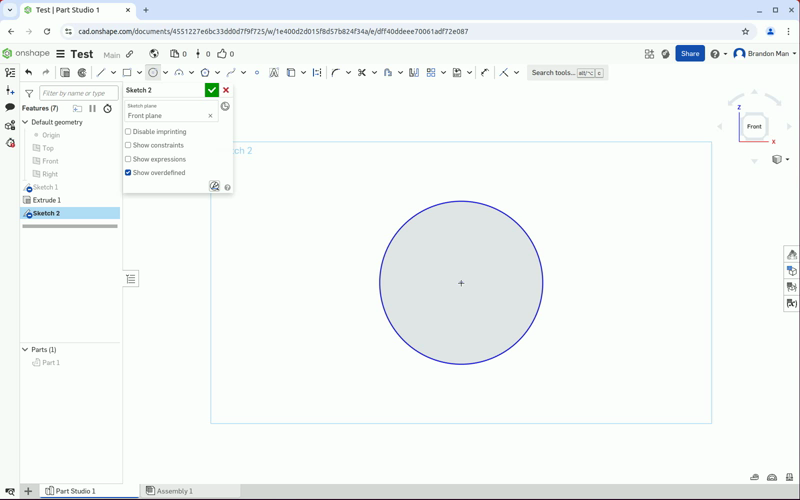
key_up(shift)
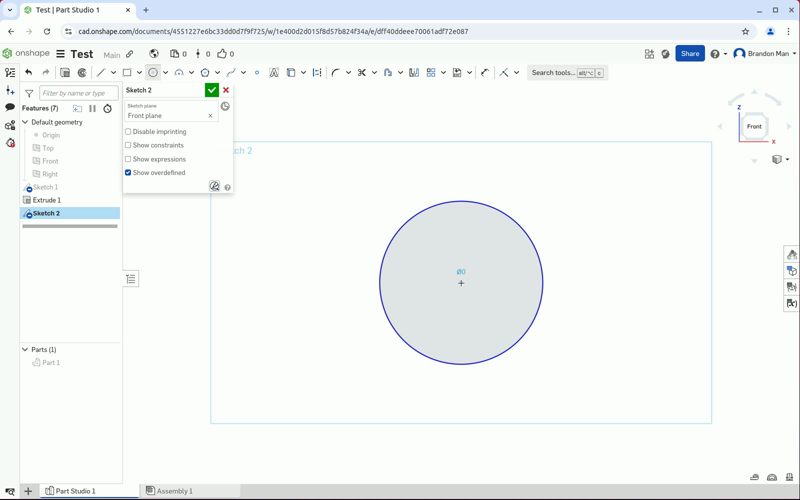
mouse_move(531, 282)
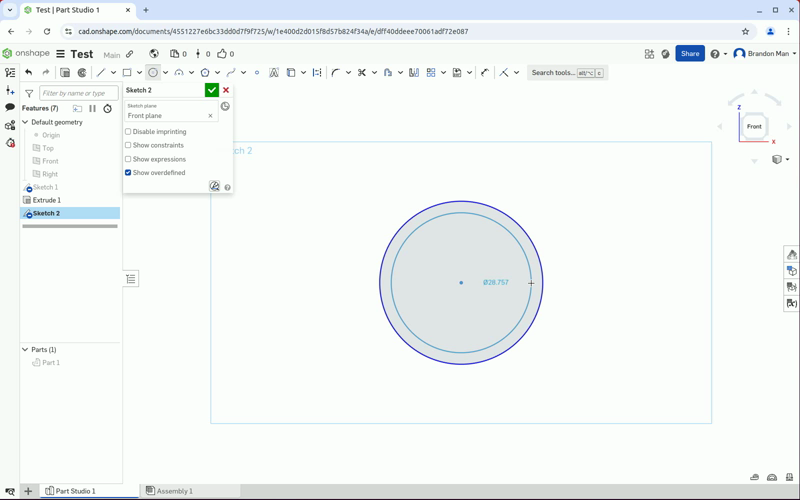
click(531, 282)
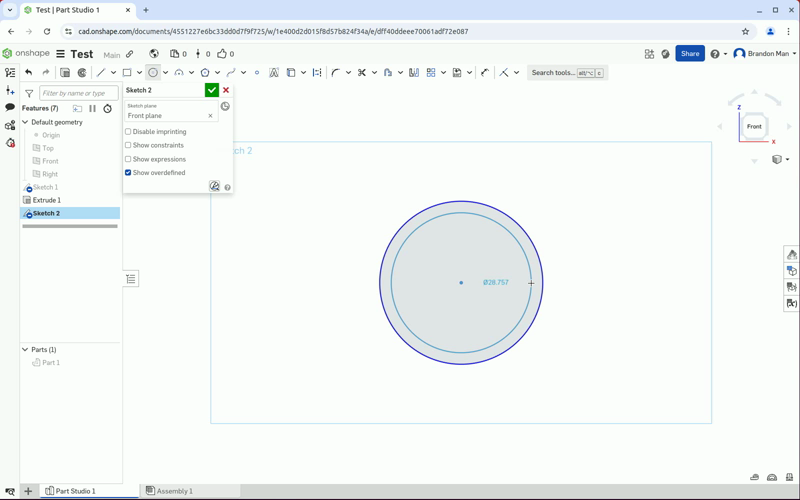
key(esc)
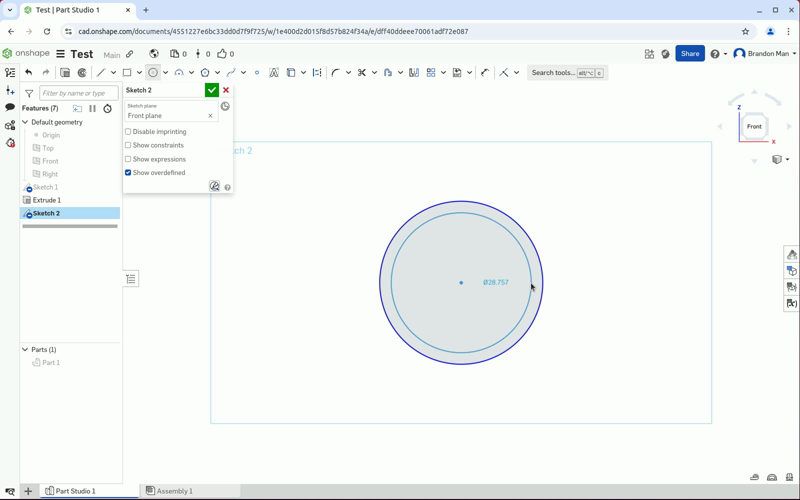
mouse_move(452, 356)
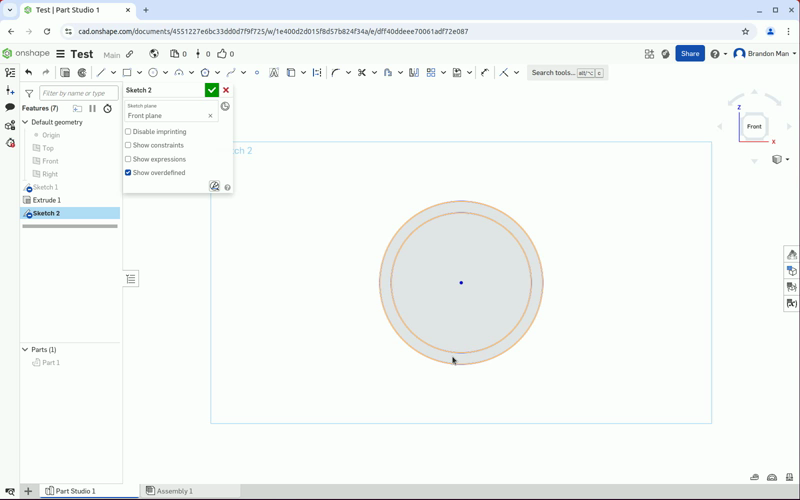
click(452, 356)
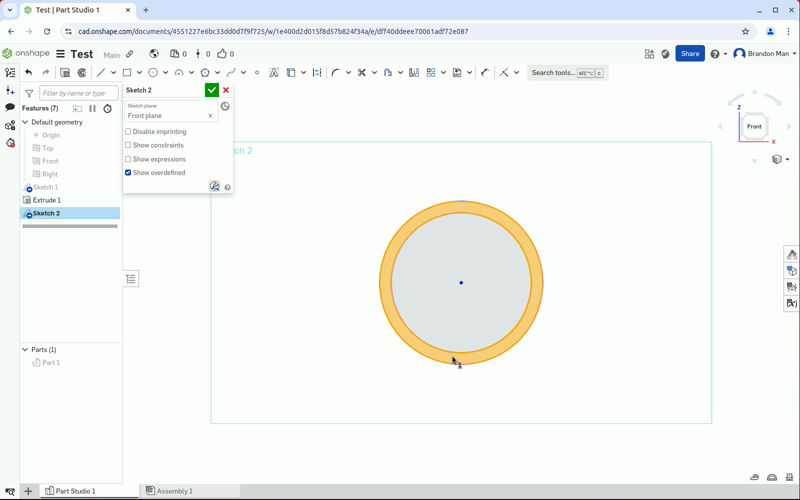
mouse_move(73, 352)
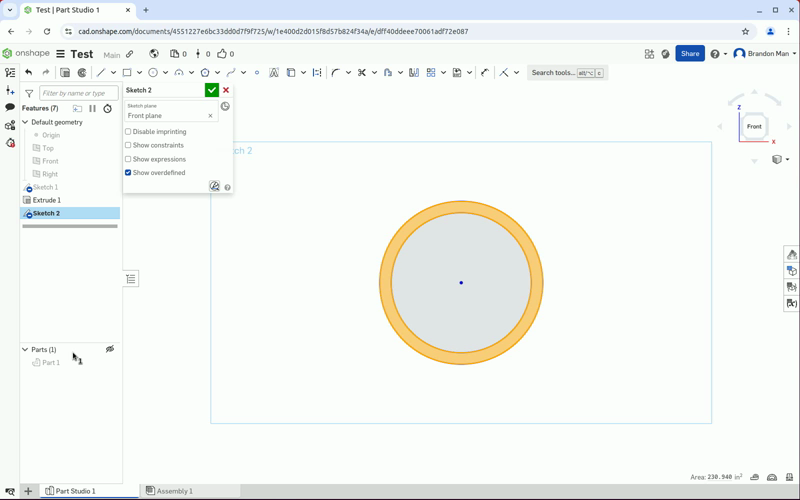
key(shift+y)
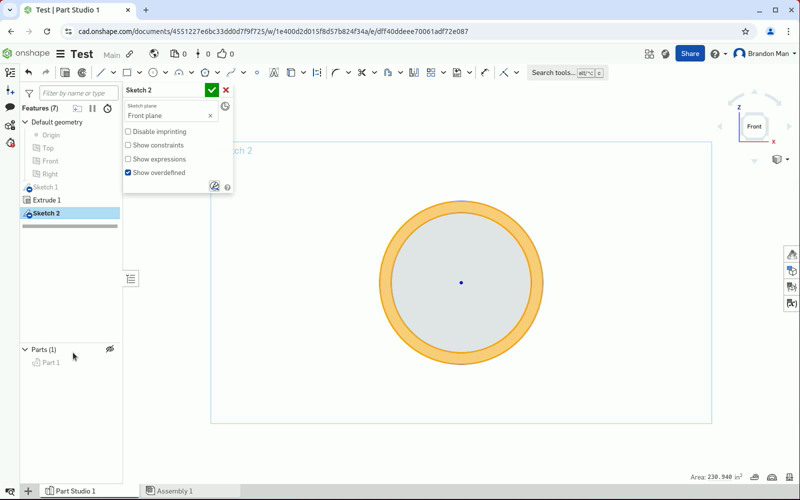
key(shift+e)
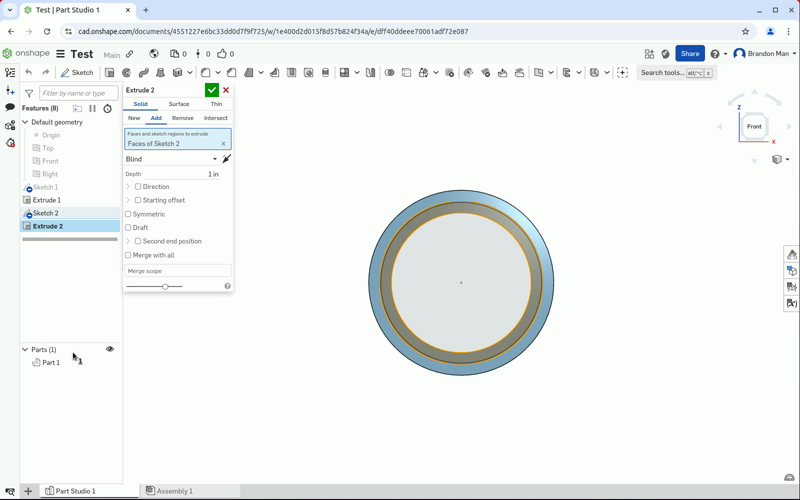
mouse_move(143, 106)
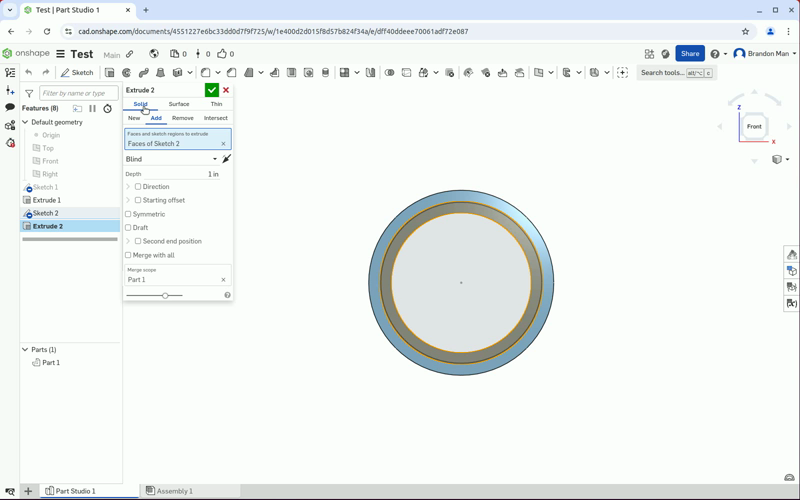
click(143, 106)
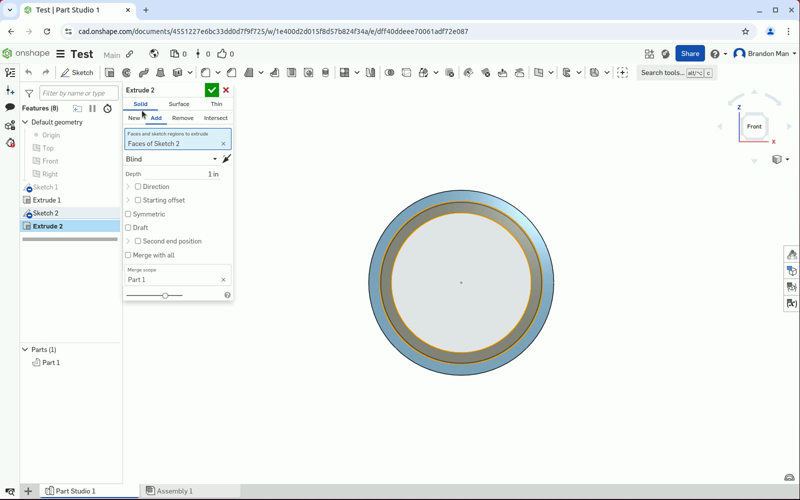
mouse_move(137, 120)
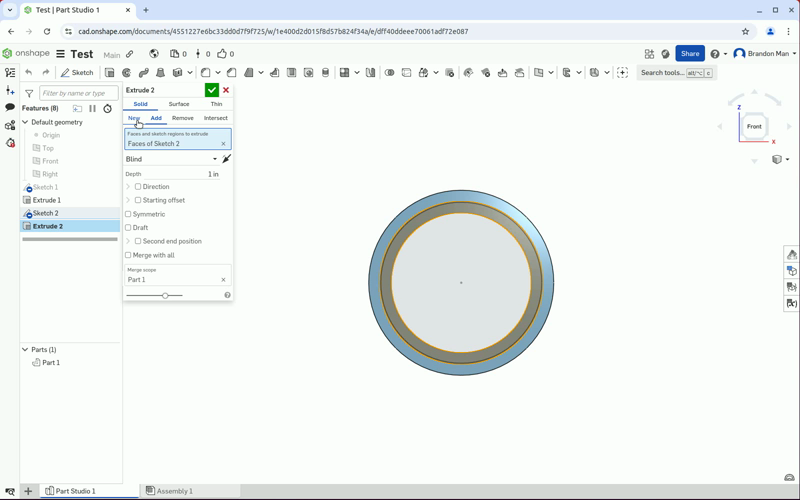
click(137, 120)
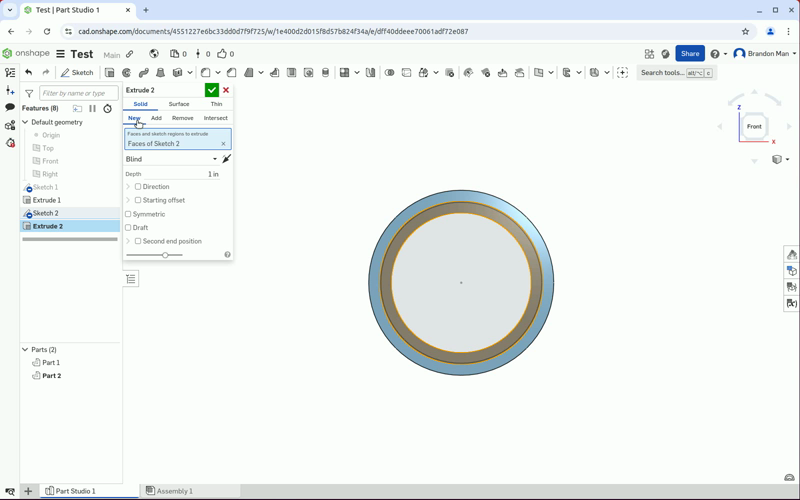
key(tab, 4)
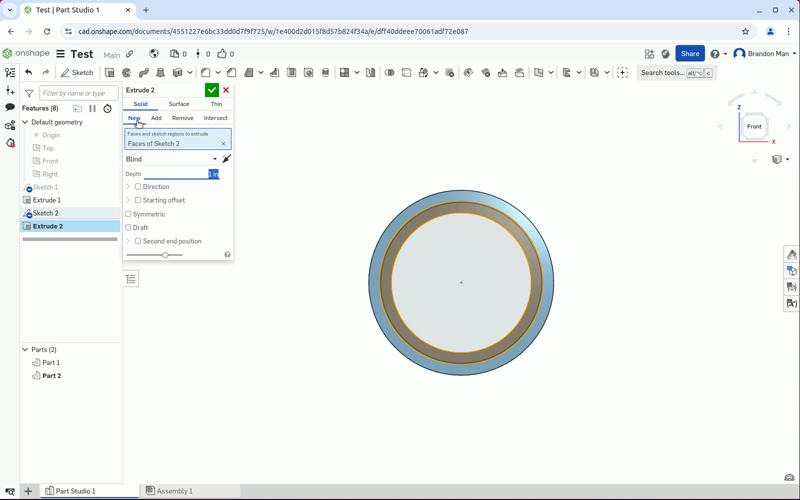
text(-4.574)
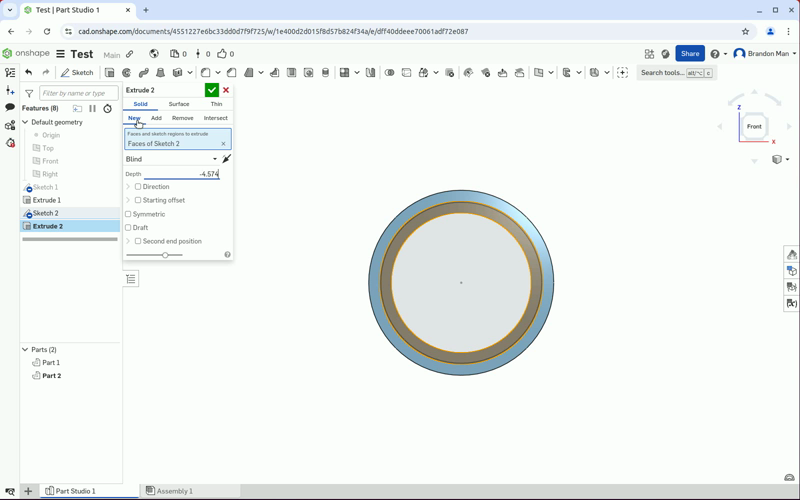
key(enter)
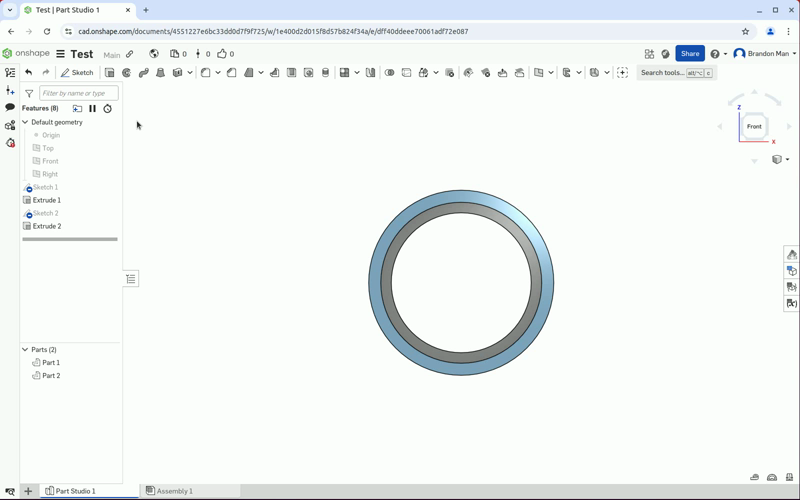
key(shift+h)
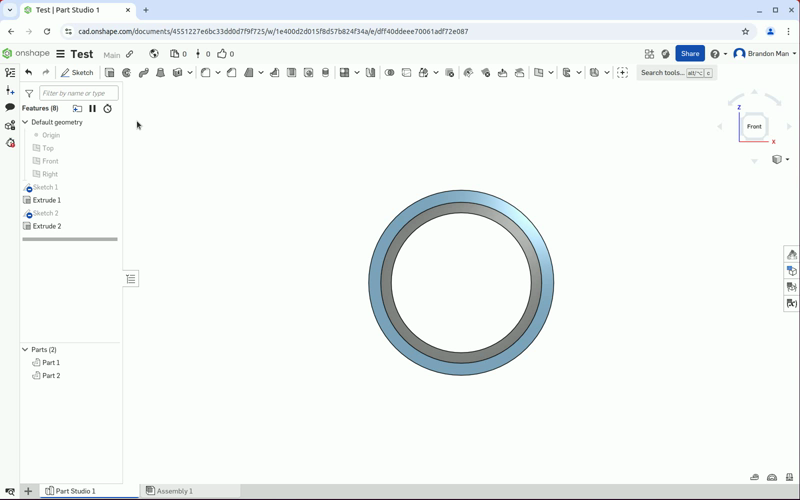
key(shift+h)
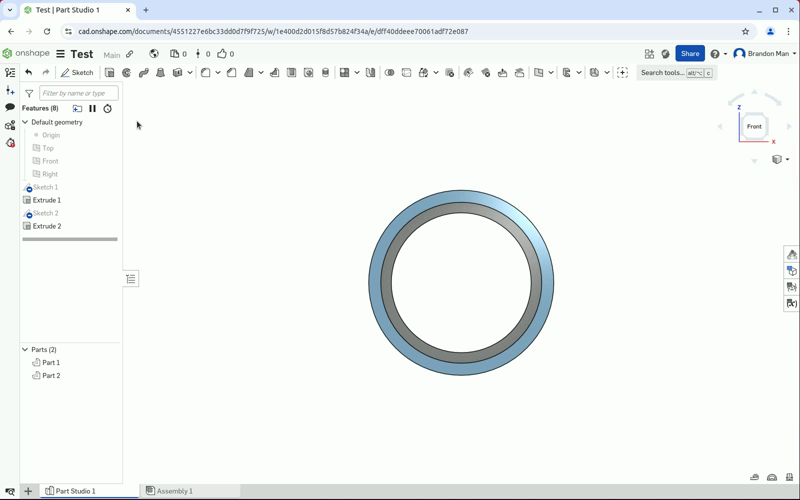
mouse_move(73, 189)
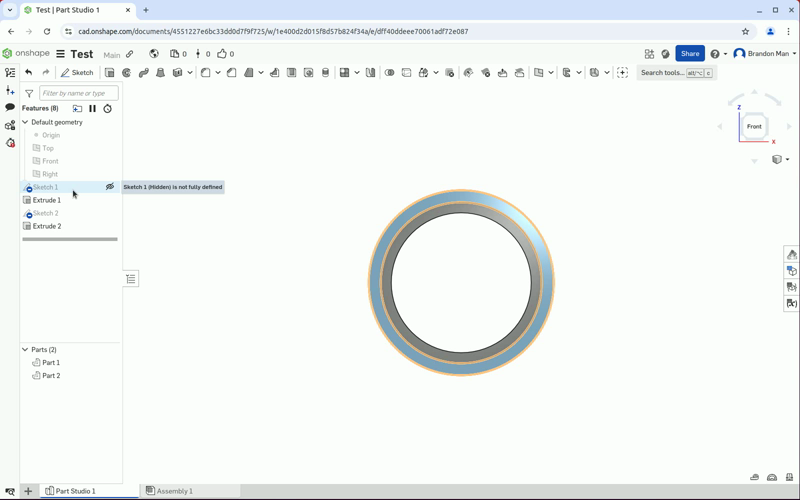
click(73, 189)
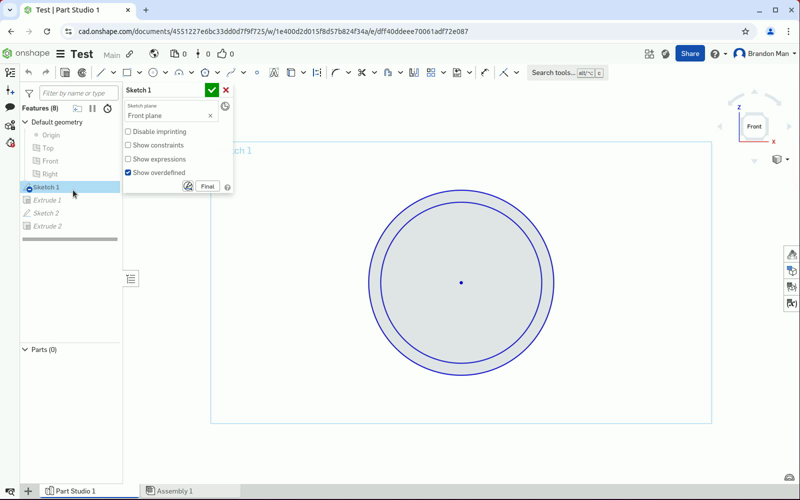
mouse_move(229, 92)
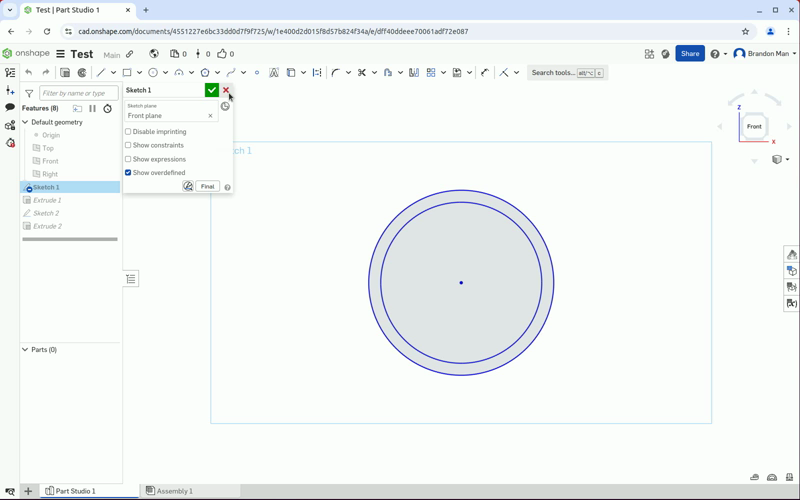
click(229, 92)
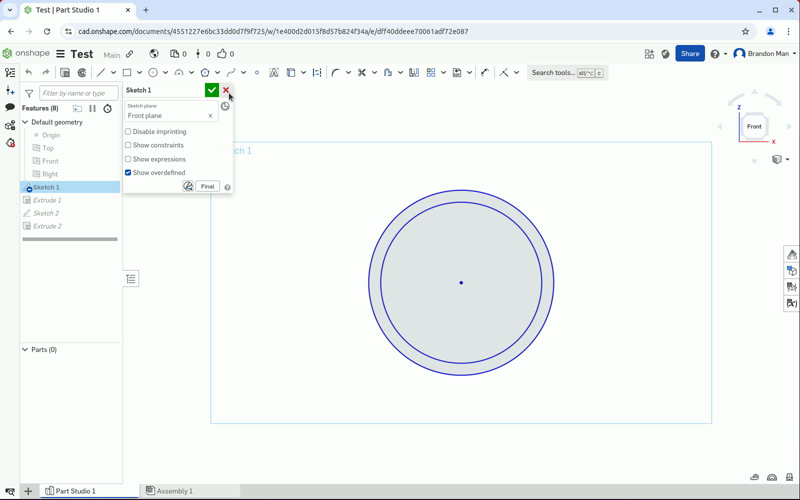
key(shift+s)
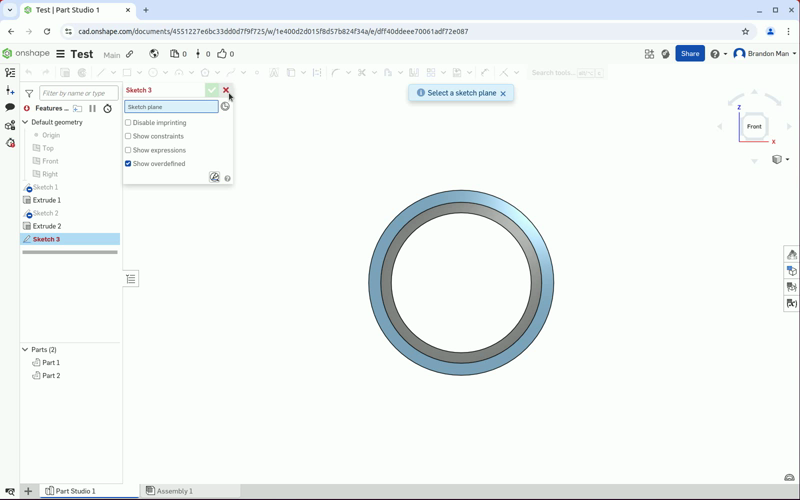
mouse_move(73, 163)
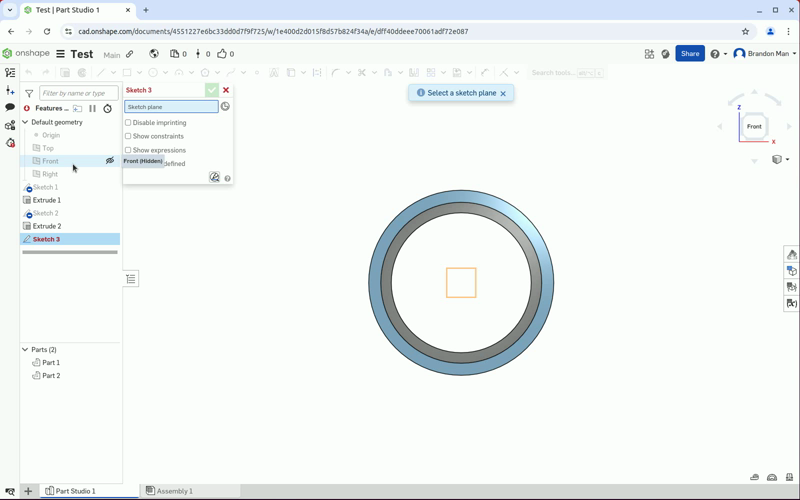
click(73, 163)
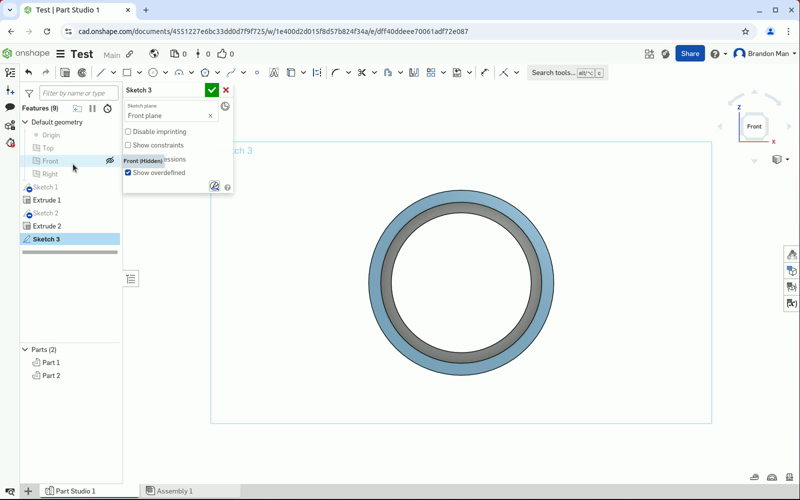
mouse_move(73, 352)
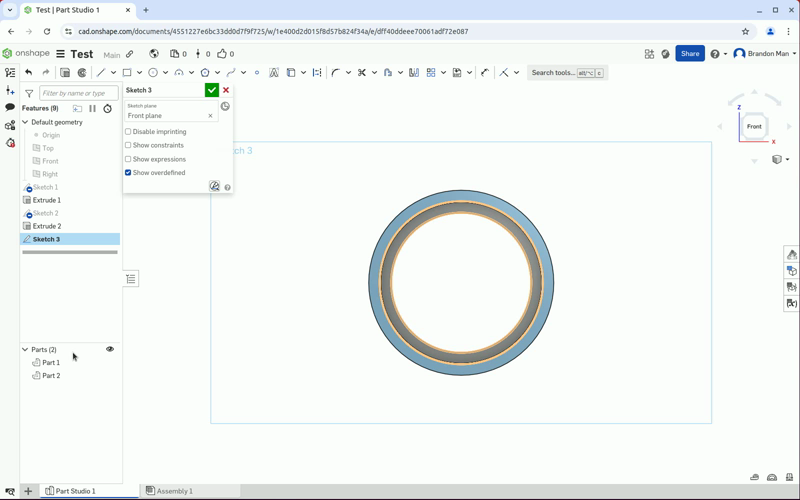
key(y)
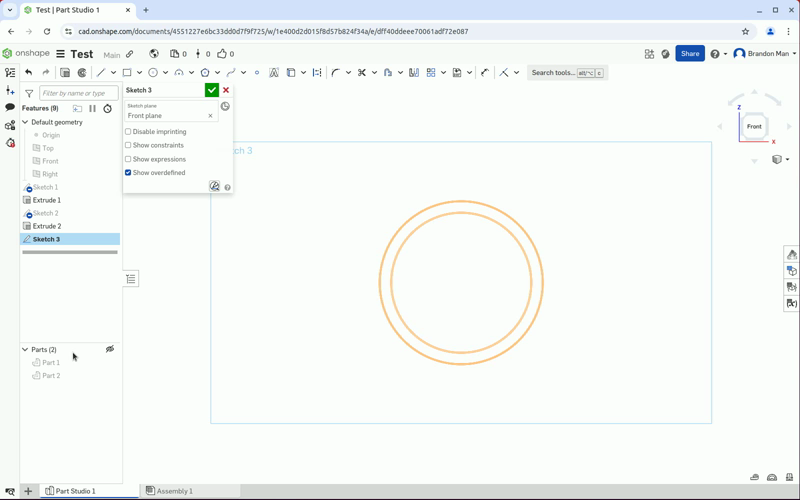
key(c)
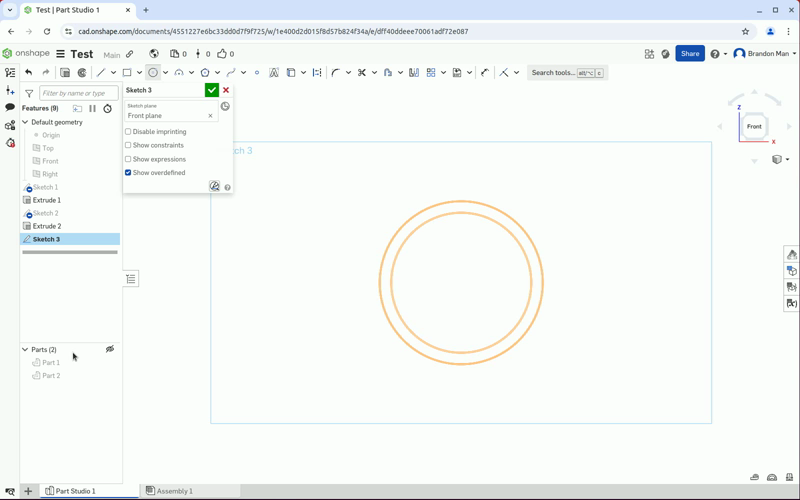
key_down(shift)
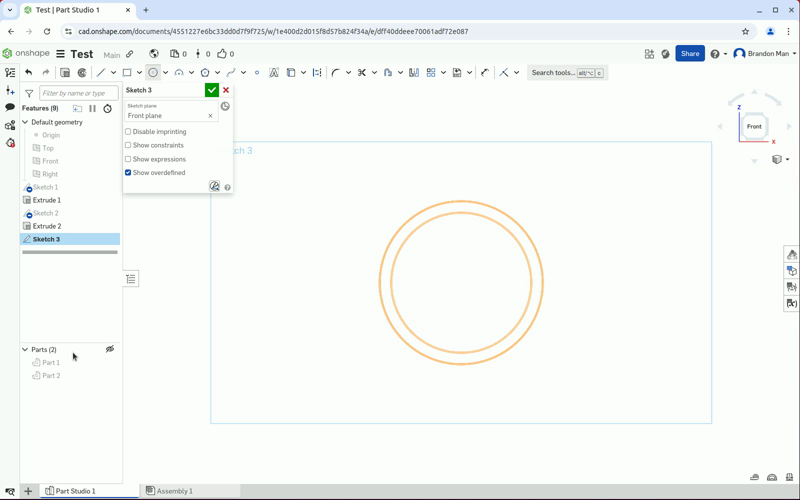
mouse_move(461, 282)
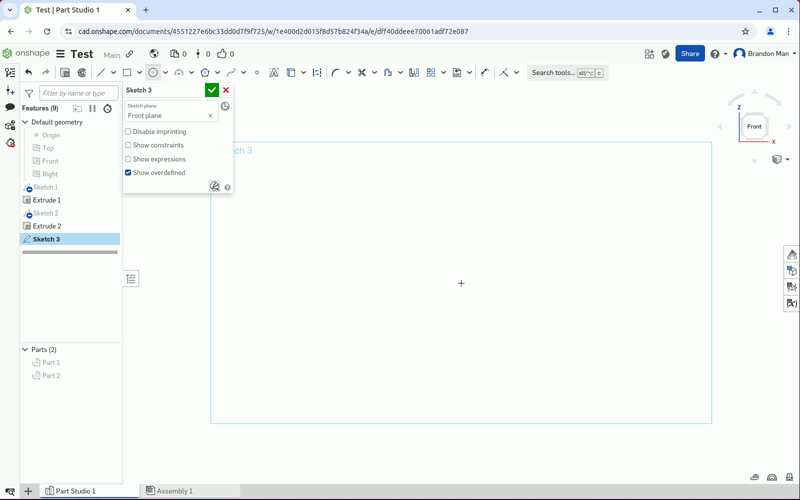
click(461, 282)
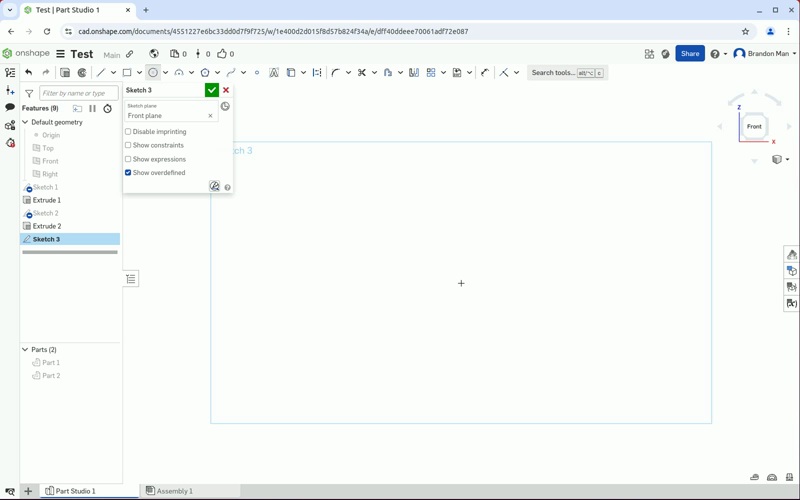
key_up(shift)
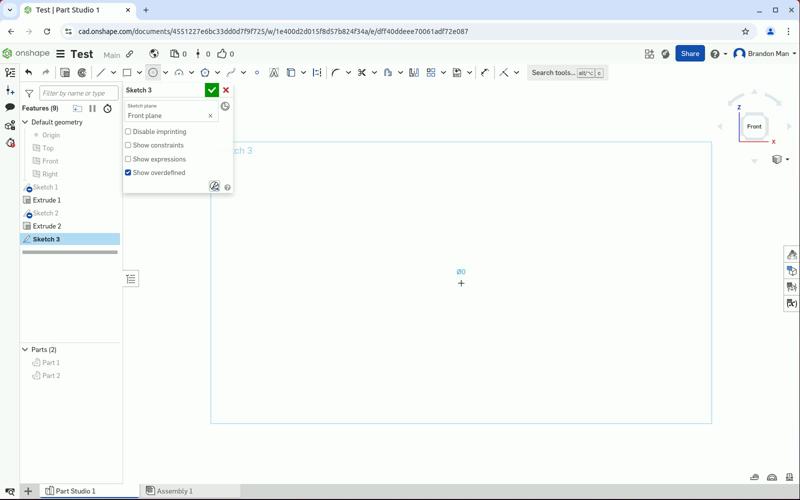
mouse_move(532, 282)
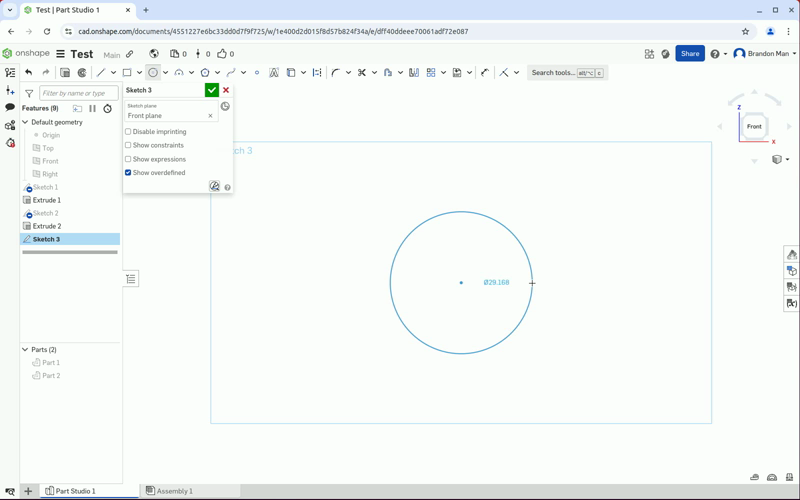
click(532, 282)
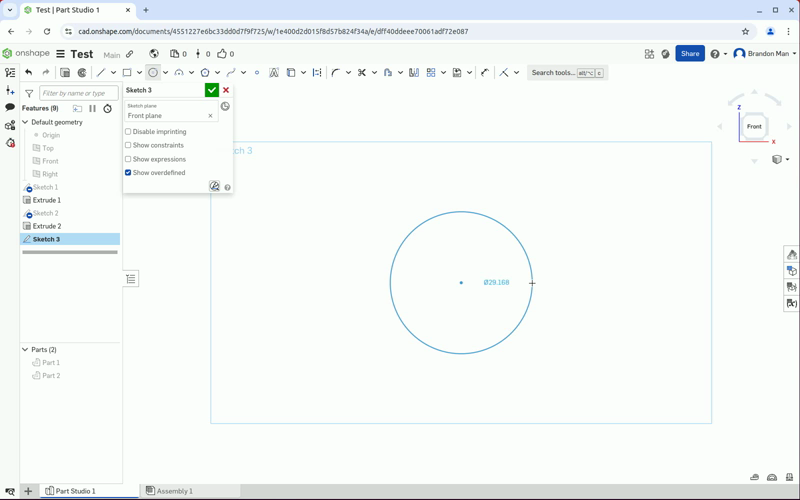
key(esc)
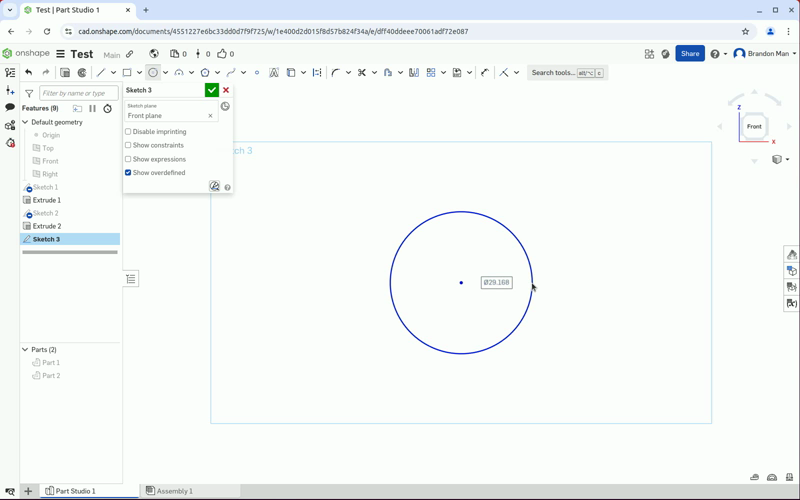
key(c)
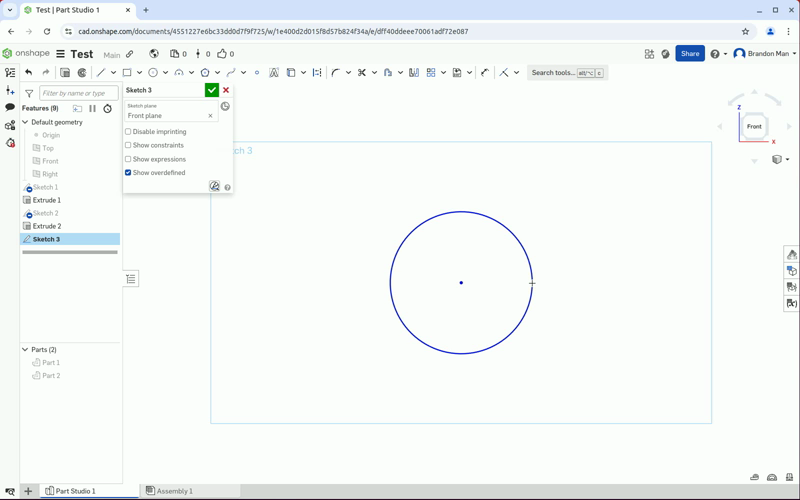
key_down(shift)
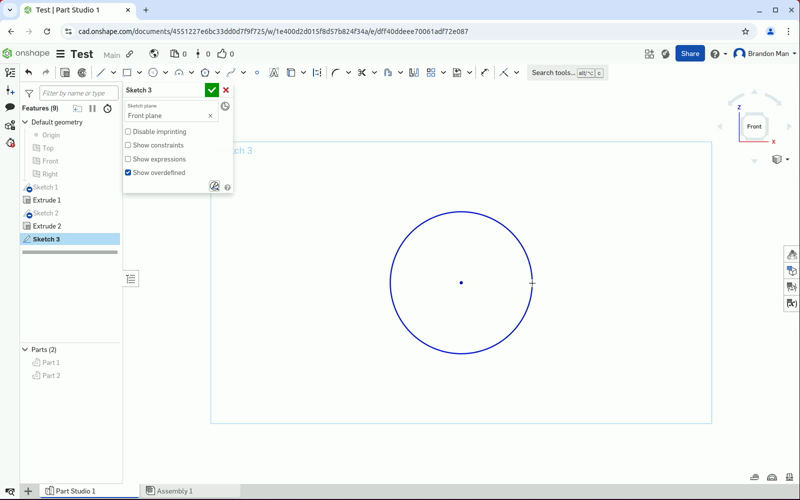
mouse_move(461, 282)
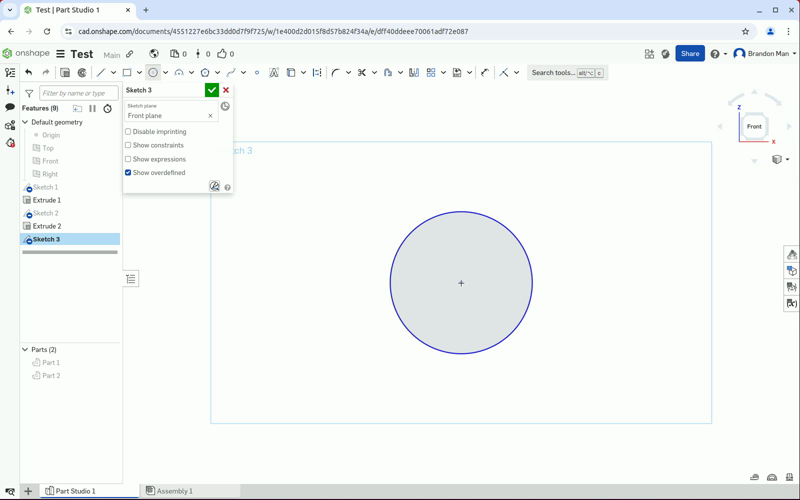
click(461, 282)
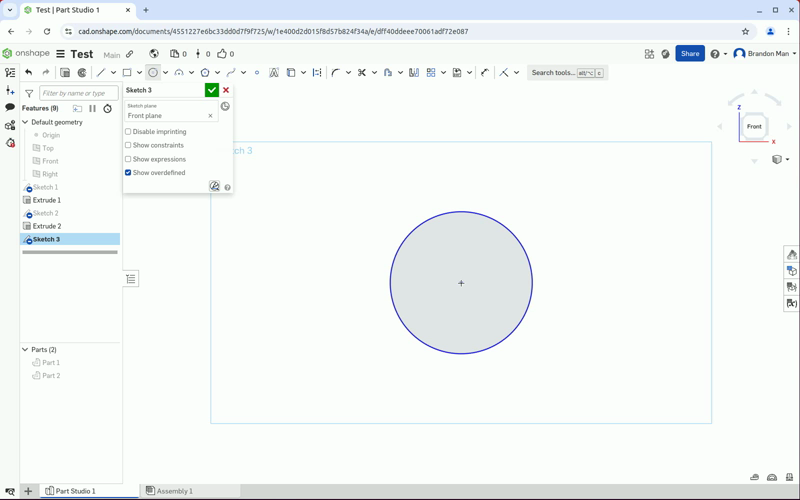
key_up(shift)
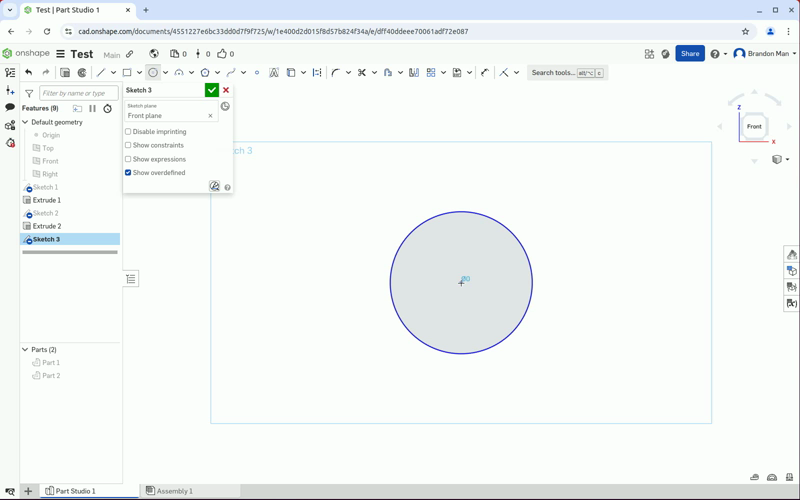
mouse_move(519, 282)
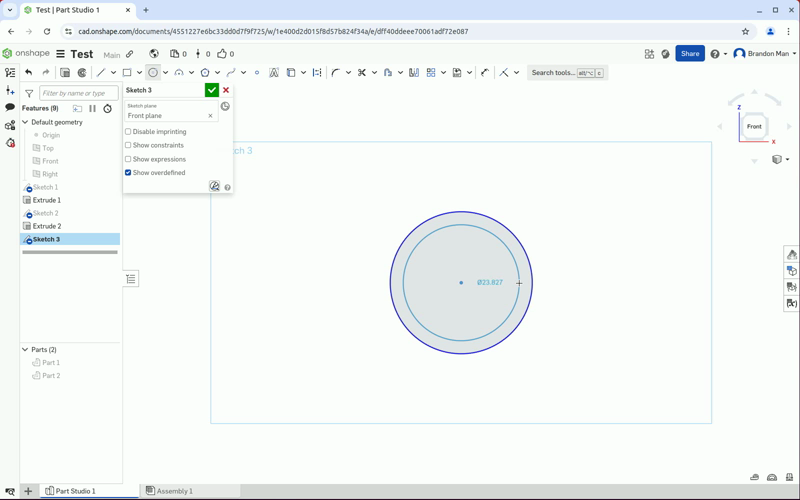
click(519, 282)
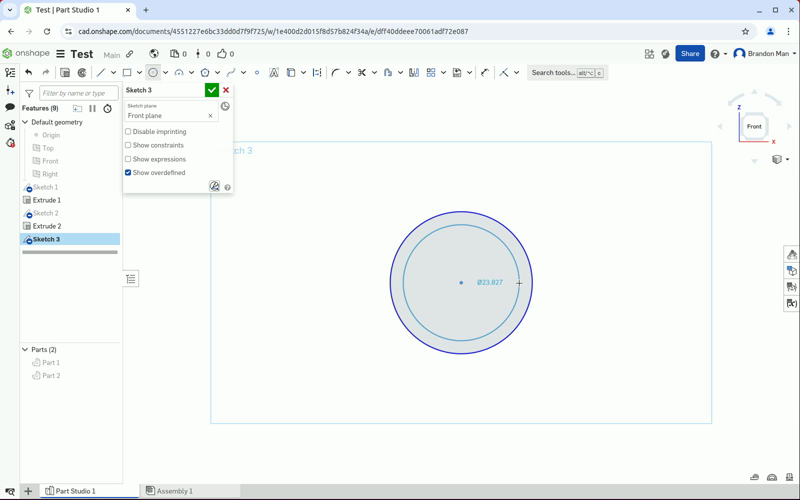
key(esc)
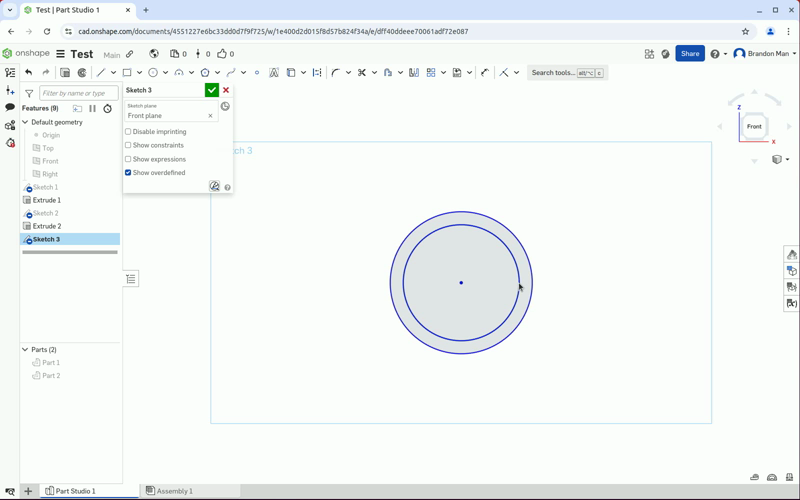
mouse_move(469, 344)
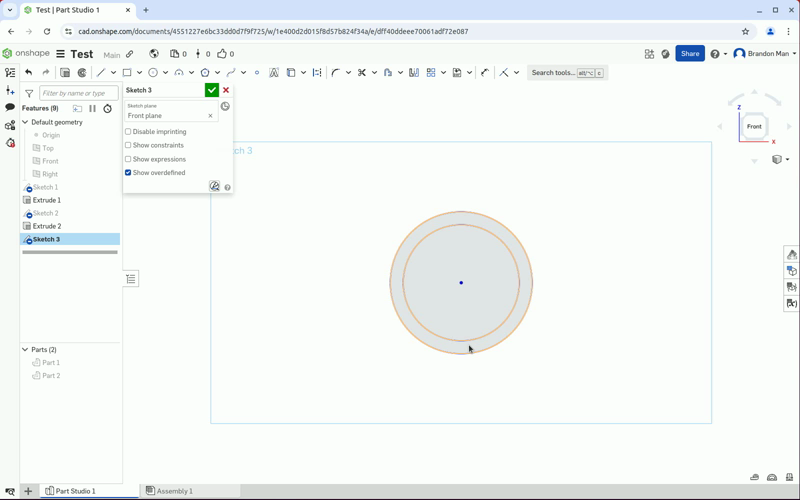
click(469, 344)
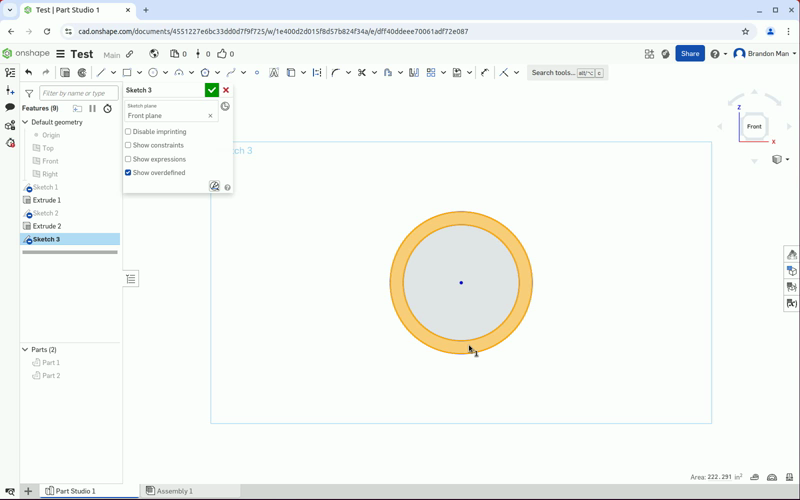
mouse_move(73, 352)
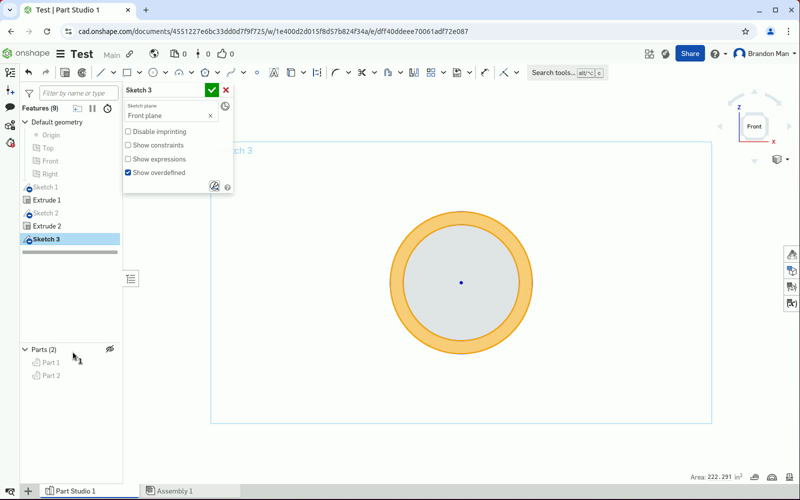
key(shift+y)
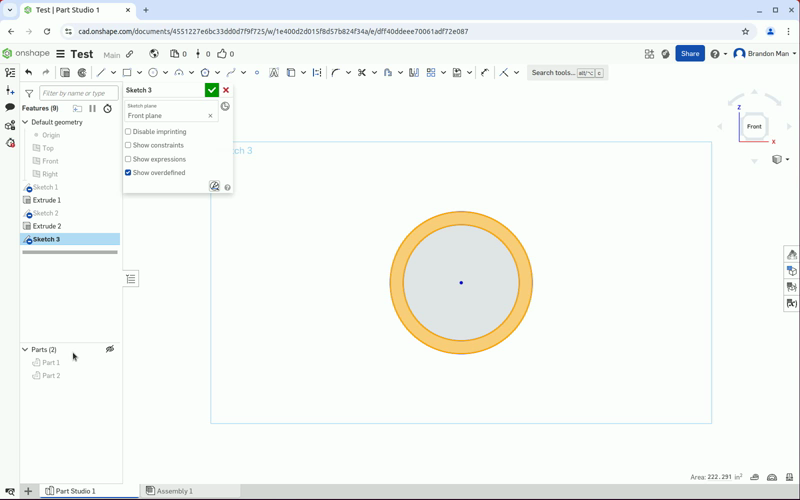
key(shift+e)
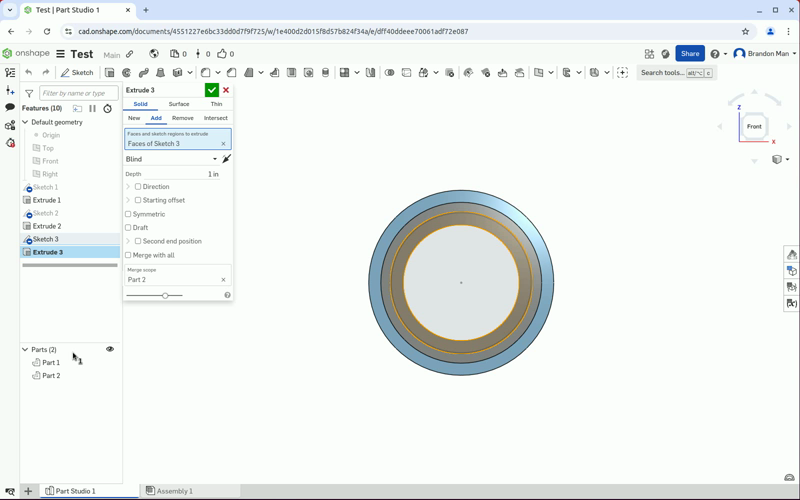
mouse_move(143, 106)
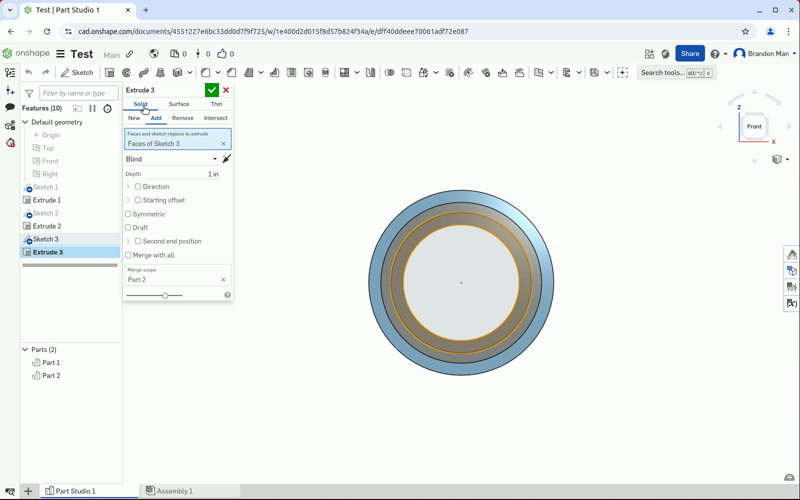
click(143, 106)
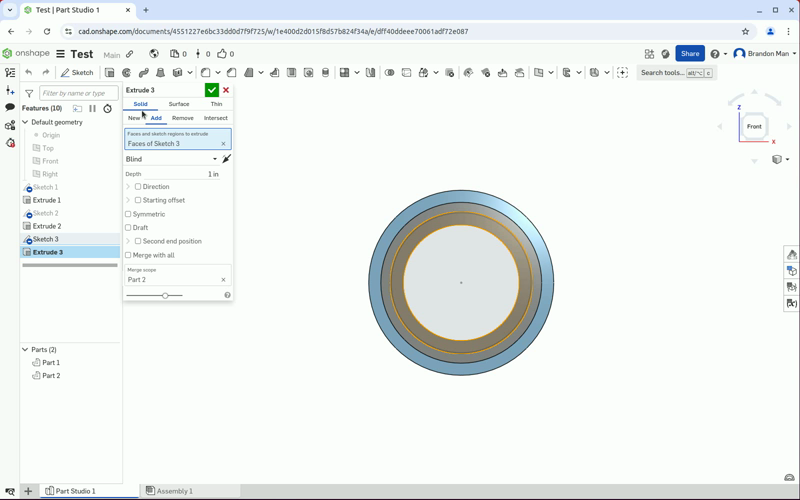
mouse_move(137, 120)
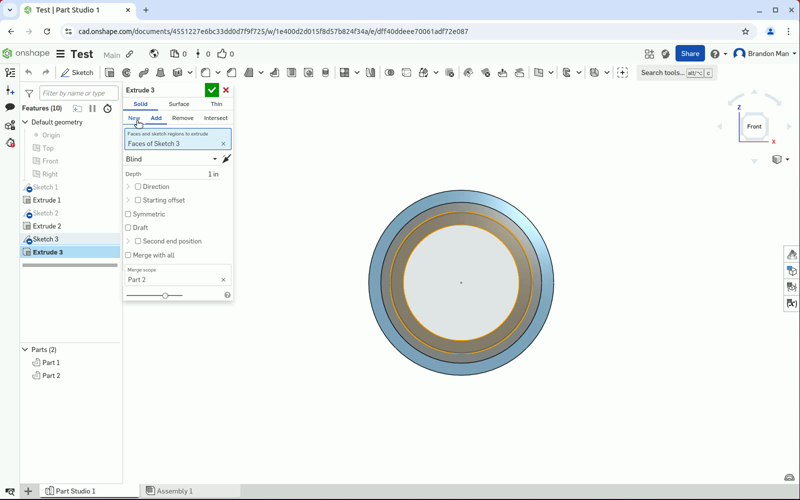
click(137, 120)
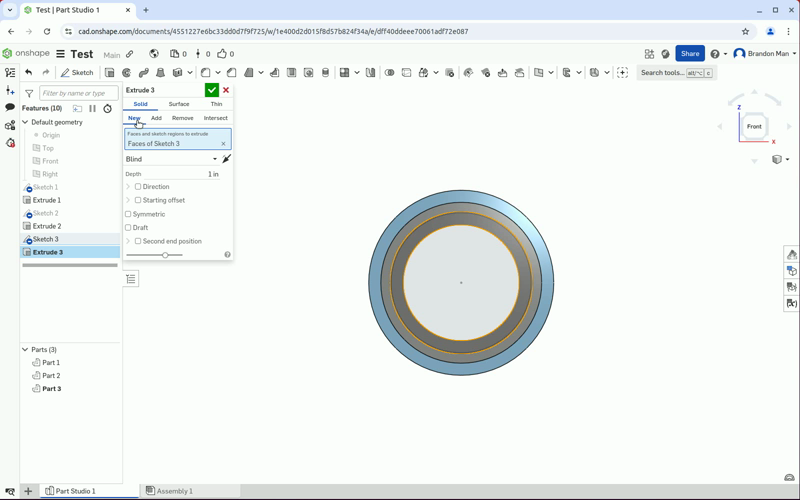
key(tab, 4)
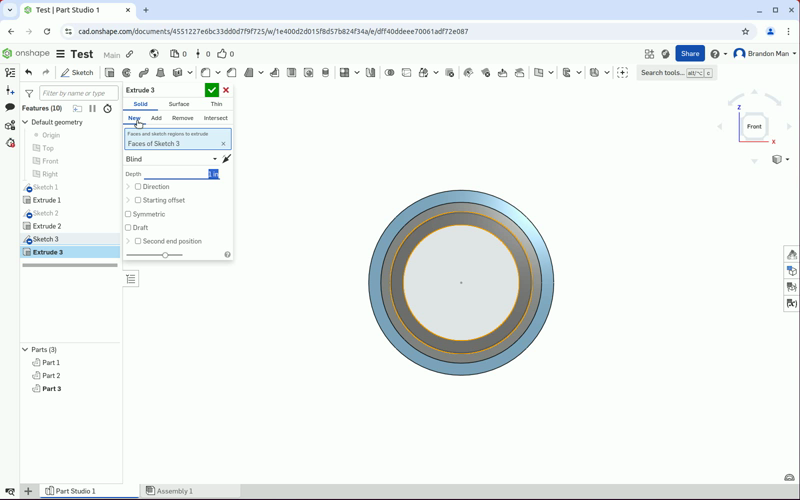
text(9.147)
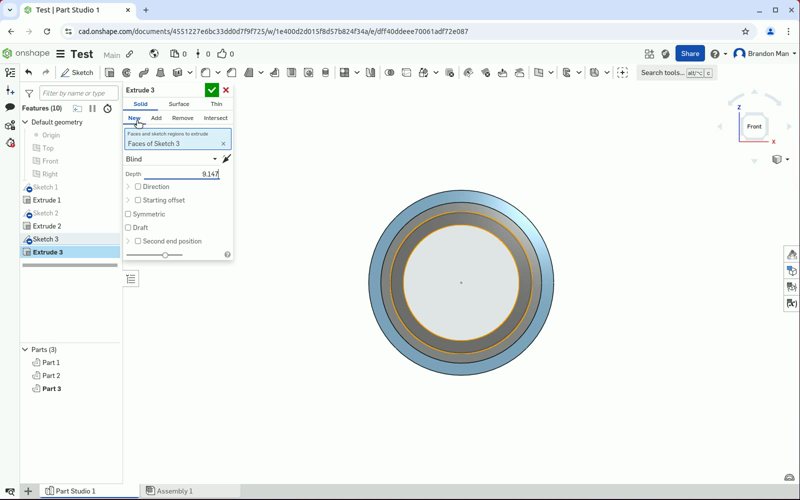
key(enter)
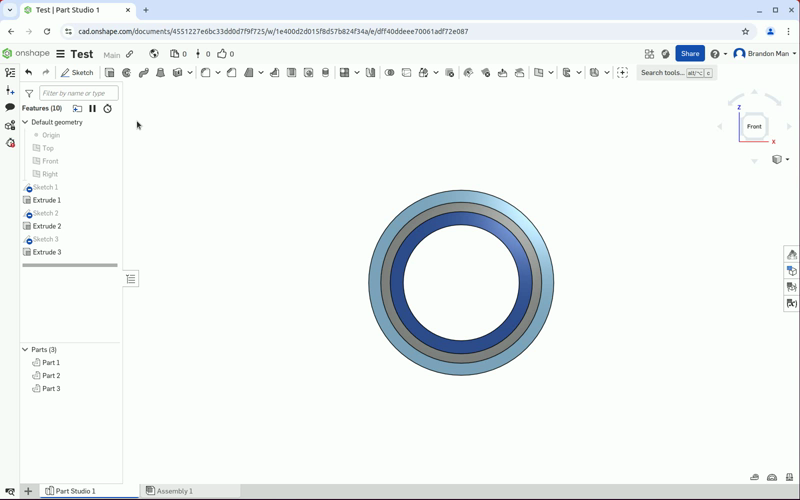
key(shift+h)
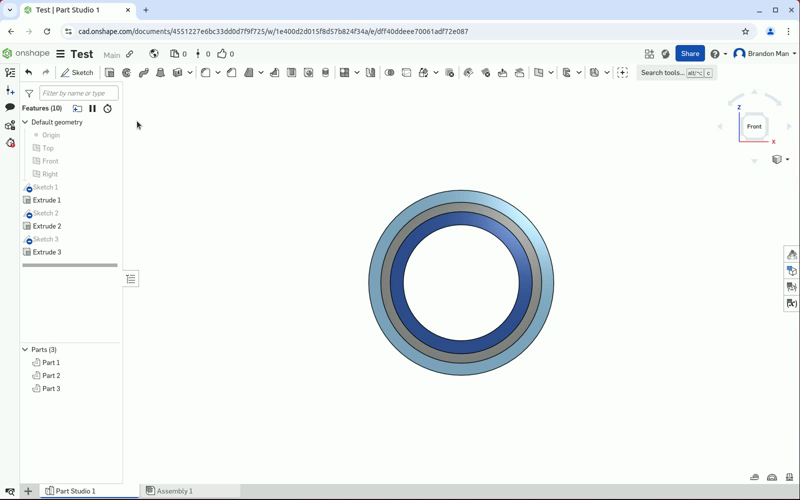
key(shift+h)
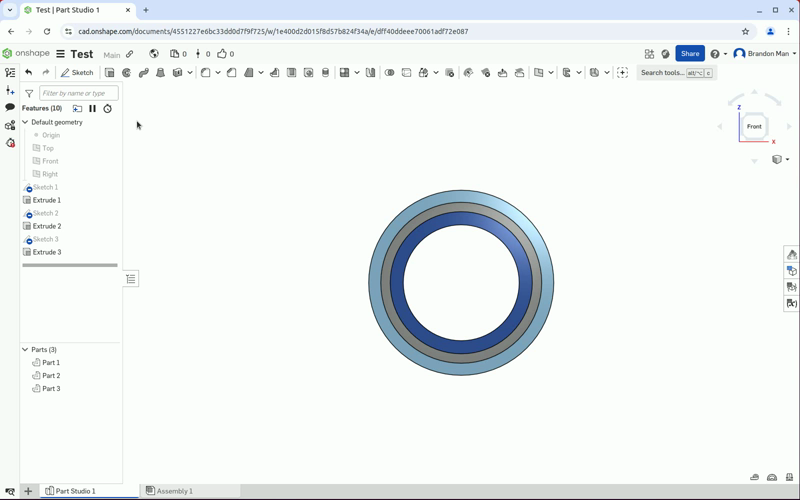
mouse_move(73, 189)
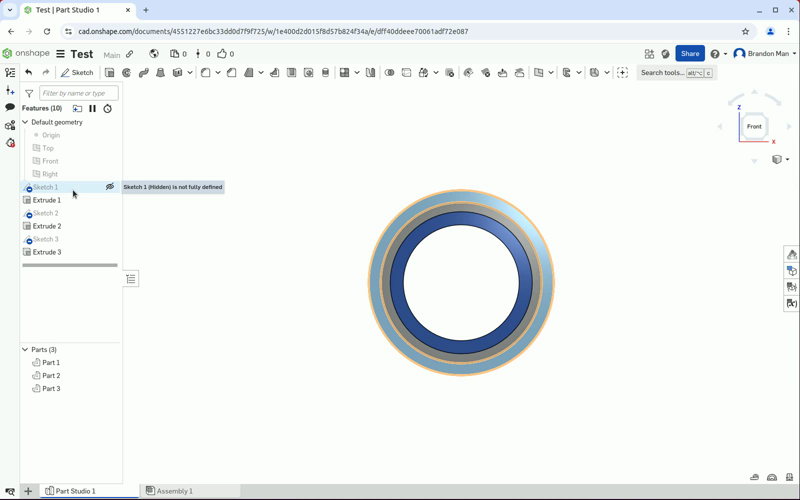
click(73, 189)
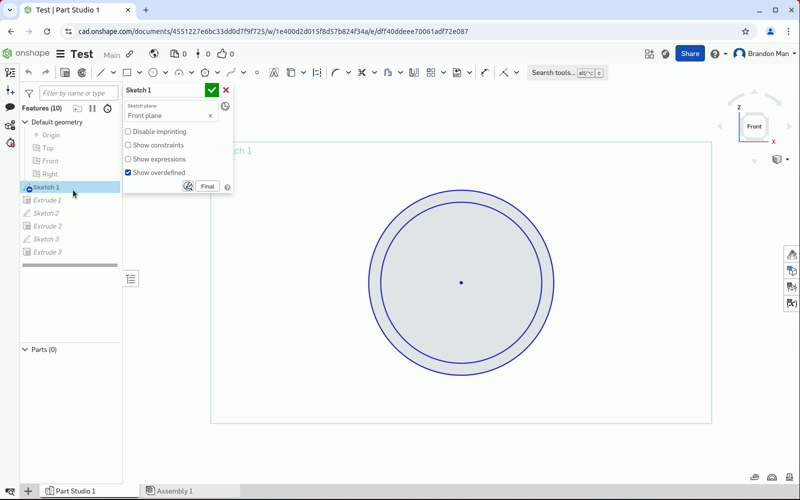
mouse_move(229, 92)
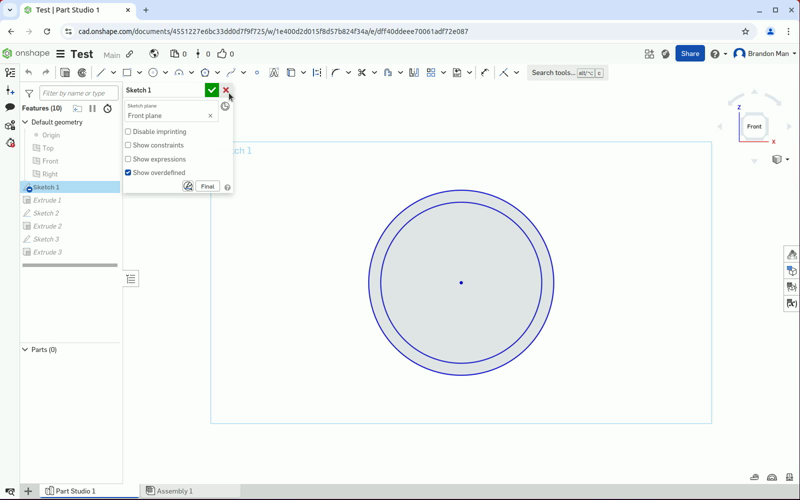
click(229, 92)
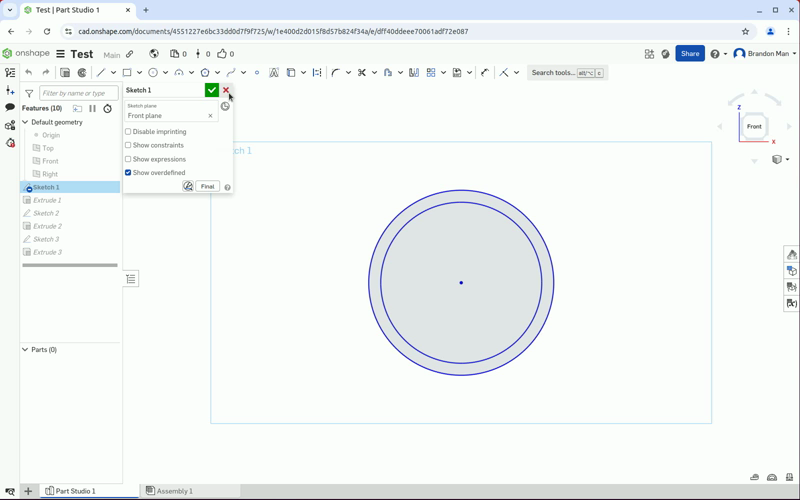
key(shift+s)
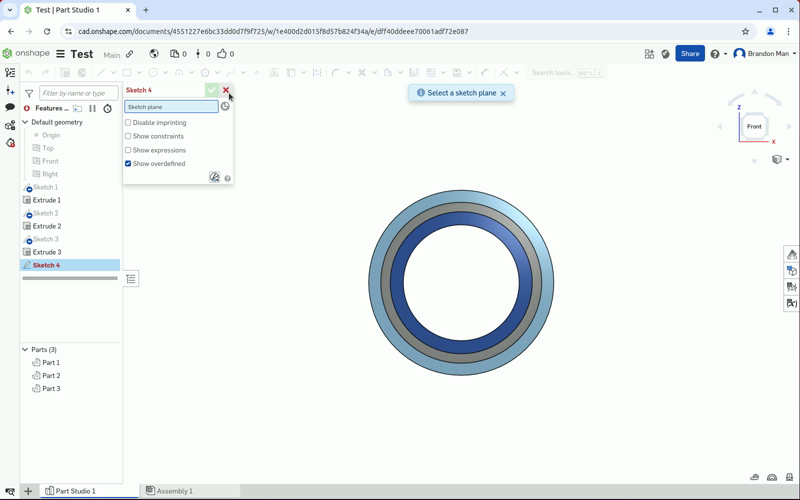
mouse_move(73, 163)
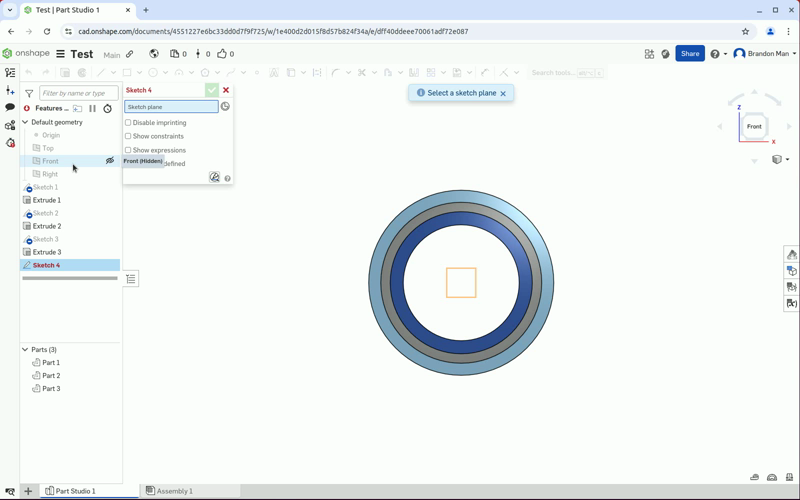
click(73, 163)
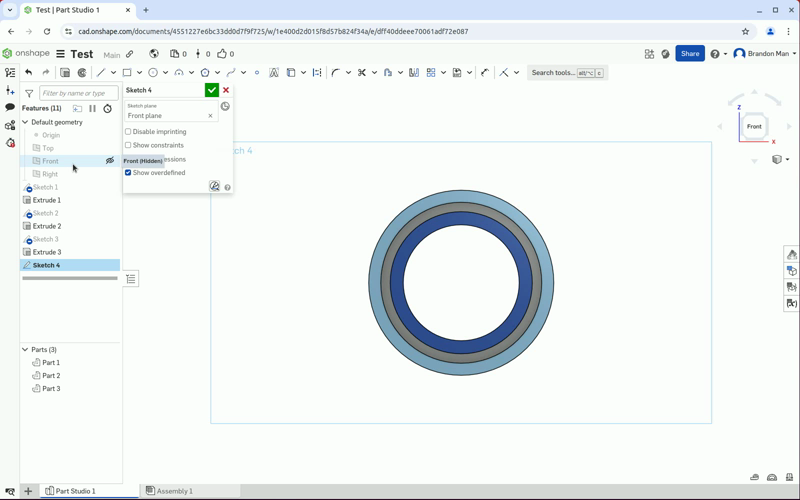
mouse_move(73, 352)
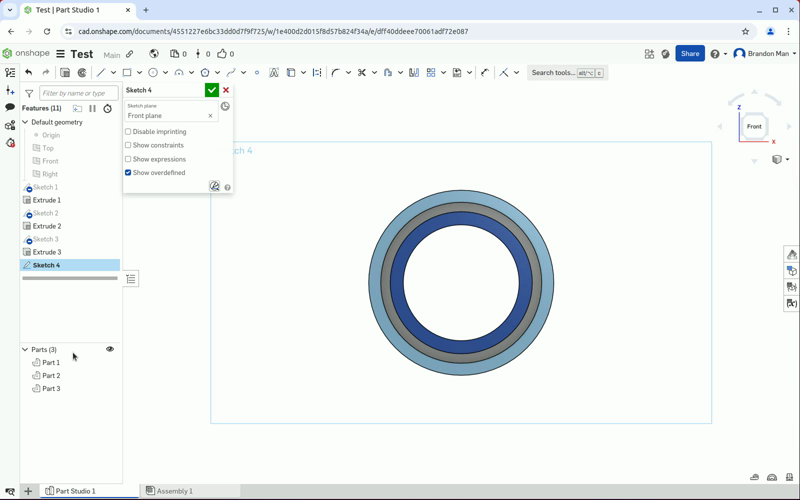
key(y)
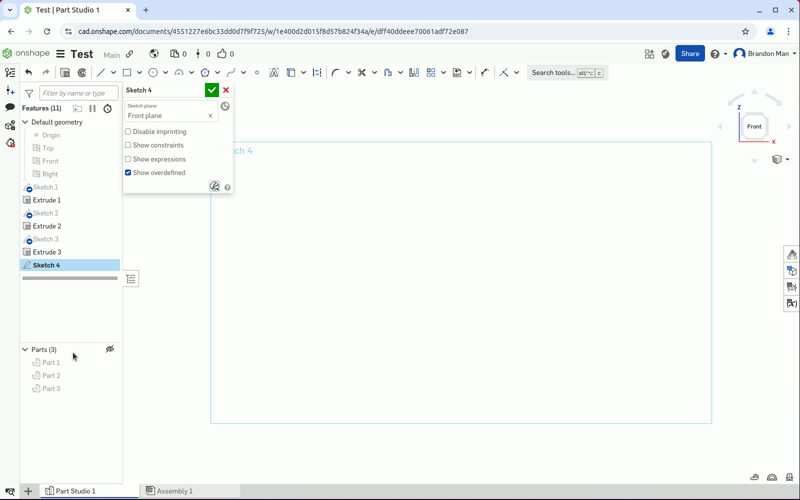
key(c)
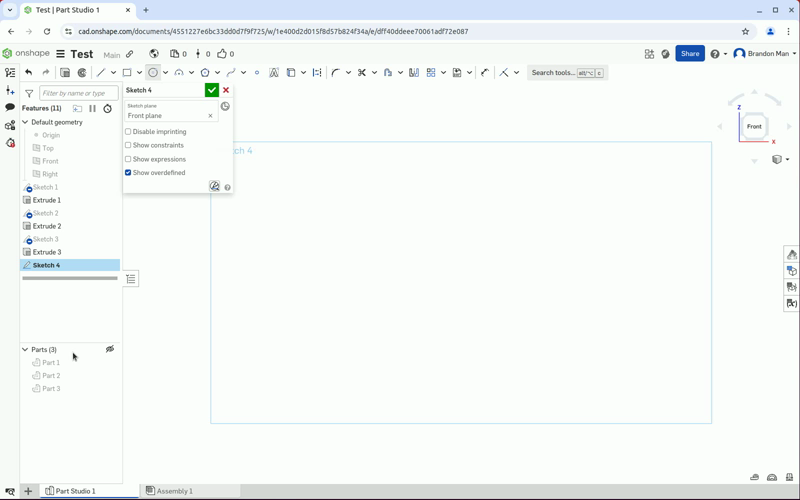
key_down(shift)
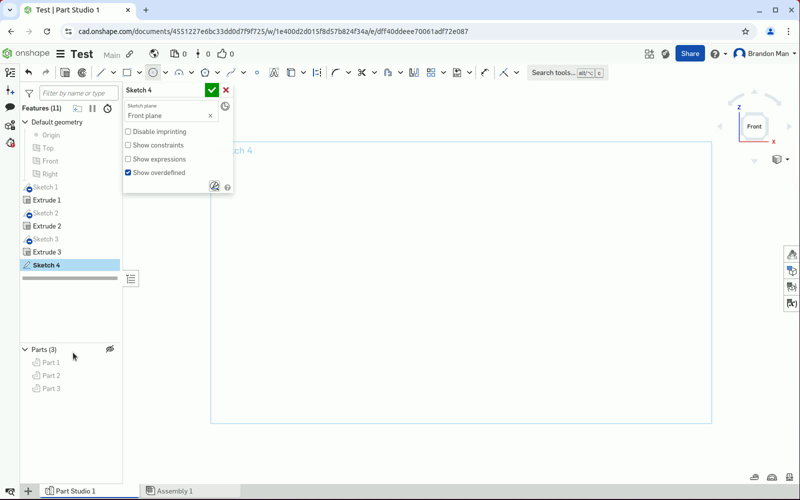
mouse_move(460, 282)
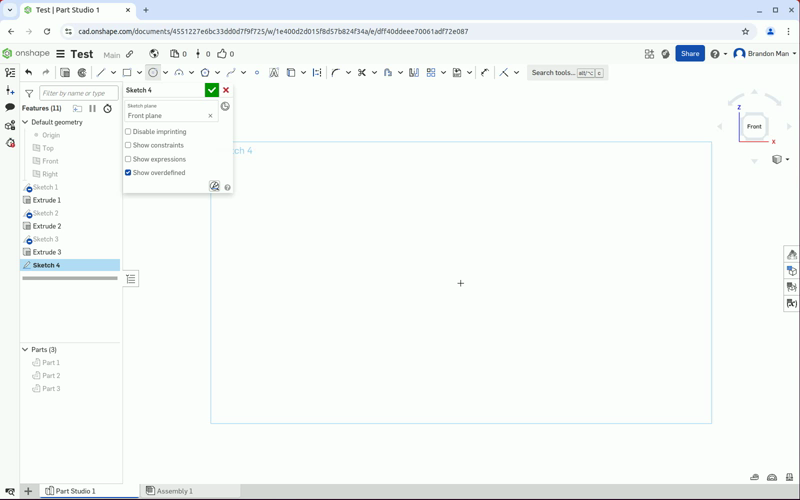
click(460, 282)
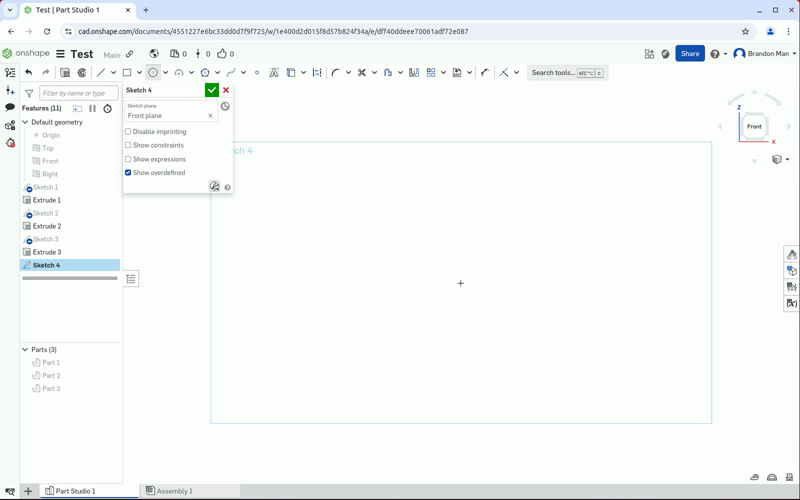
key_up(shift)
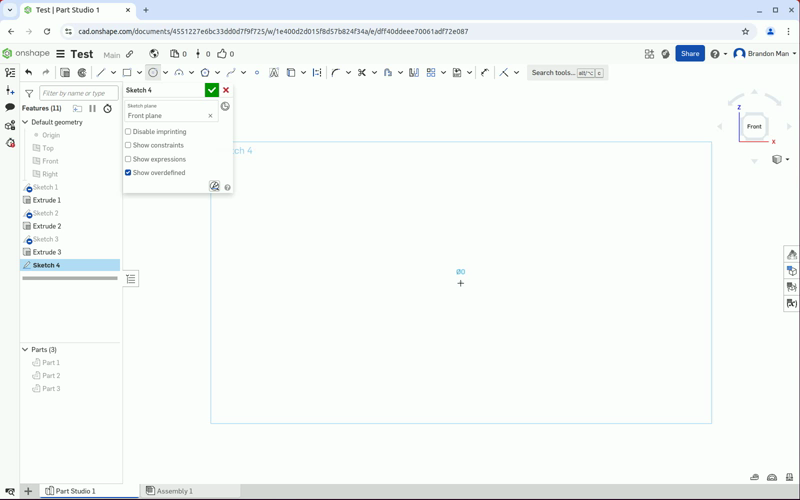
mouse_move(519, 282)
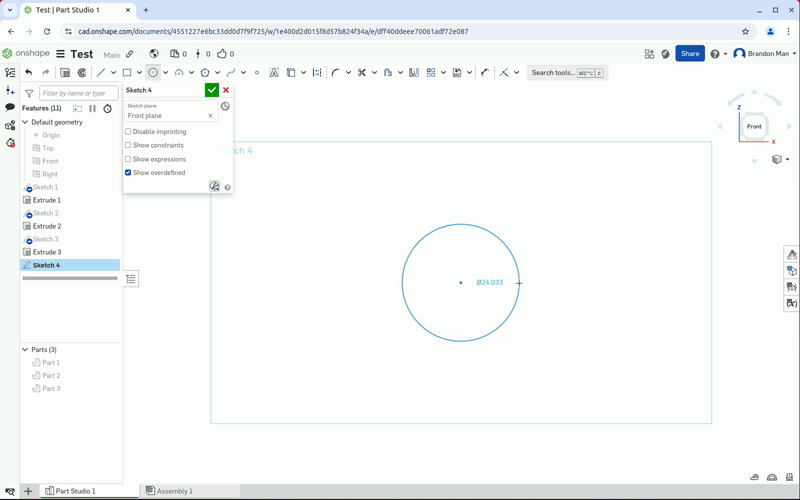
click(519, 282)
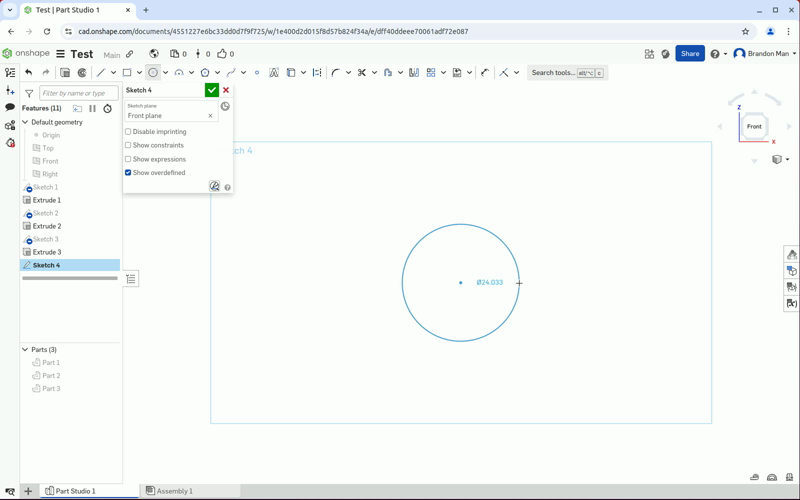
key(esc)
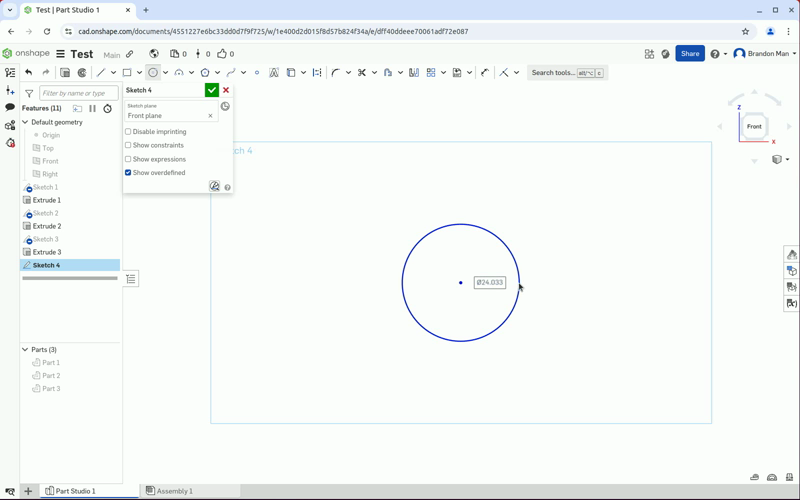
key(c)
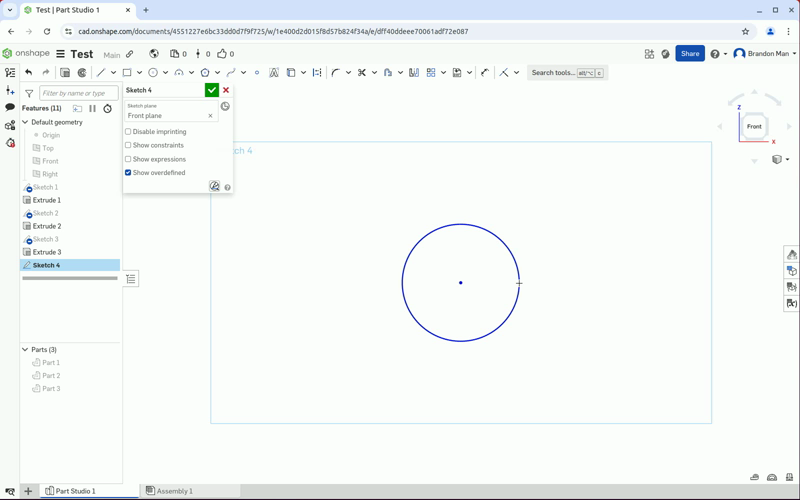
key_down(shift)
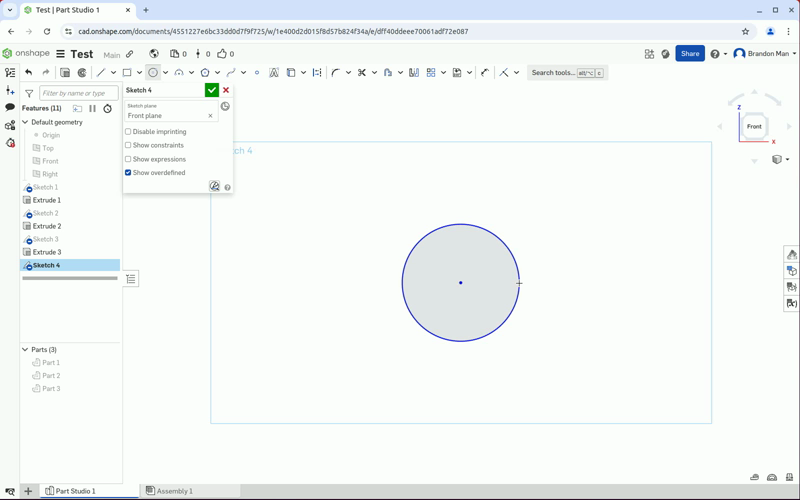
mouse_move(460, 282)
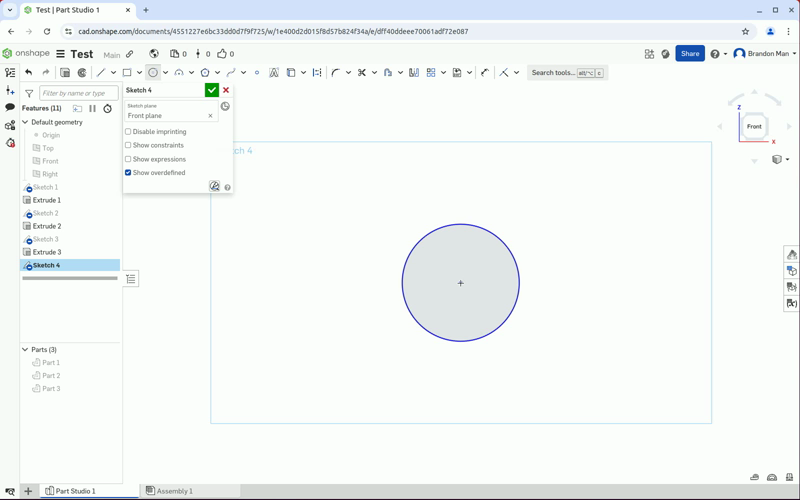
click(460, 282)
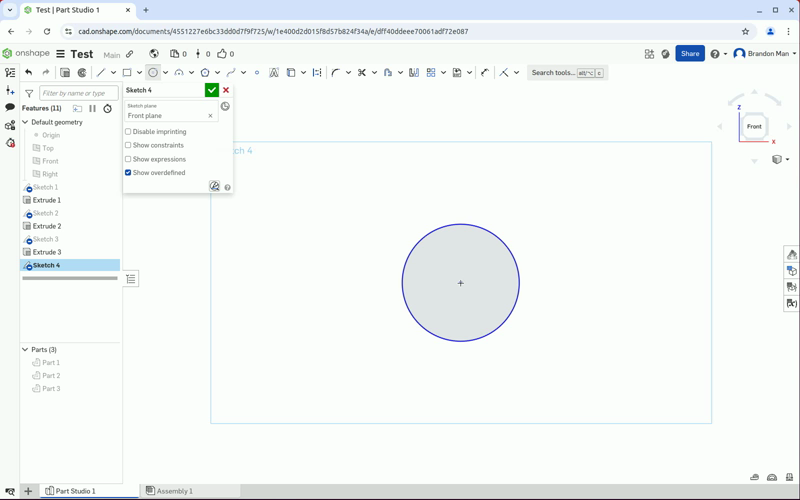
key_up(shift)
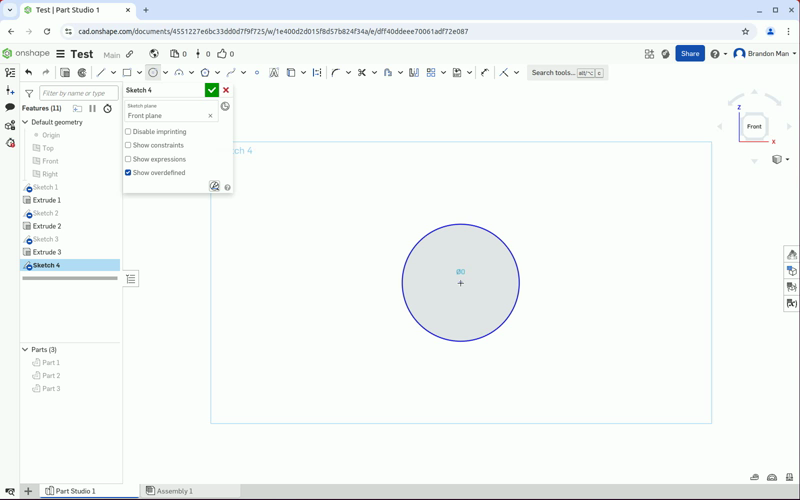
mouse_move(507, 282)
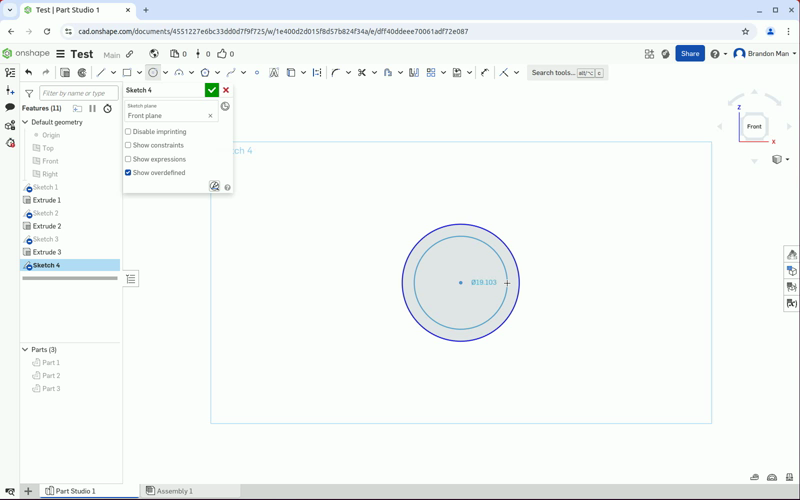
click(507, 282)
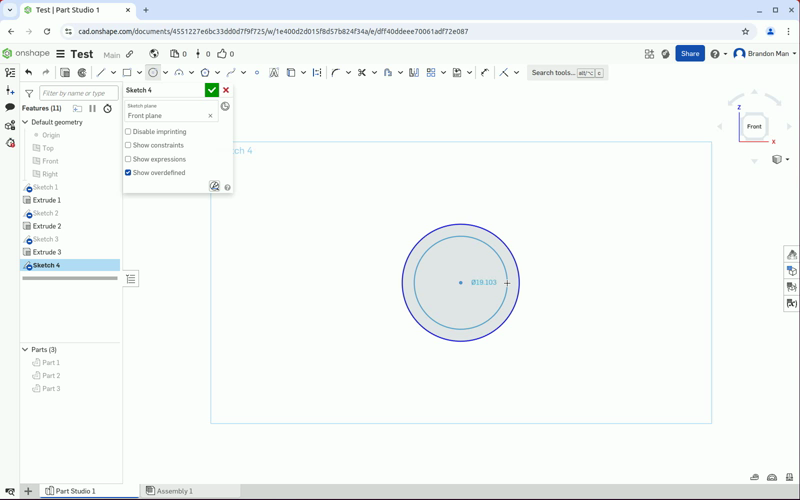
key(esc)
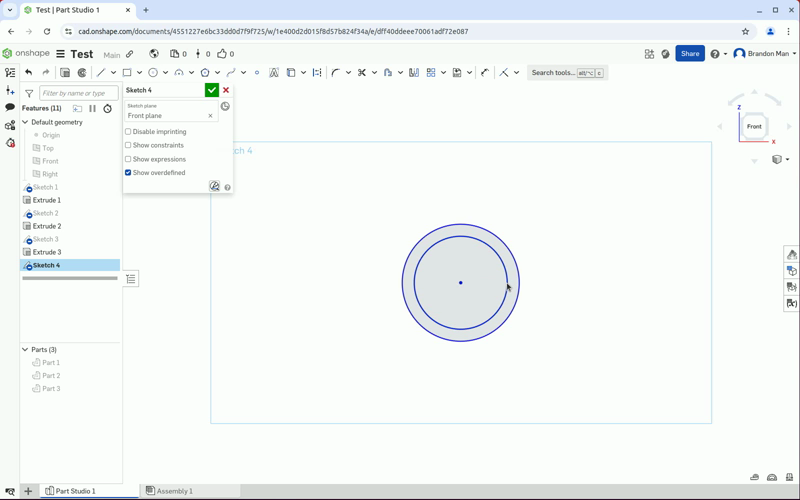
mouse_move(417, 253)
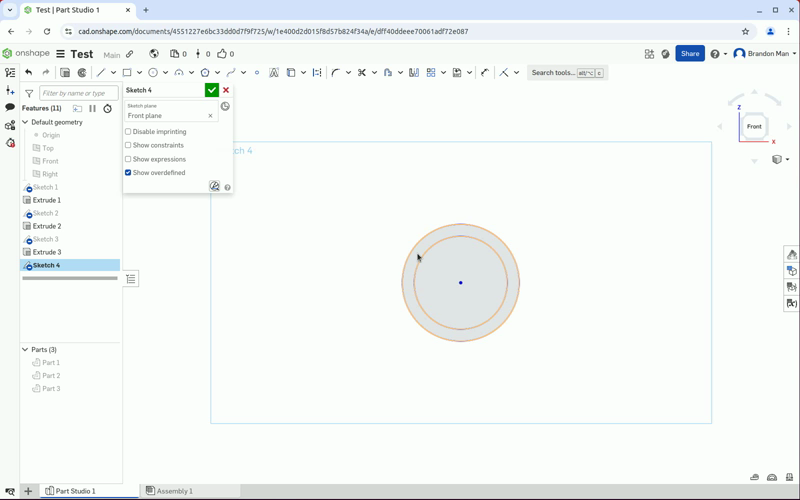
click(417, 253)
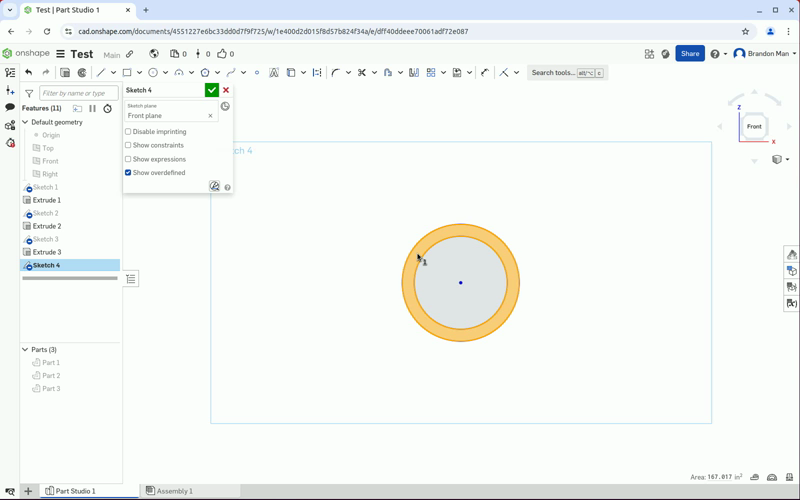
mouse_move(73, 352)
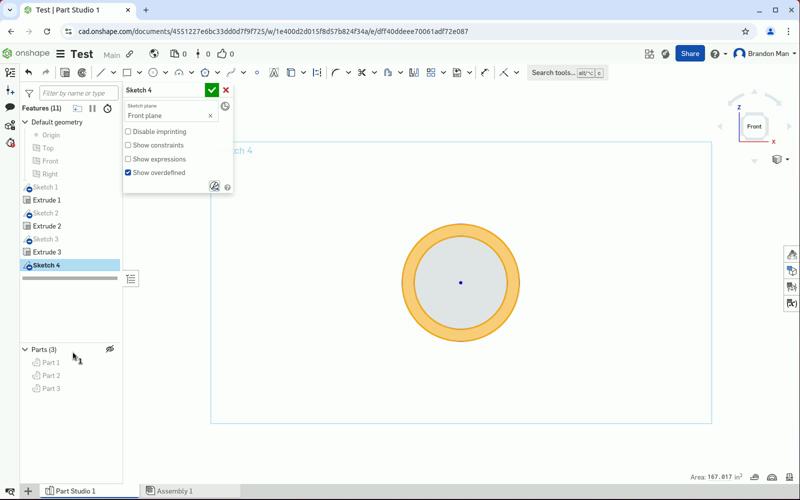
key(shift+y)
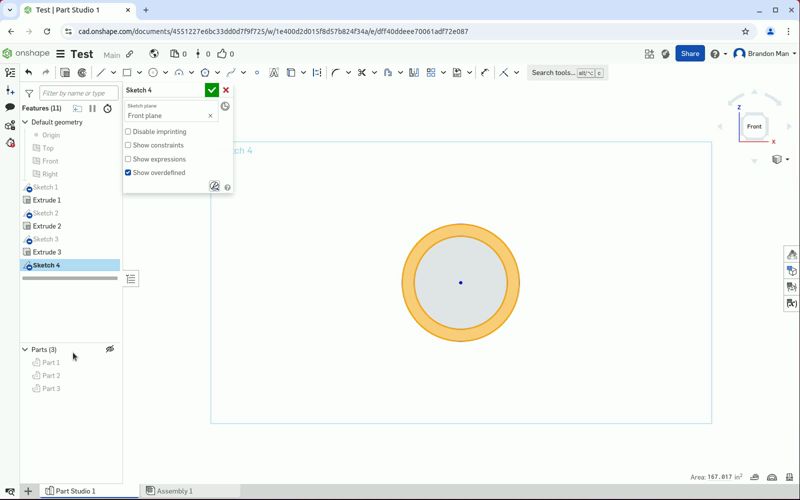
key(shift+e)
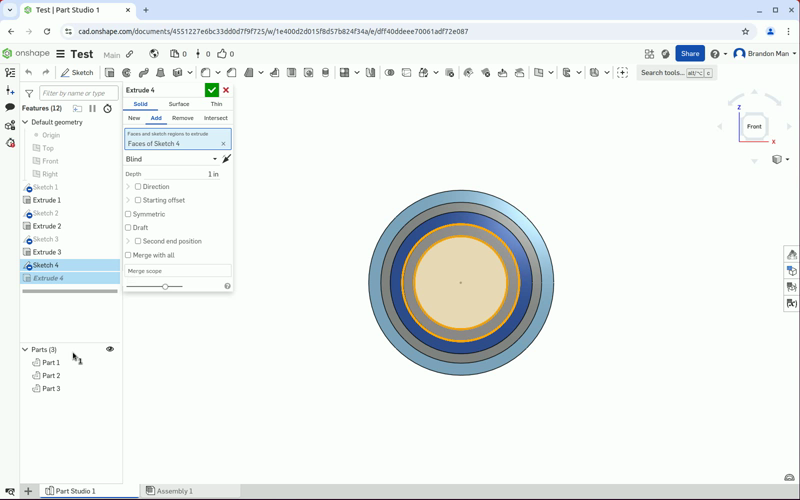
mouse_move(143, 106)
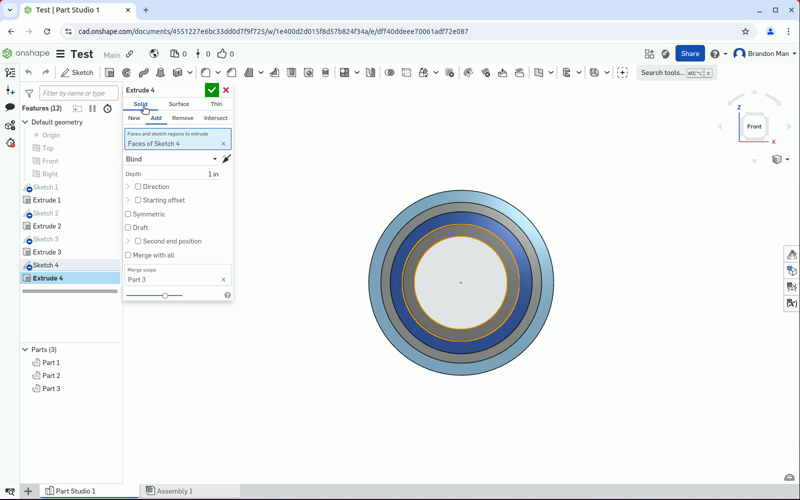
click(143, 106)
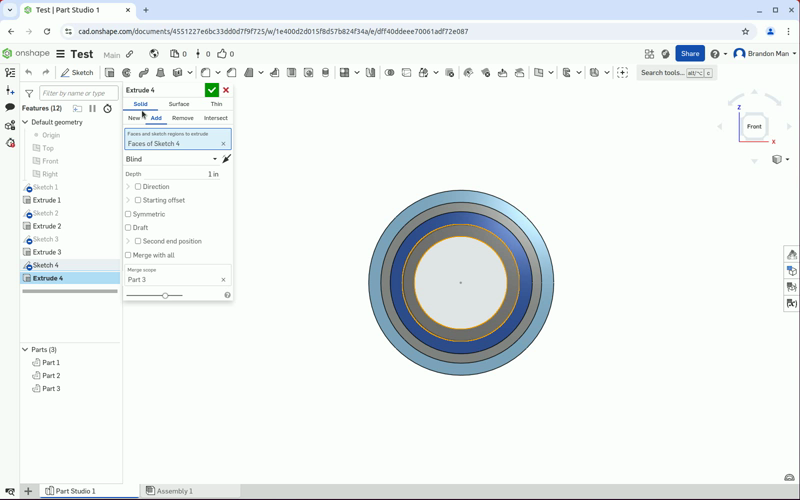
mouse_move(137, 120)
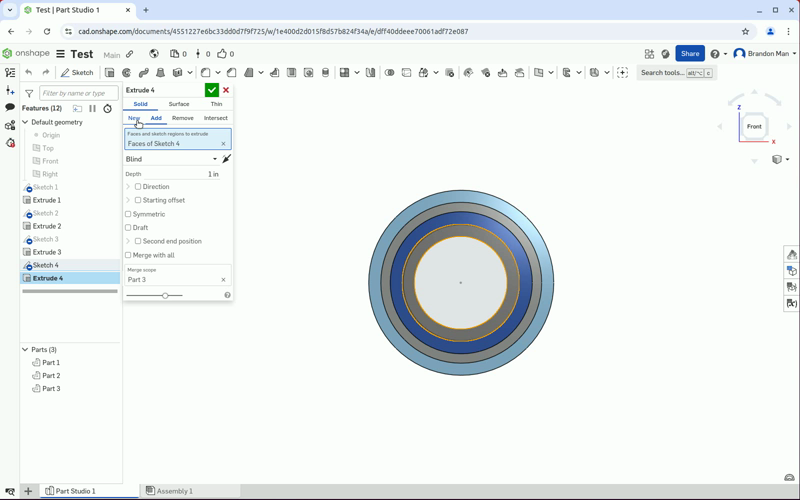
click(137, 120)
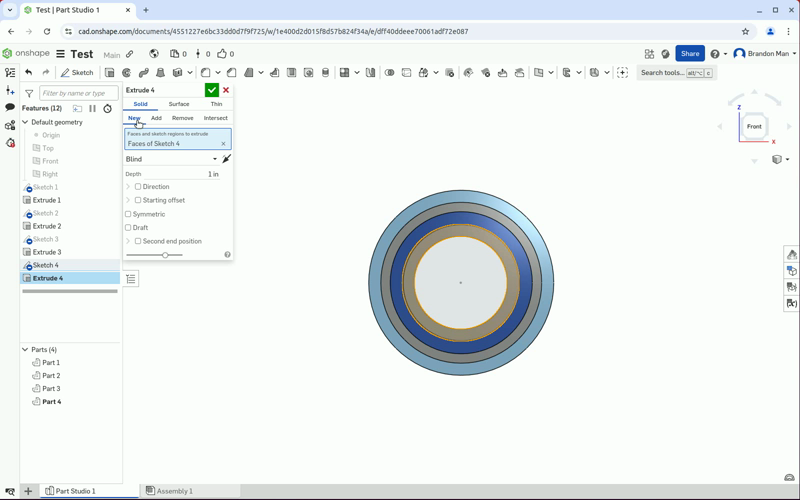
key(tab, 4)
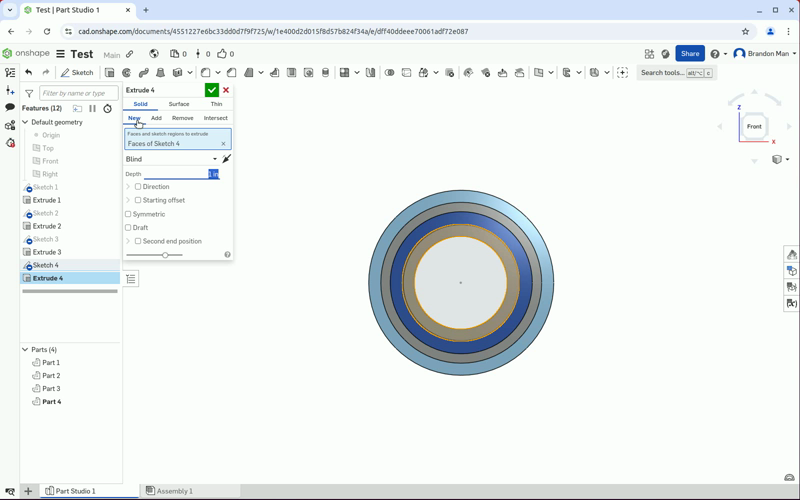
text(-9.147)
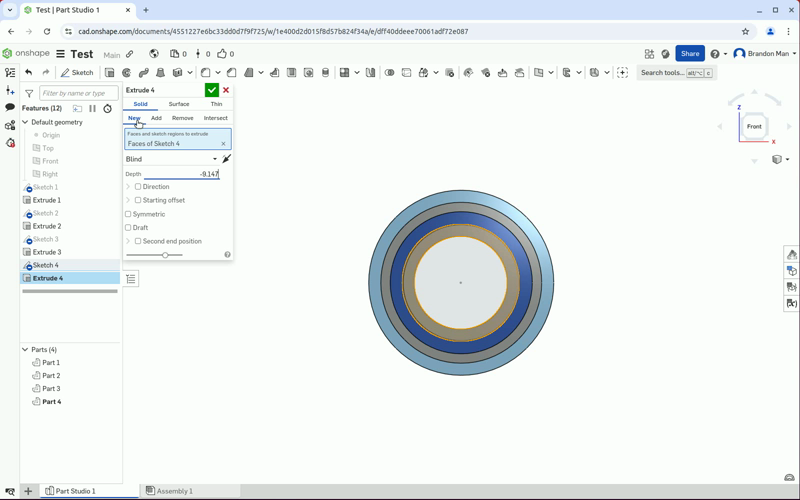
key(enter)
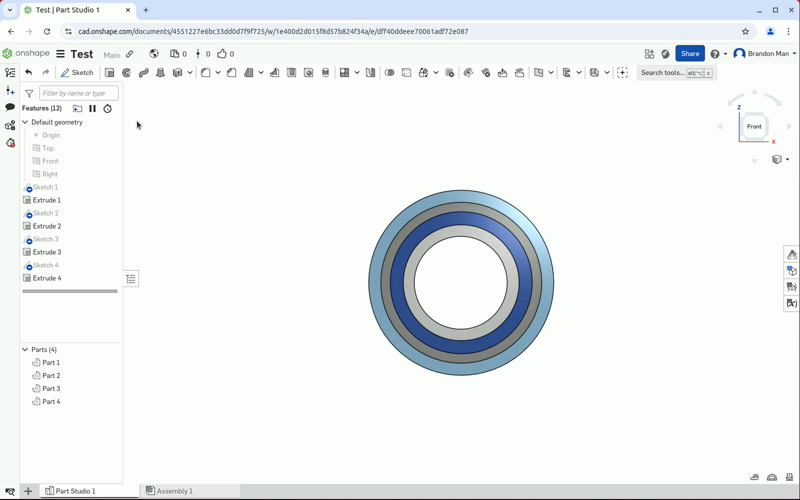
key(shift+h)
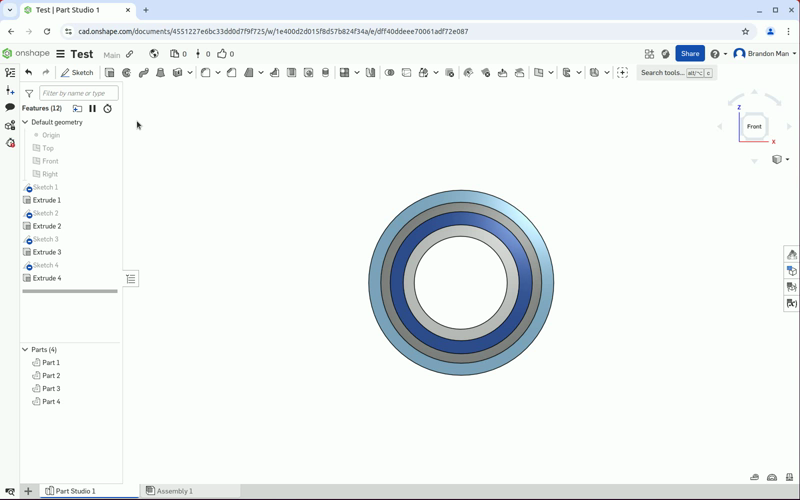
key(shift+h)
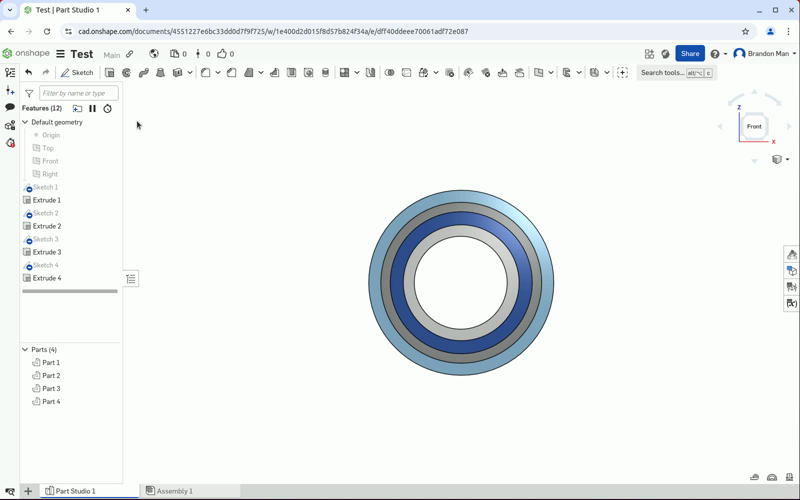
mouse_move(73, 189)
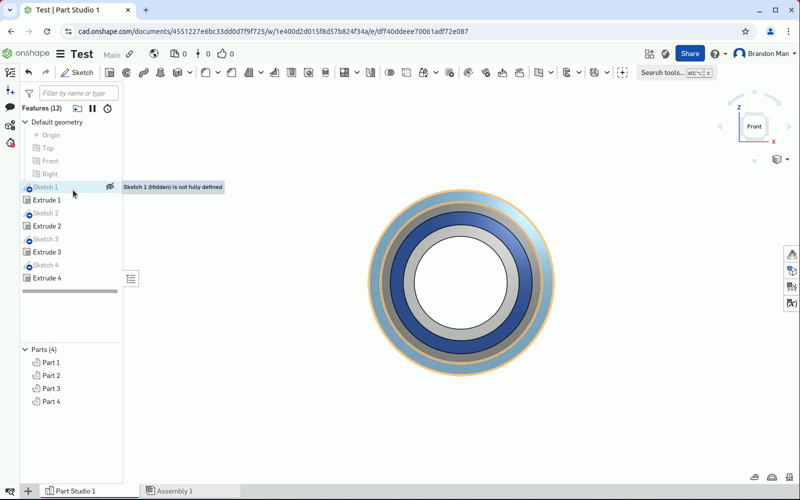
click(73, 189)
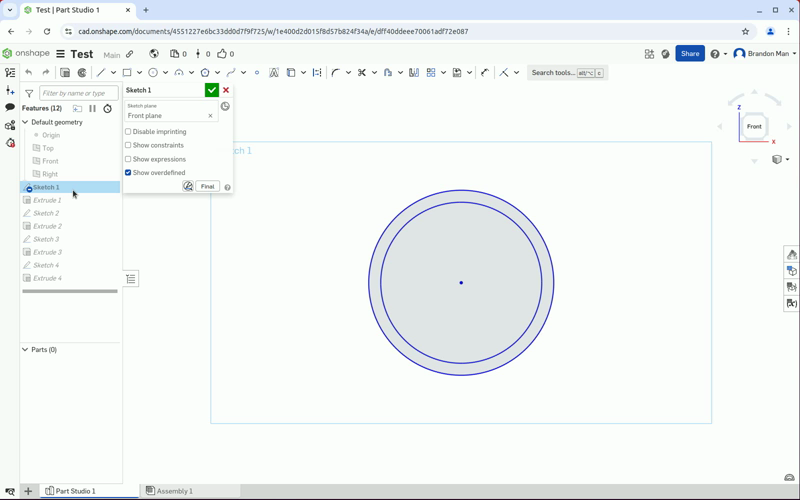
mouse_move(229, 92)
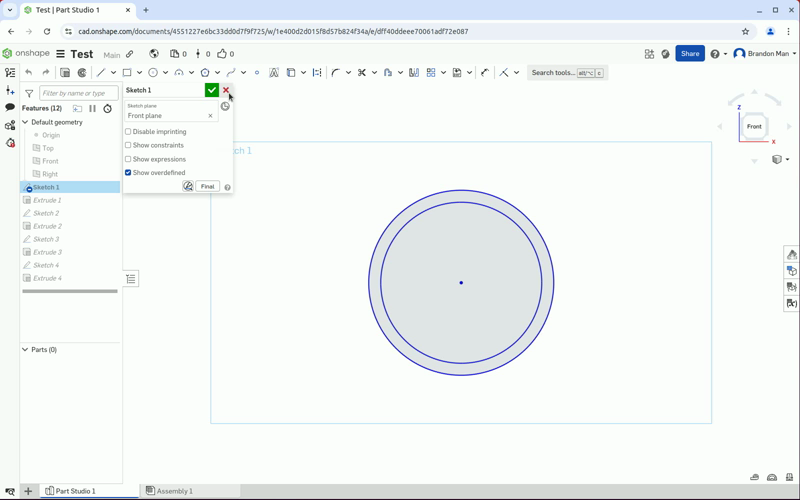
click(229, 92)
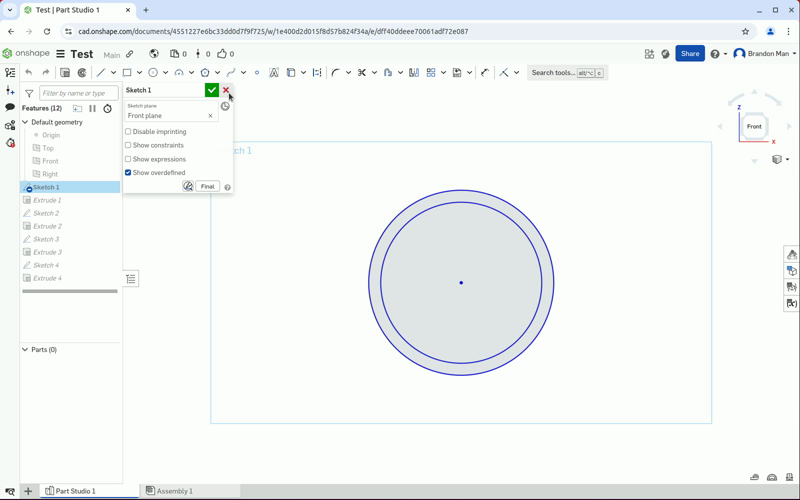
key(shift+s)
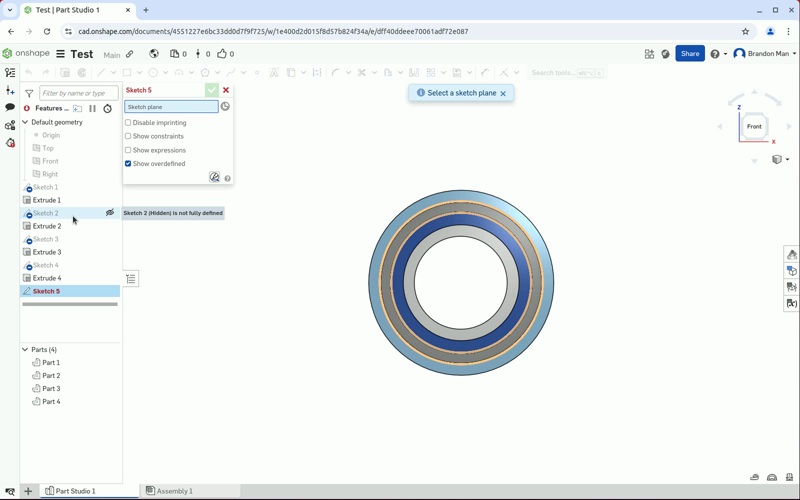
scroll(3)
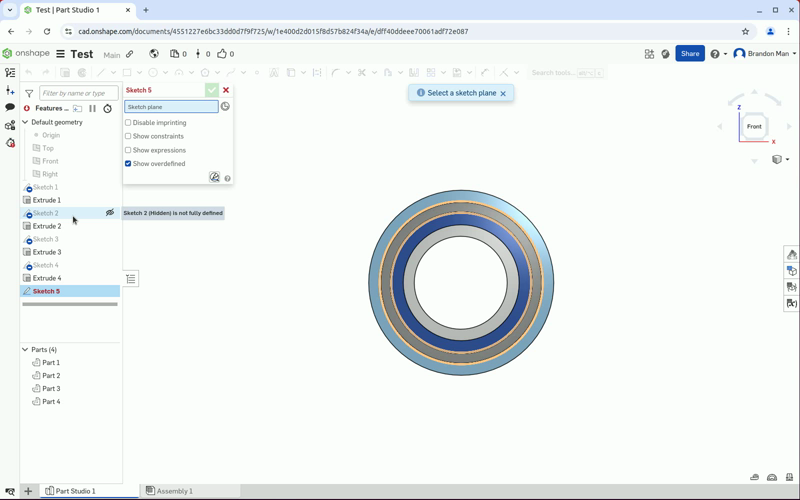
mouse_move(73, 163)
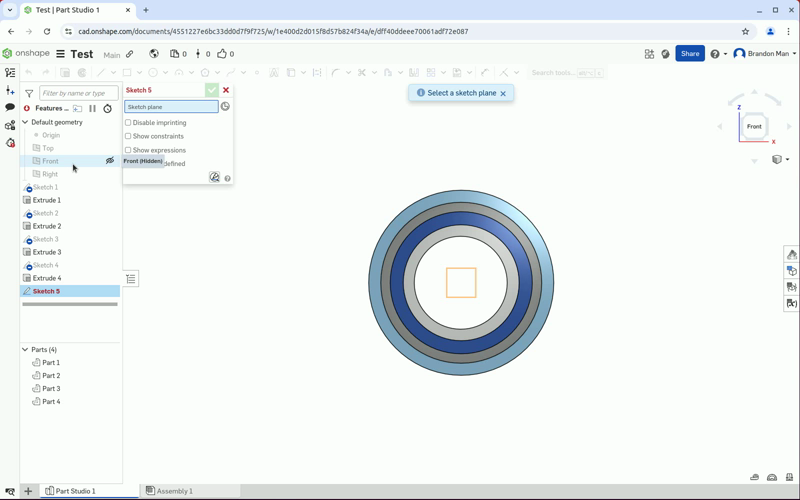
click(73, 163)
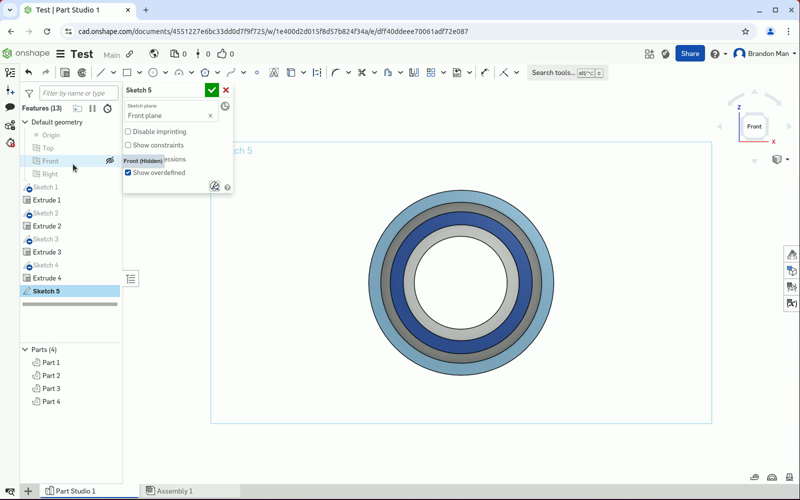
mouse_move(73, 352)
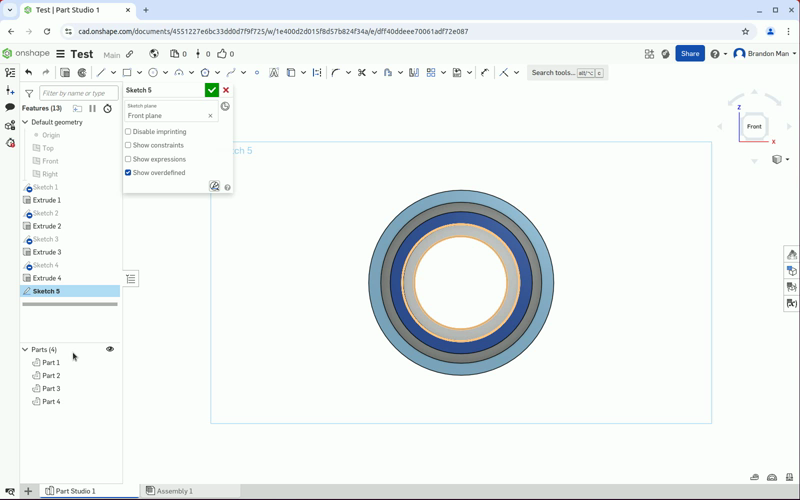
key(y)
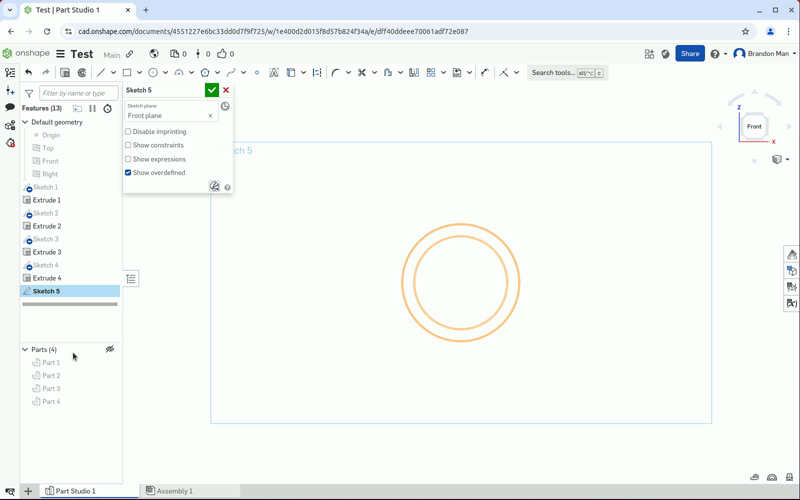
key(c)
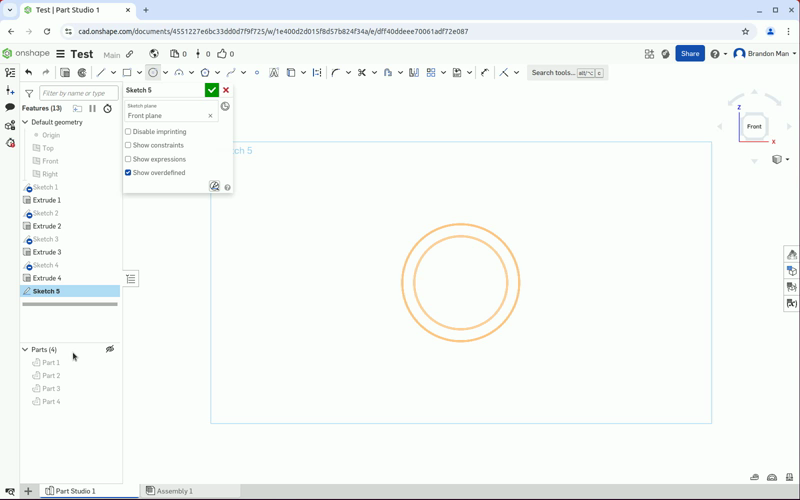
key_down(shift)
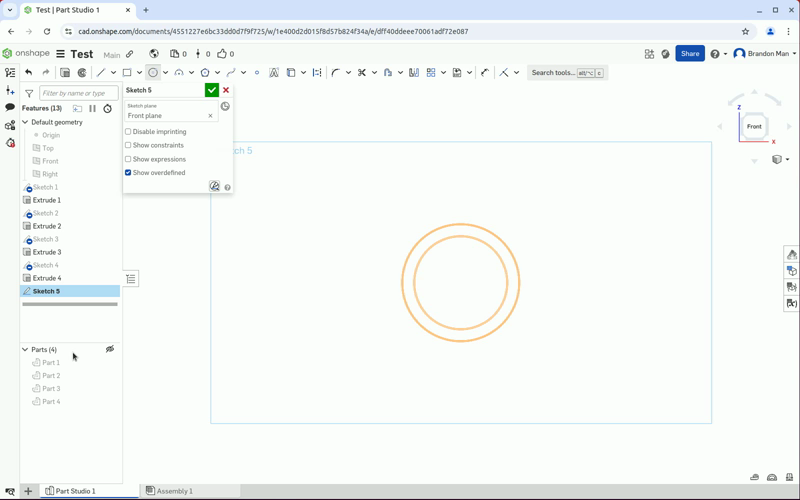
mouse_move(461, 282)
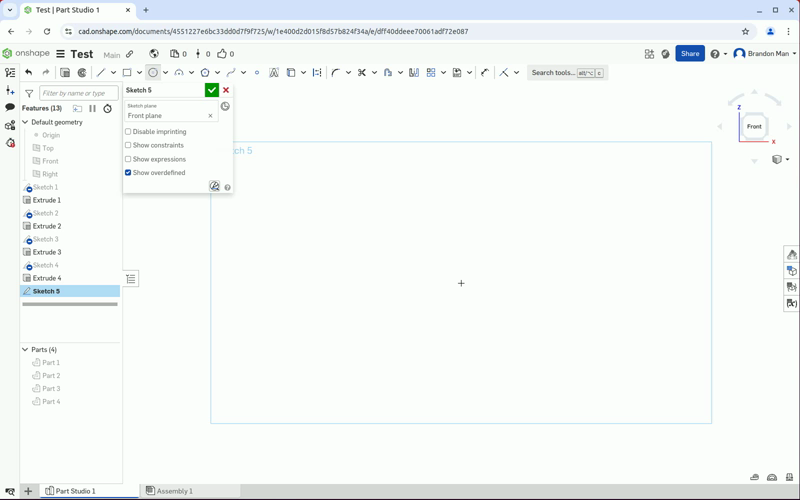
click(461, 282)
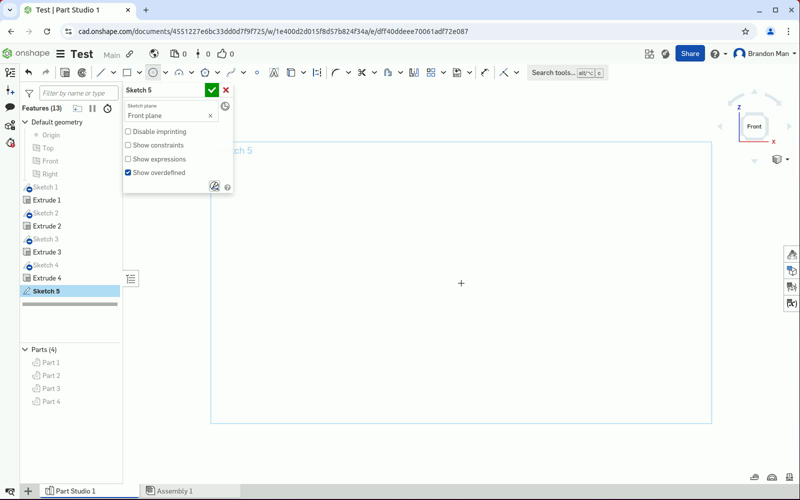
key_up(shift)
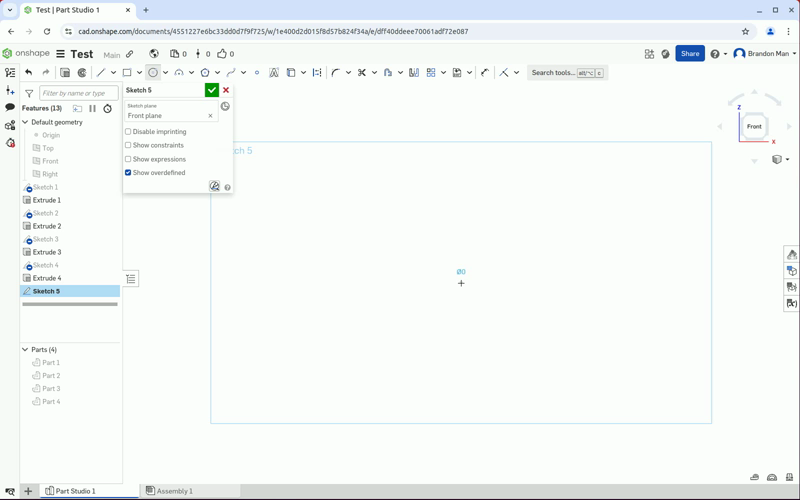
mouse_move(508, 282)
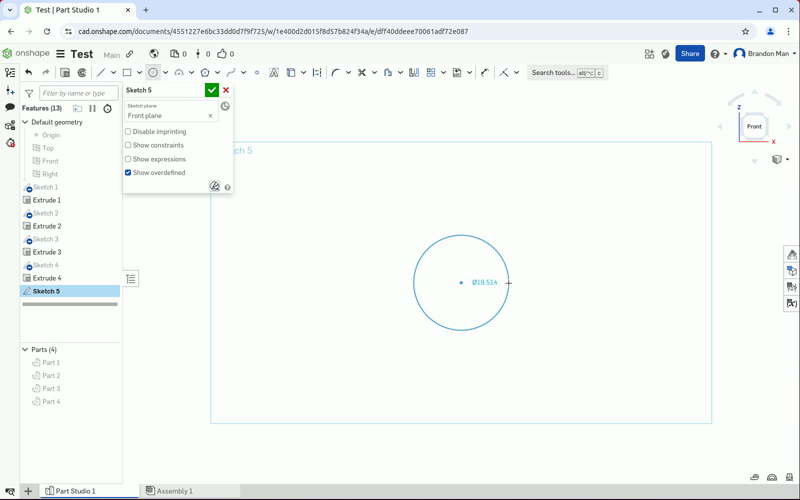
click(508, 282)
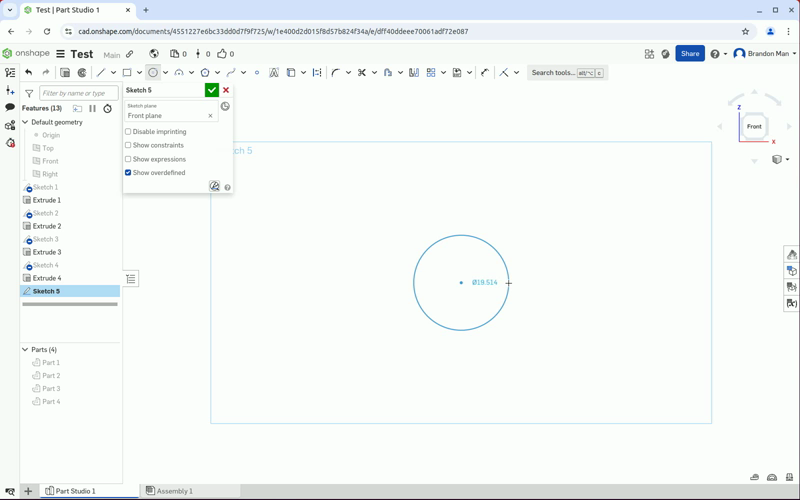
key(esc)
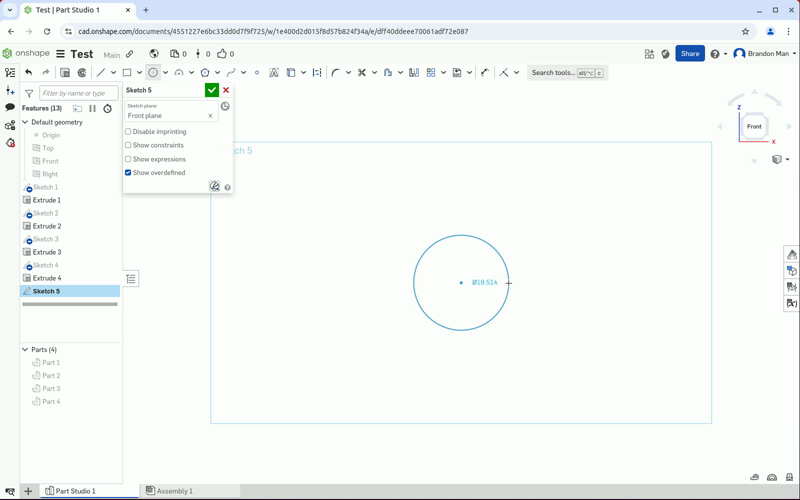
key(c)
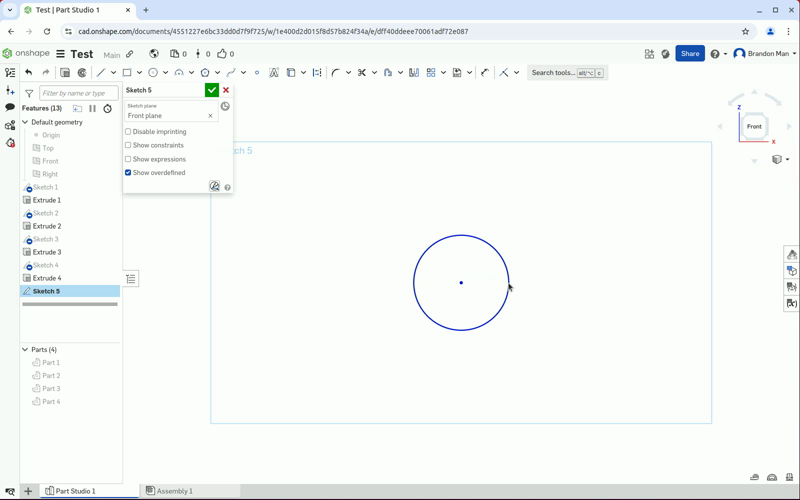
key_down(shift)
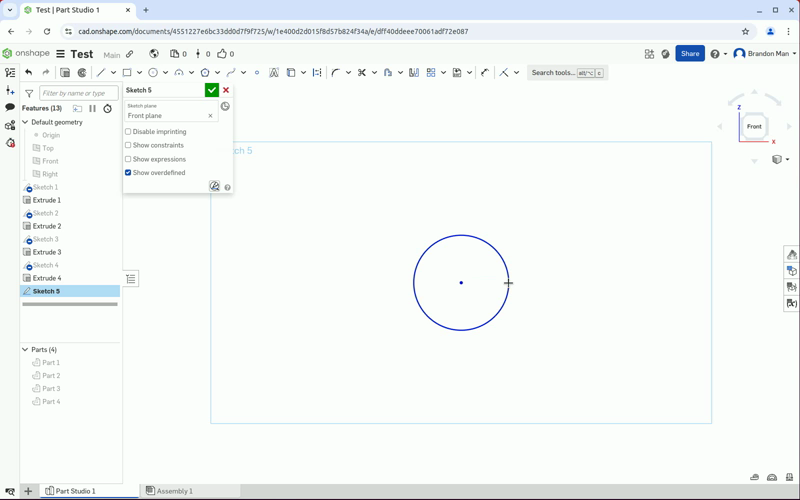
mouse_move(461, 282)
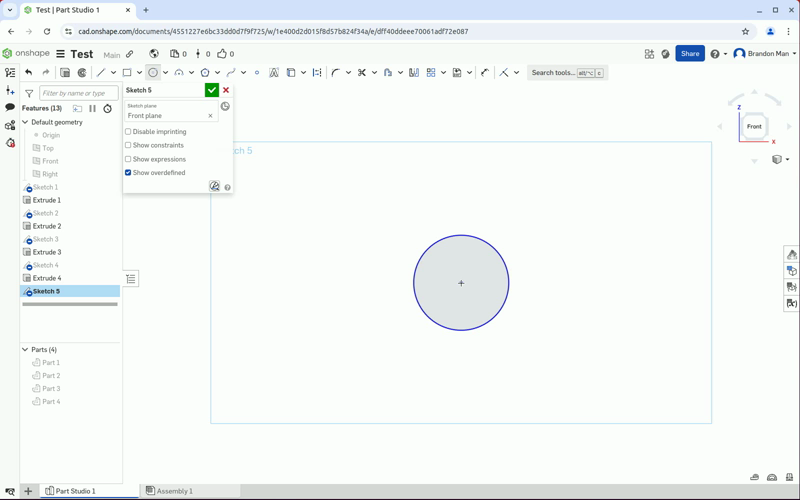
click(461, 282)
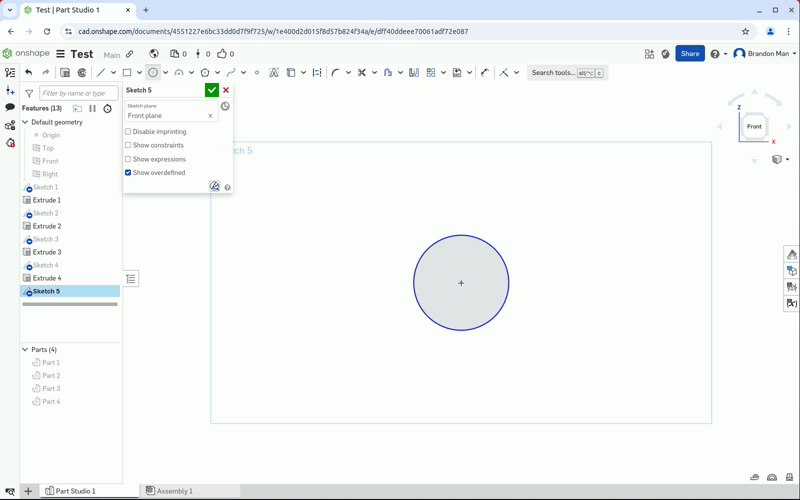
key_up(shift)
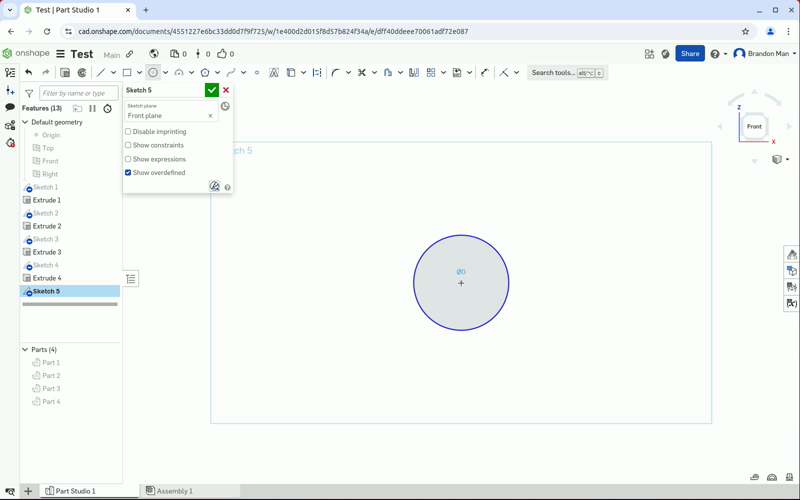
mouse_move(498, 282)
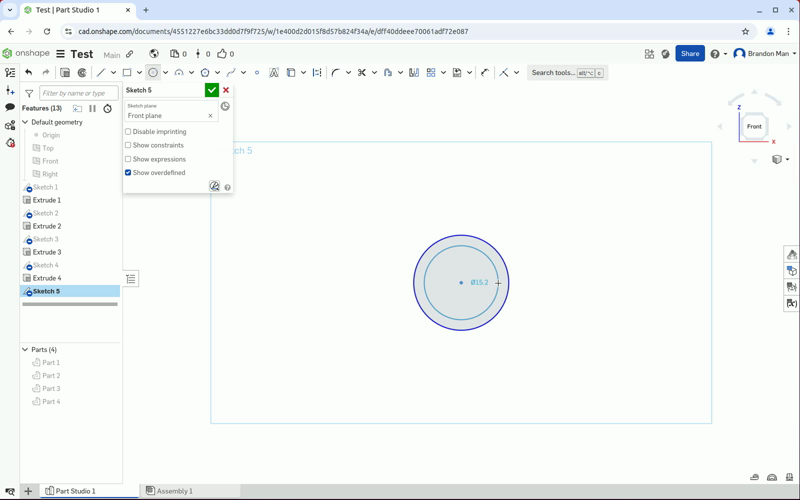
click(498, 282)
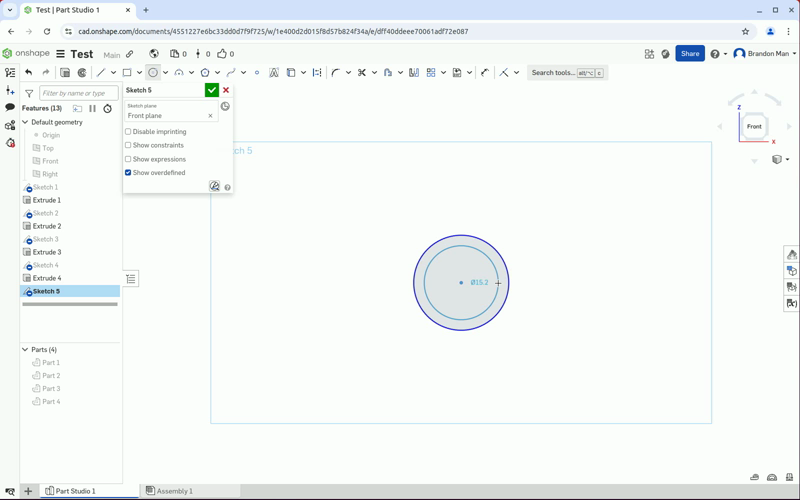
key(esc)
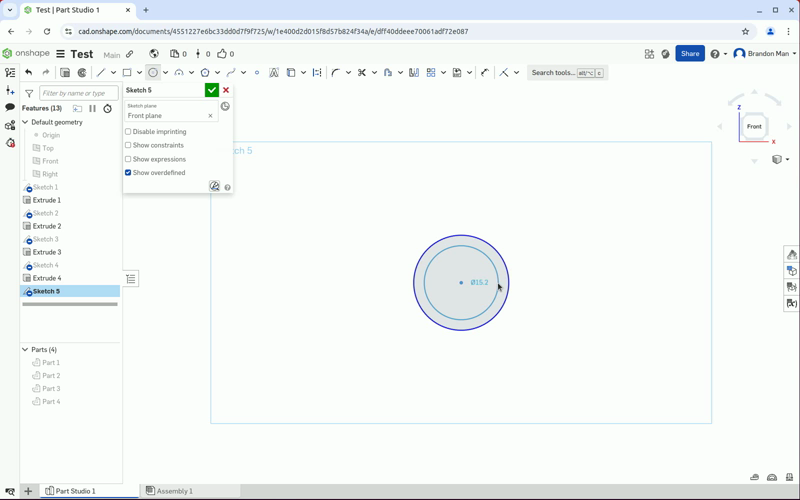
mouse_move(452, 321)
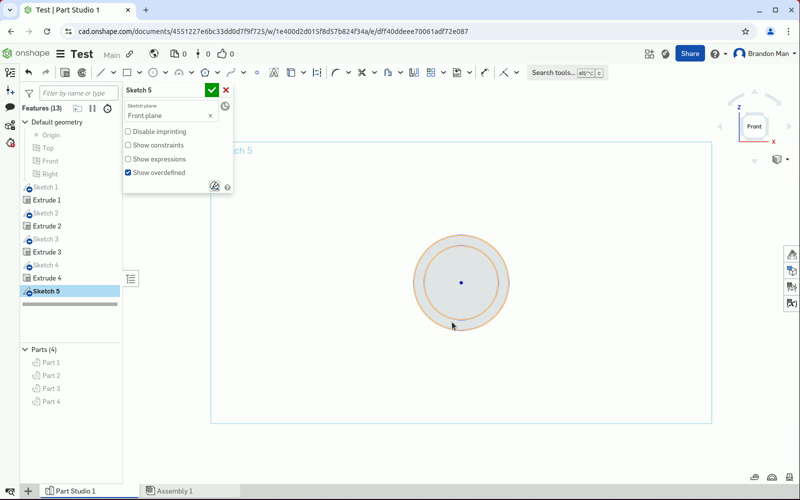
click(452, 321)
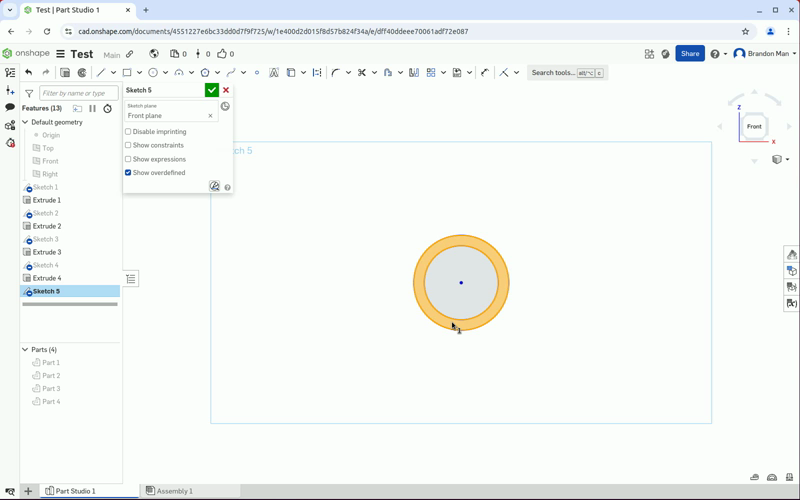
mouse_move(73, 352)
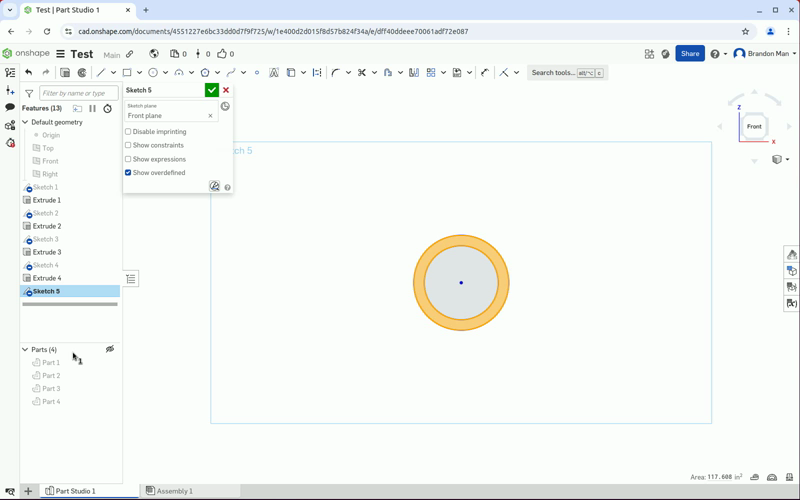
key(shift+y)
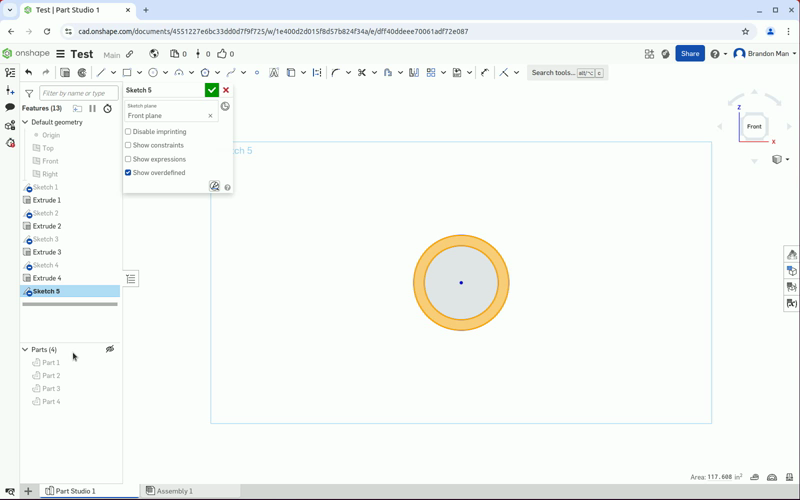
key(shift+e)
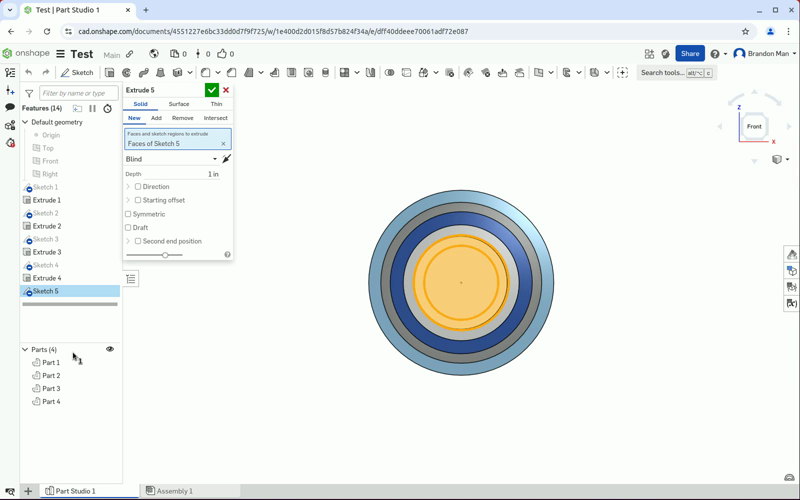
mouse_move(143, 106)
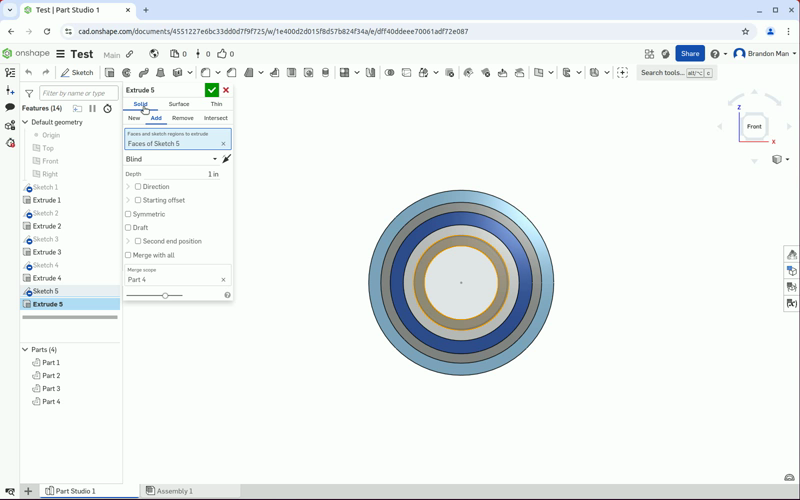
click(143, 106)
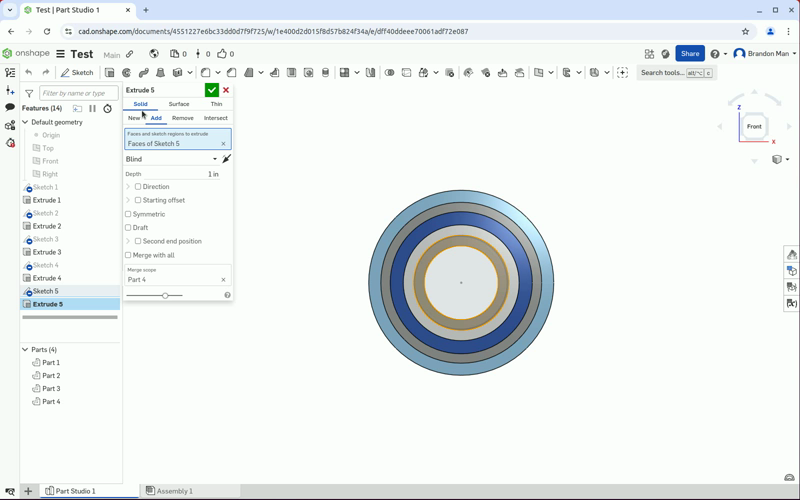
mouse_move(137, 120)
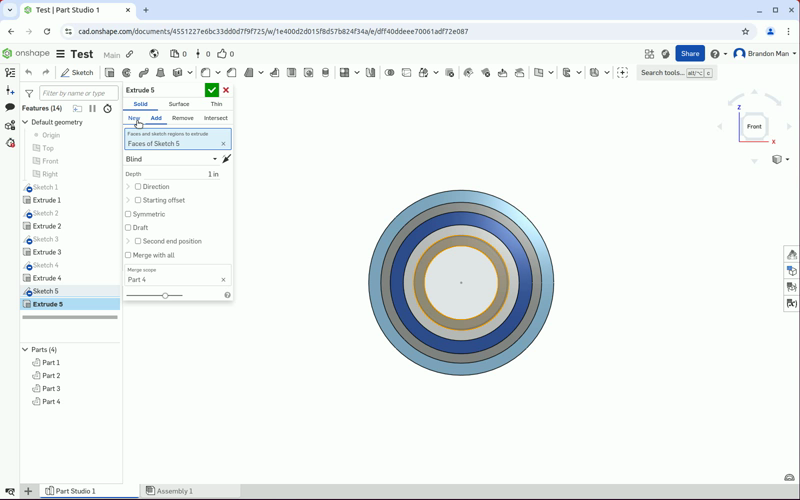
click(137, 120)
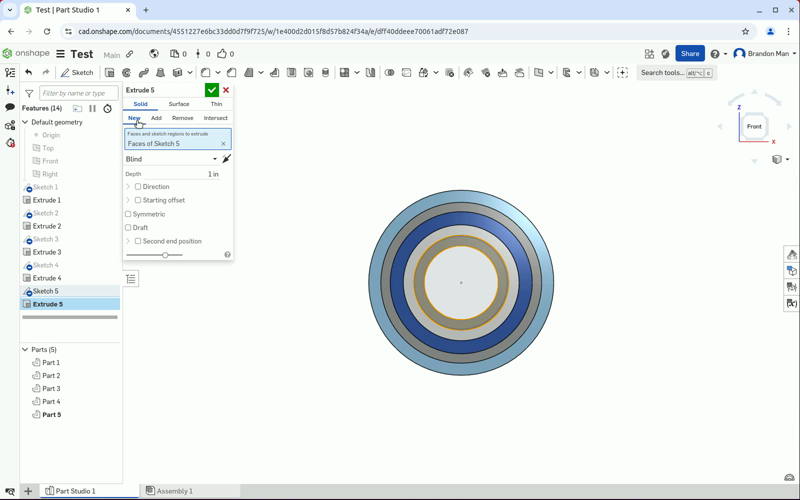
key(tab, 4)
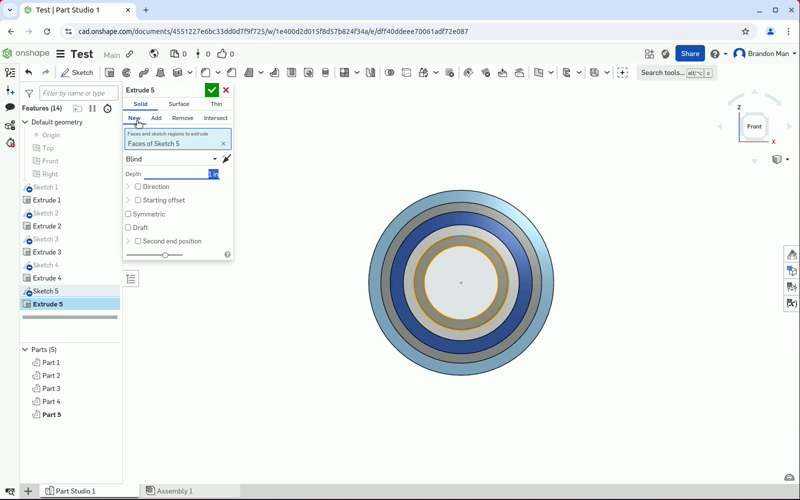
text(13.961)
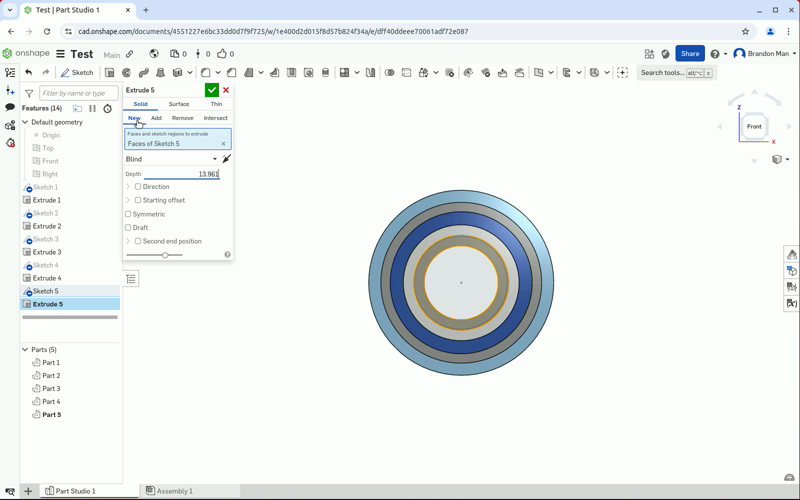
key(enter)
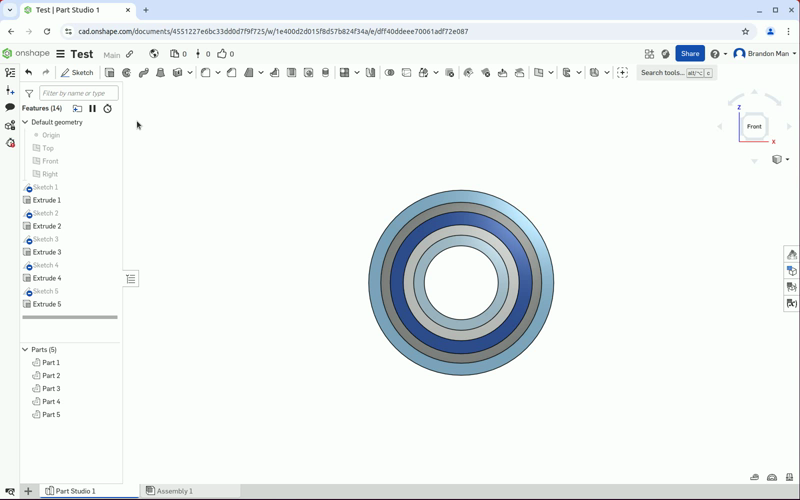
key(shift+h)
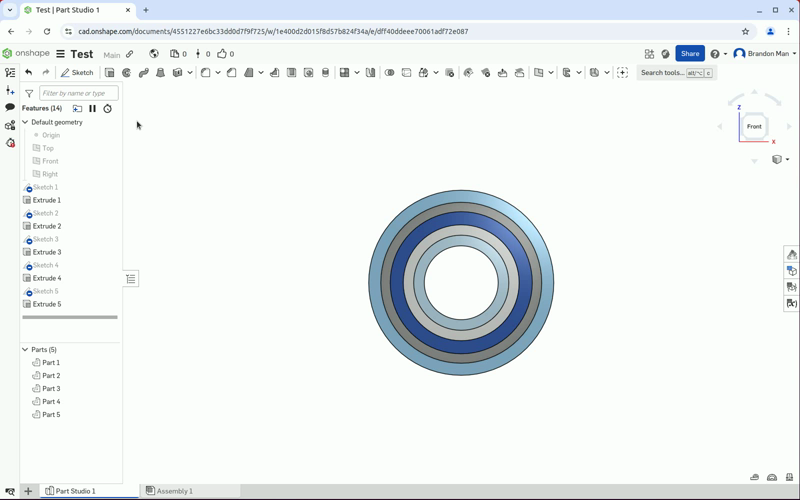
key(shift+h)
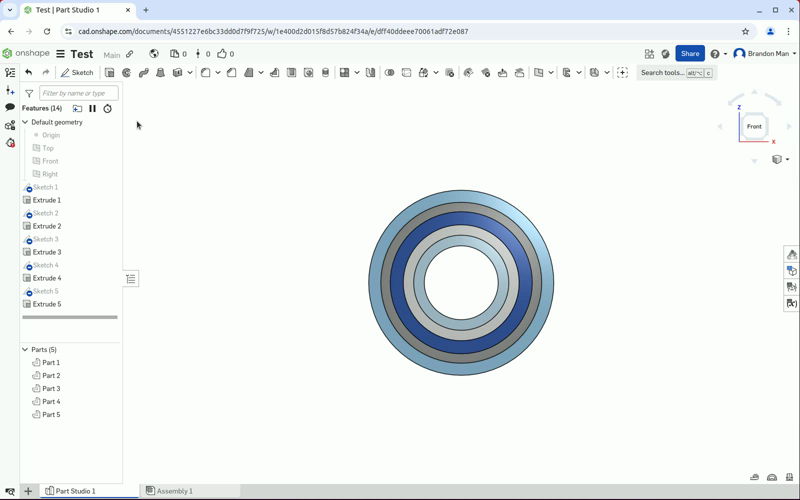
mouse_move(73, 189)
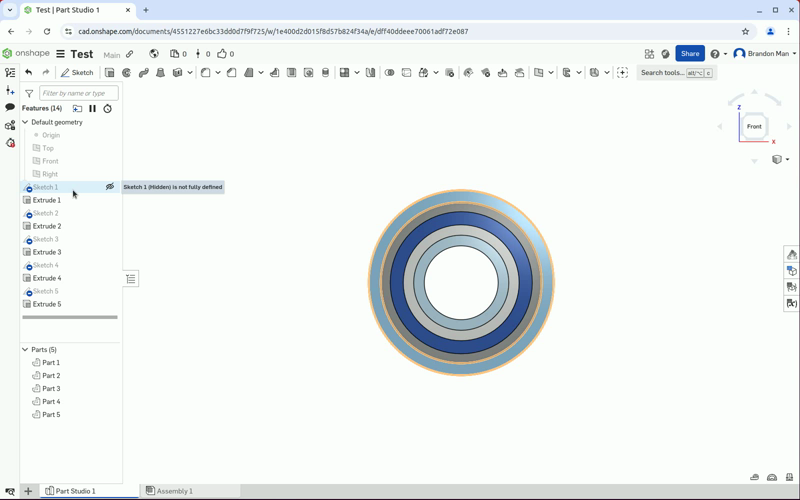
click(73, 189)
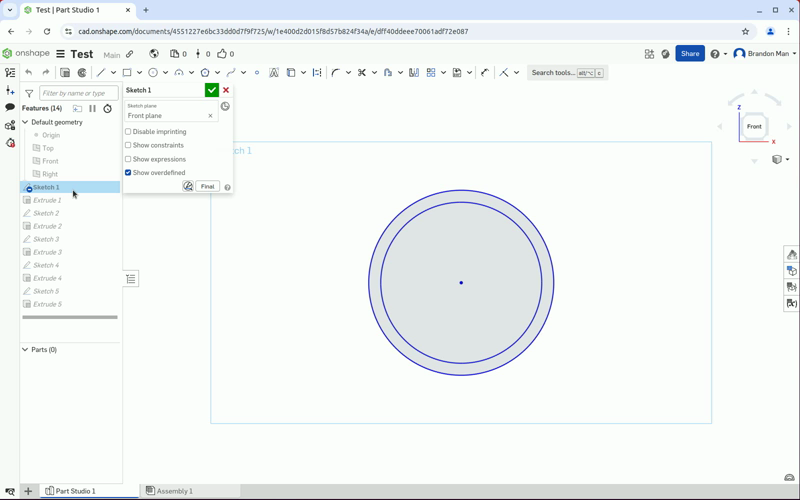
mouse_move(229, 92)
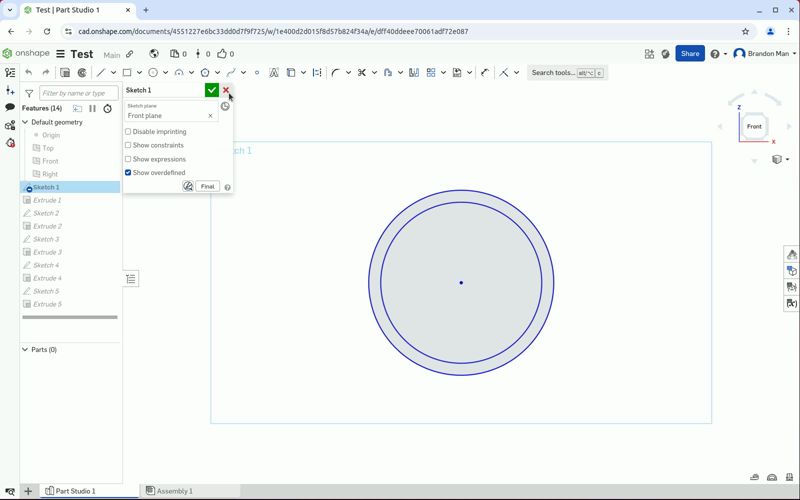
click(229, 92)
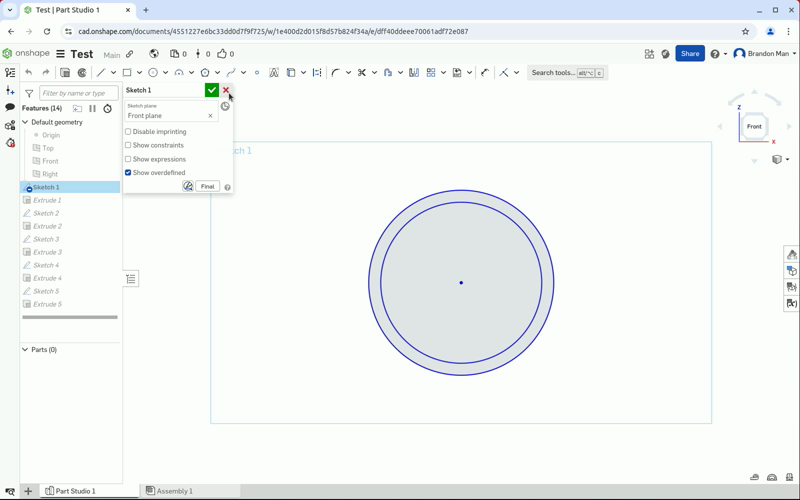
key(shift+s)
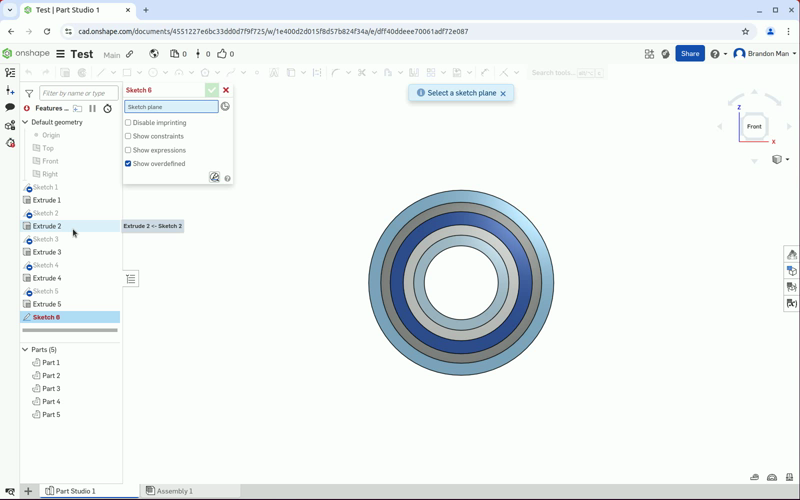
scroll(3)
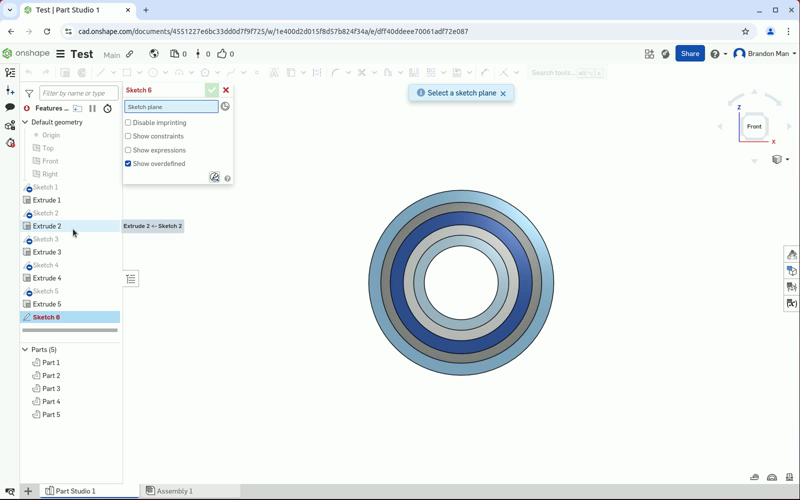
mouse_move(73, 163)
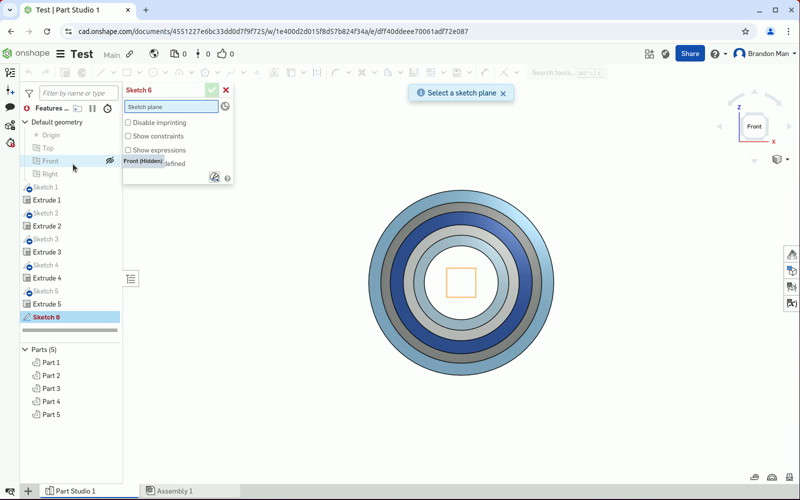
click(73, 163)
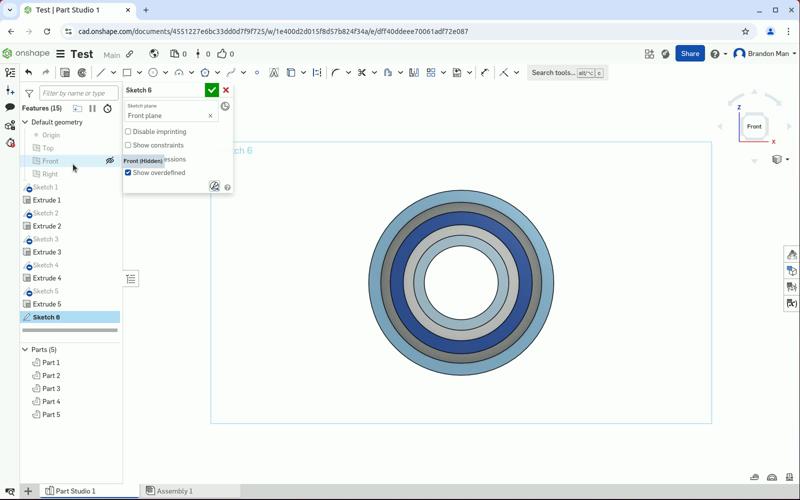
mouse_move(73, 352)
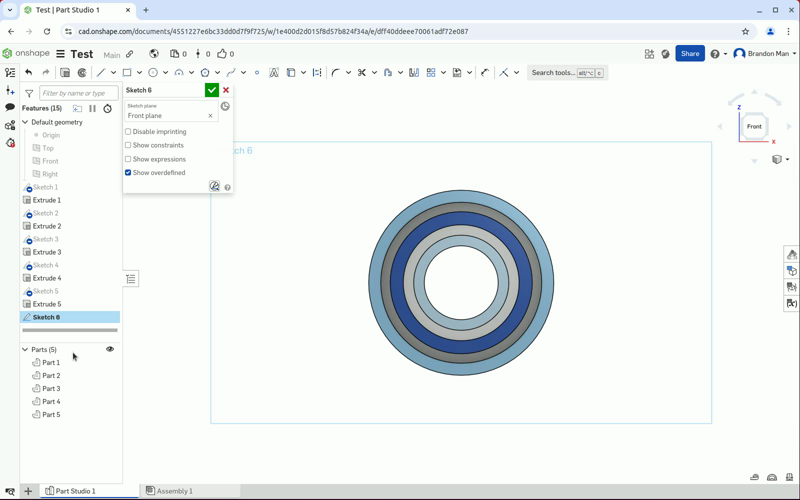
key(y)
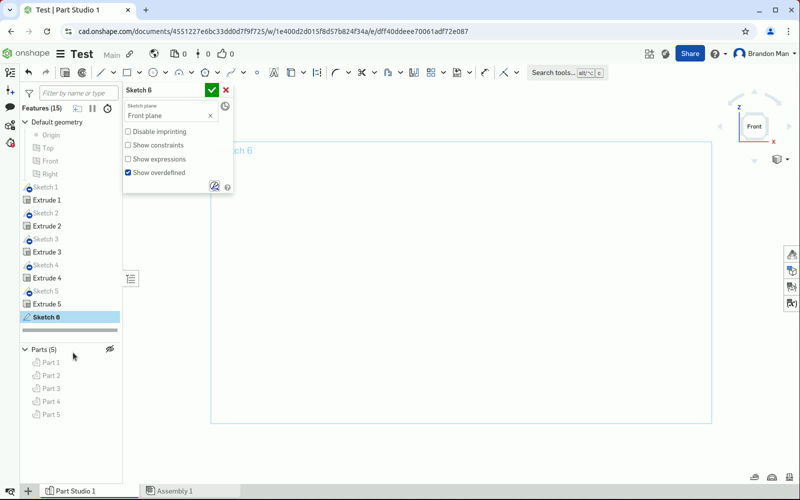
key(c)
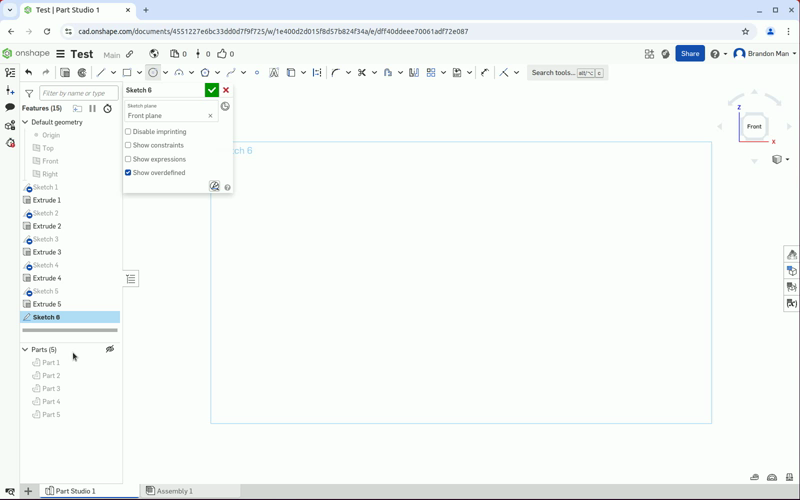
key_down(shift)
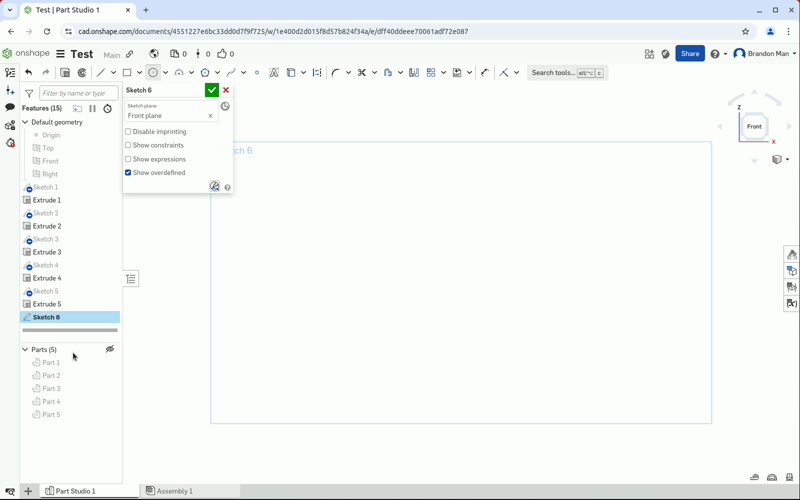
mouse_move(461, 282)
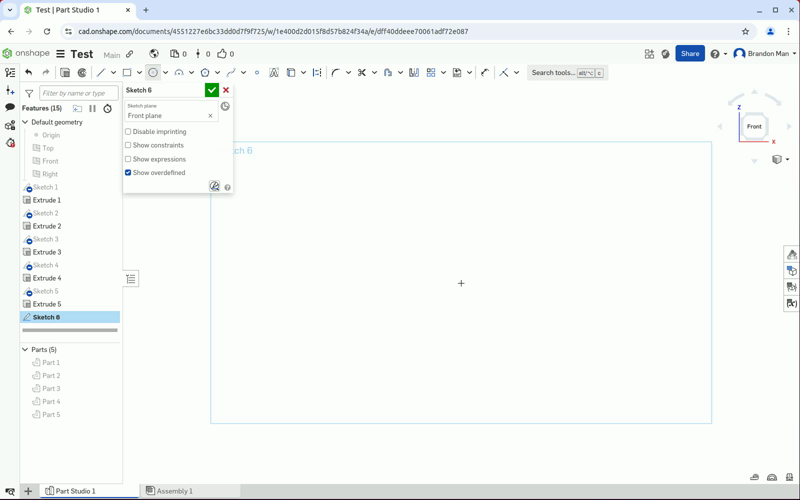
click(461, 282)
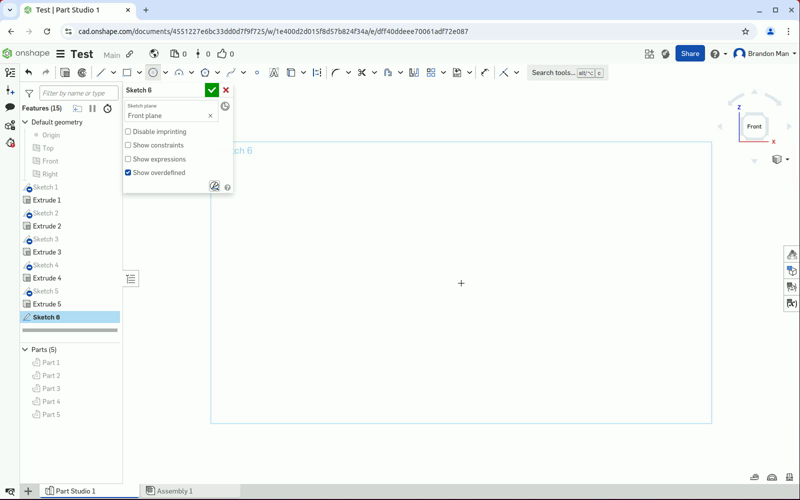
key_up(shift)
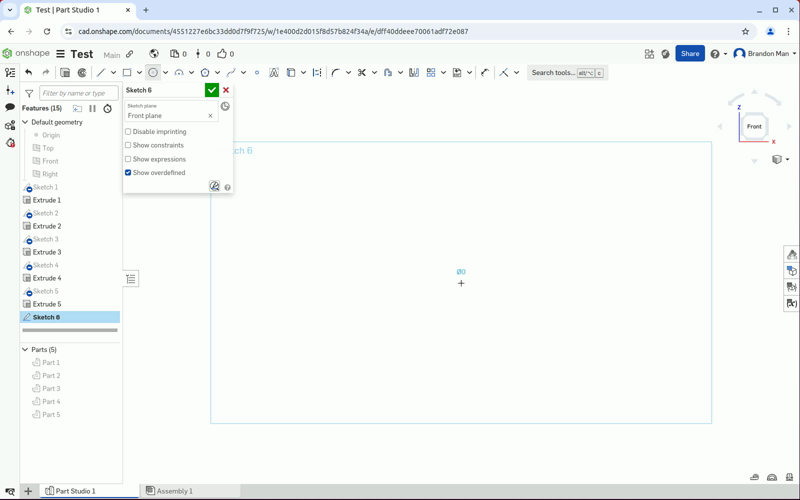
mouse_move(498, 282)
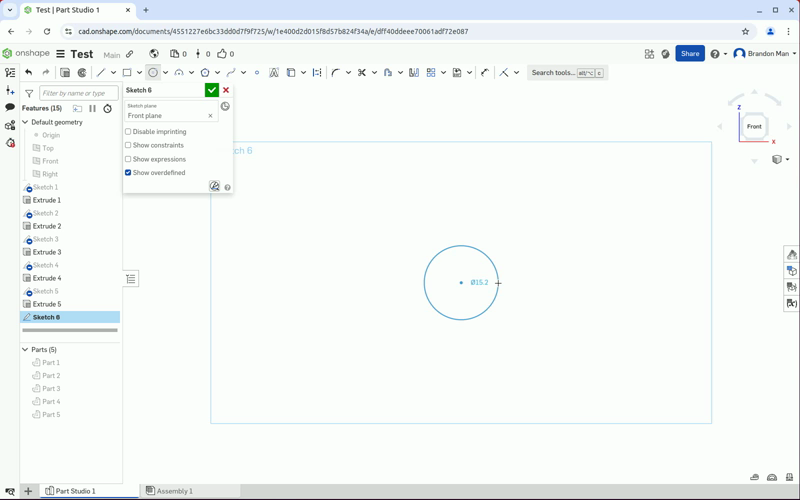
click(498, 282)
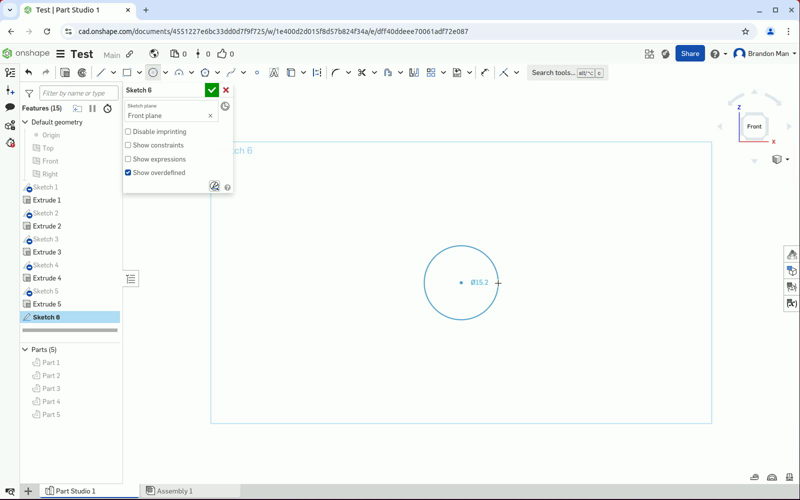
key(esc)
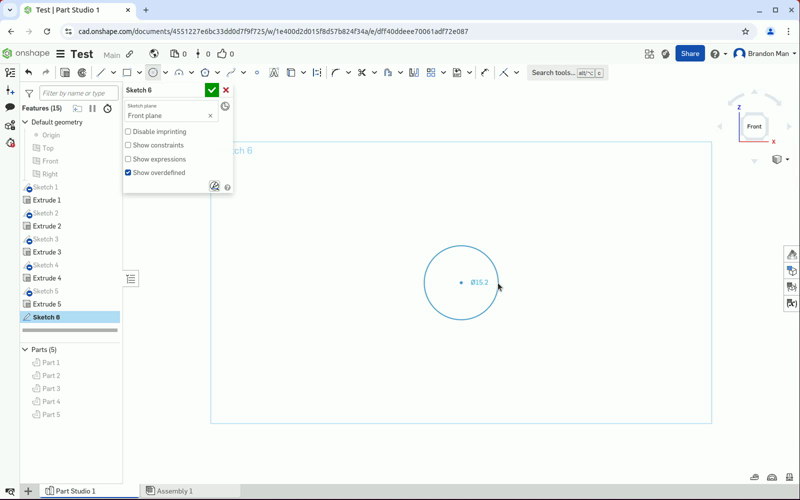
key(c)
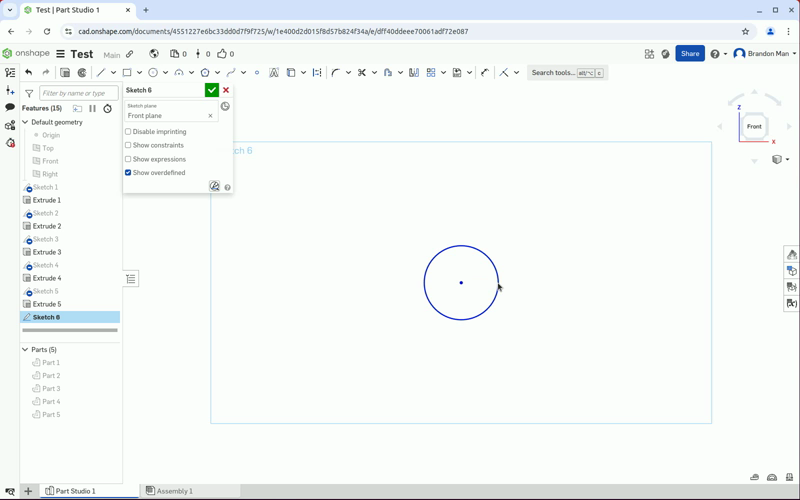
key_down(shift)
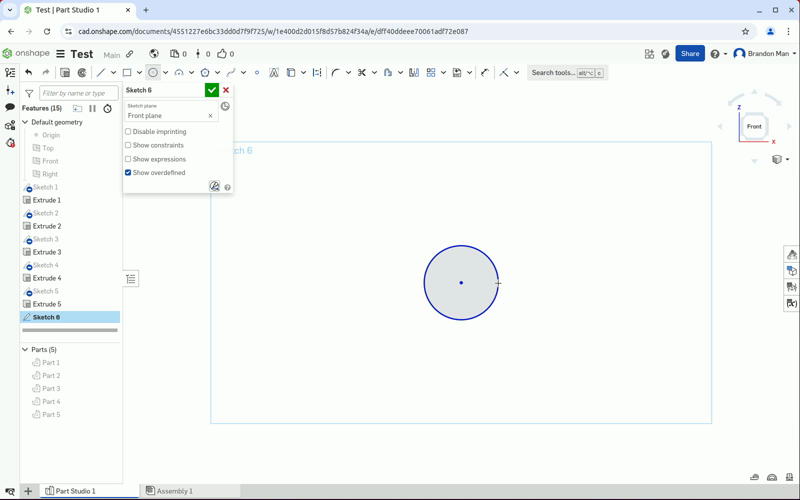
mouse_move(461, 282)
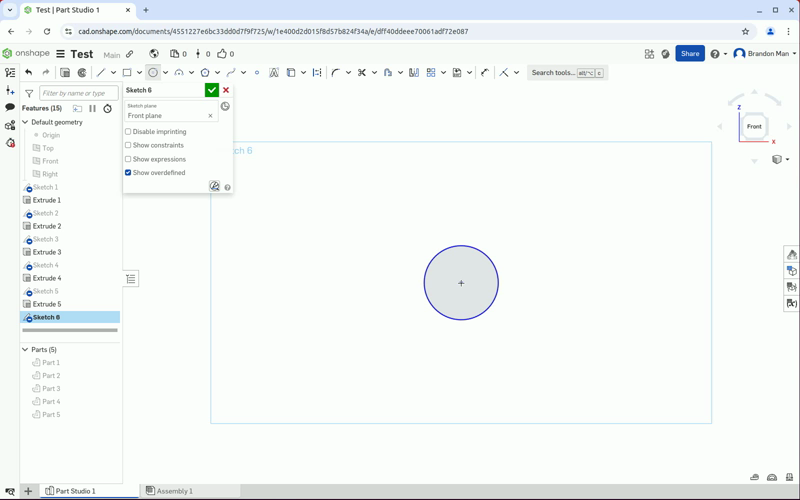
click(461, 282)
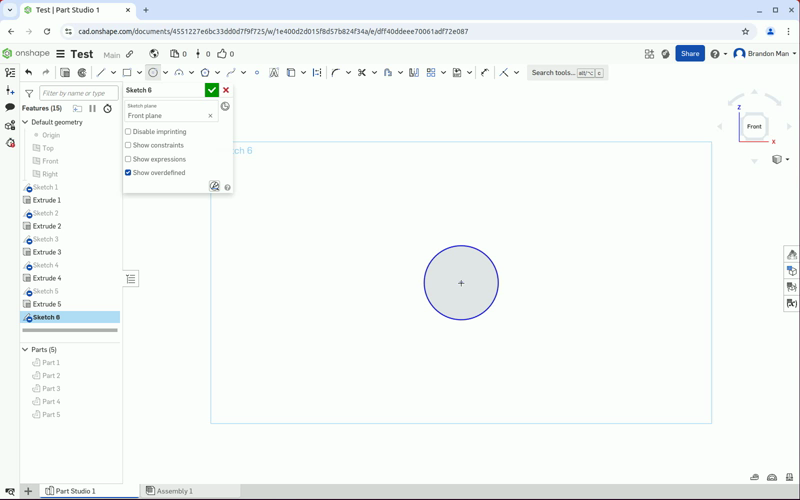
key_up(shift)
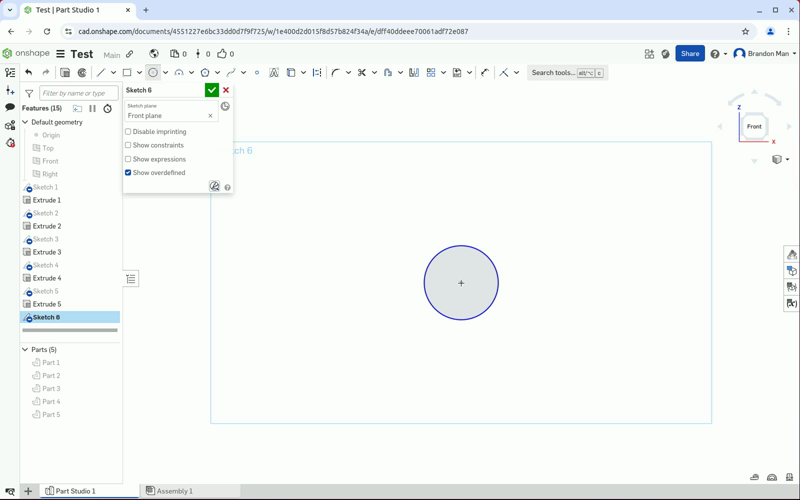
mouse_move(489, 282)
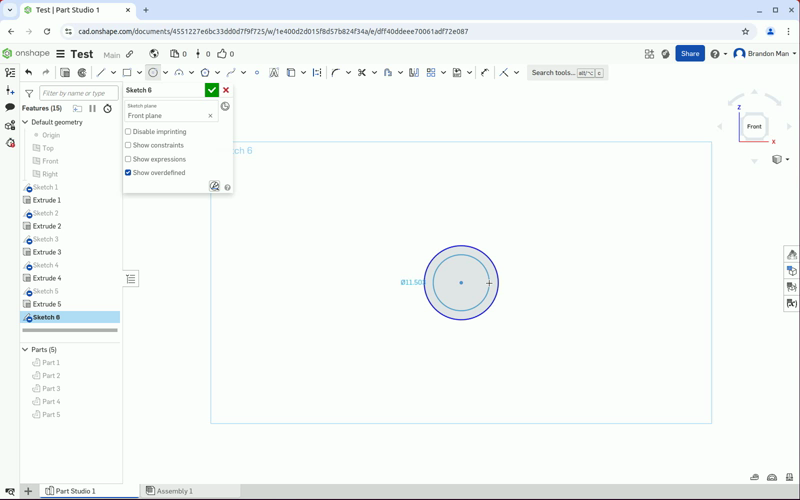
click(489, 282)
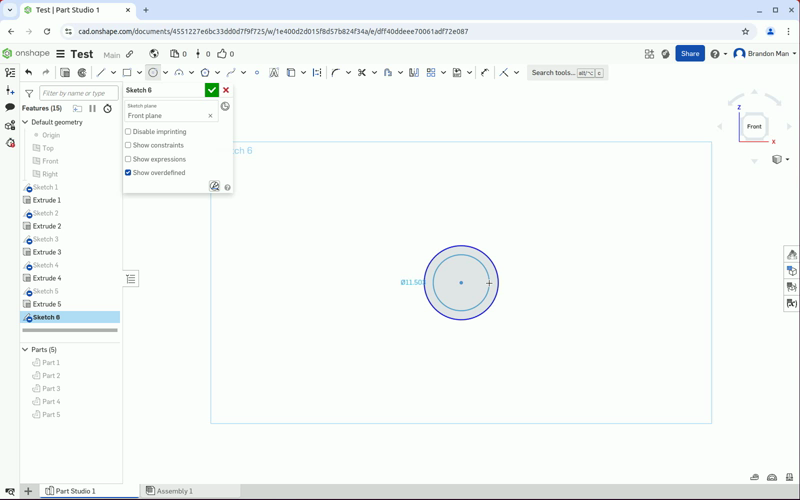
key(esc)
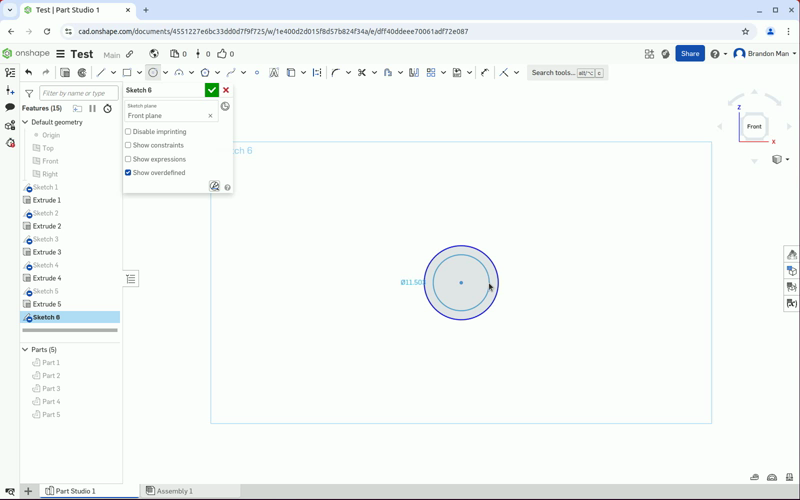
mouse_move(427, 281)
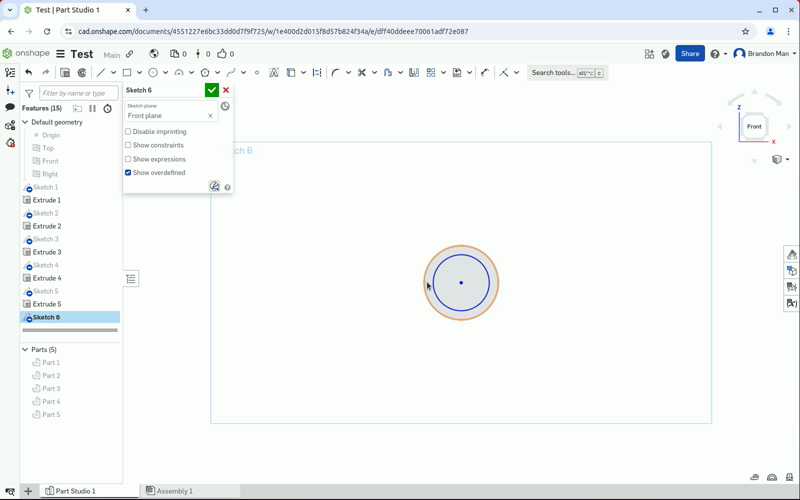
click(427, 281)
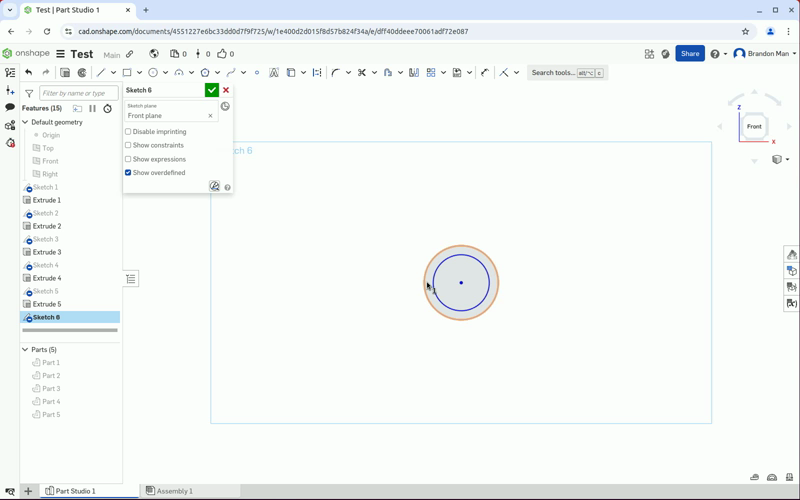
mouse_move(73, 352)
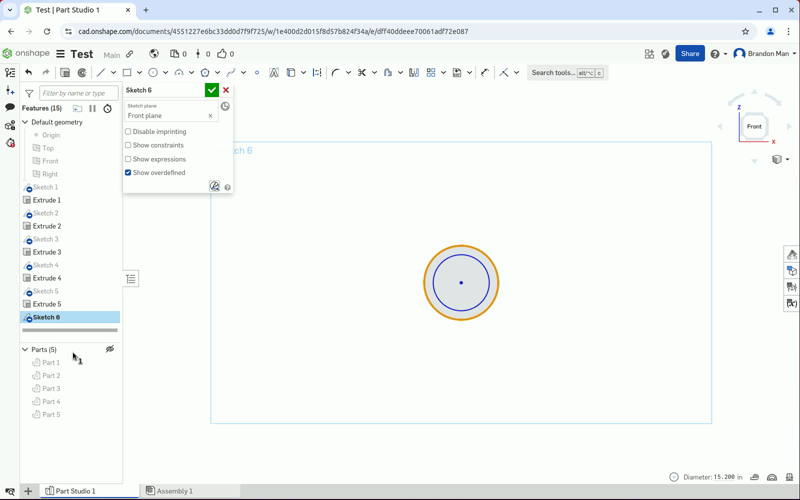
key(shift+y)
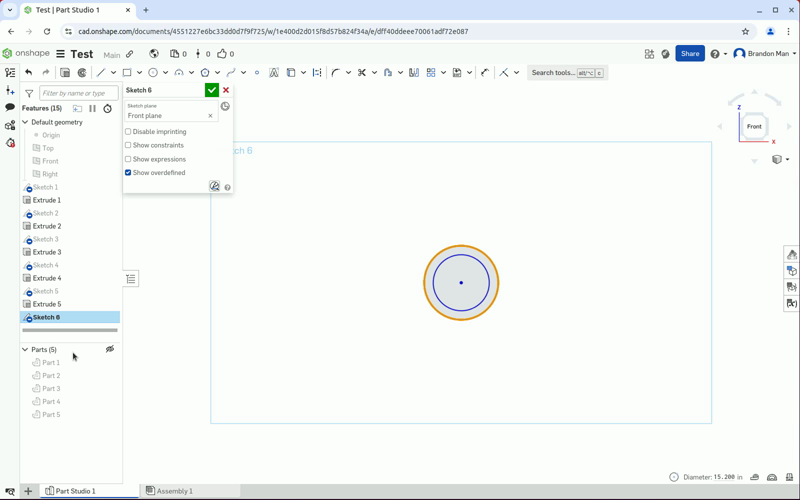
key(shift+e)
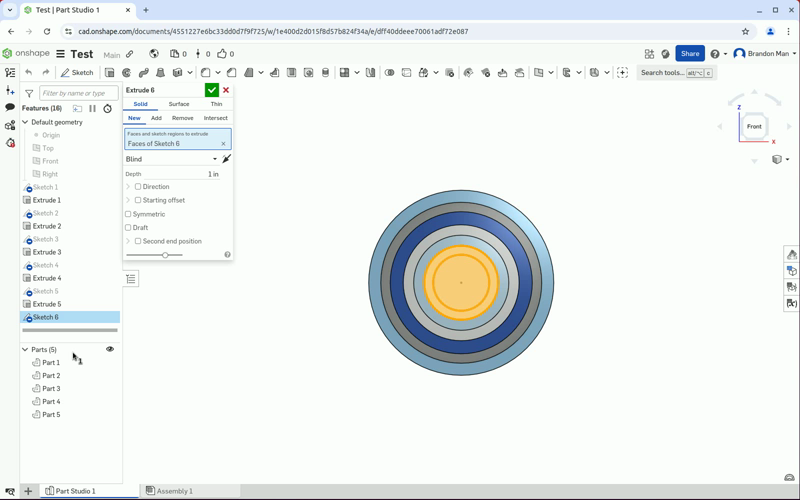
mouse_move(143, 106)
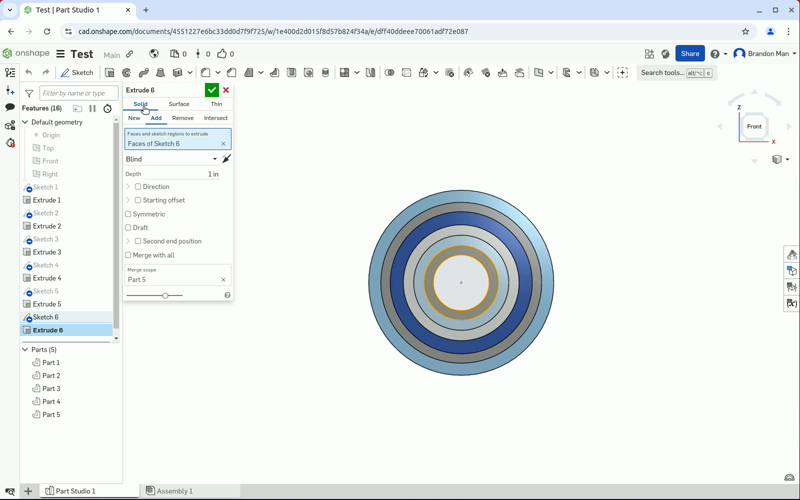
click(143, 106)
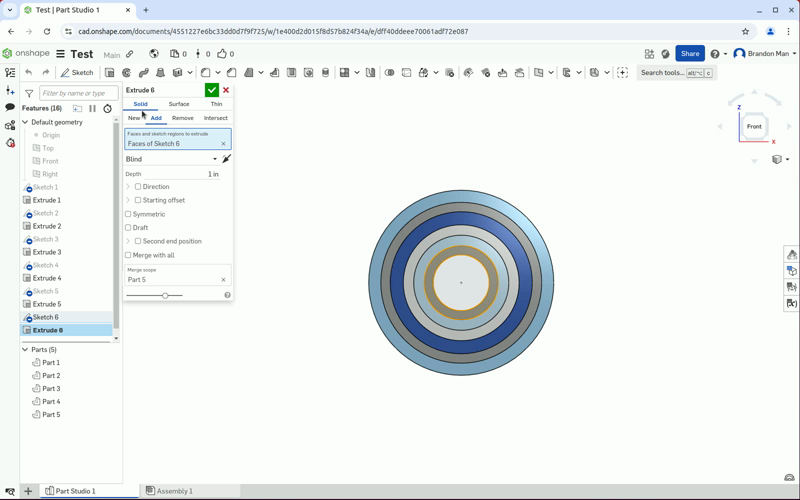
mouse_move(137, 120)
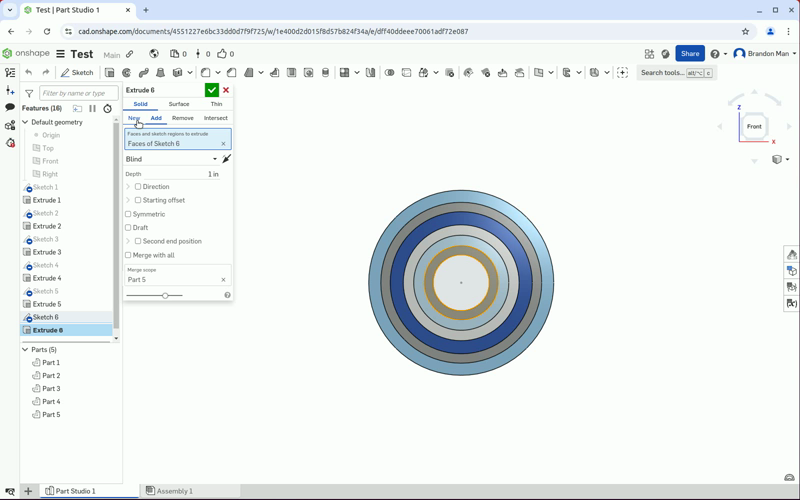
click(137, 120)
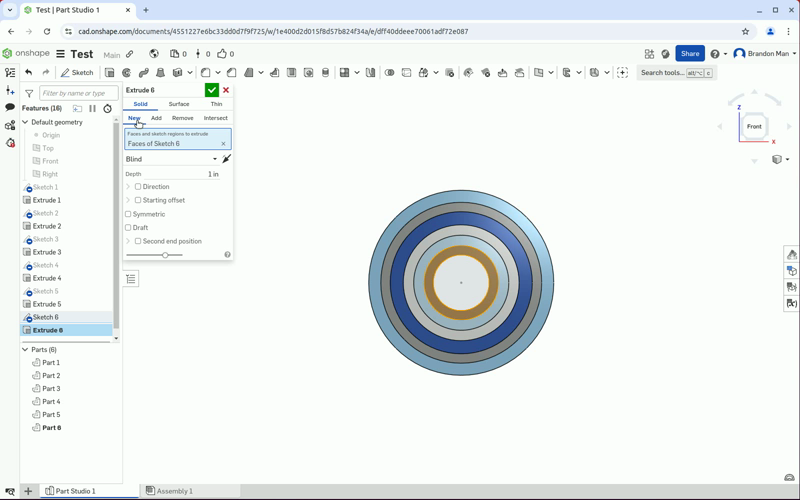
key(tab, 4)
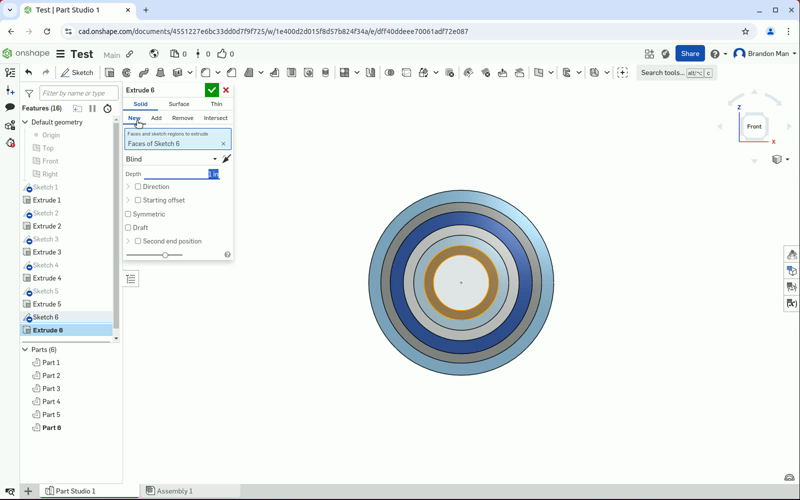
text(-13.961)
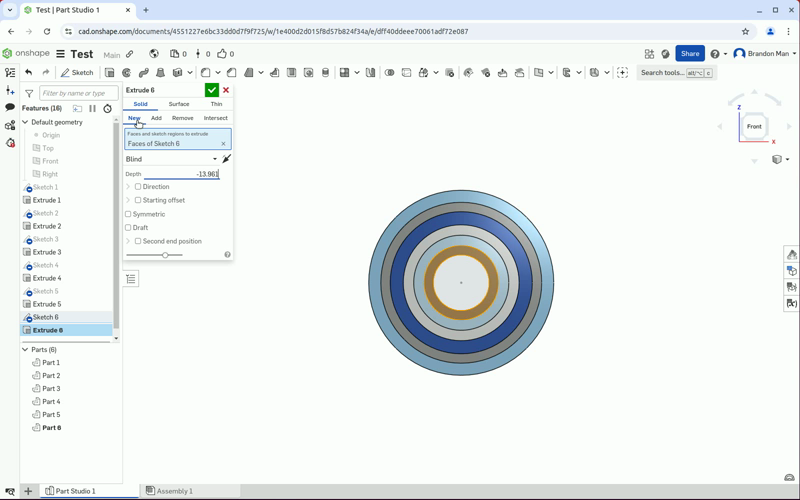
key(enter)
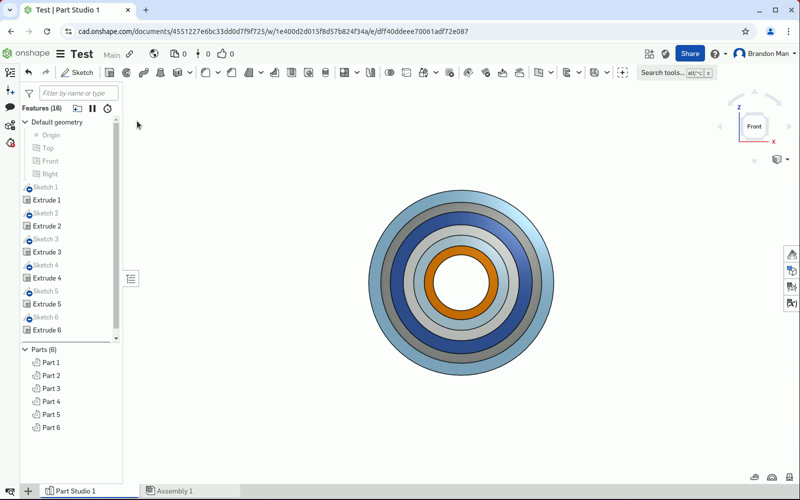
key(shift+h)
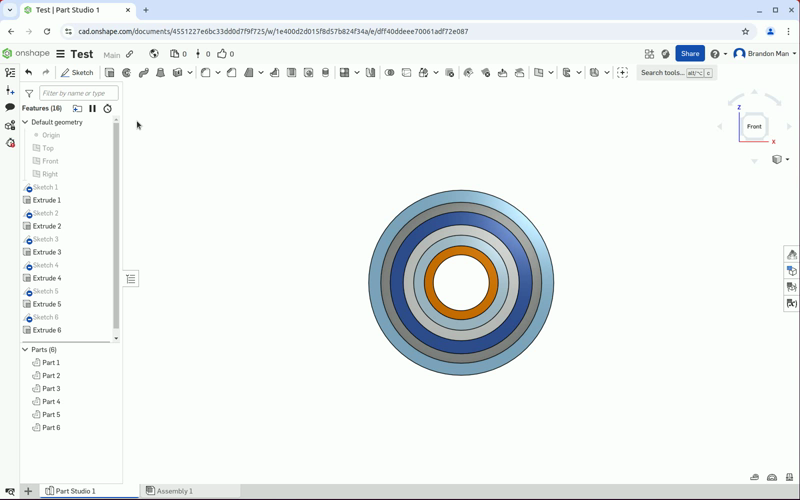
key(shift+h)
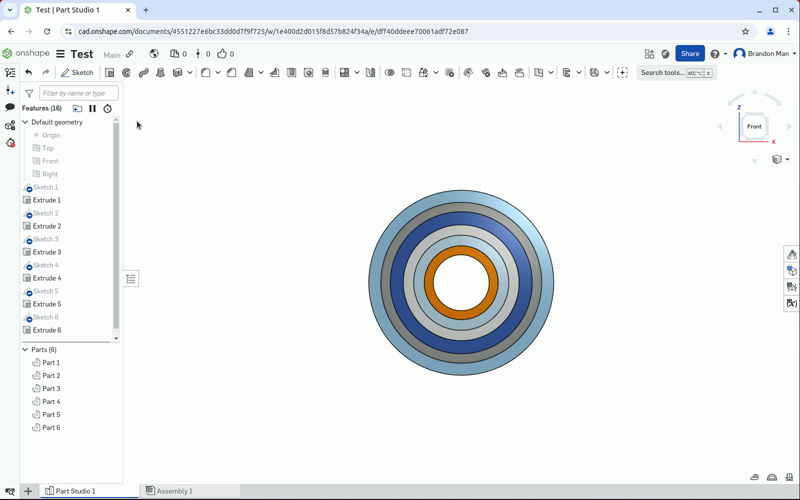
mouse_move(69, 189)
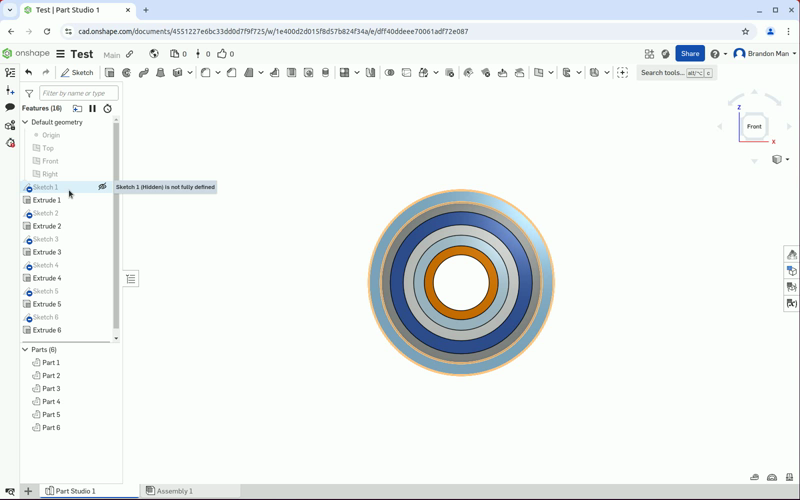
click(69, 189)
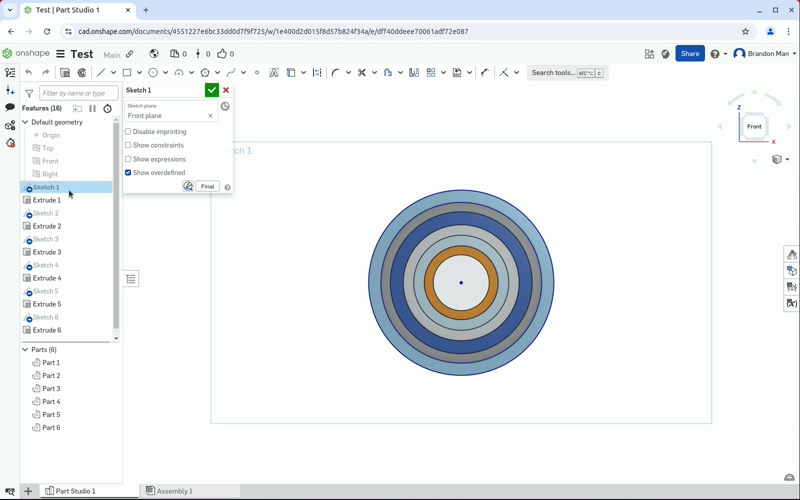
mouse_move(229, 92)
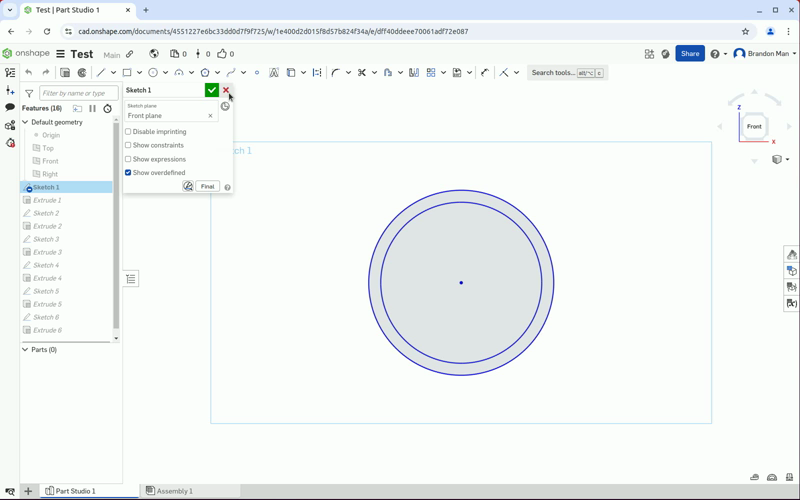
click(229, 92)
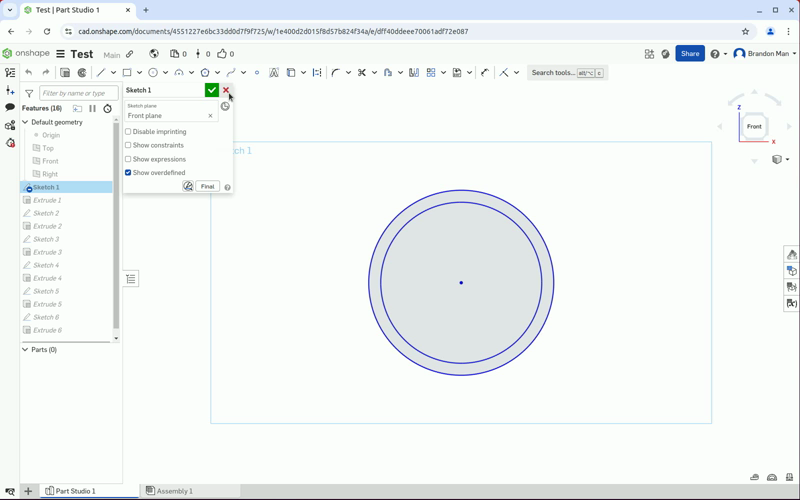
key(shift+s)
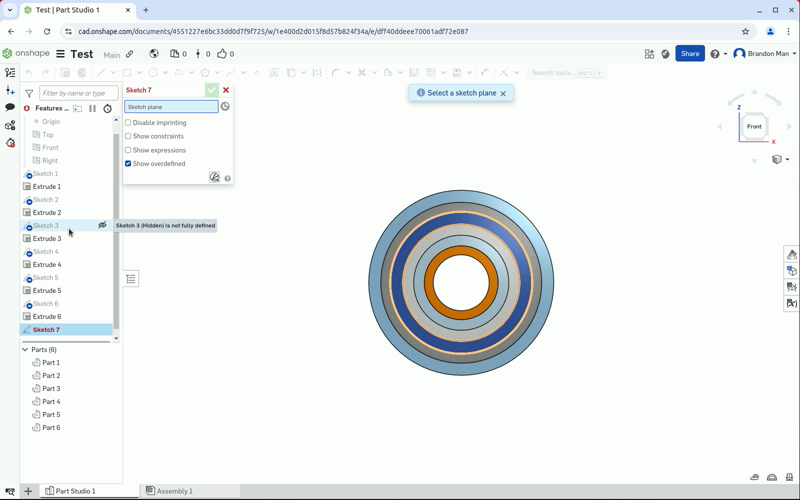
scroll(3)
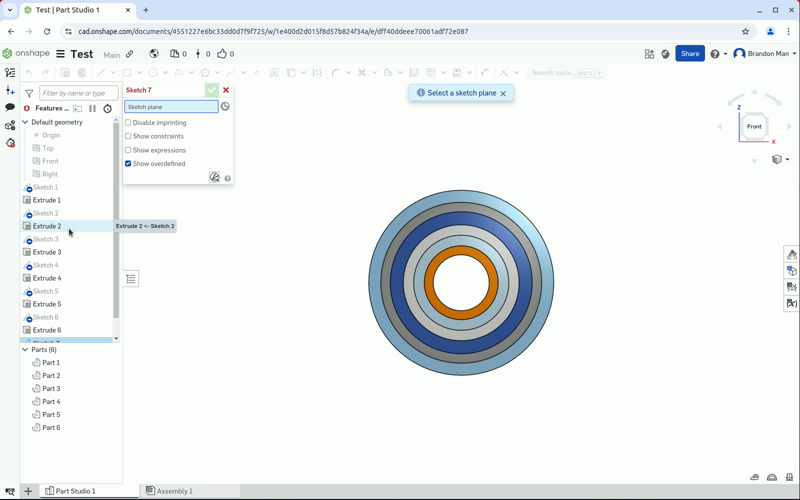
mouse_move(69, 163)
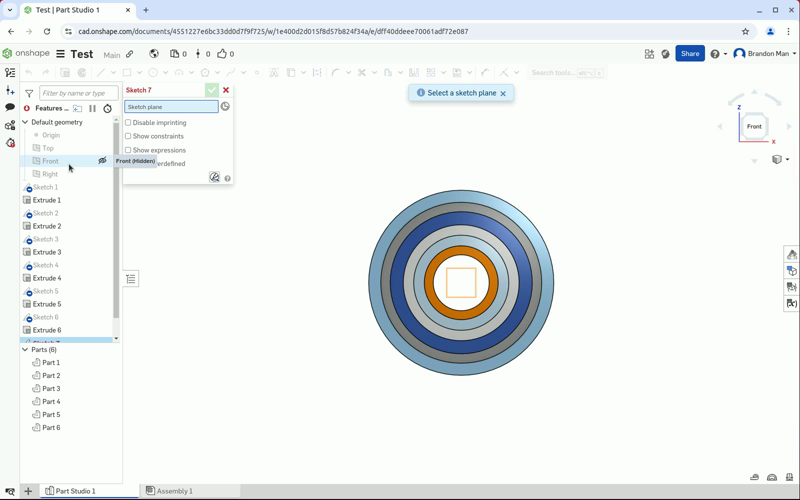
click(69, 163)
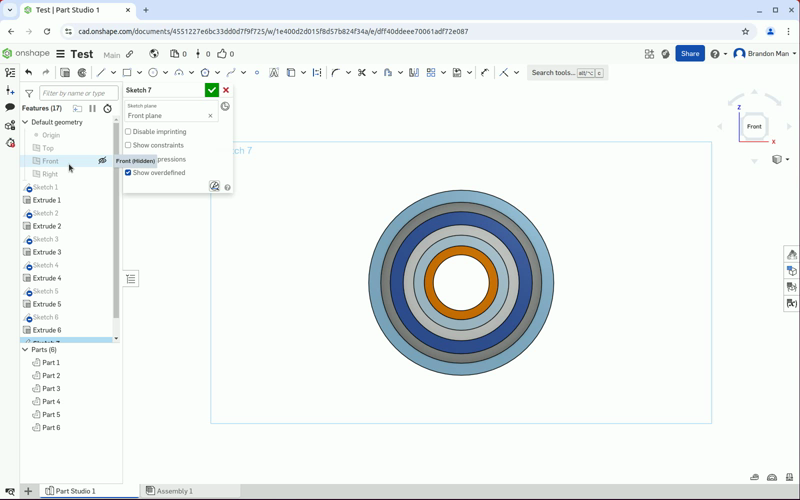
mouse_move(73, 352)
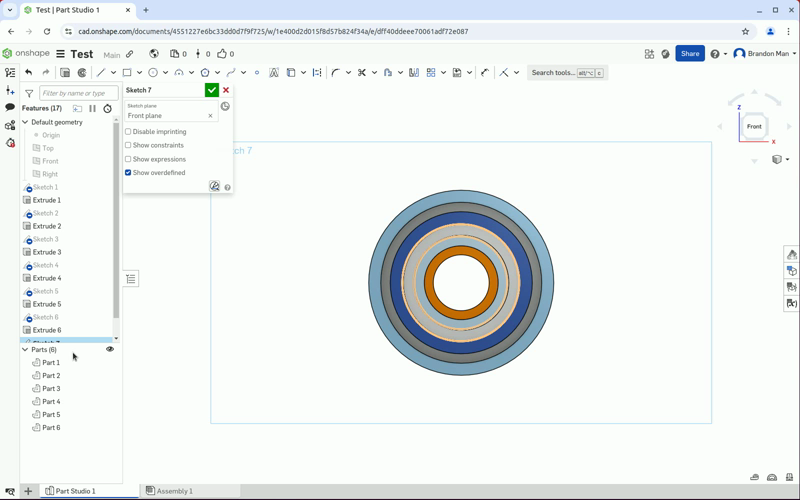
key(y)
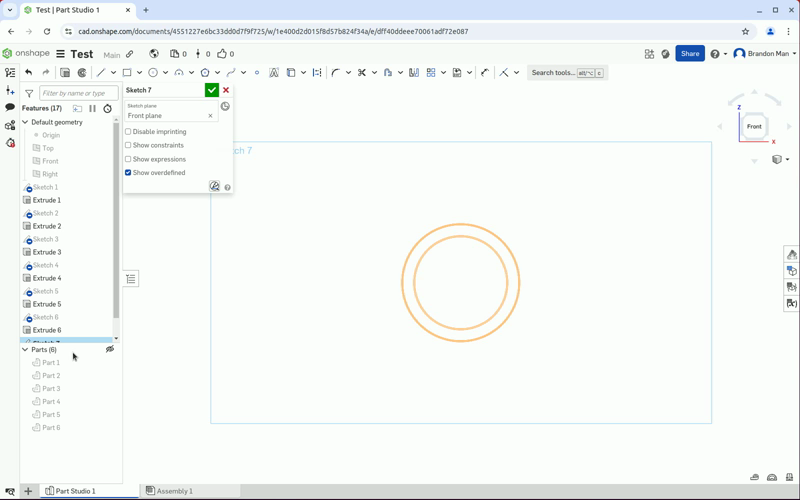
key(c)
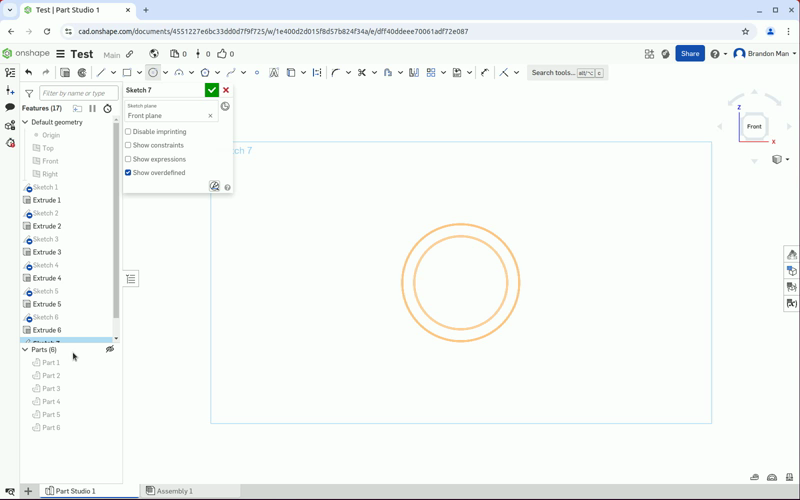
key_down(shift)
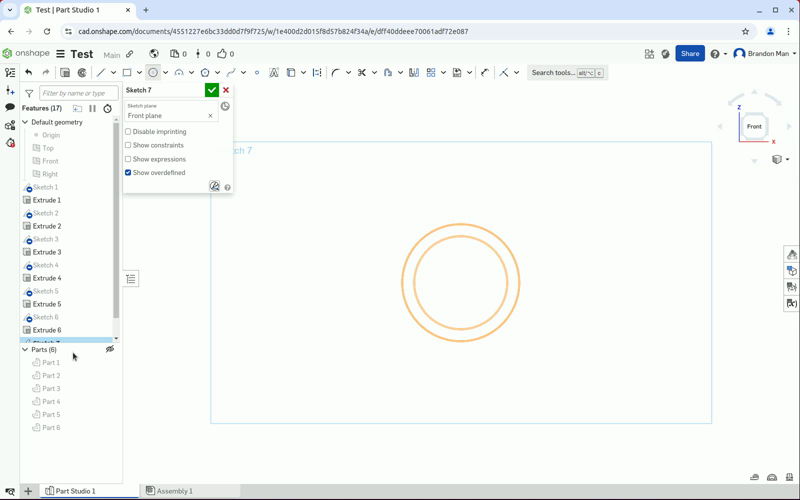
mouse_move(461, 282)
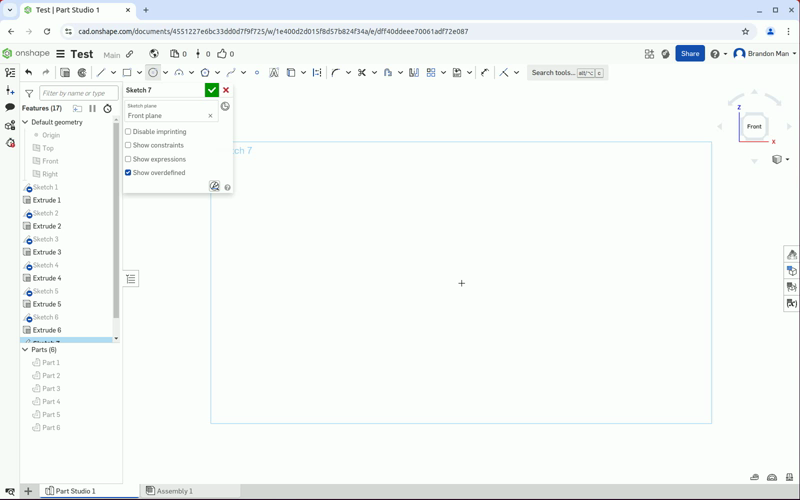
click(461, 282)
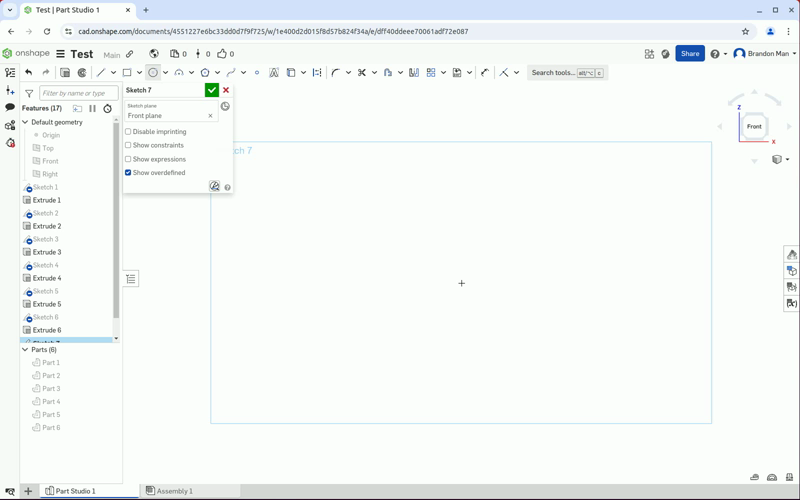
key_up(shift)
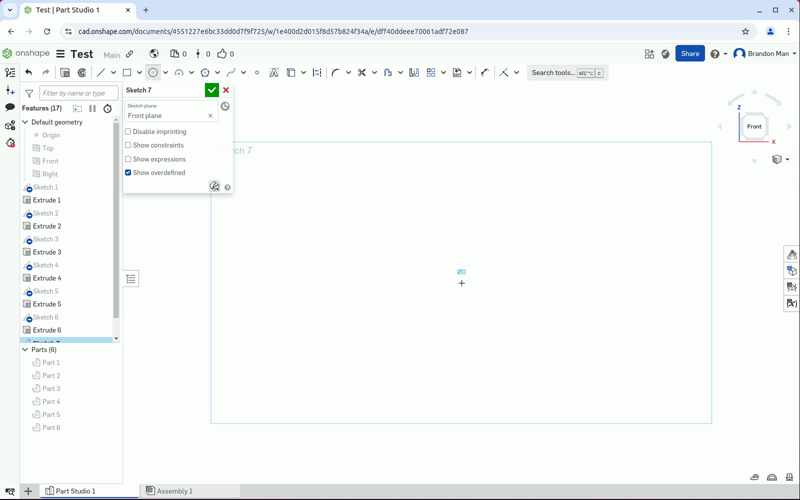
mouse_move(490, 282)
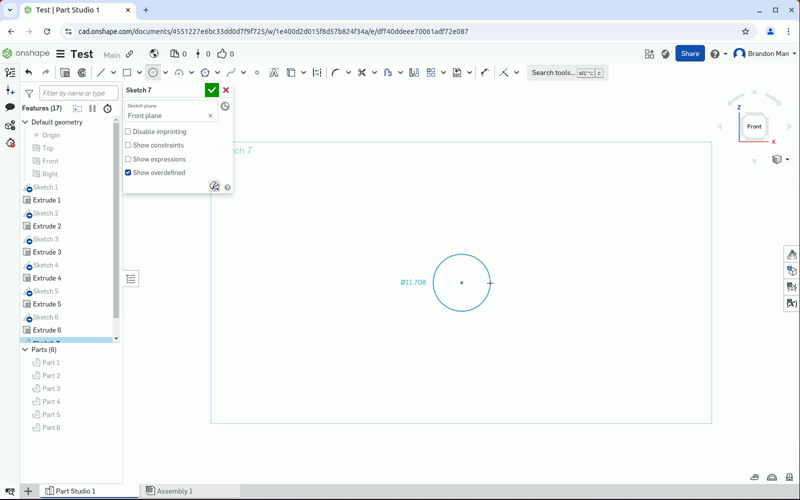
click(490, 282)
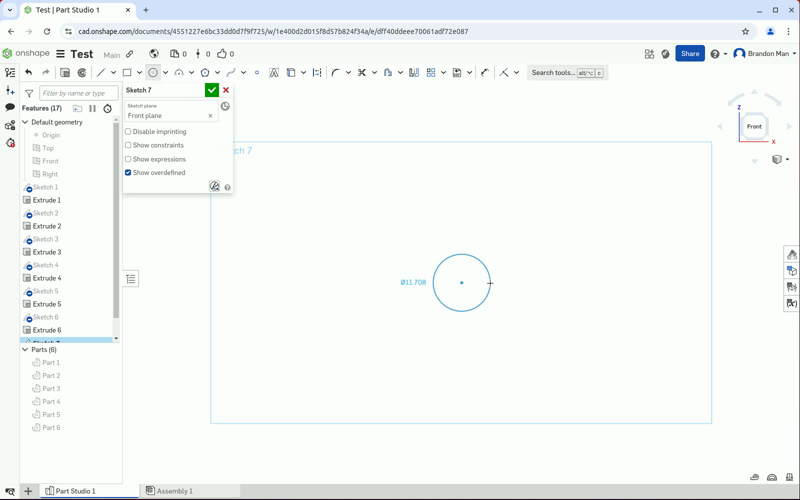
key(esc)
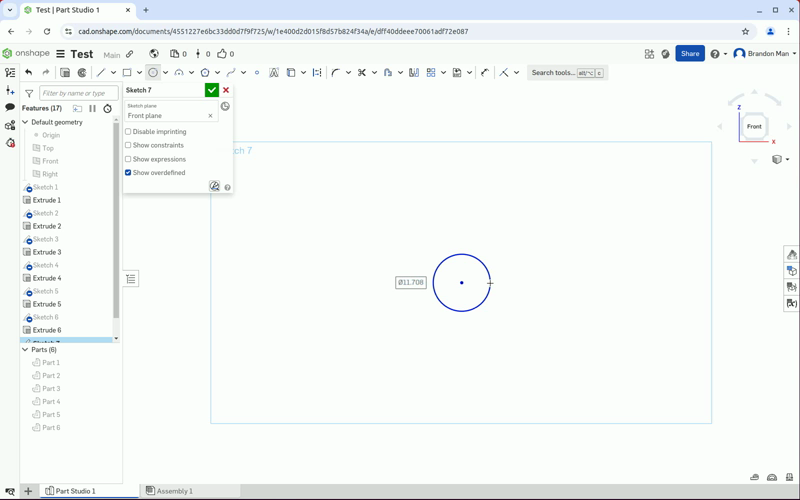
key(c)
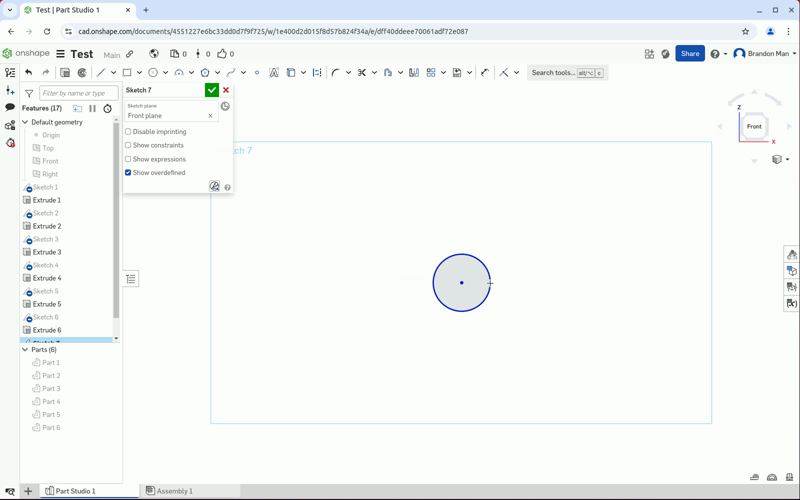
key_down(shift)
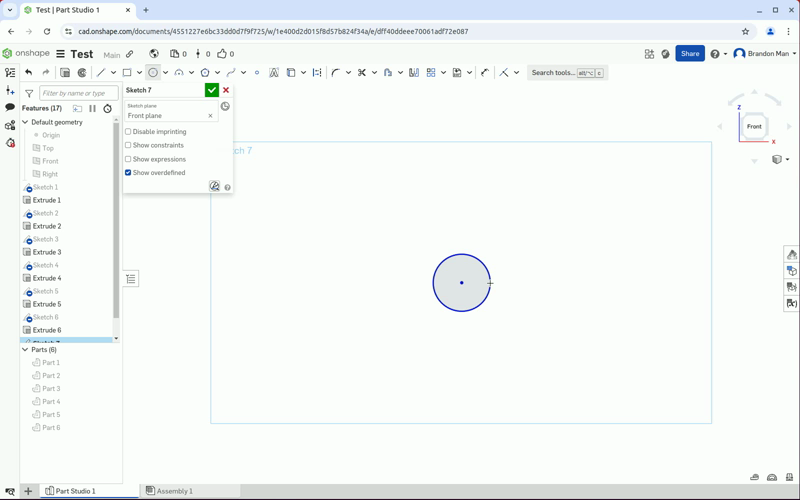
mouse_move(461, 282)
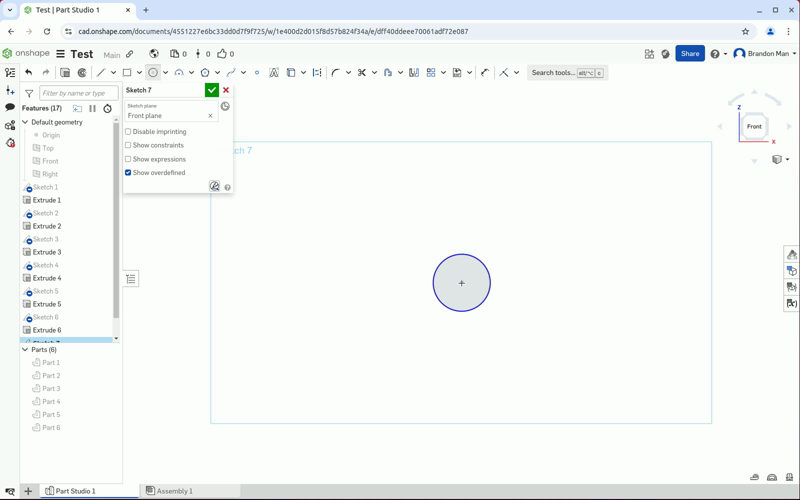
click(461, 282)
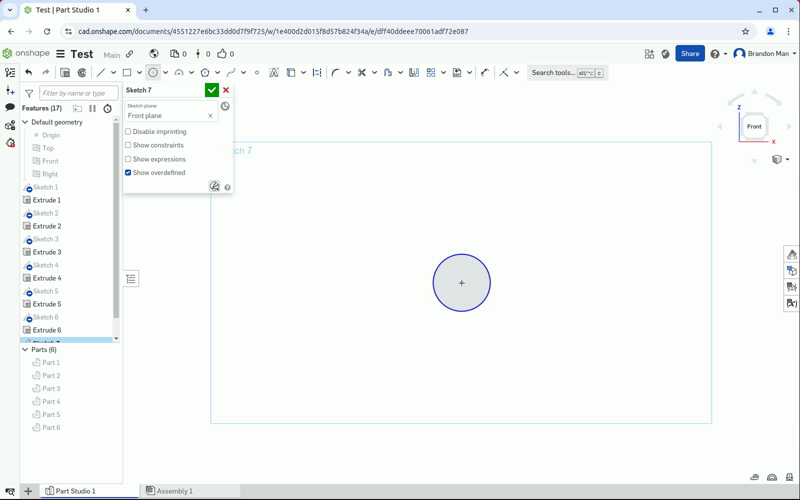
key_up(shift)
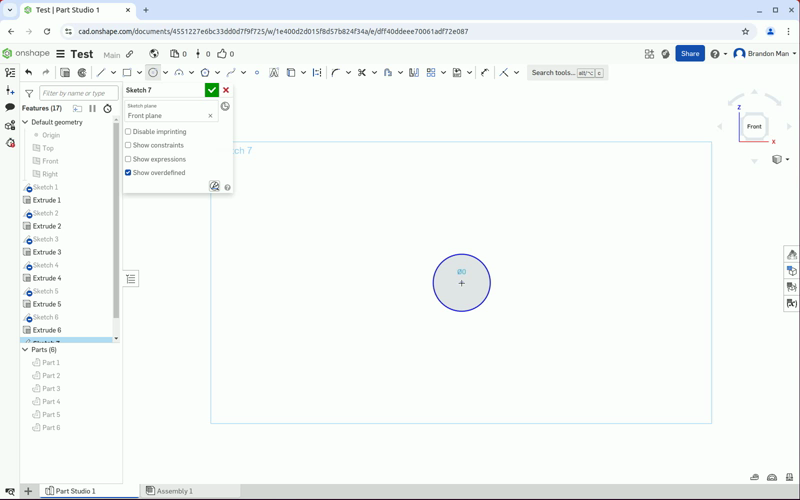
mouse_move(479, 282)
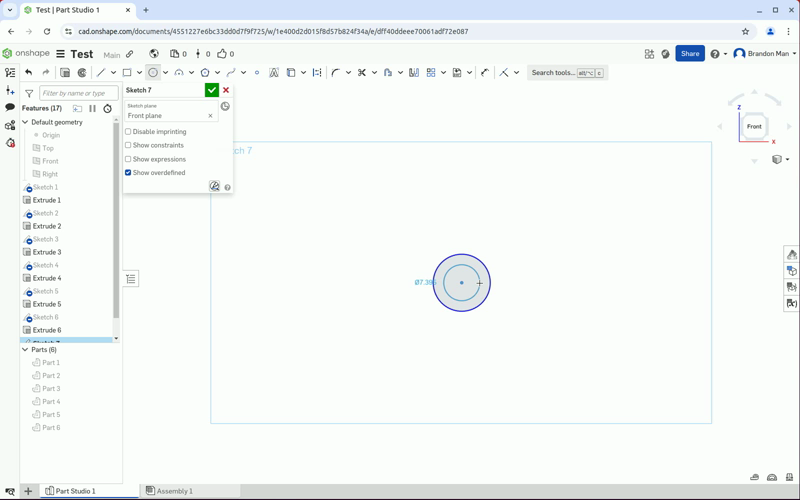
click(479, 282)
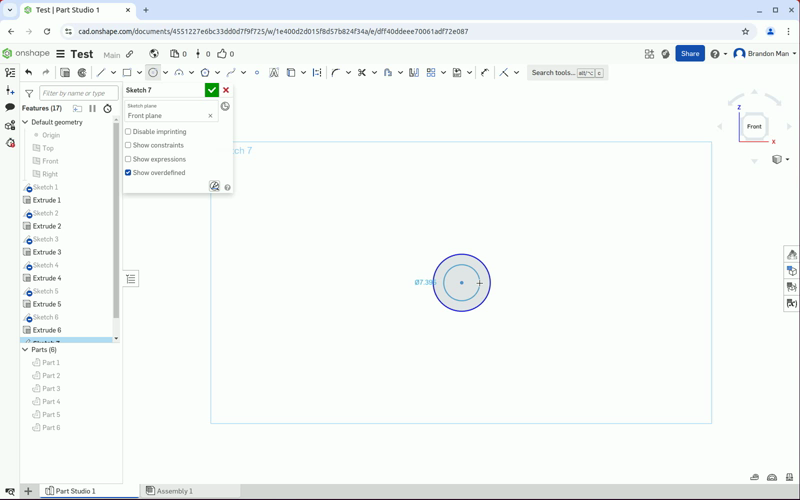
key(esc)
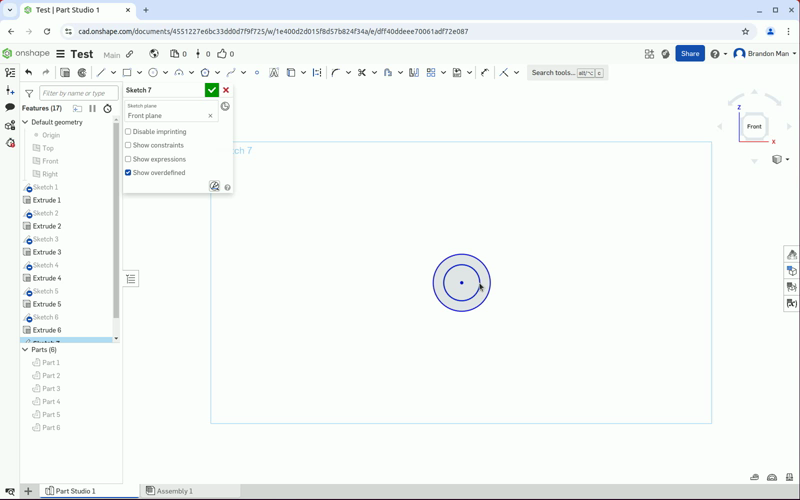
mouse_move(473, 305)
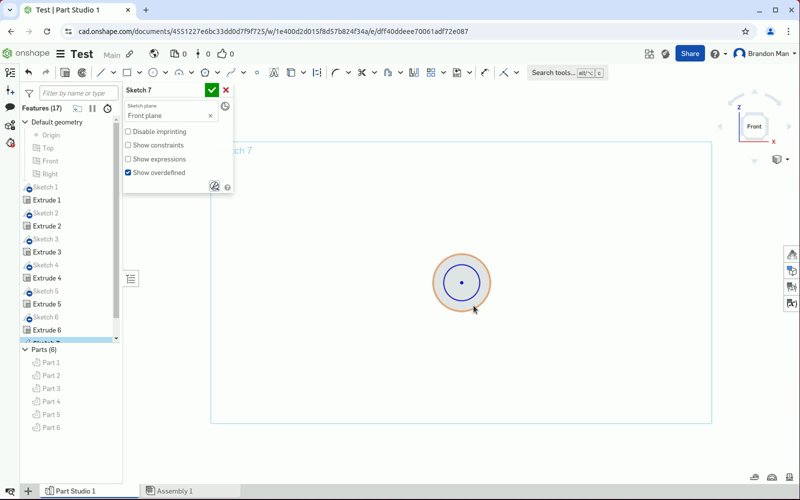
scroll(6)
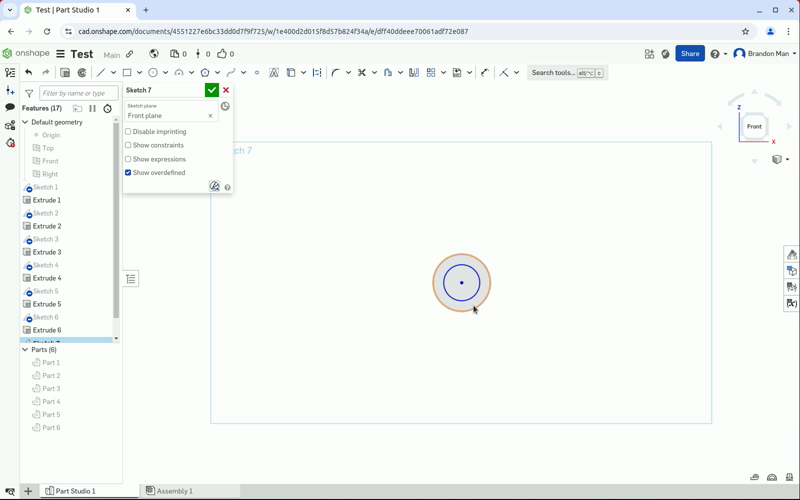
scroll(6)
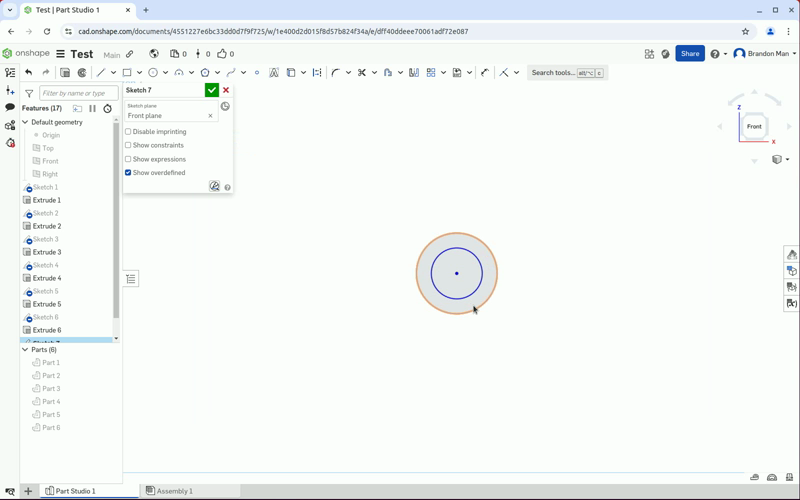
scroll(6)
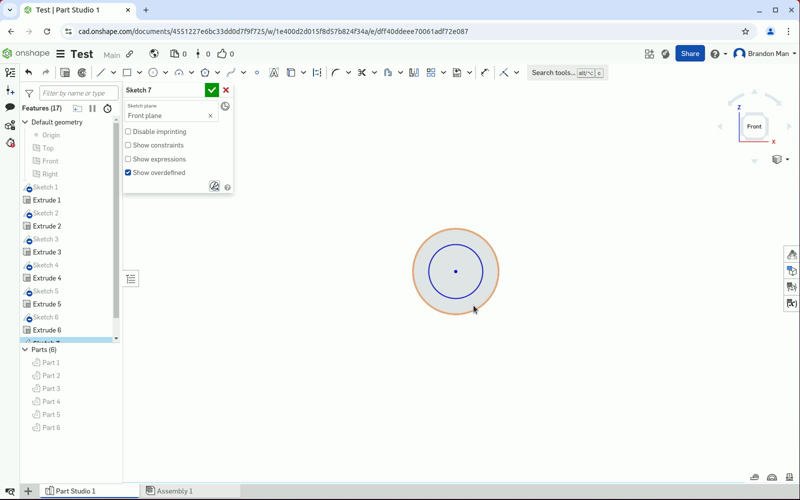
scroll(6)
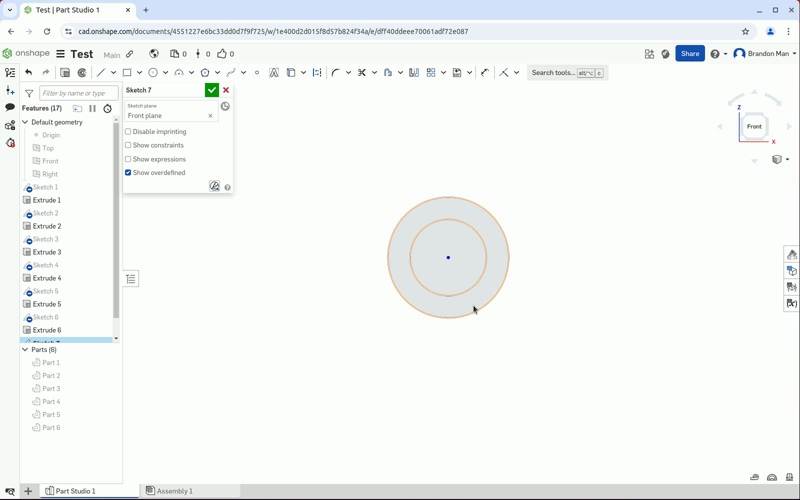
scroll(6)
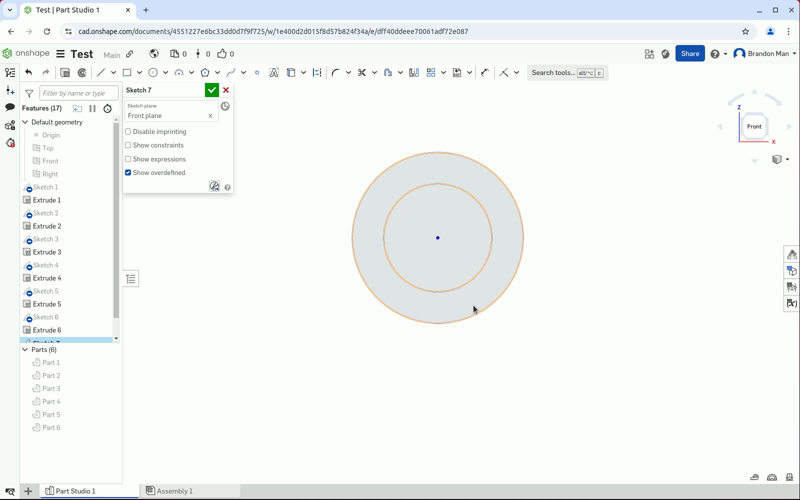
scroll(6)
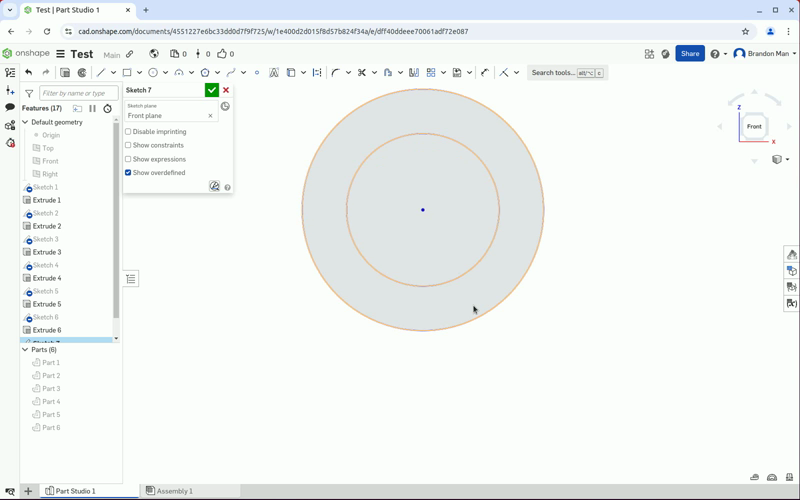
scroll(6)
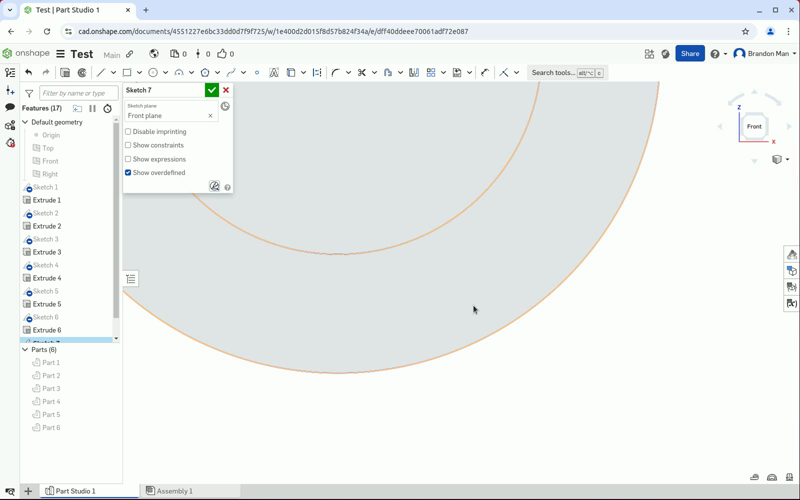
click(473, 305)
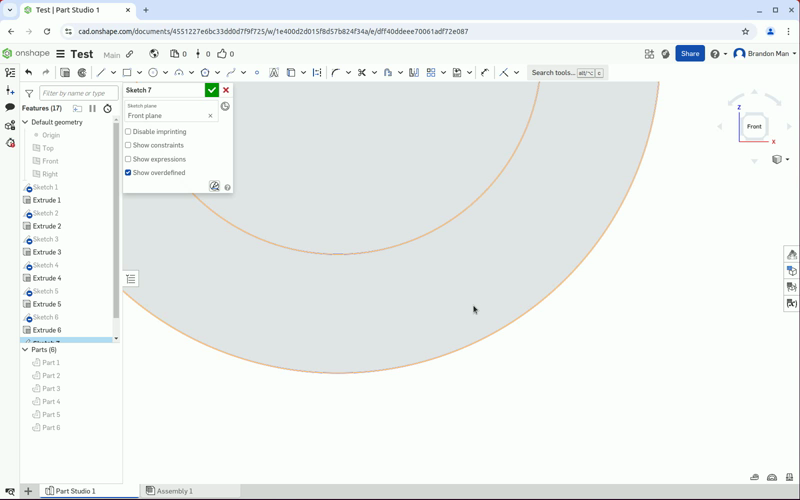
scroll(-6)
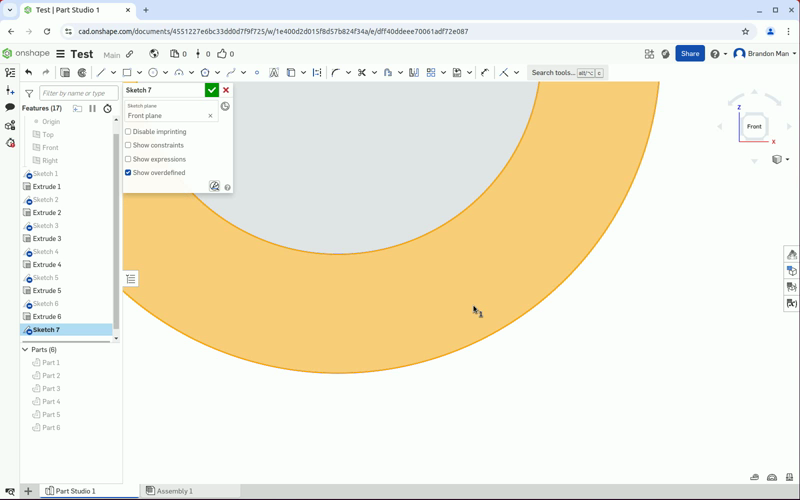
scroll(-6)
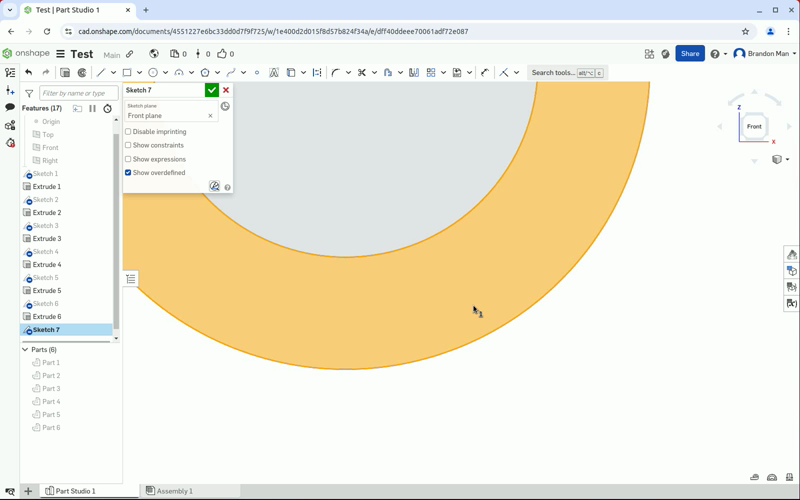
scroll(-6)
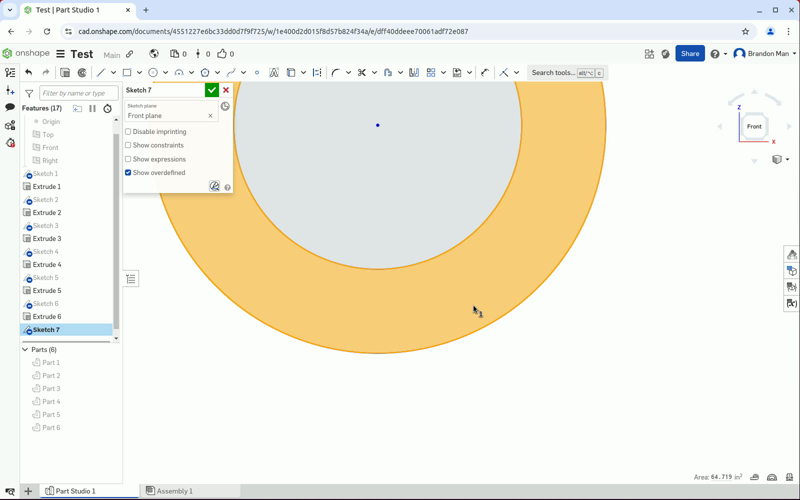
scroll(-6)
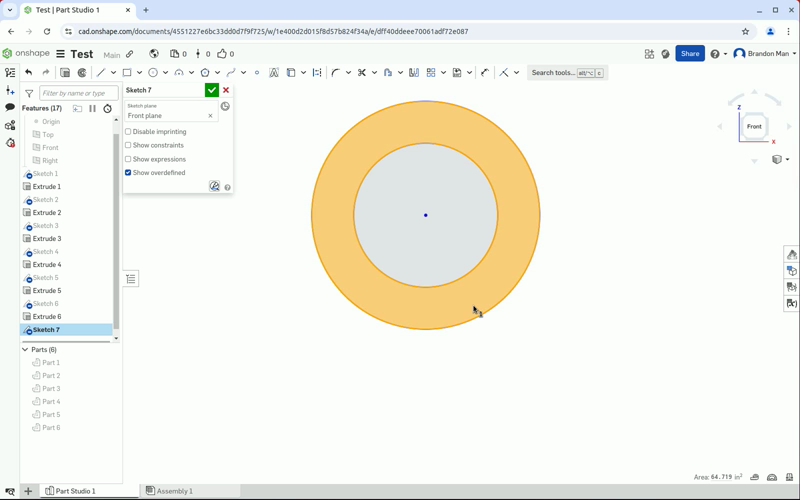
scroll(-6)
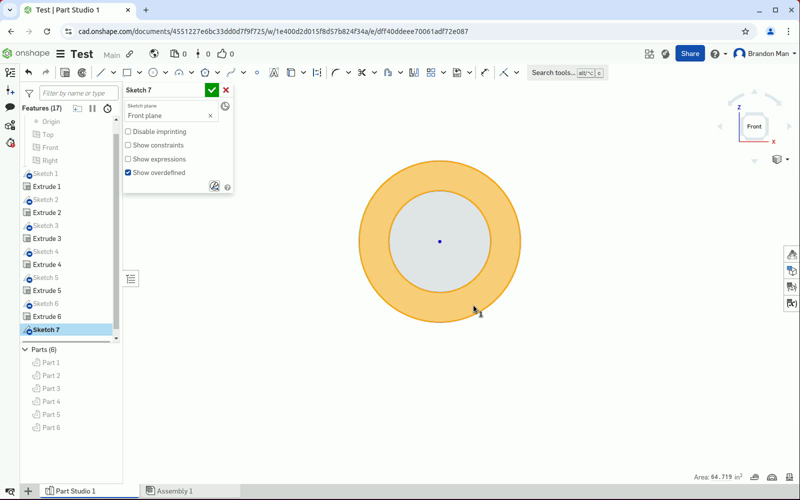
scroll(-6)
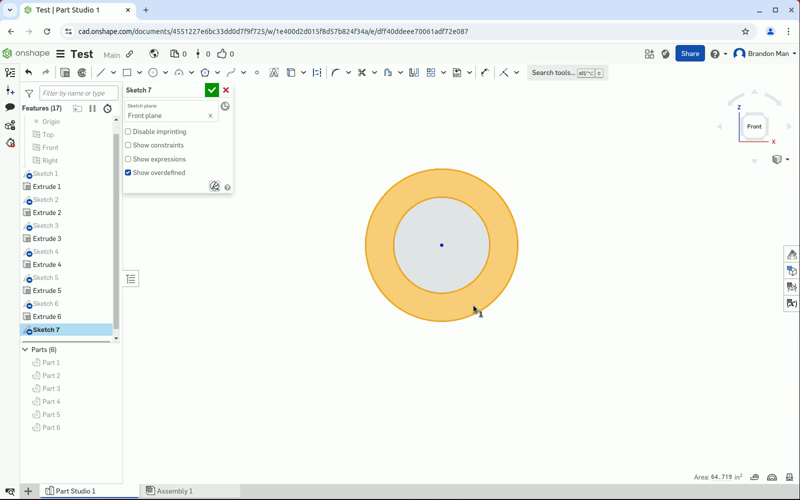
scroll(-6)
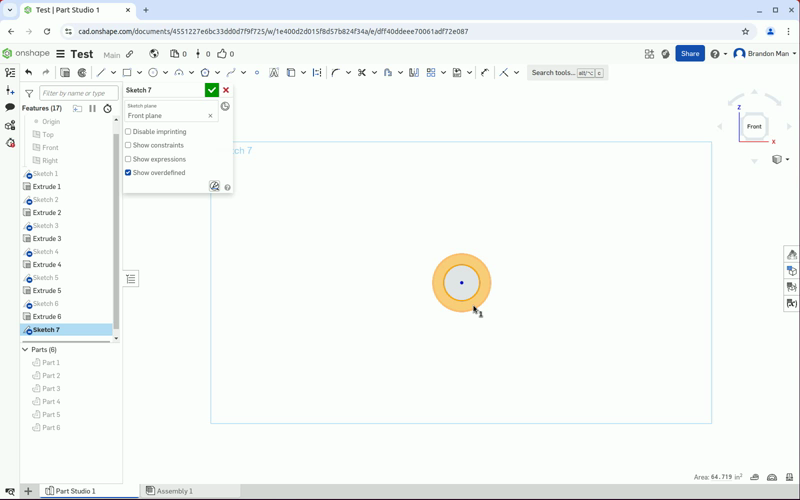
mouse_move(73, 352)
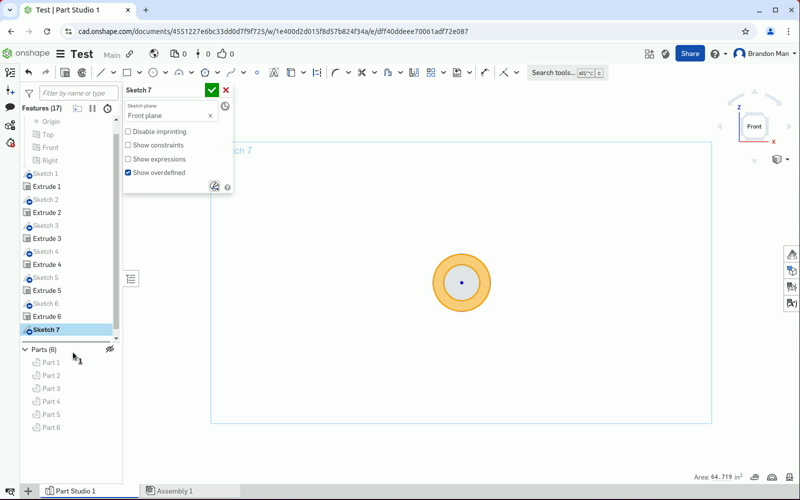
key(shift+y)
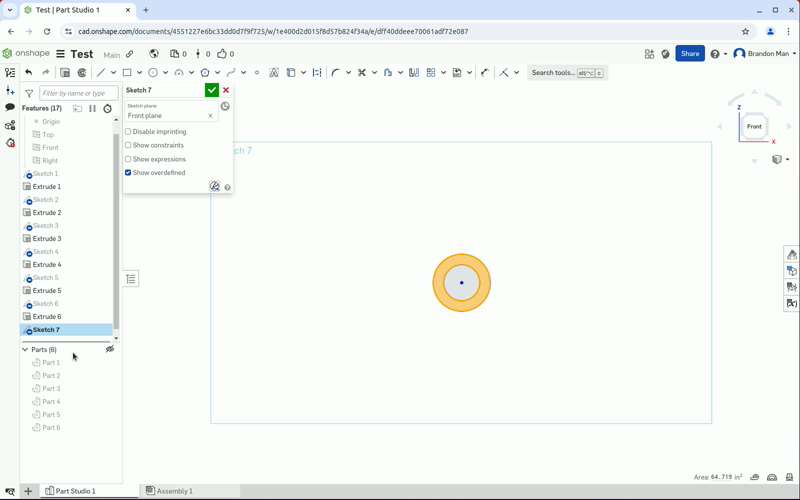
key(shift+e)
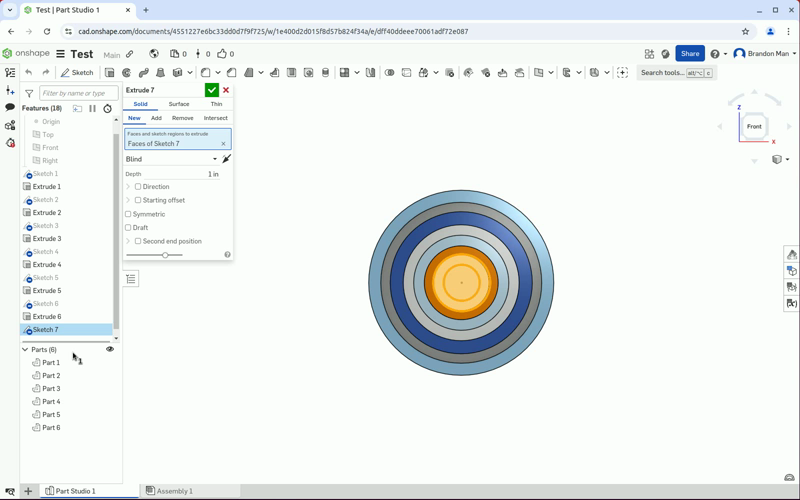
mouse_move(143, 106)
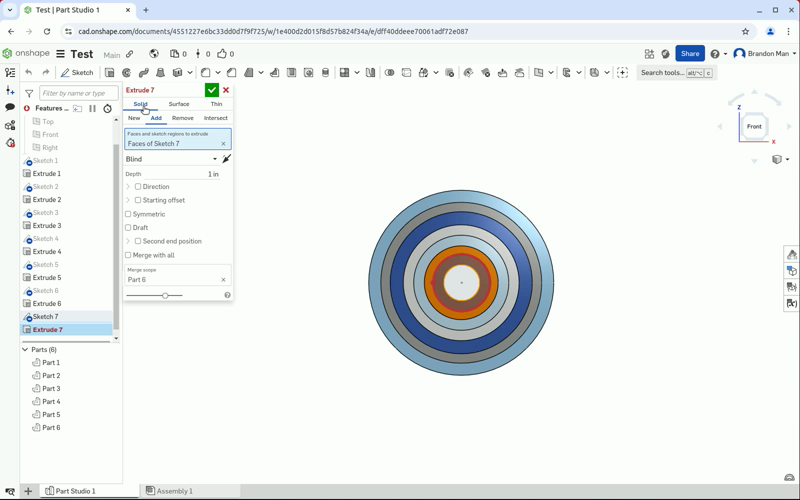
click(143, 106)
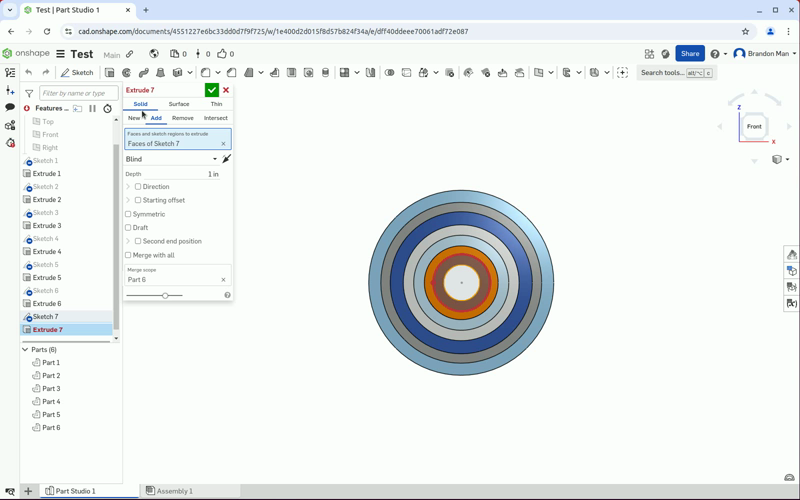
mouse_move(137, 120)
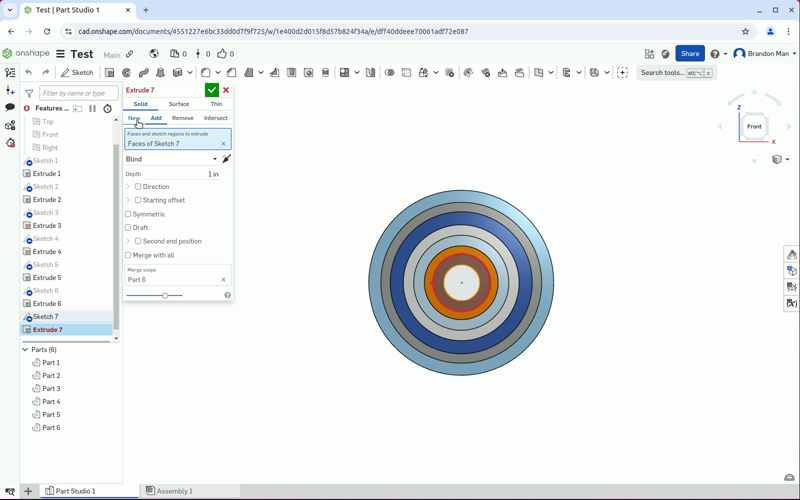
click(137, 120)
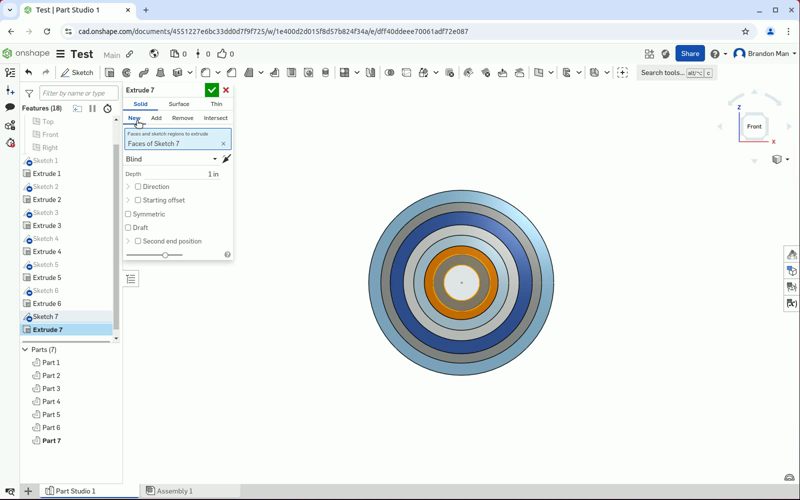
key(tab, 4)
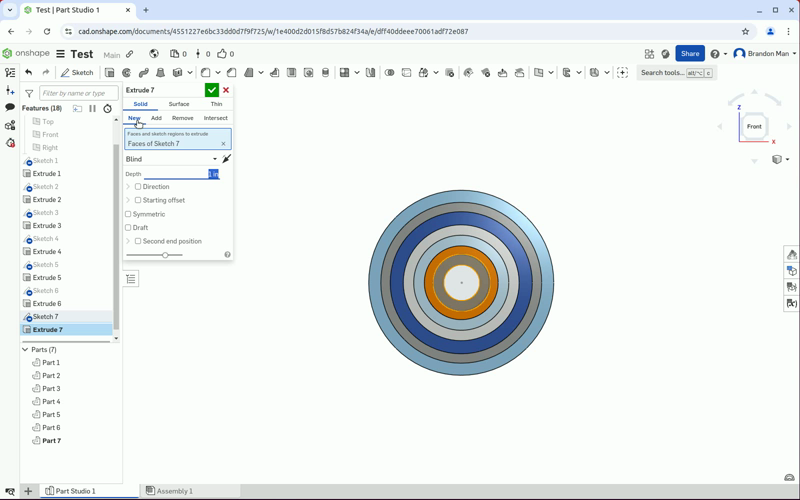
text(18.535)
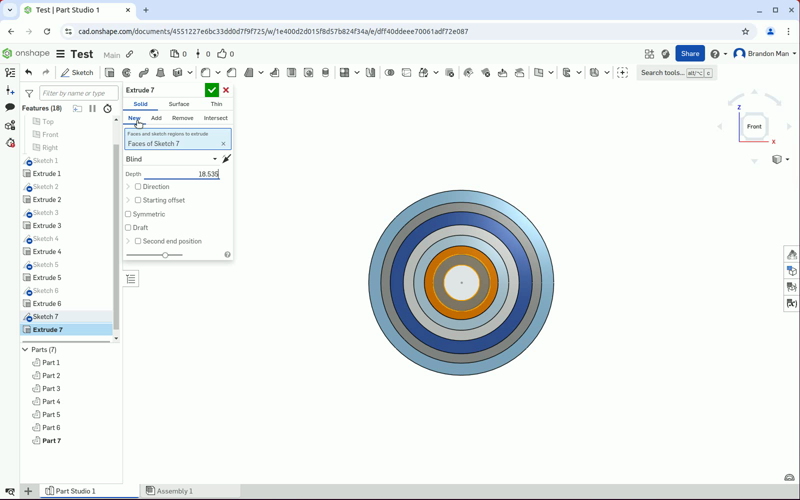
key(enter)
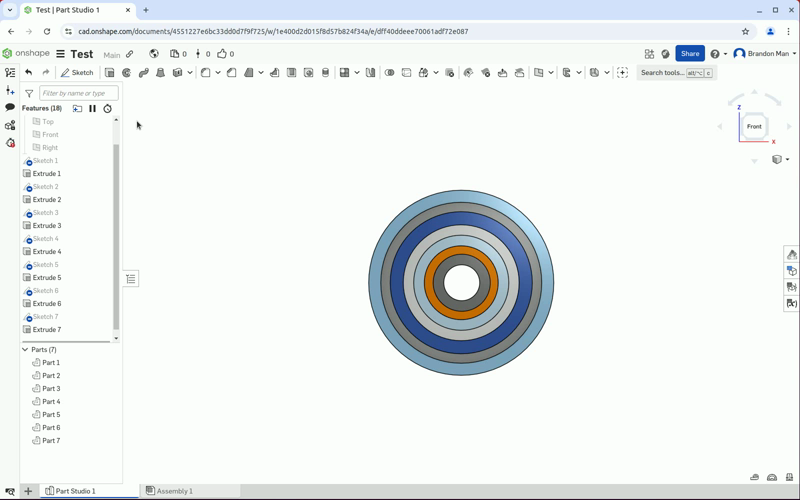
key(shift+h)
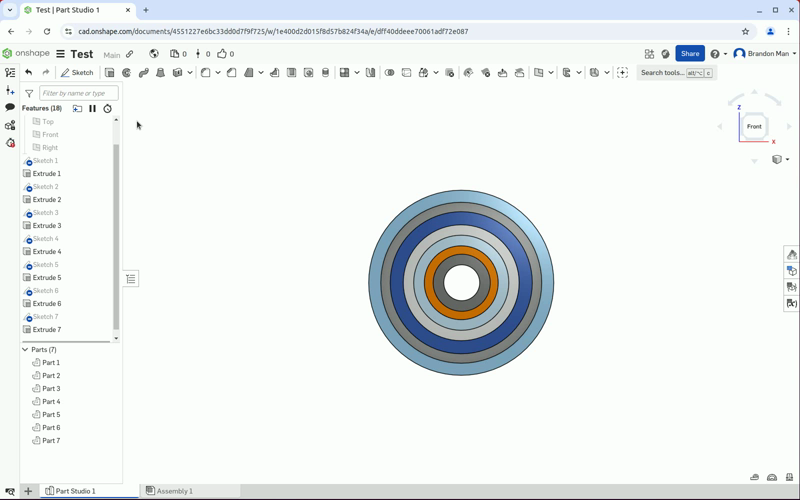
key(shift+h)
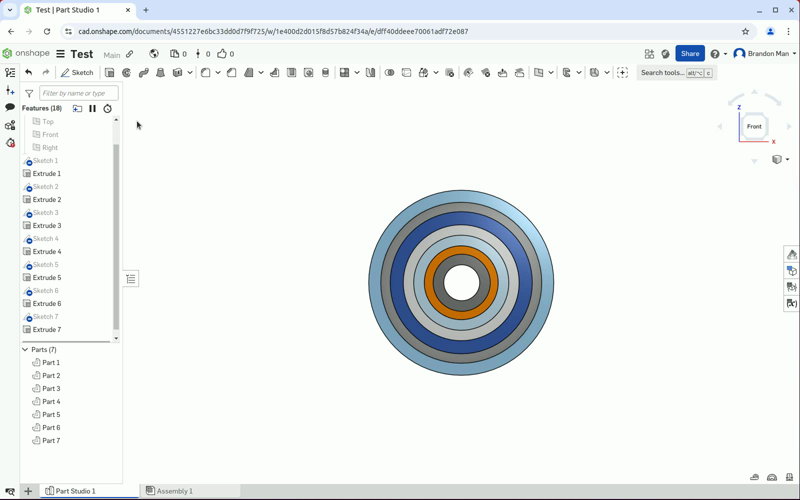
mouse_move(69, 163)
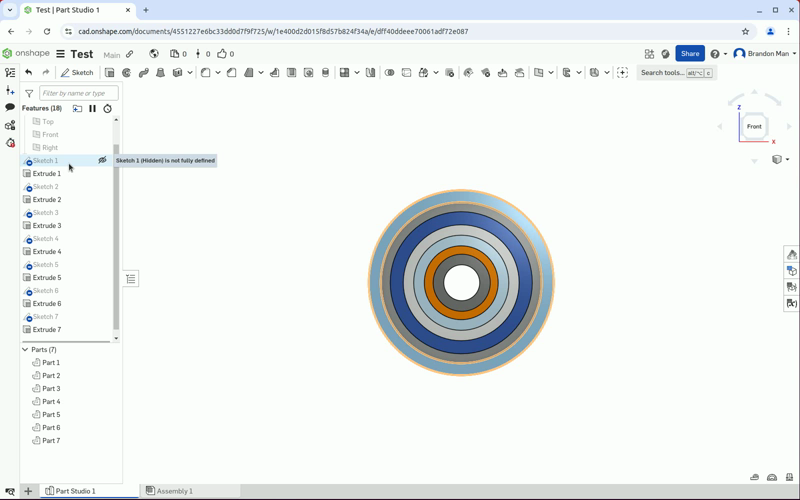
click(69, 163)
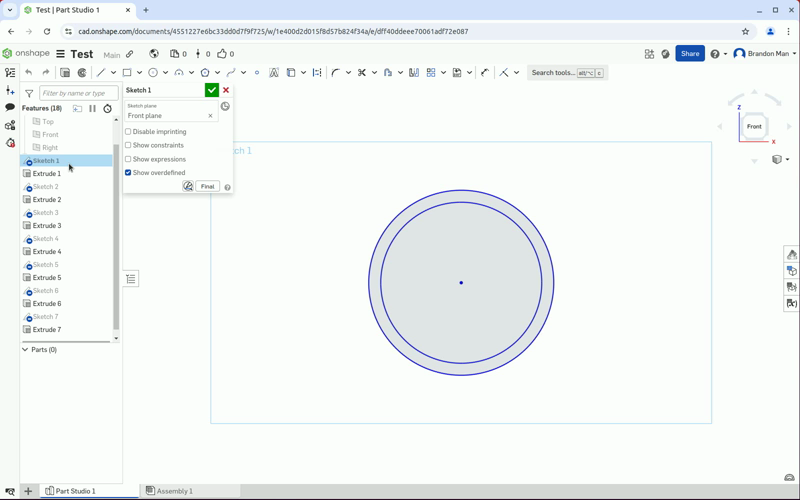
mouse_move(229, 92)
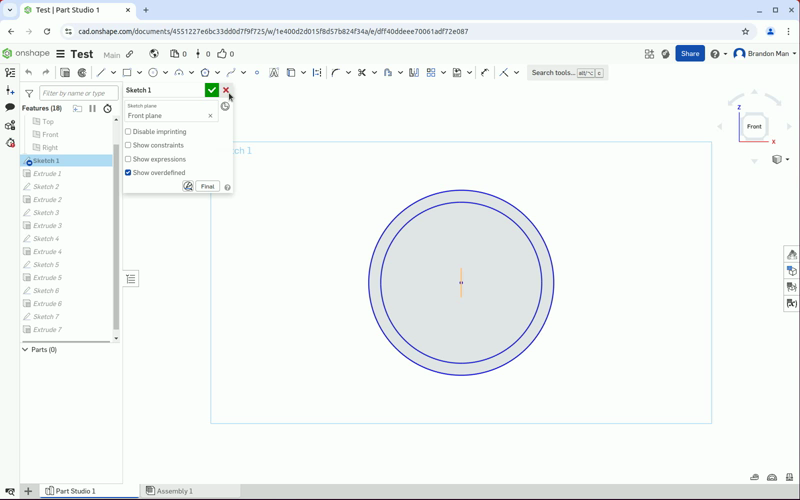
click(229, 92)
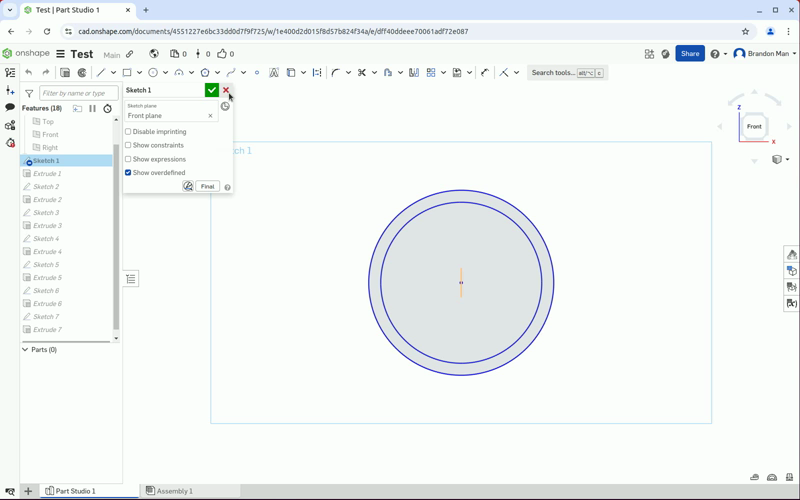
key(shift+s)
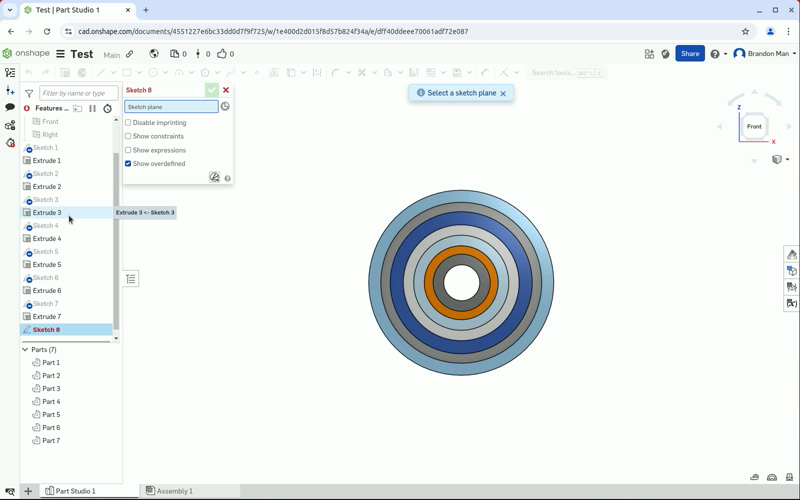
scroll(3)
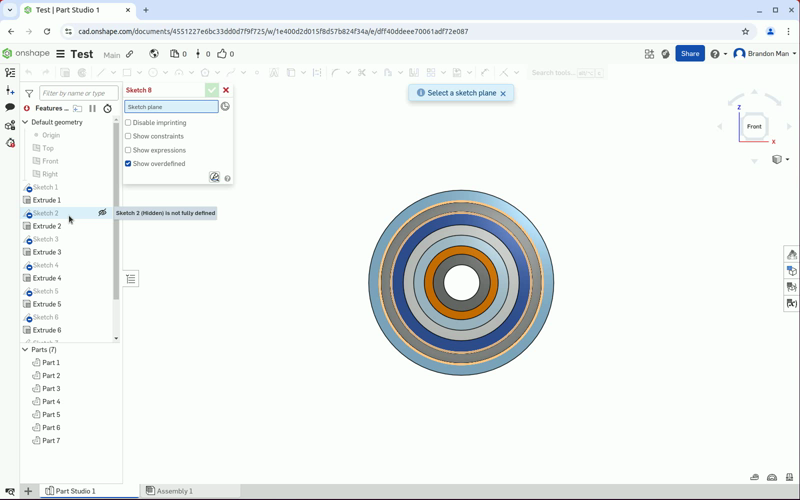
mouse_move(69, 163)
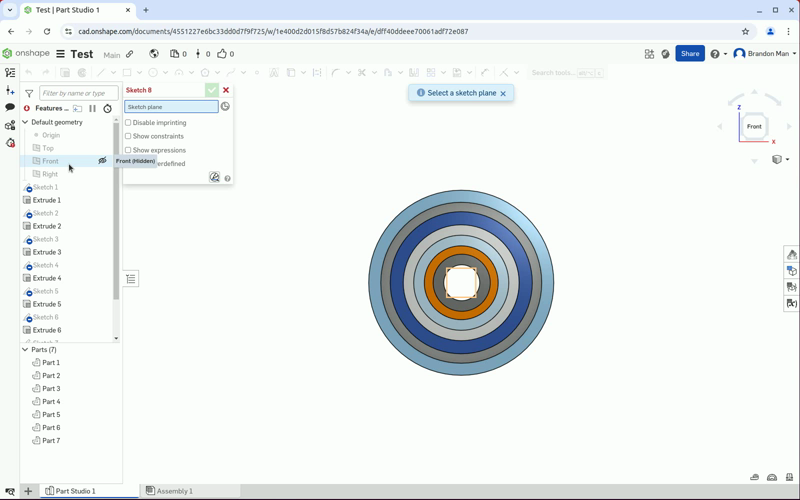
click(69, 163)
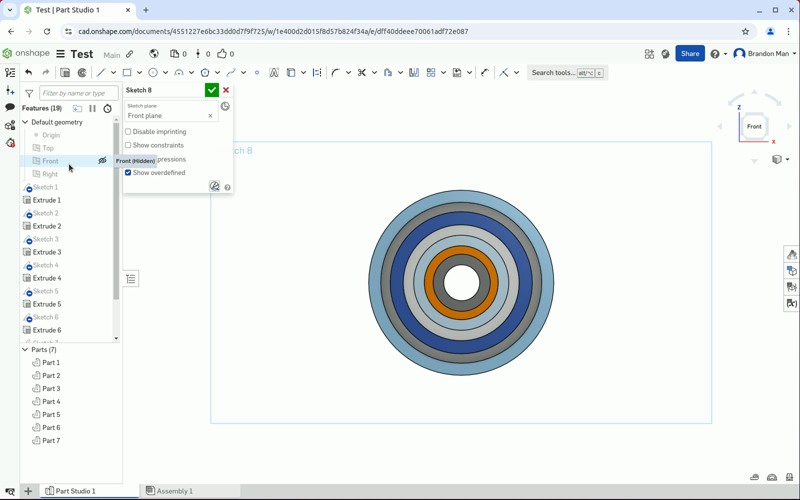
mouse_move(73, 352)
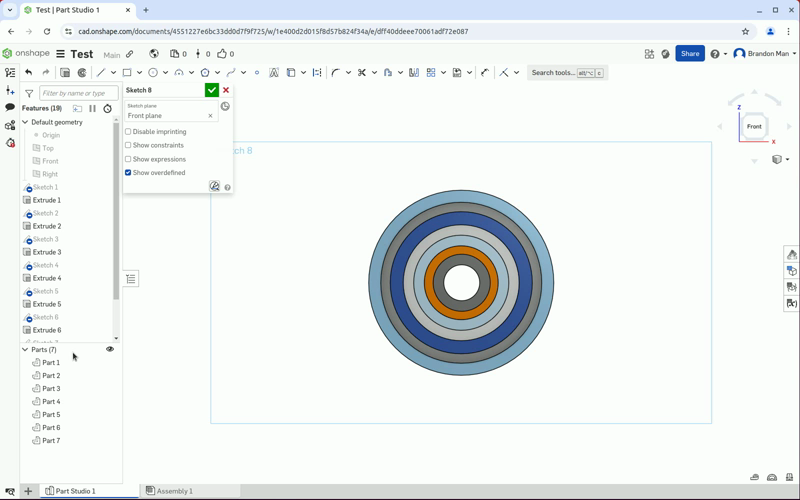
key(y)
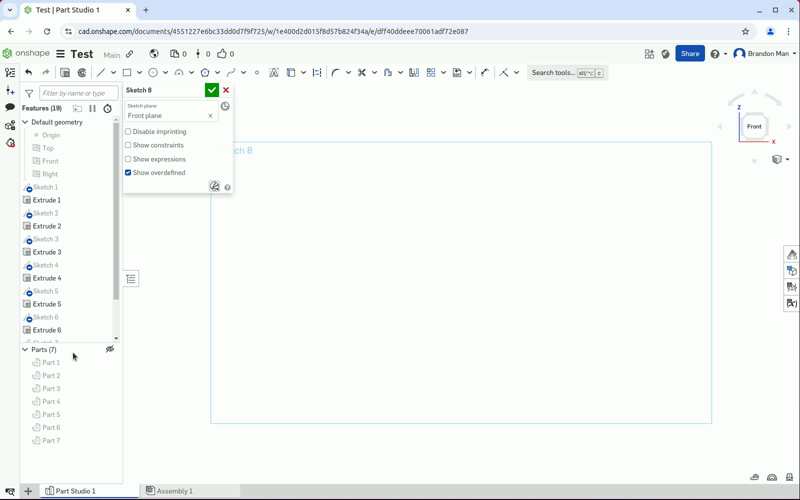
key(c)
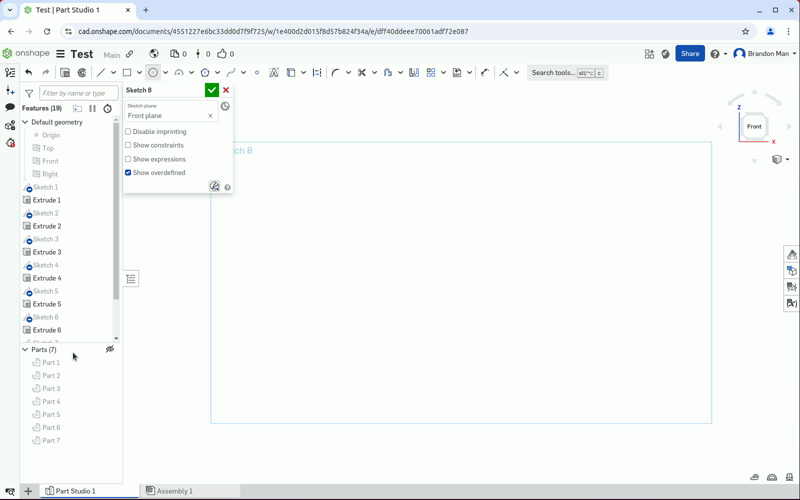
key_down(shift)
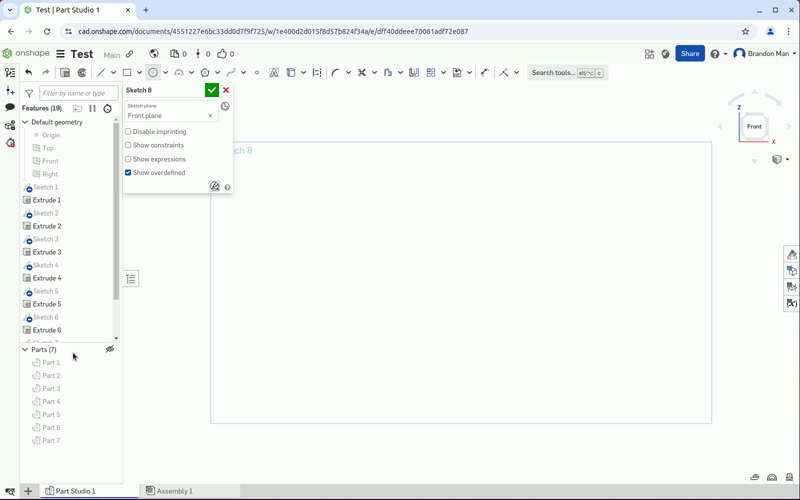
mouse_move(461, 282)
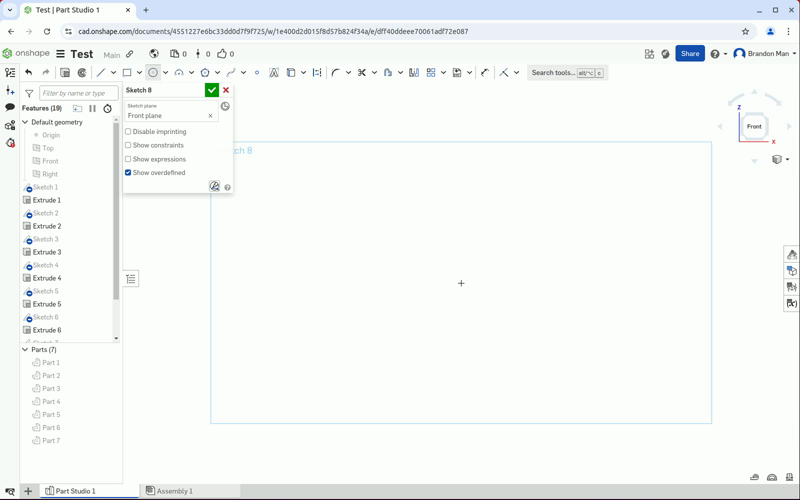
click(461, 282)
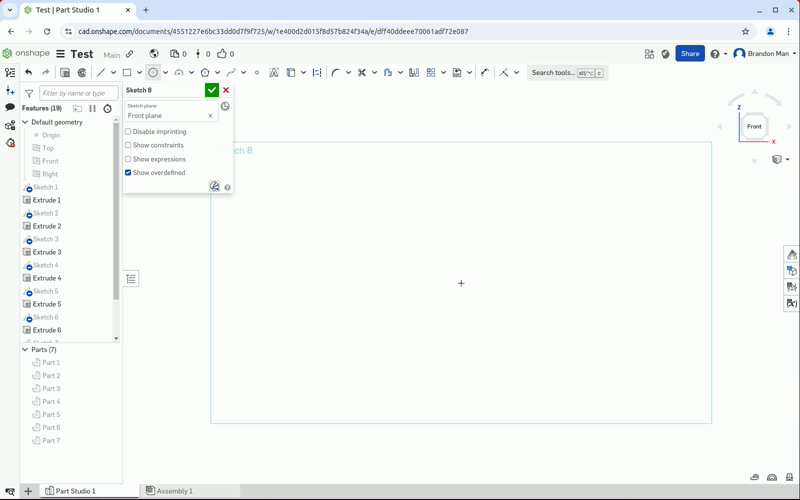
key_up(shift)
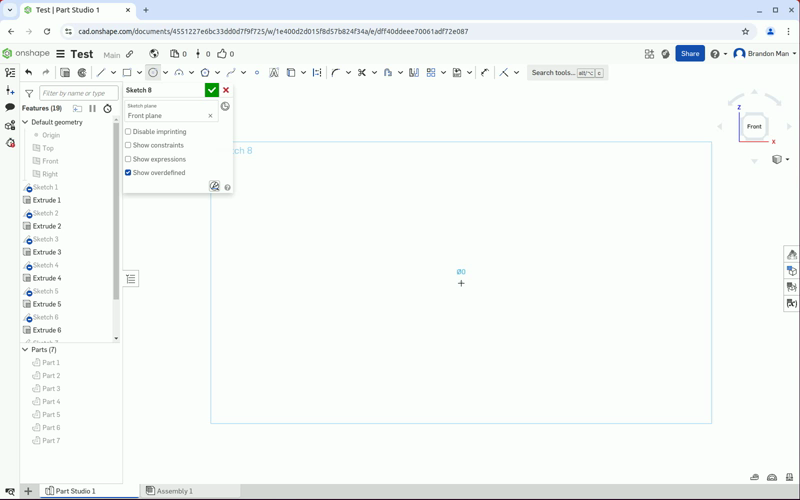
mouse_move(479, 282)
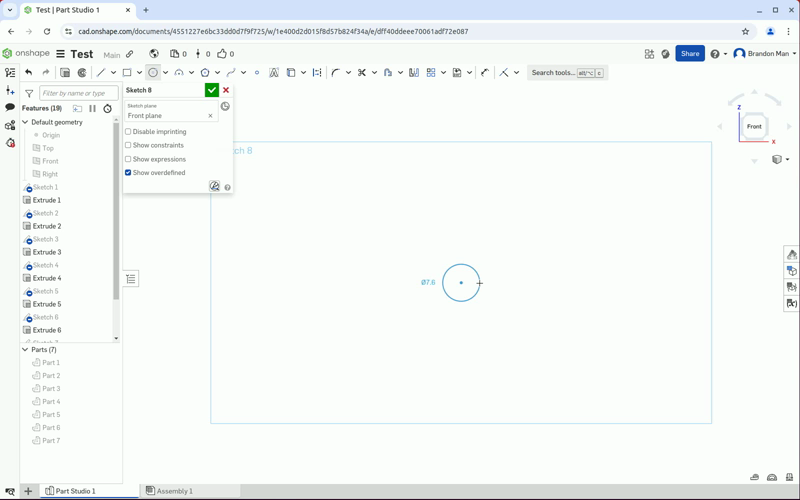
click(479, 282)
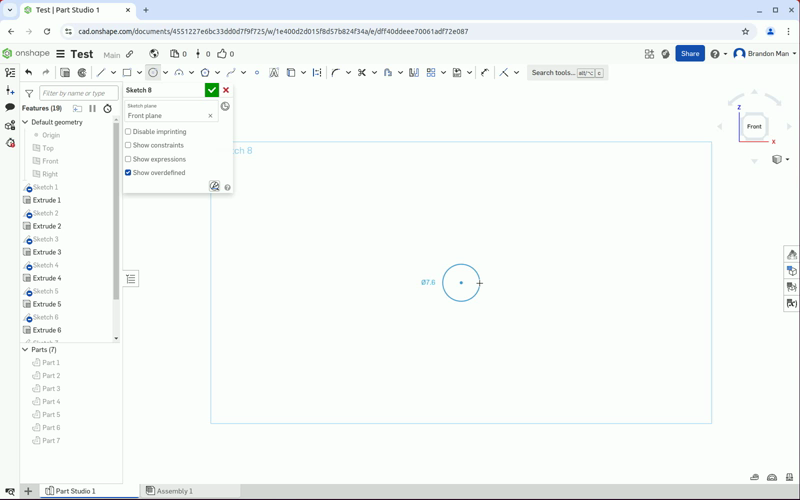
key(esc)
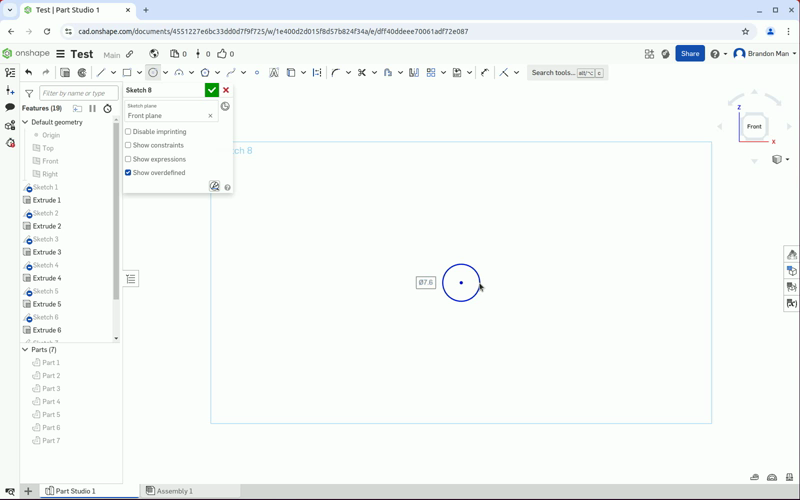
key(c)
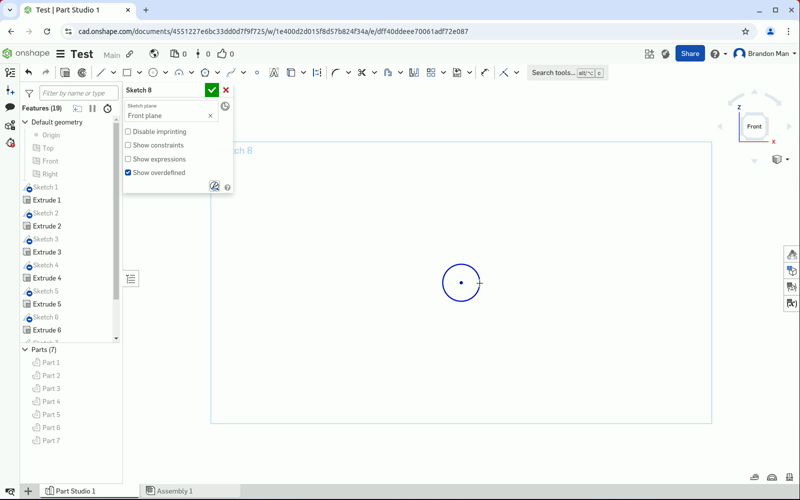
key_down(shift)
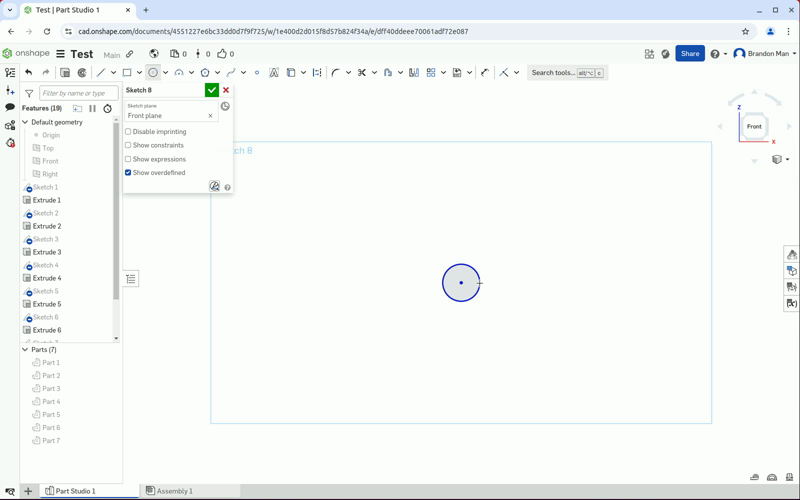
mouse_move(461, 282)
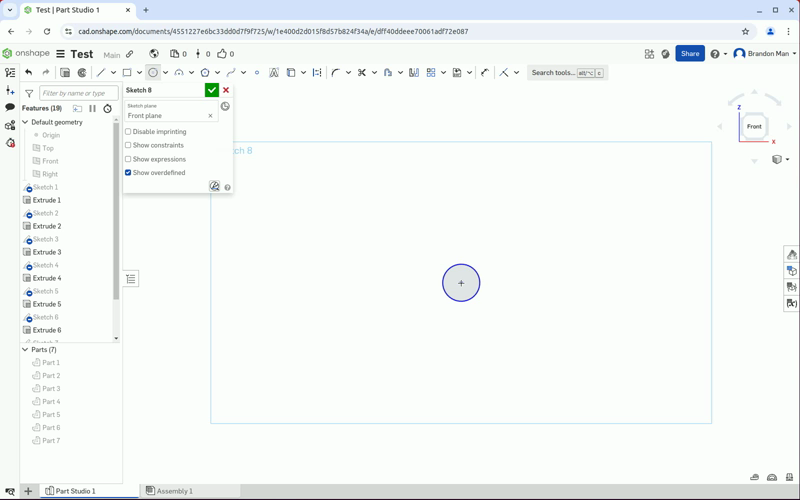
click(461, 282)
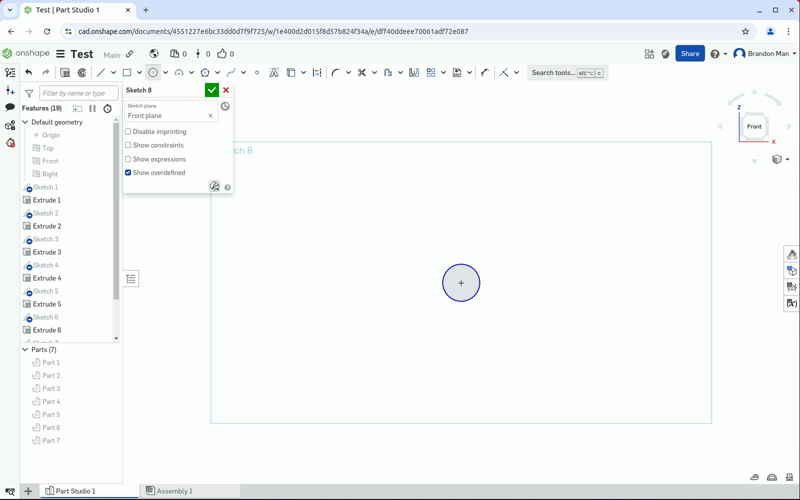
key_up(shift)
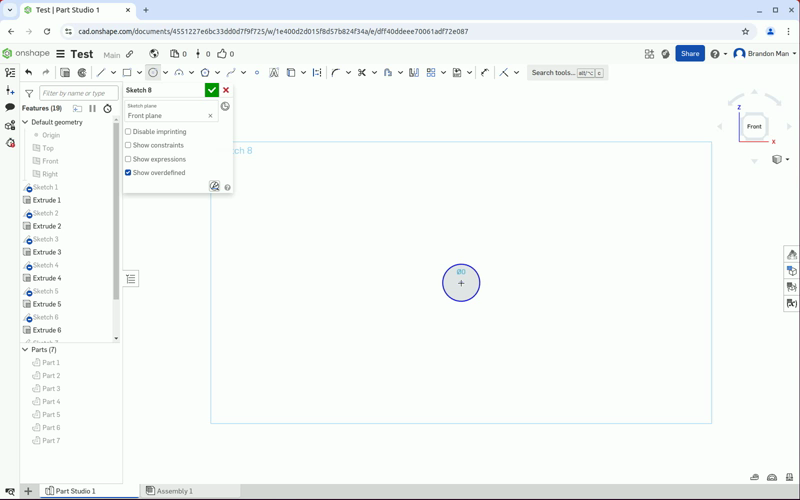
mouse_move(469, 282)
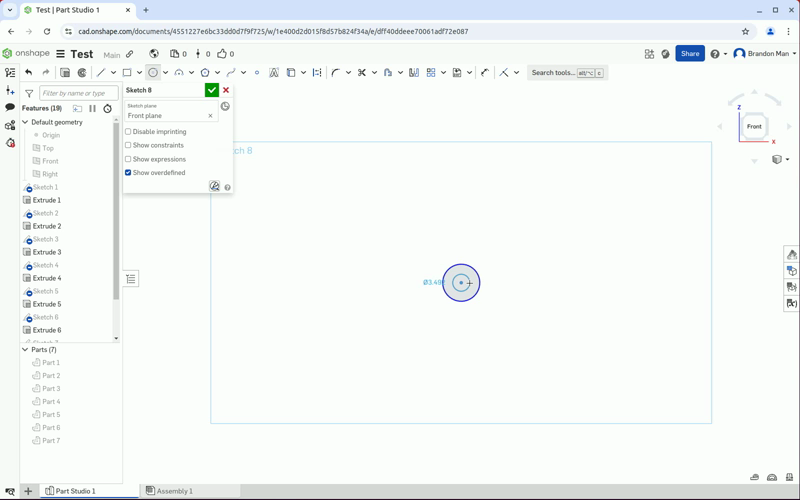
click(469, 282)
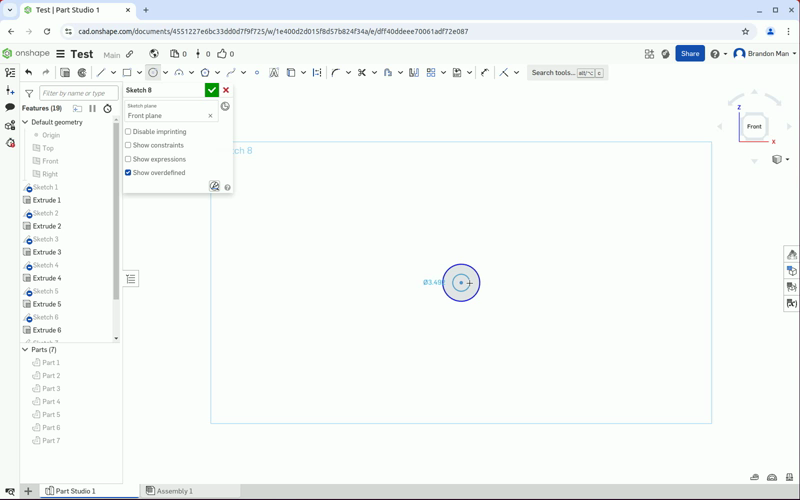
key(esc)
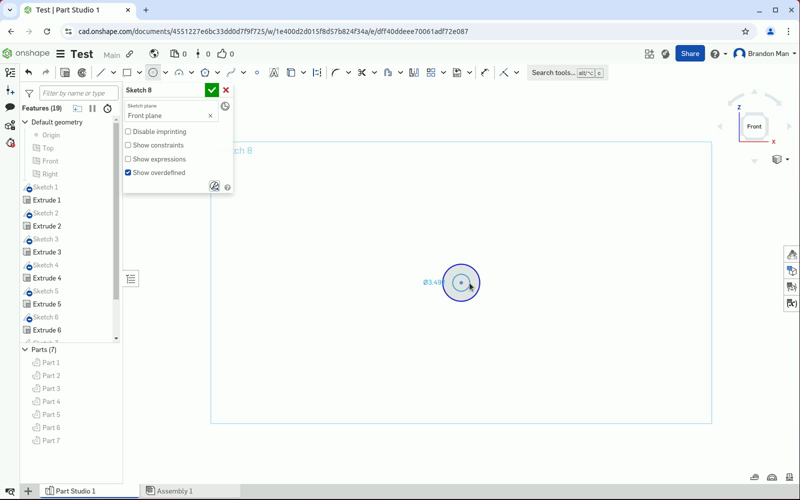
mouse_move(477, 282)
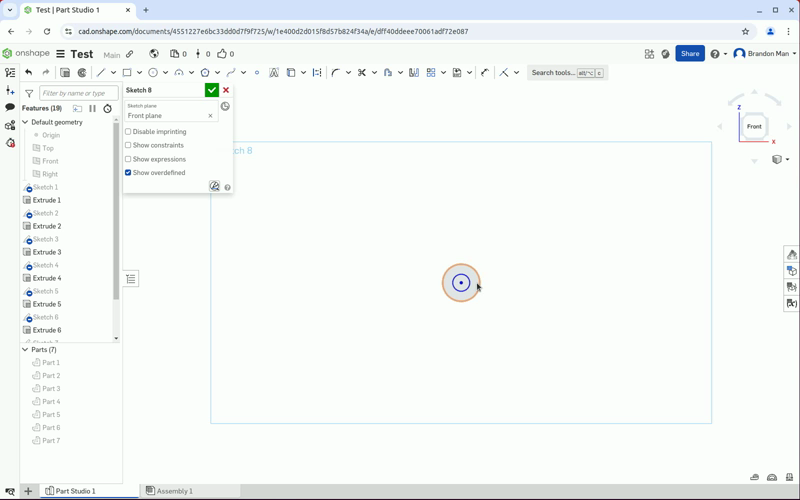
scroll(6)
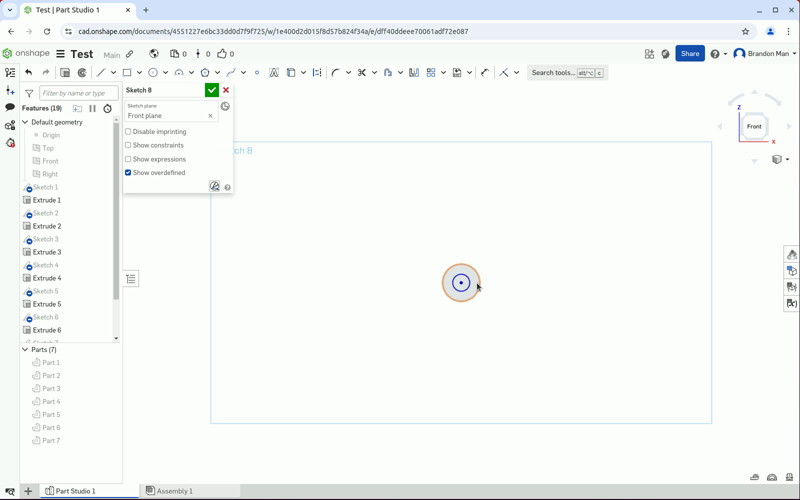
scroll(6)
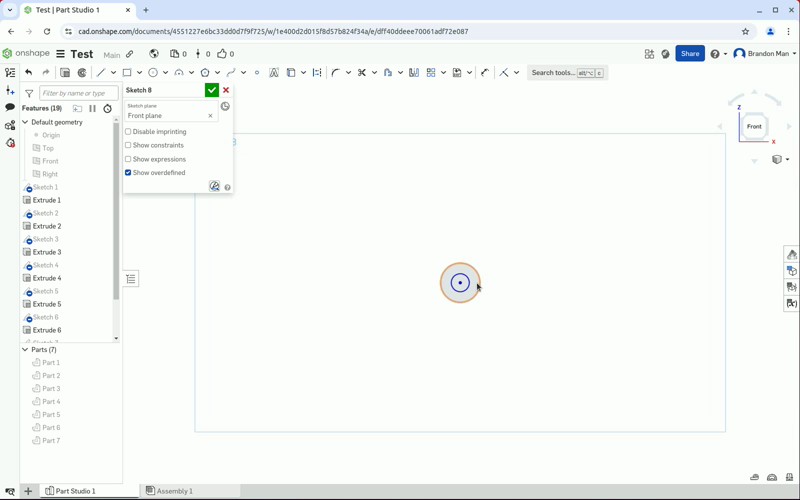
scroll(6)
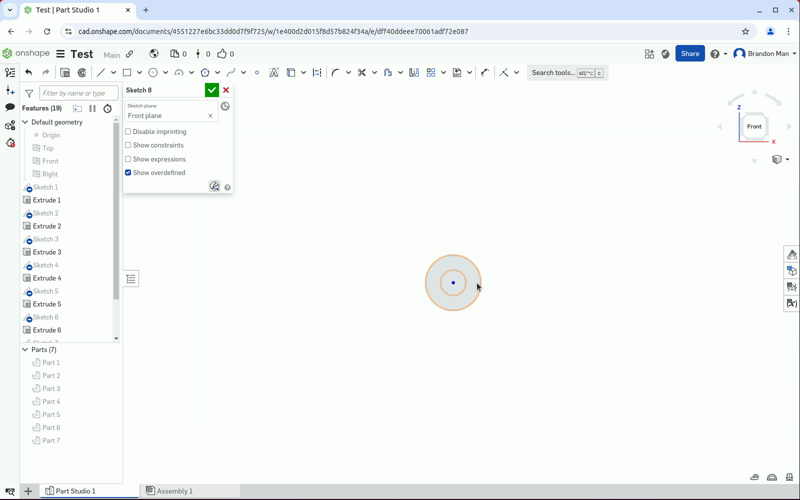
scroll(6)
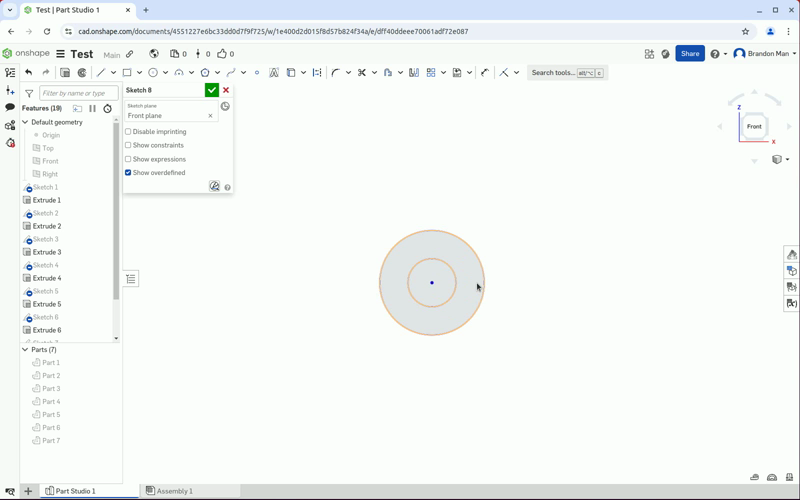
scroll(6)
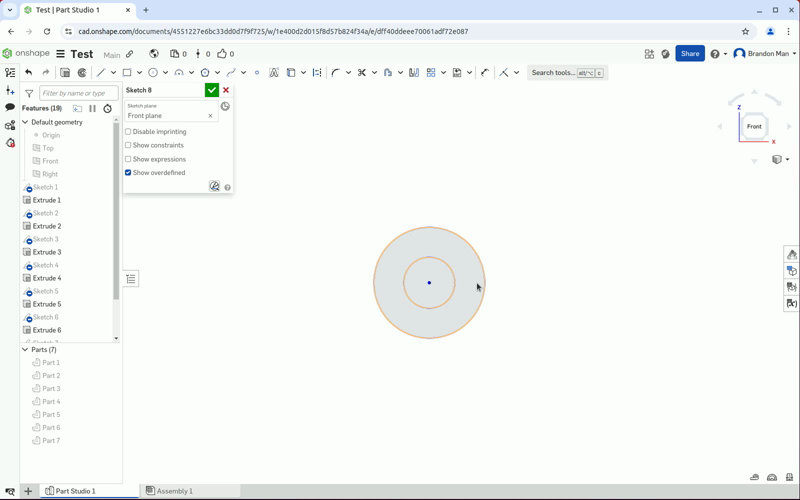
scroll(6)
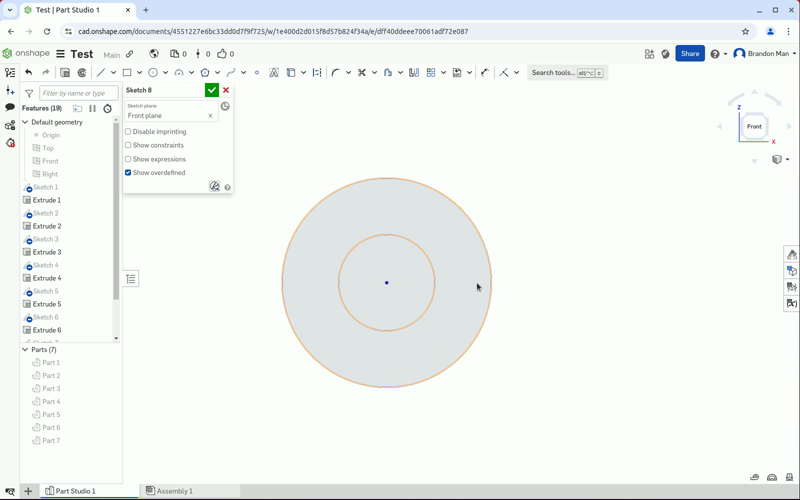
scroll(6)
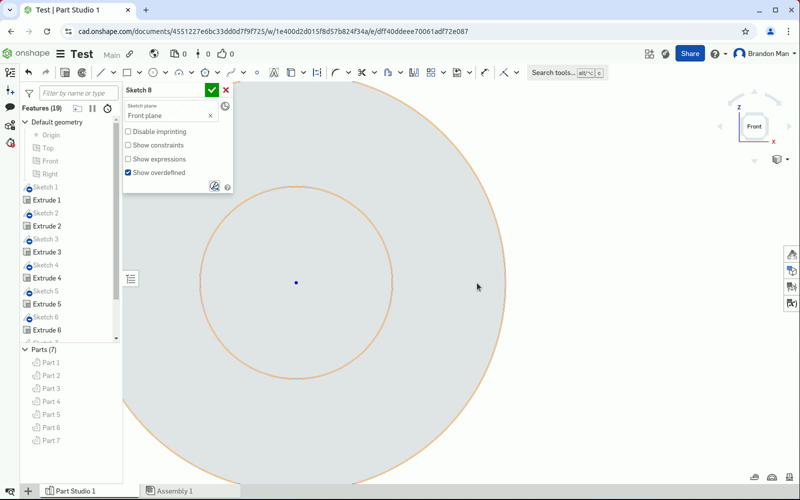
click(477, 282)
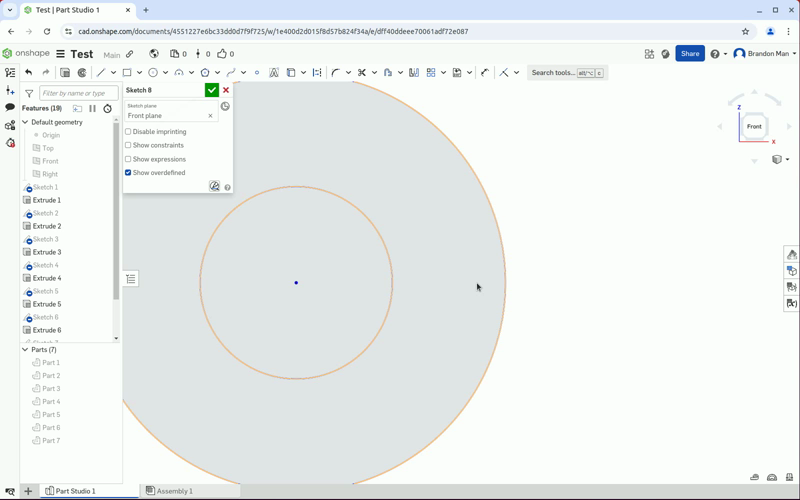
scroll(-6)
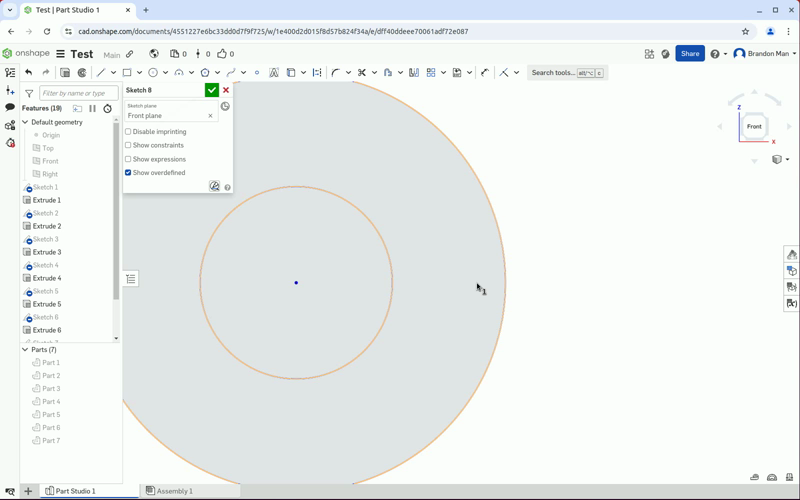
scroll(-6)
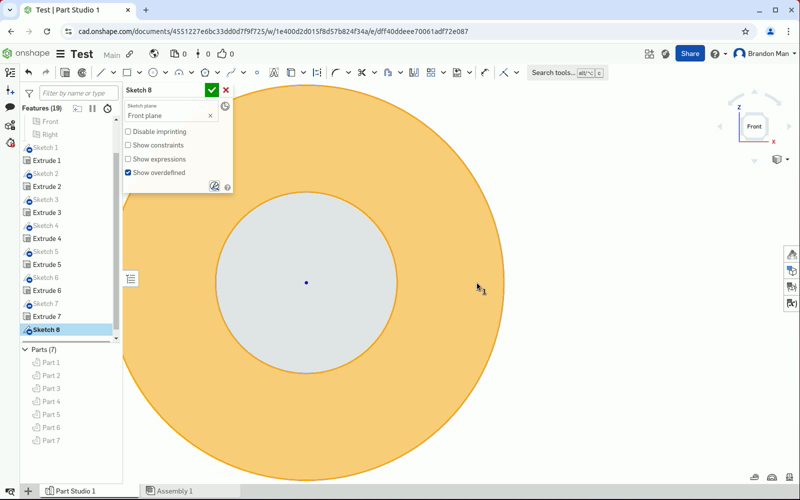
scroll(-6)
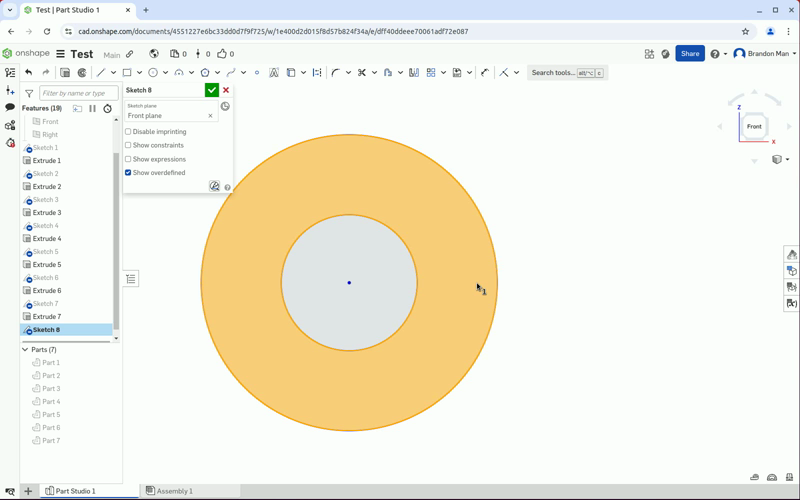
scroll(-6)
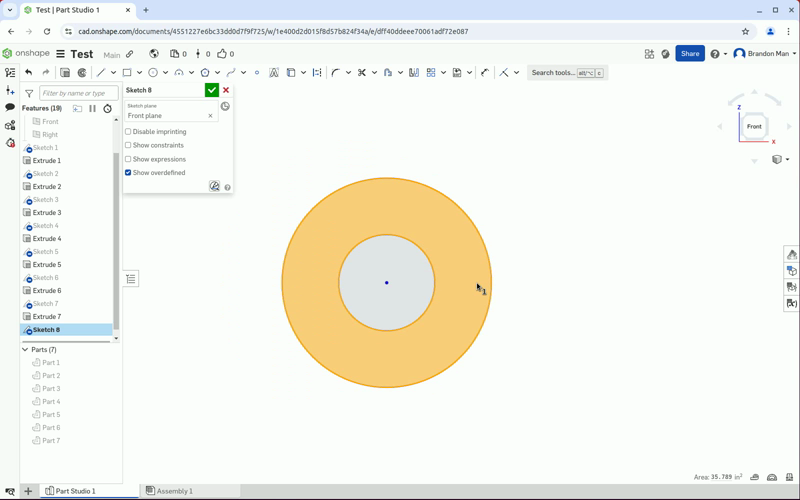
scroll(-6)
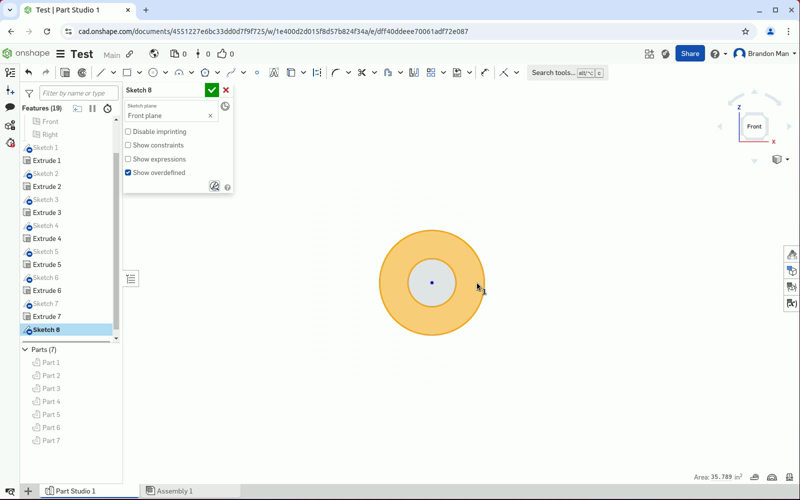
scroll(-6)
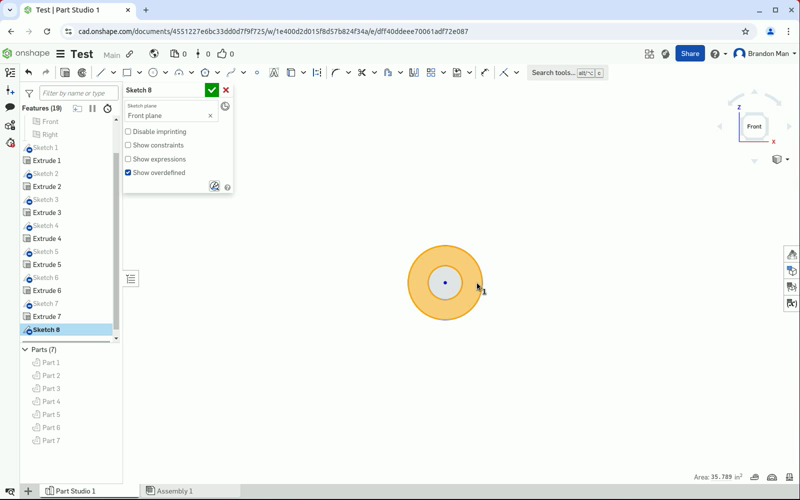
scroll(-6)
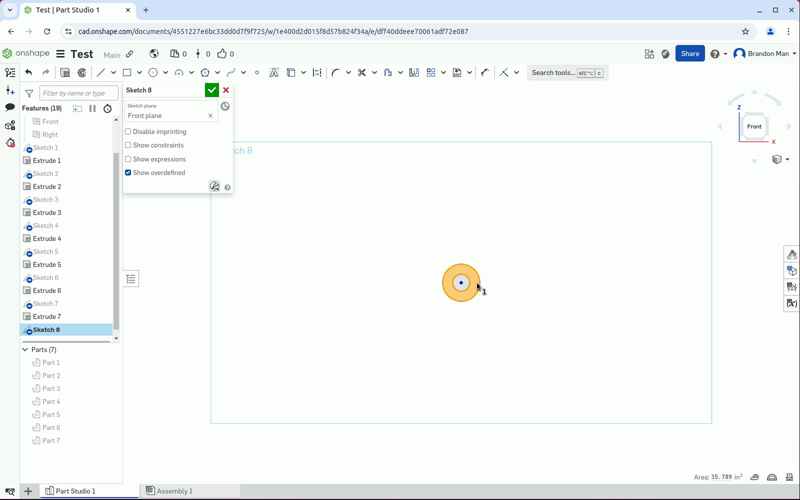
mouse_move(73, 352)
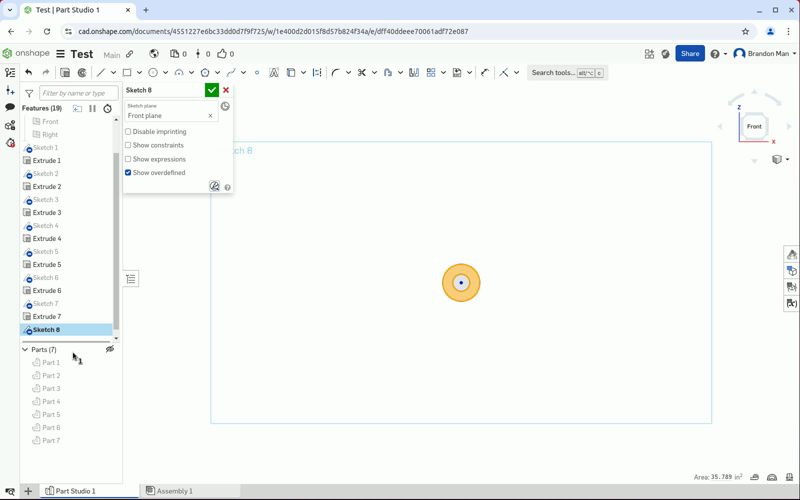
key(shift+y)
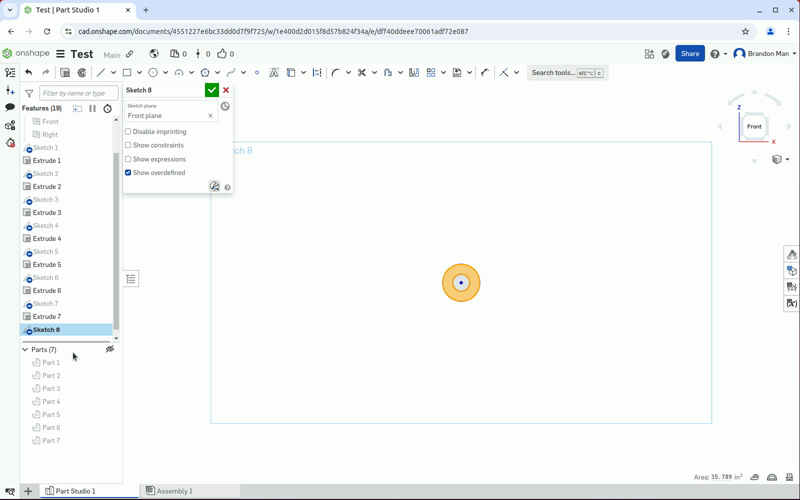
key(shift+e)
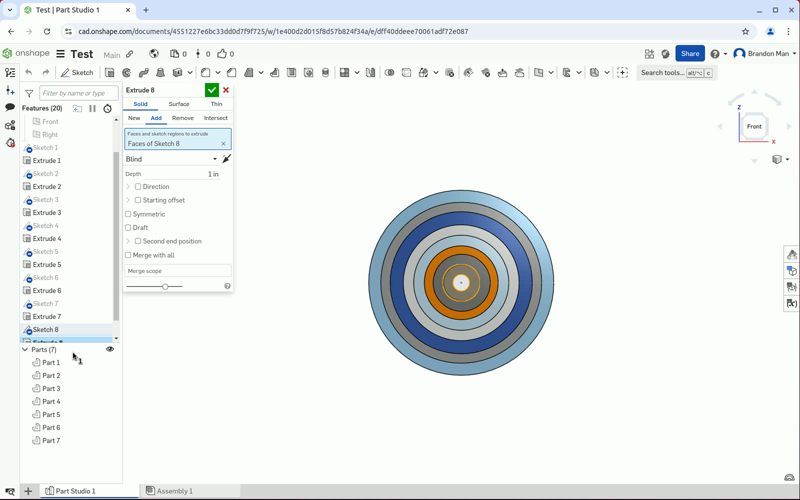
mouse_move(143, 106)
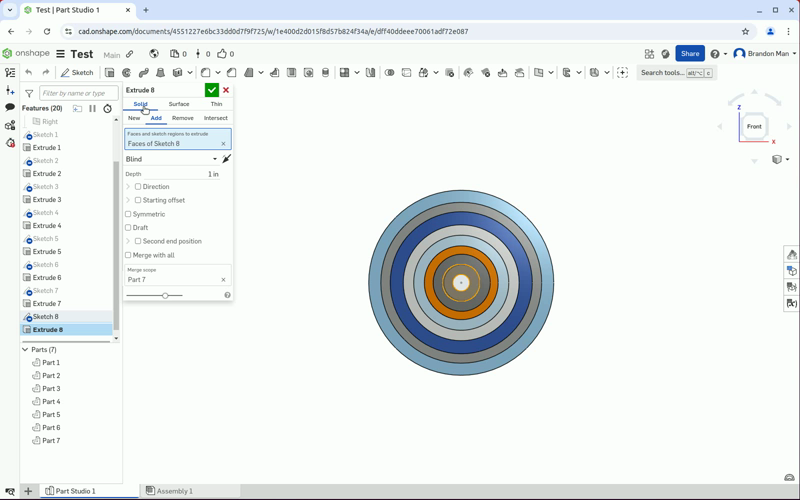
click(143, 106)
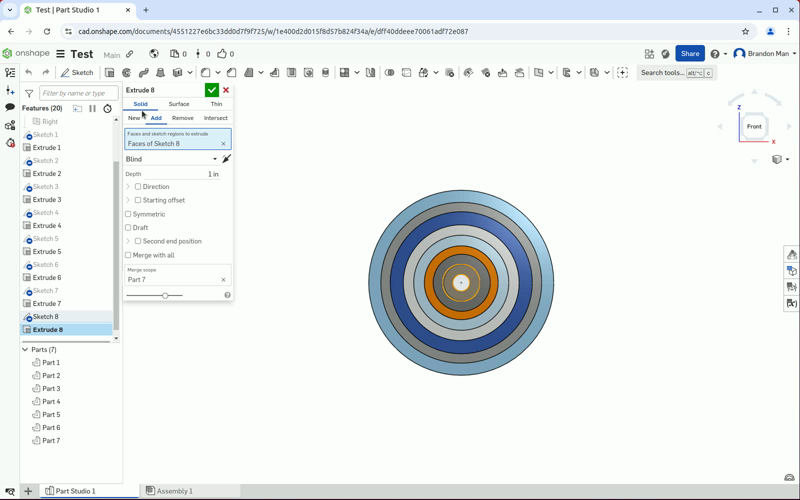
mouse_move(137, 120)
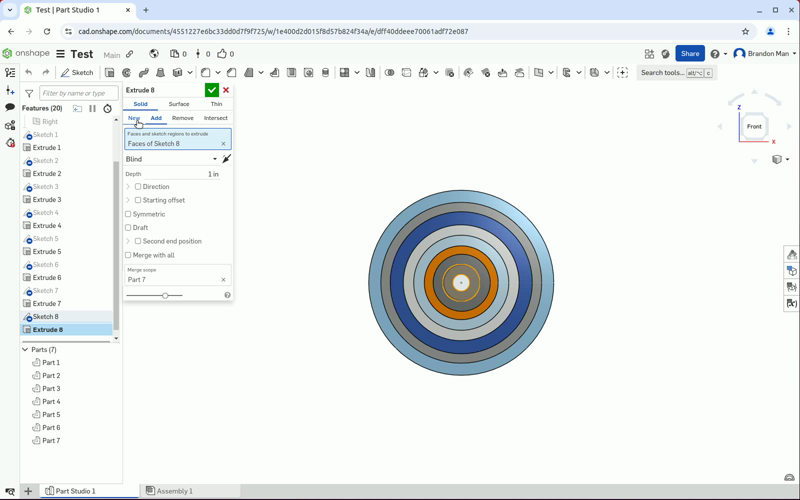
click(137, 120)
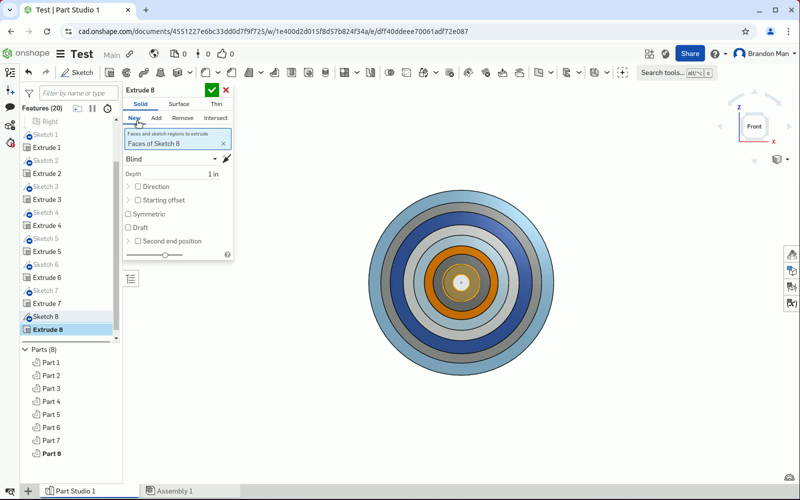
key(tab, 4)
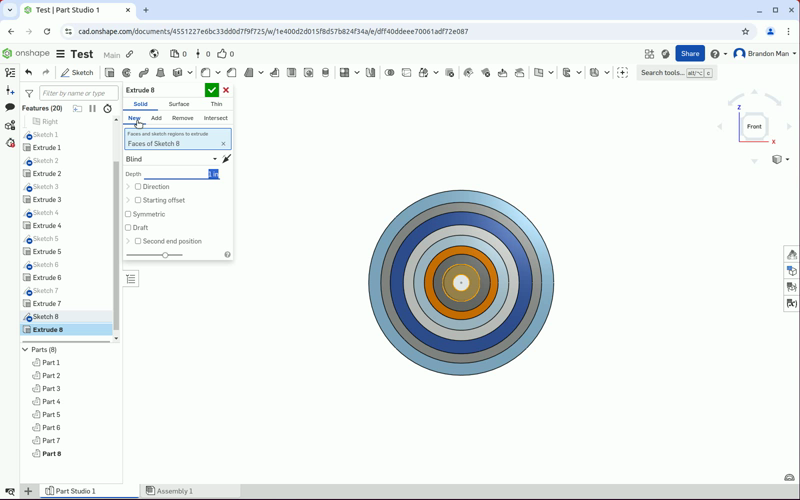
text(-23.108)
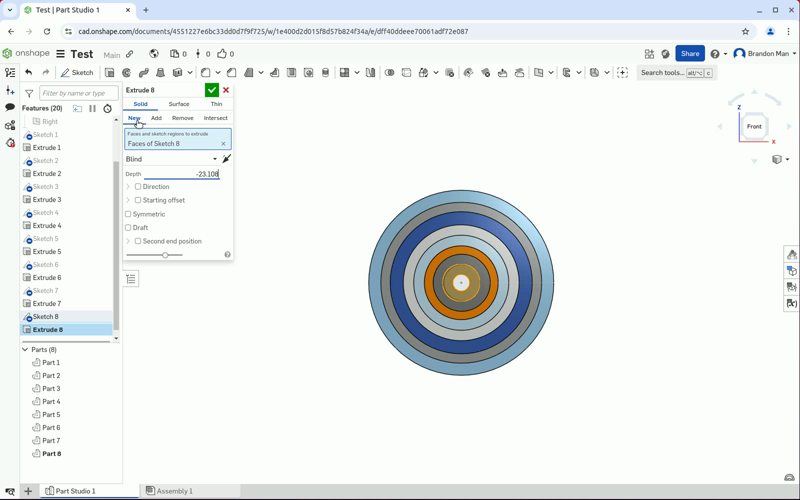
key(enter)
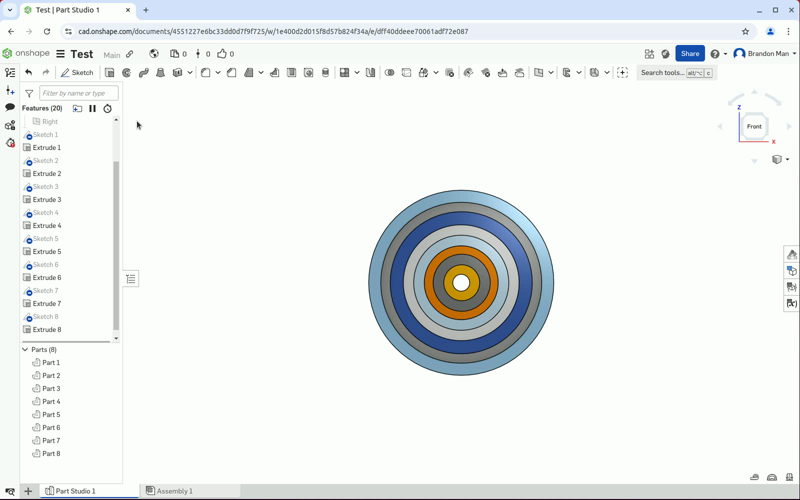
key(shift+h)
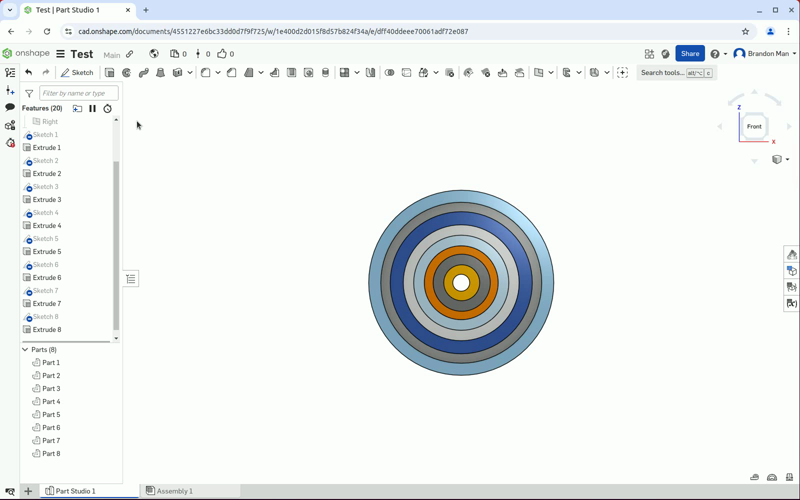
key(shift+h)
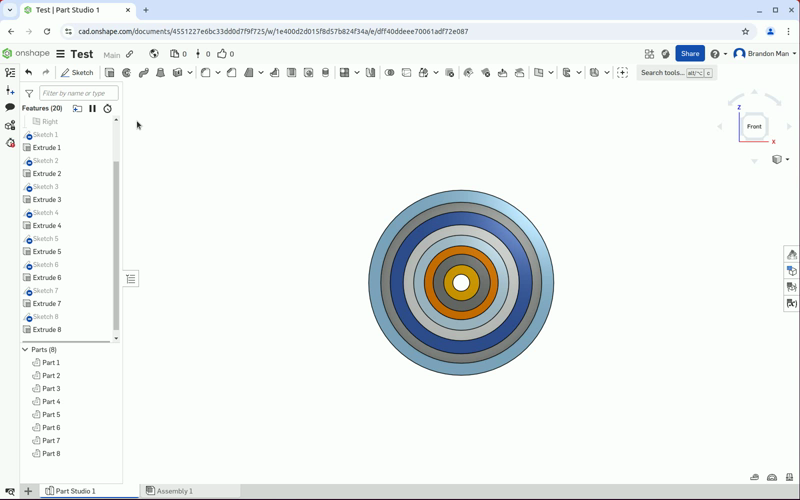
mouse_move(69, 137)
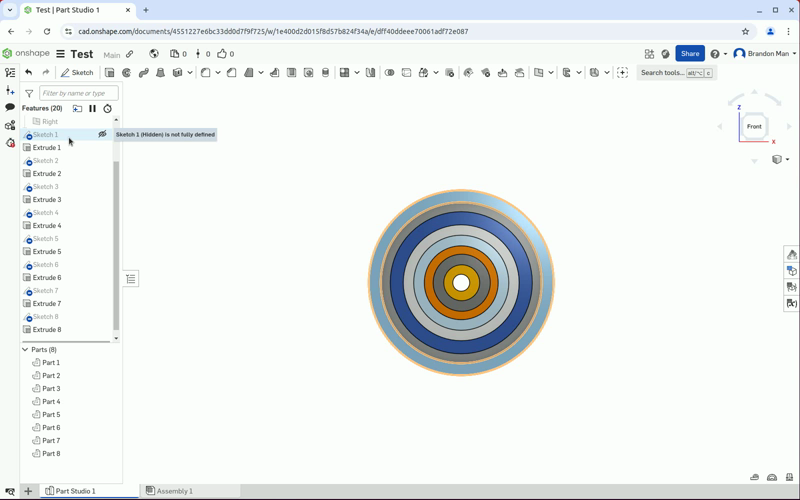
click(69, 137)
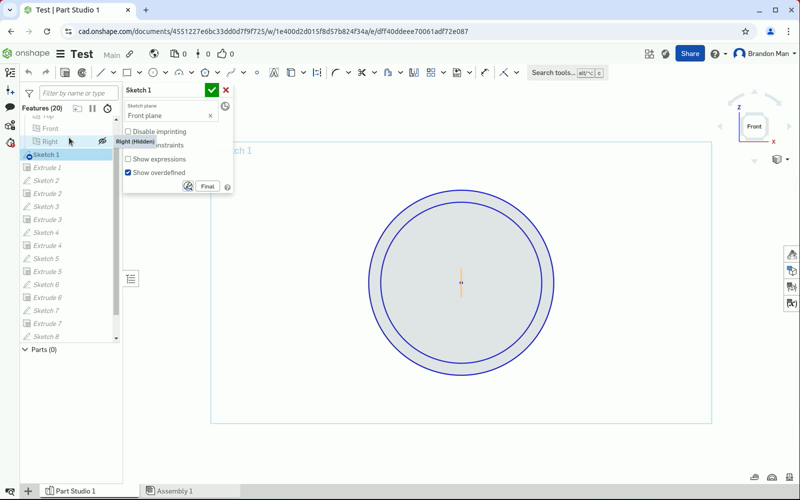
mouse_move(229, 92)
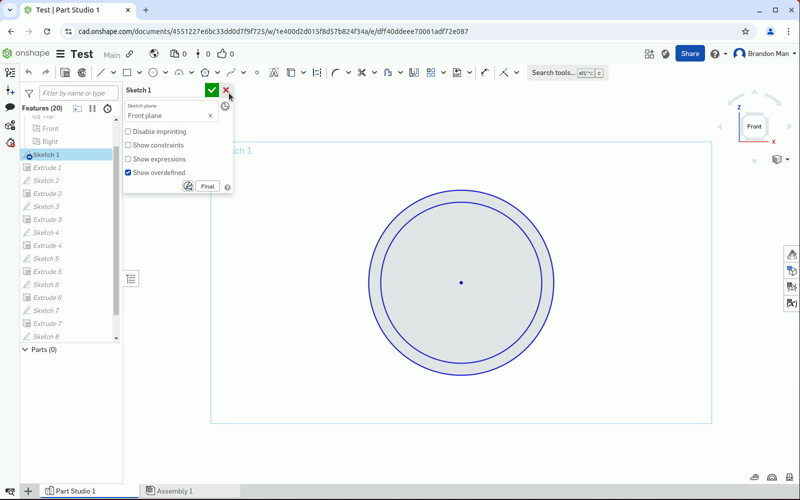
click(229, 92)
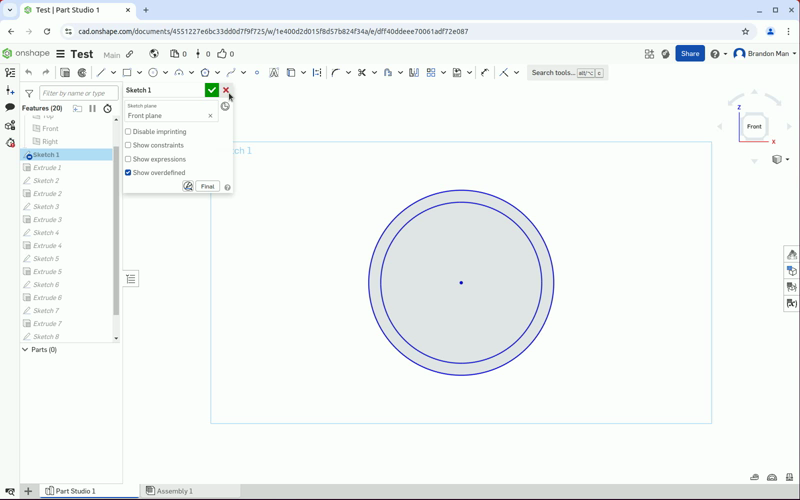
key(shift+s)
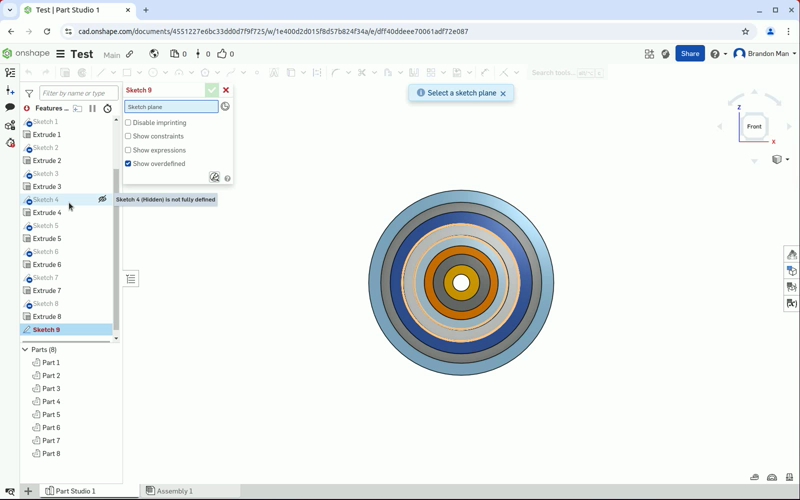
scroll(3)
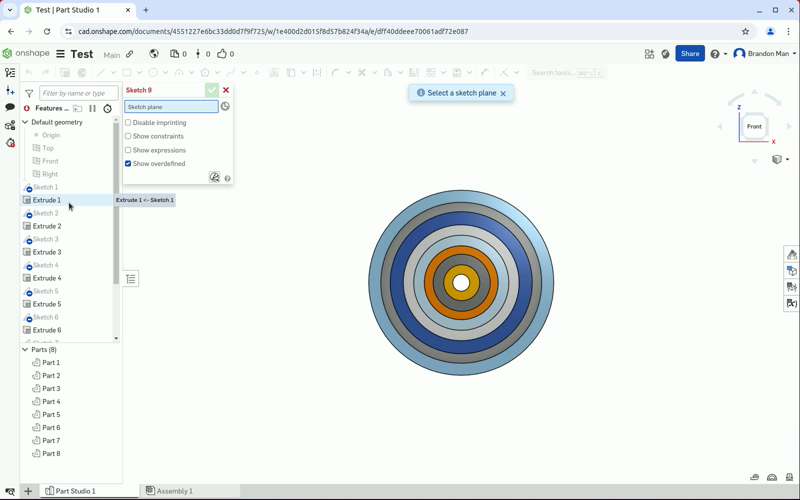
mouse_move(69, 163)
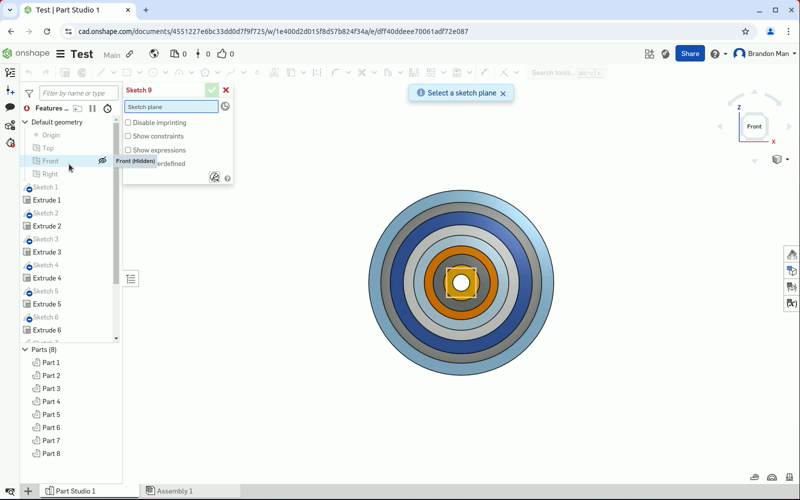
click(69, 163)
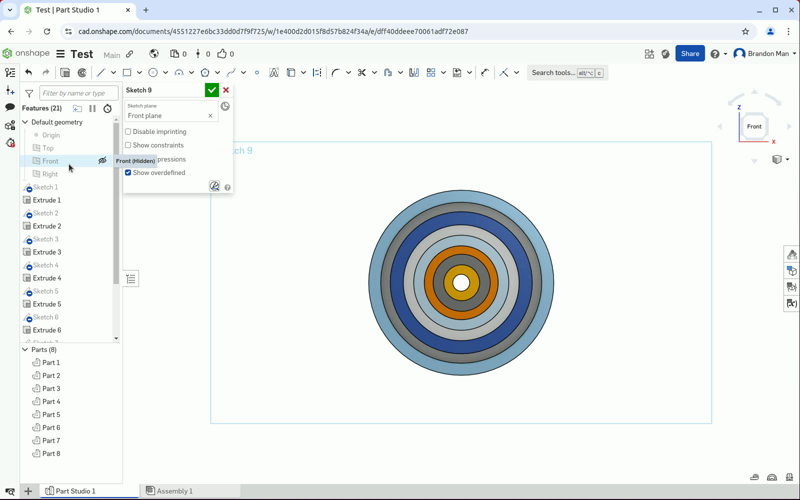
mouse_move(73, 352)
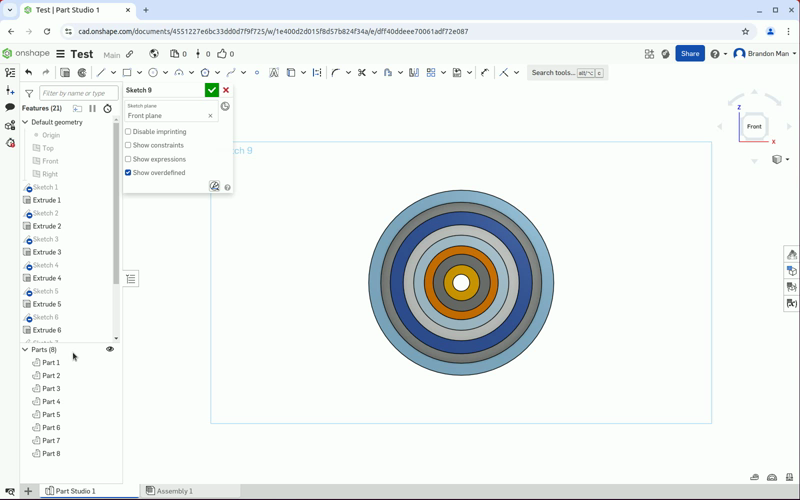
key(y)
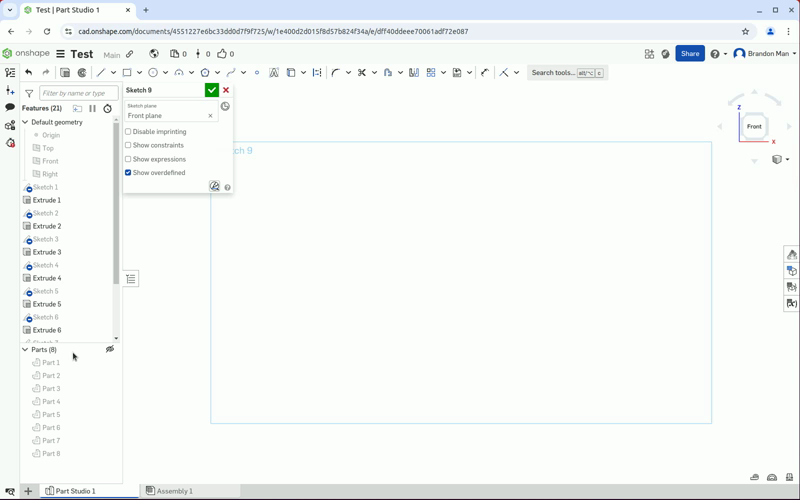
key(c)
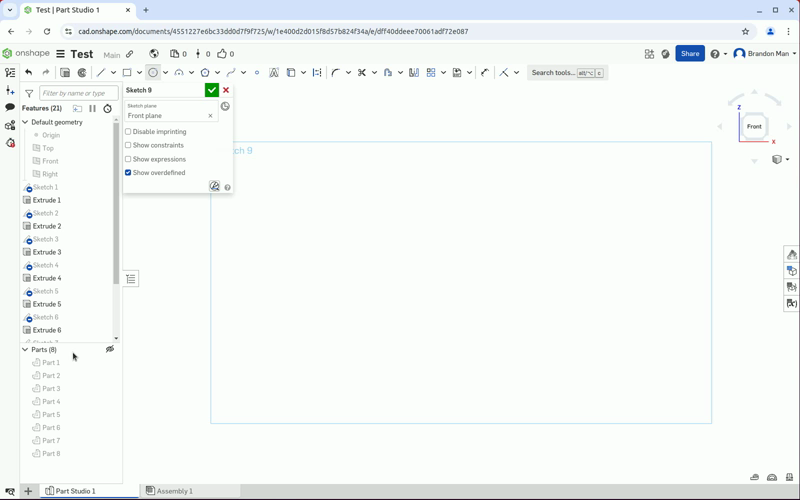
key_down(shift)
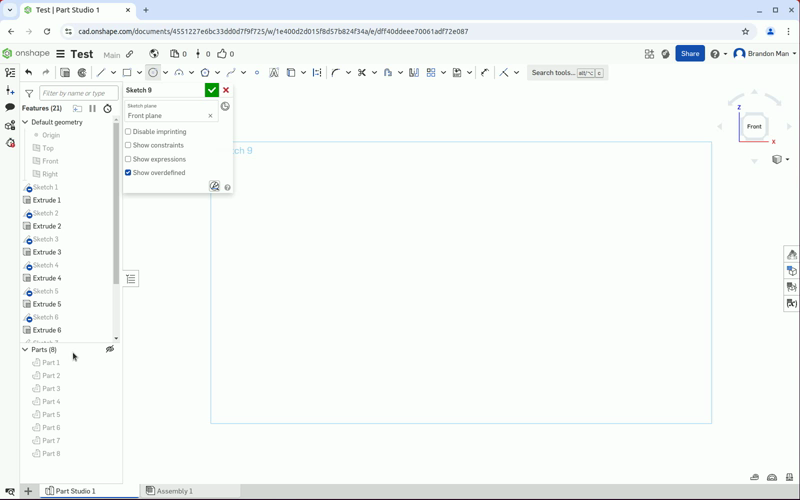
mouse_move(461, 282)
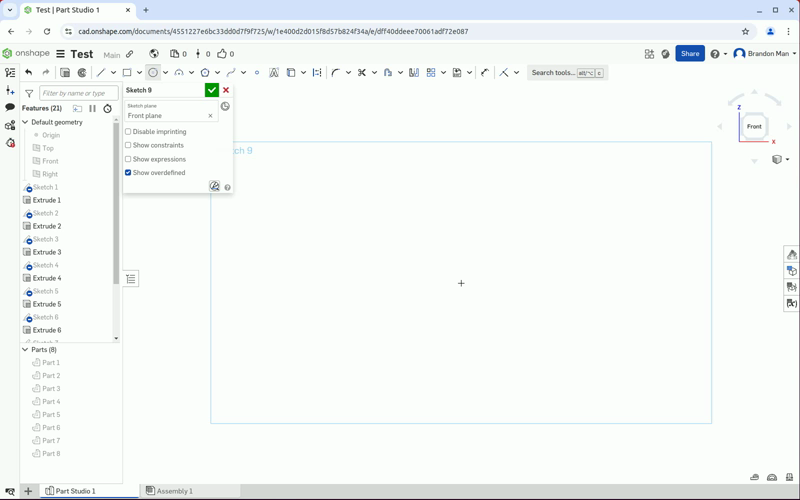
click(461, 282)
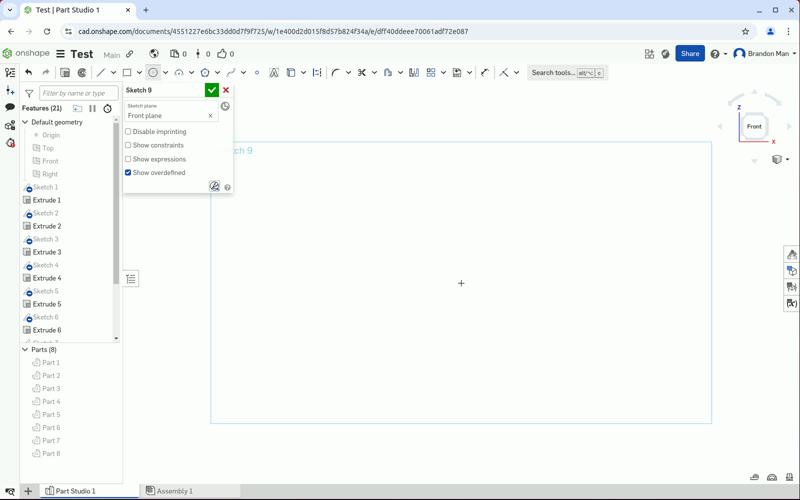
key_up(shift)
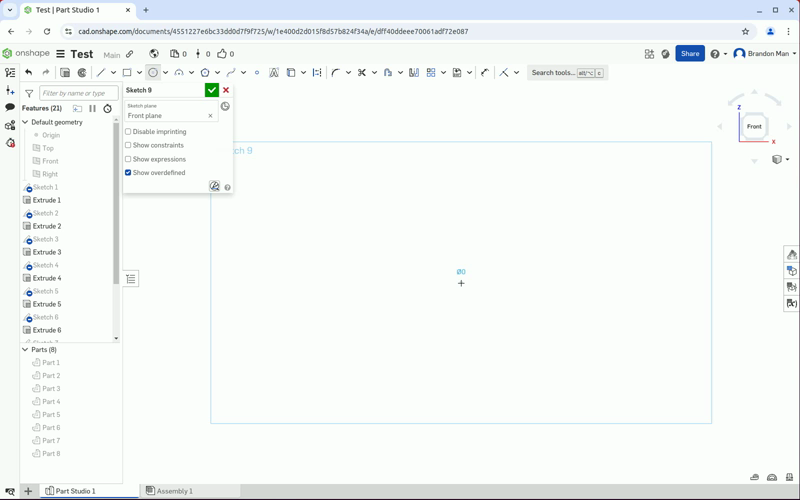
mouse_move(470, 282)
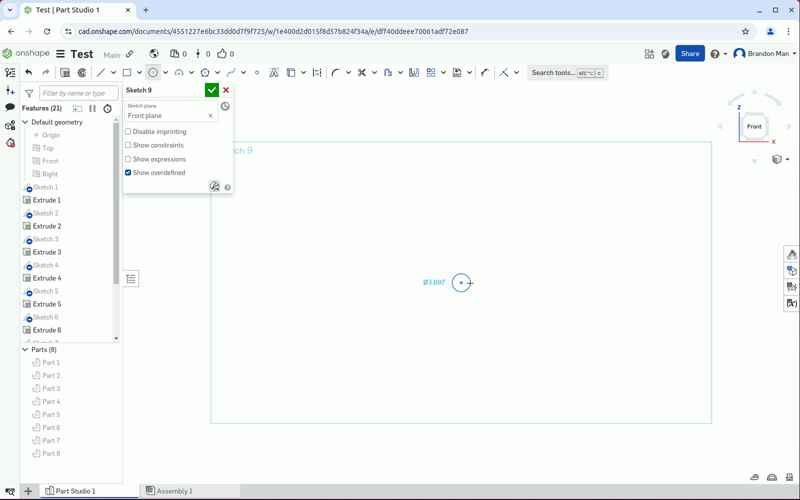
click(470, 282)
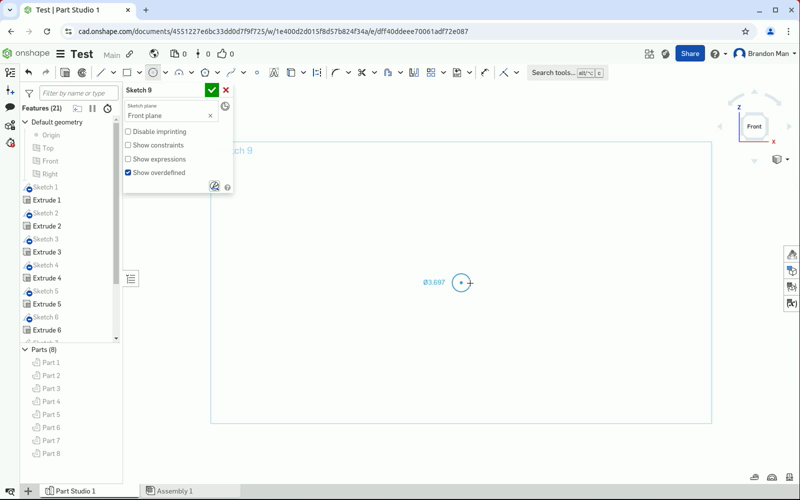
key(esc)
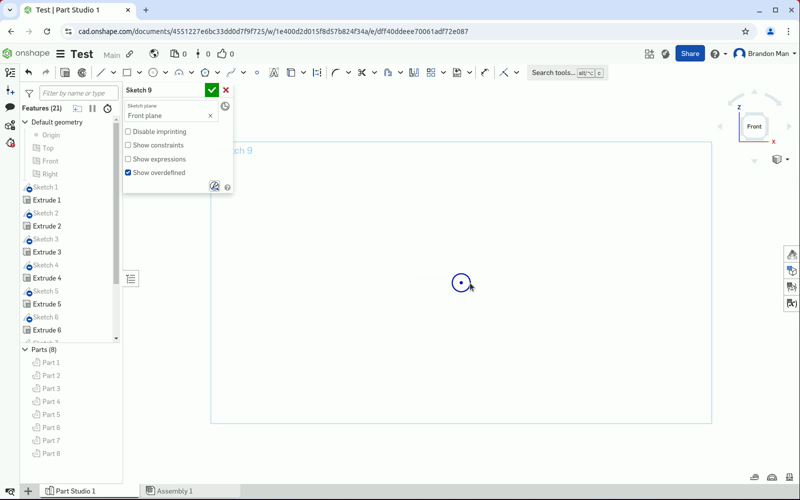
mouse_move(455, 283)
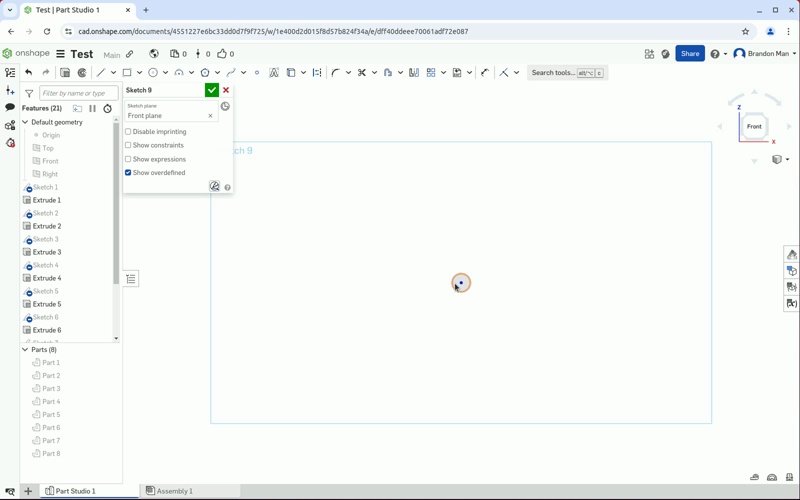
scroll(6)
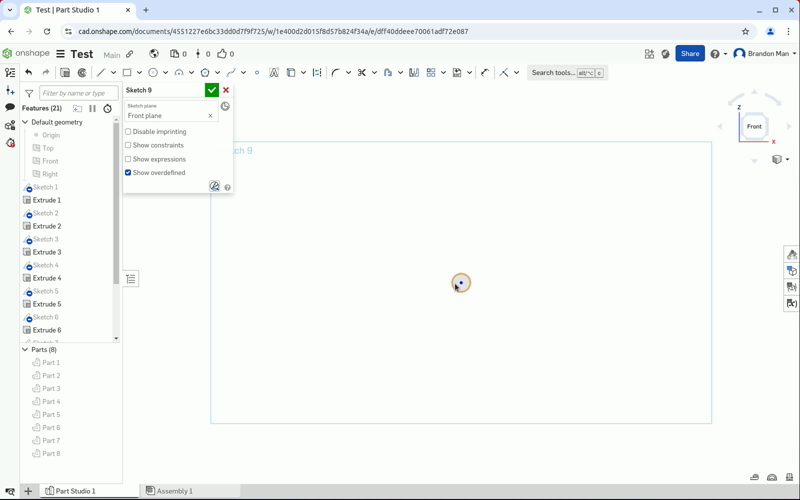
scroll(6)
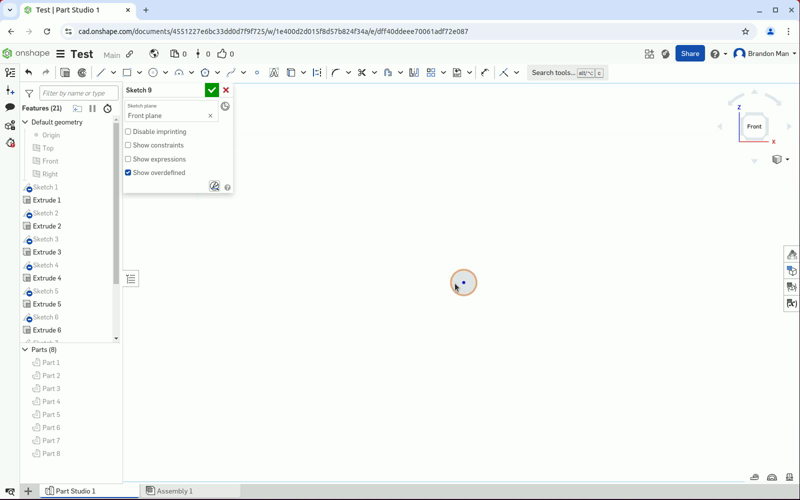
scroll(6)
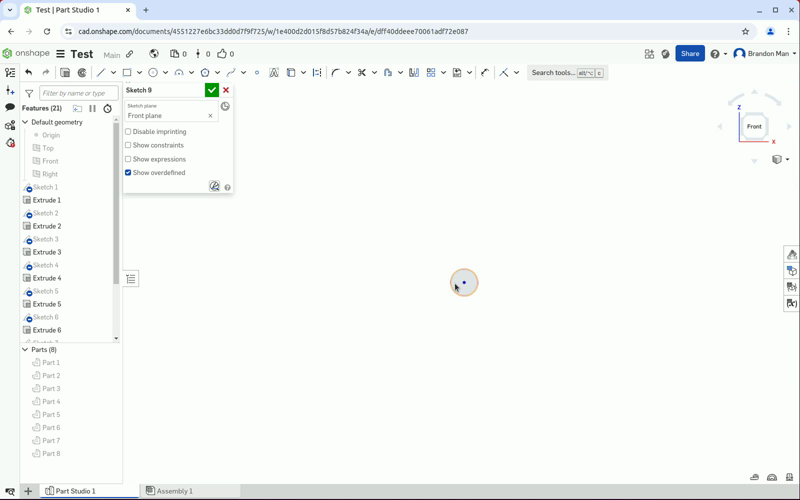
scroll(6)
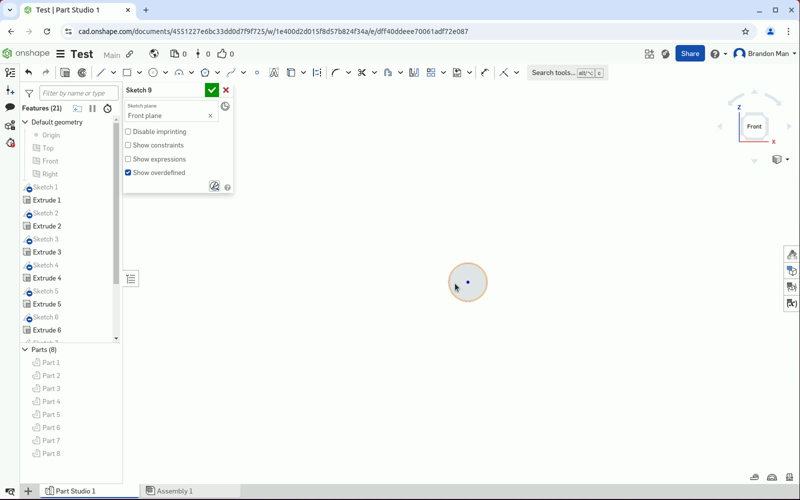
scroll(6)
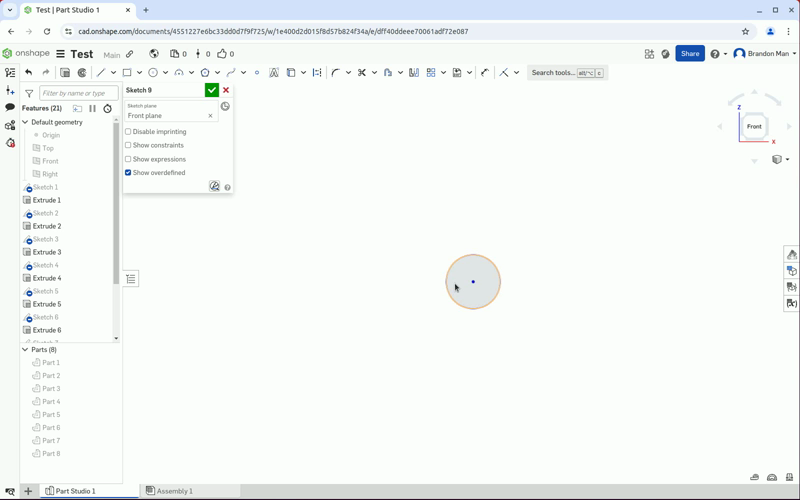
scroll(6)
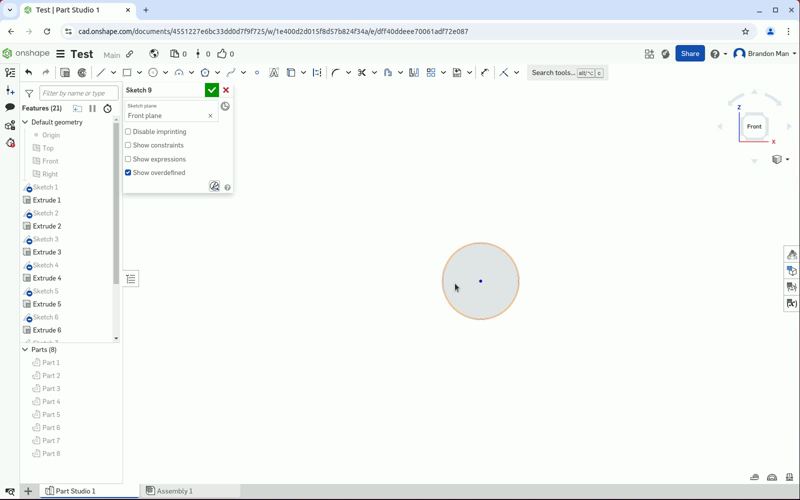
scroll(6)
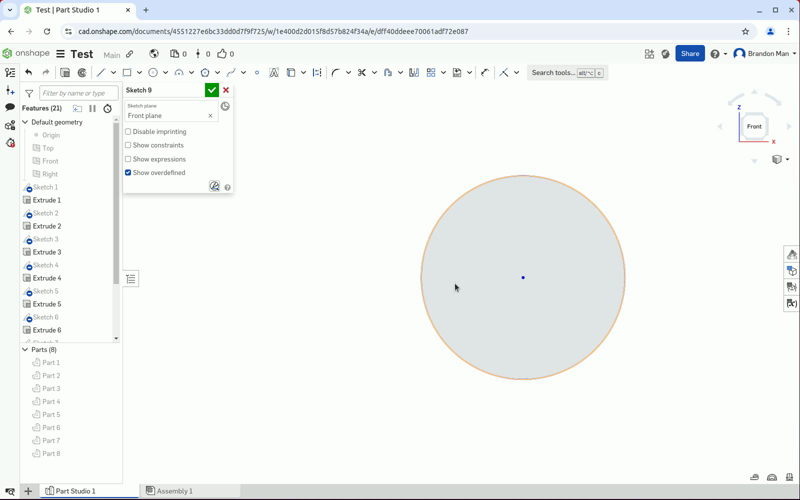
click(455, 283)
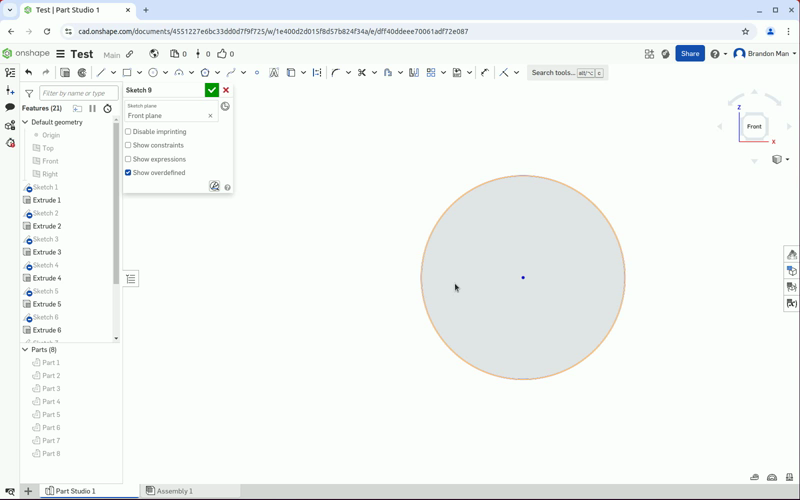
scroll(-6)
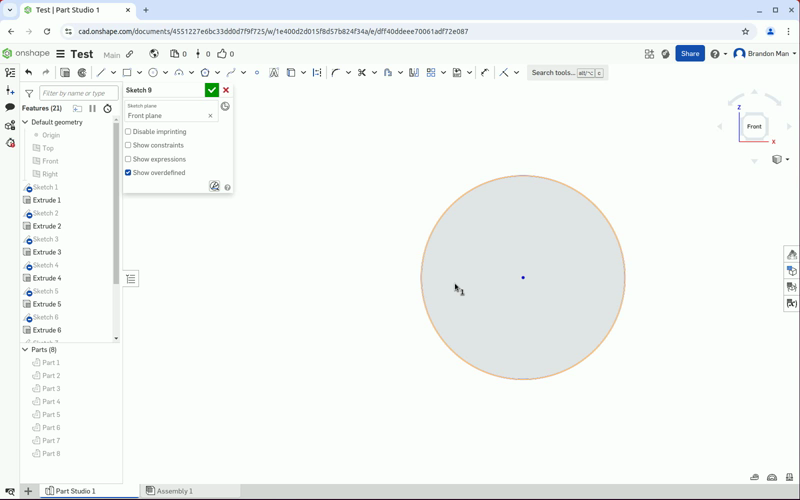
scroll(-6)
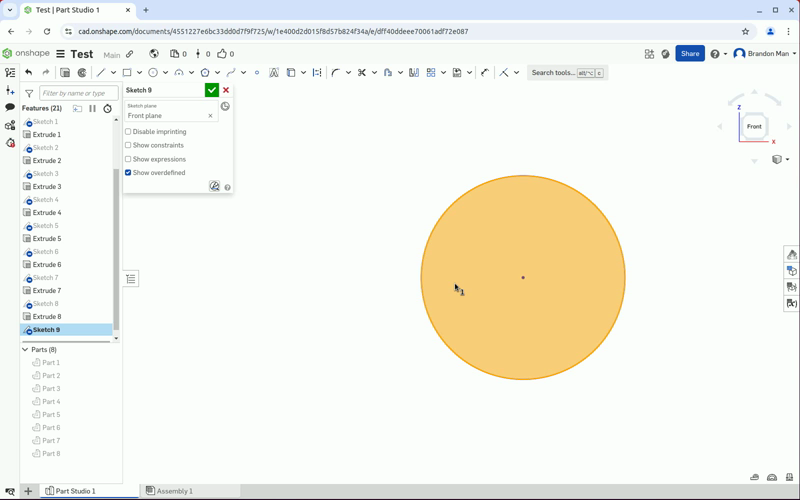
scroll(-6)
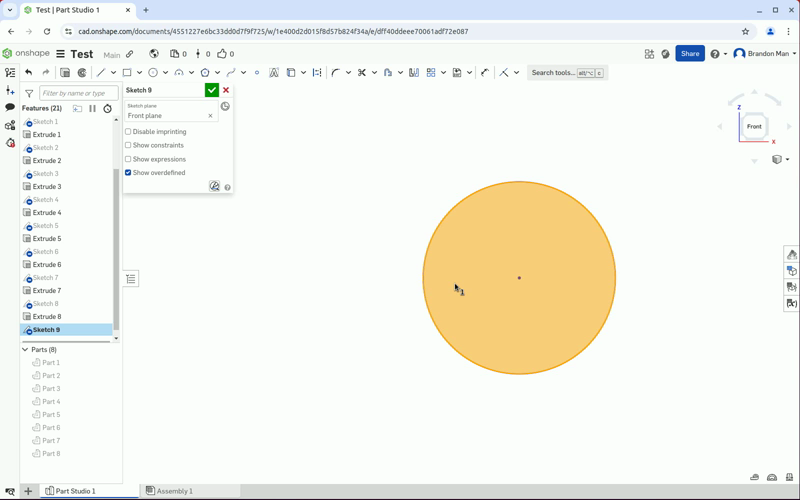
scroll(-6)
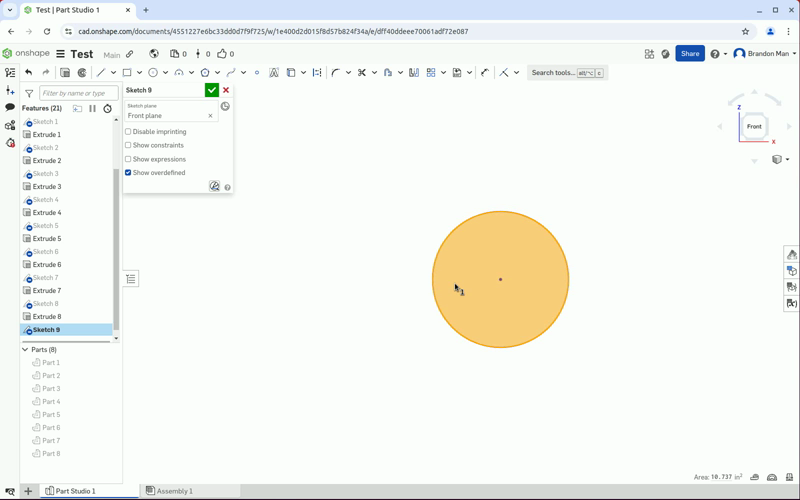
scroll(-6)
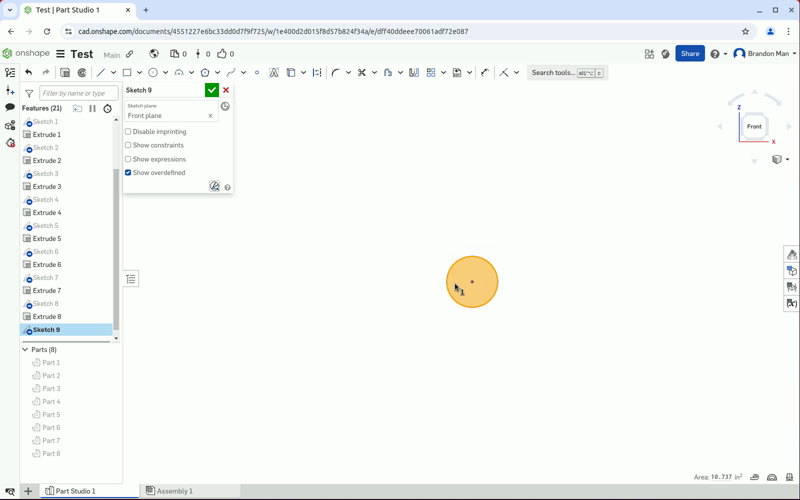
scroll(-6)
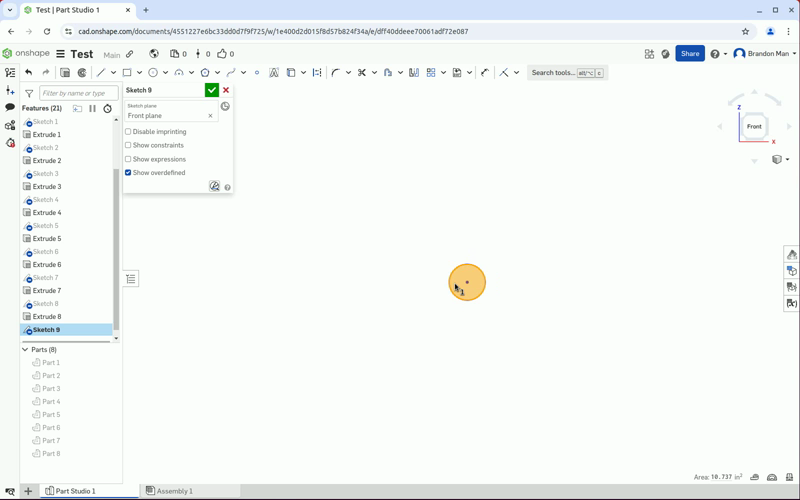
scroll(-6)
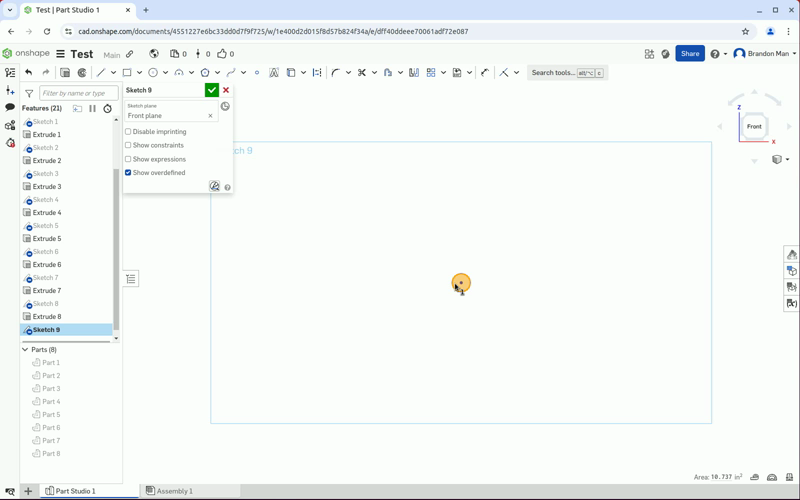
mouse_move(73, 352)
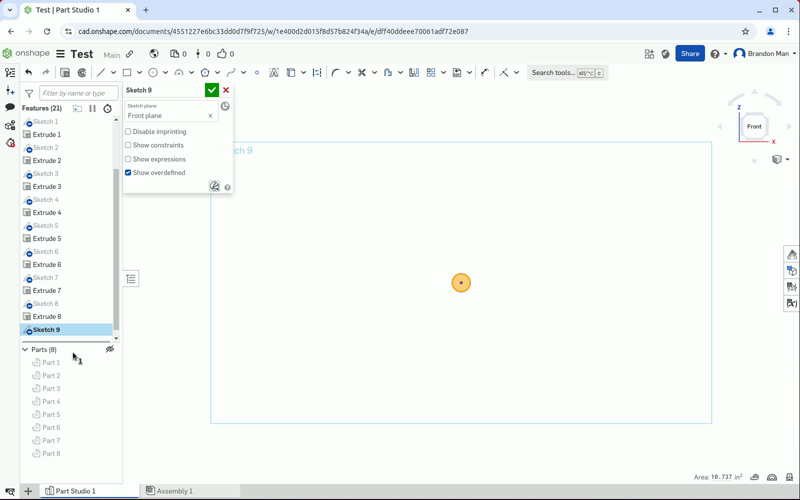
key(shift+y)
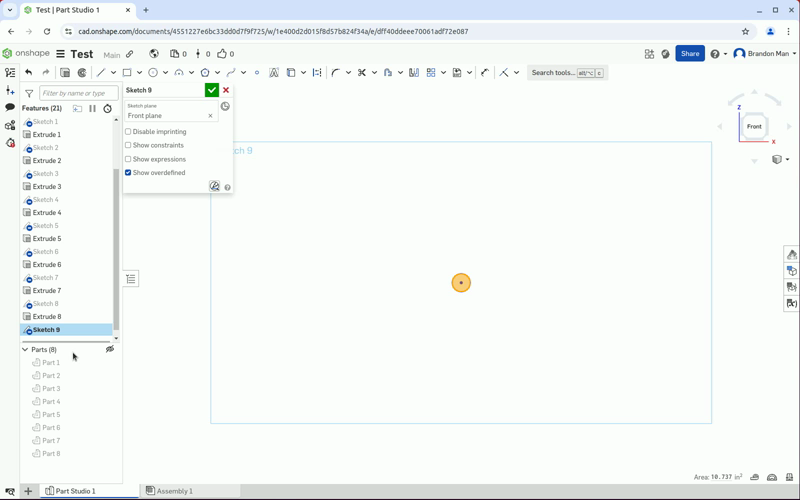
key(shift+e)
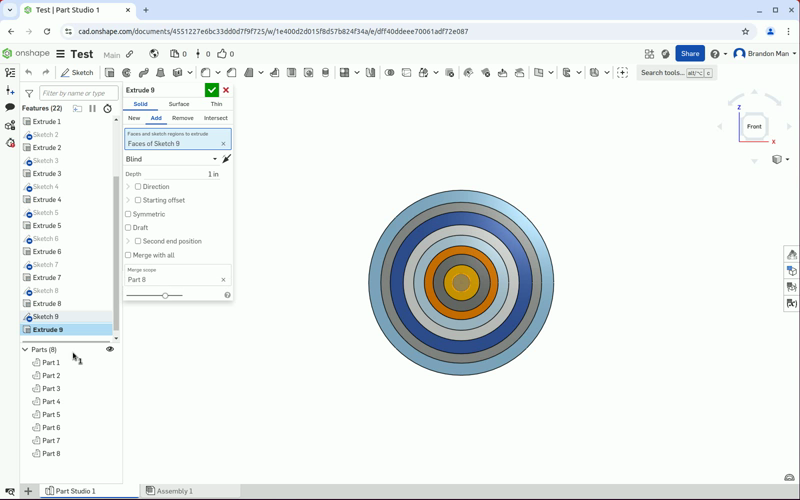
mouse_move(143, 106)
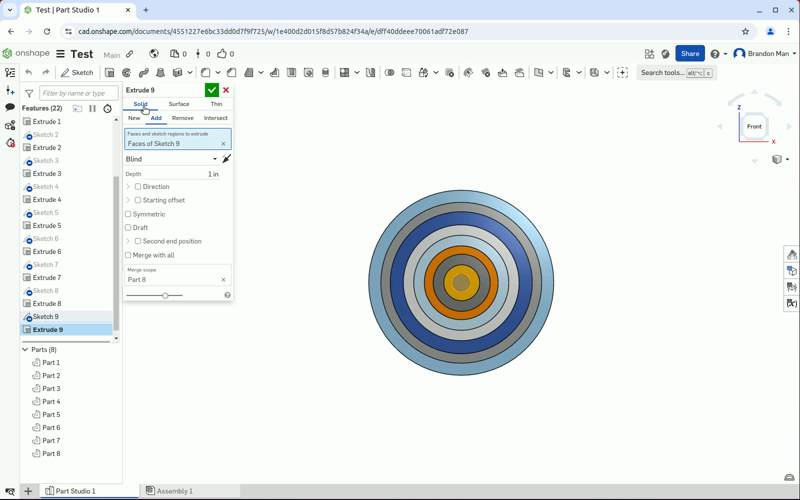
click(143, 106)
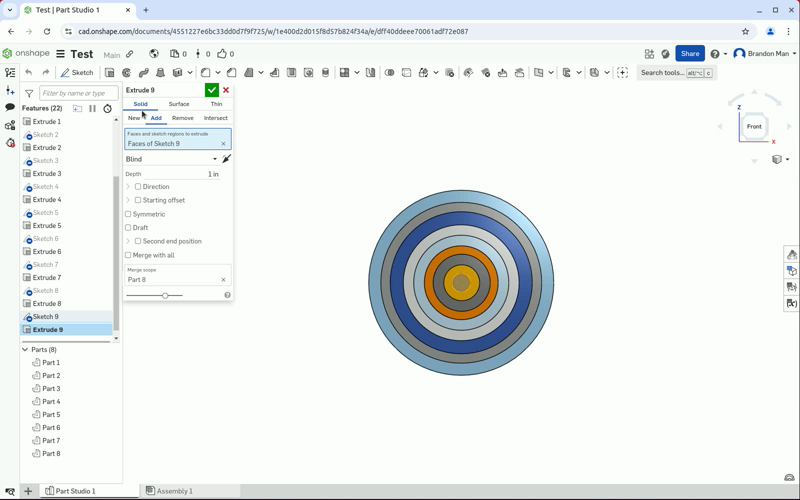
mouse_move(137, 120)
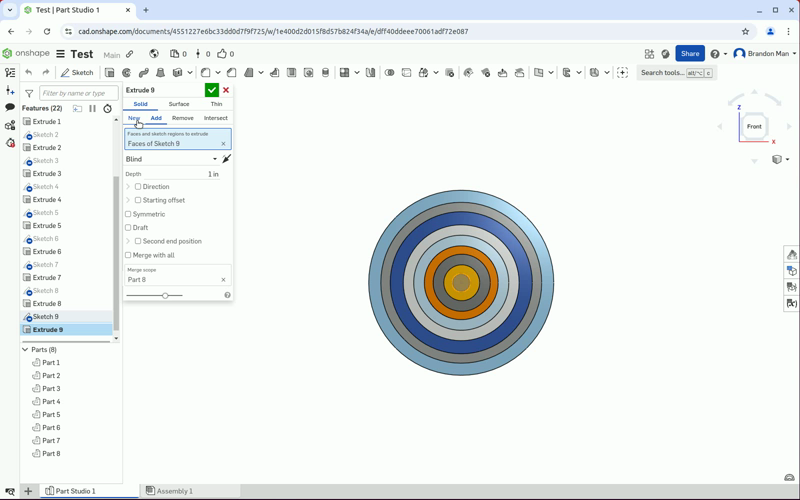
click(137, 120)
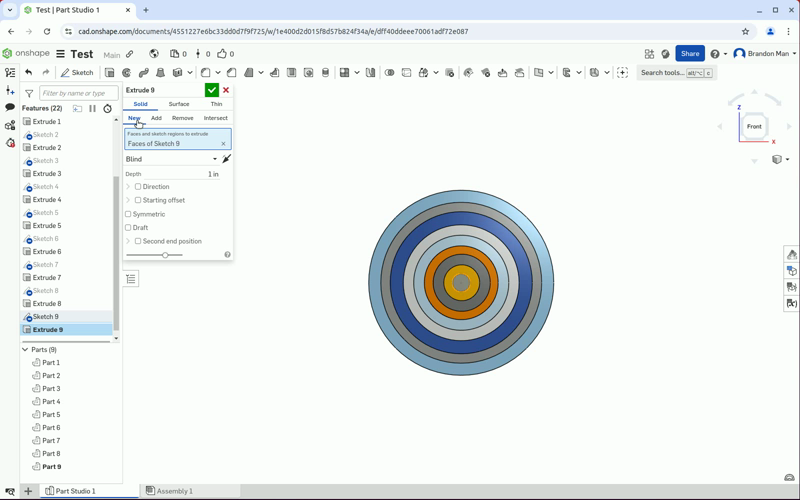
key(tab, 4)
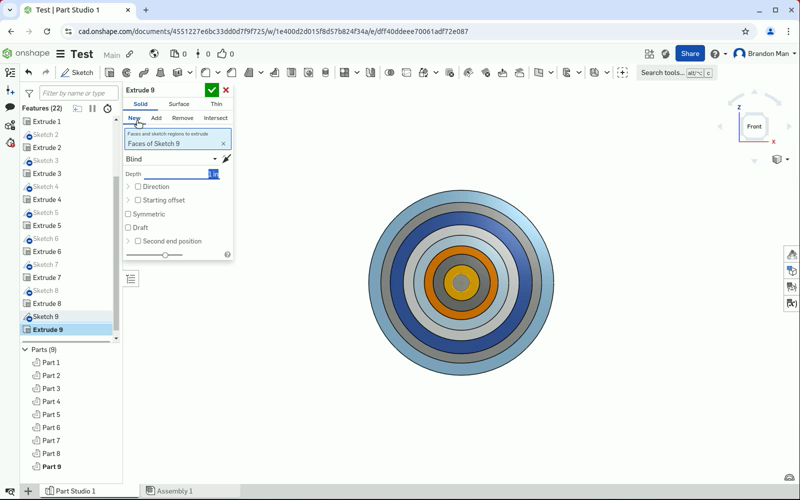
text(23.108)
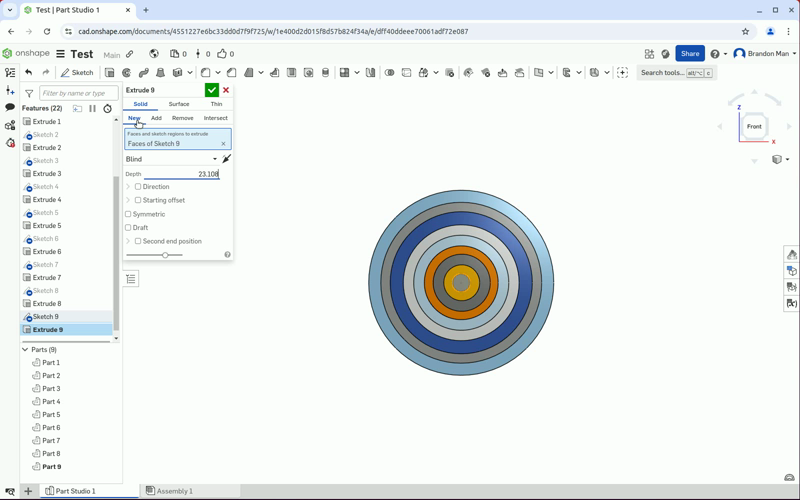
key(enter)
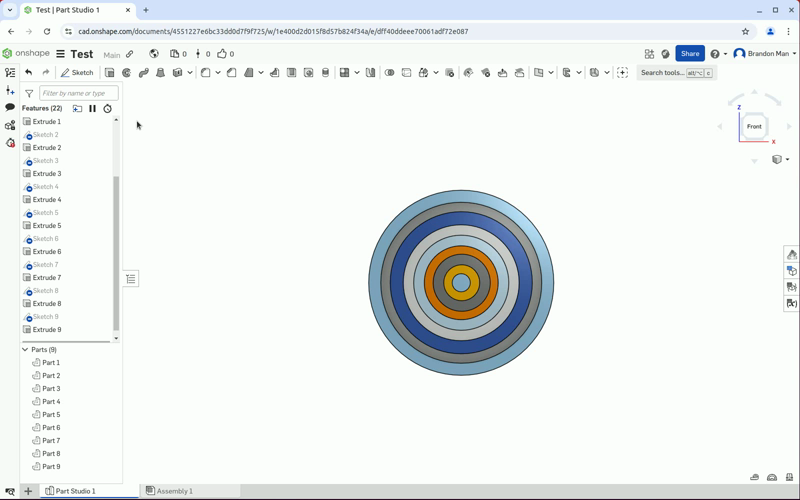
key(shift+h)
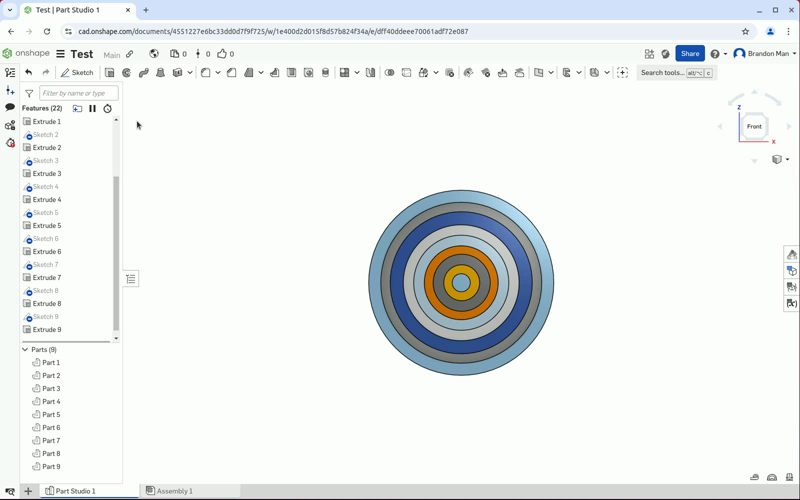
key(shift+h)
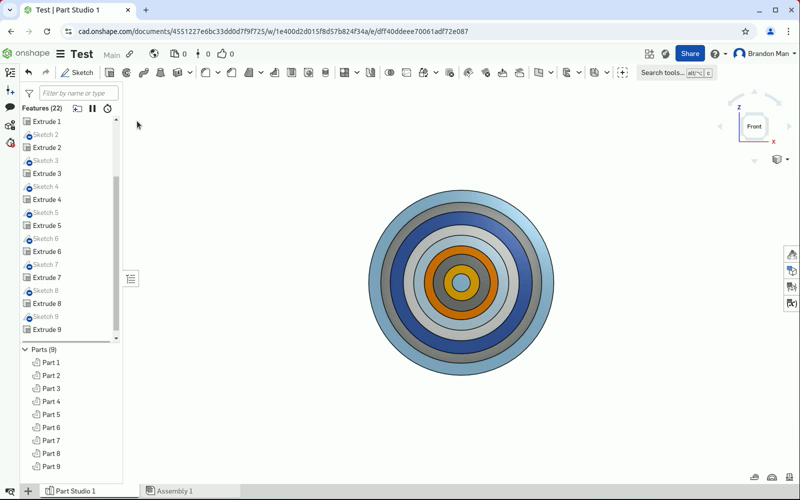
key(shift+7)
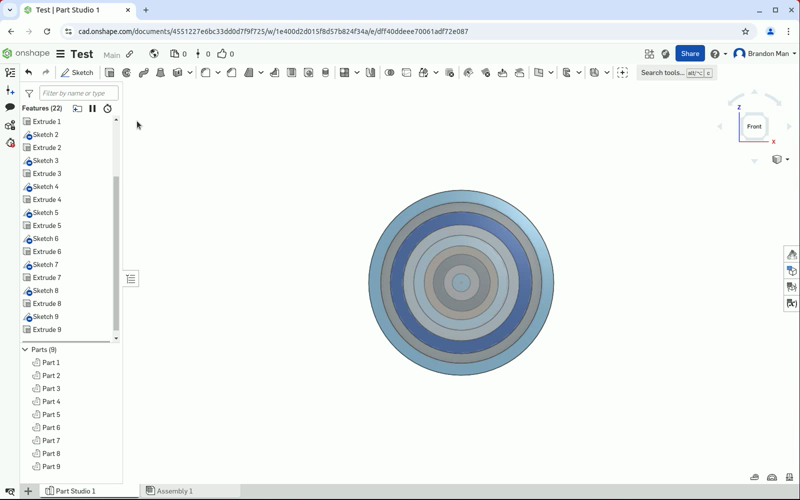
key(left, 2)
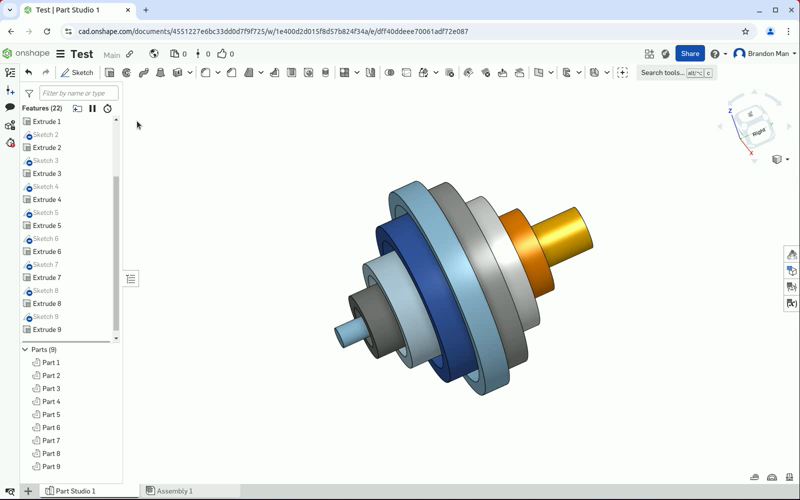
key(down, 2)
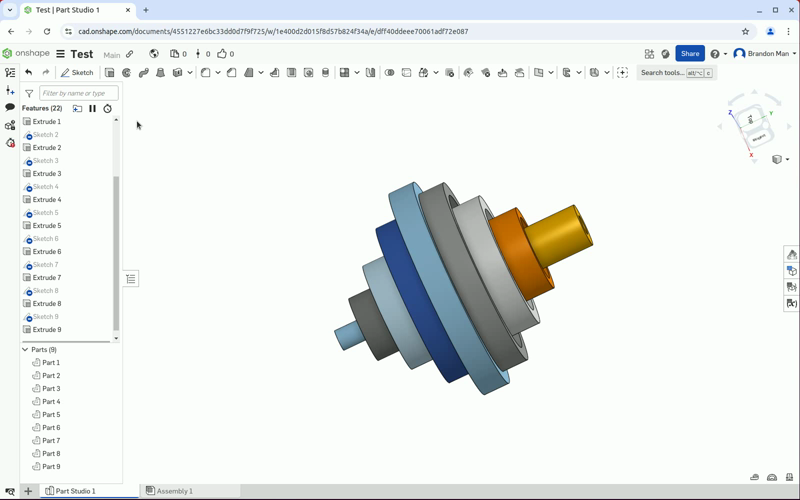
key(up, 2)
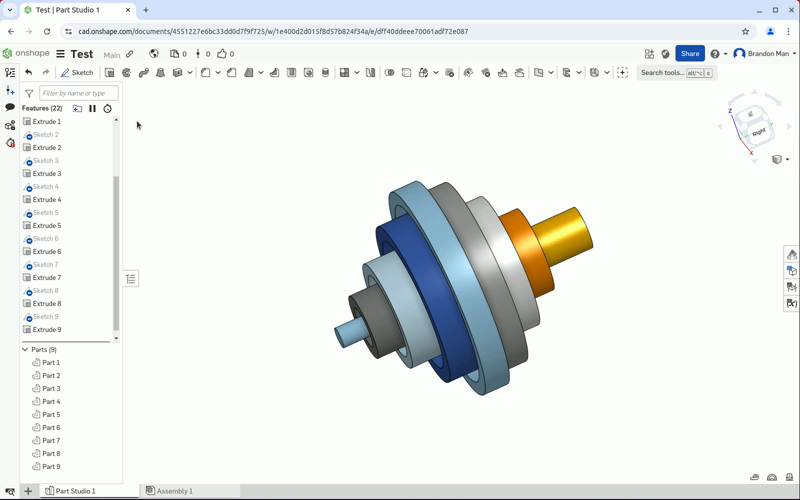
key(right, 2)
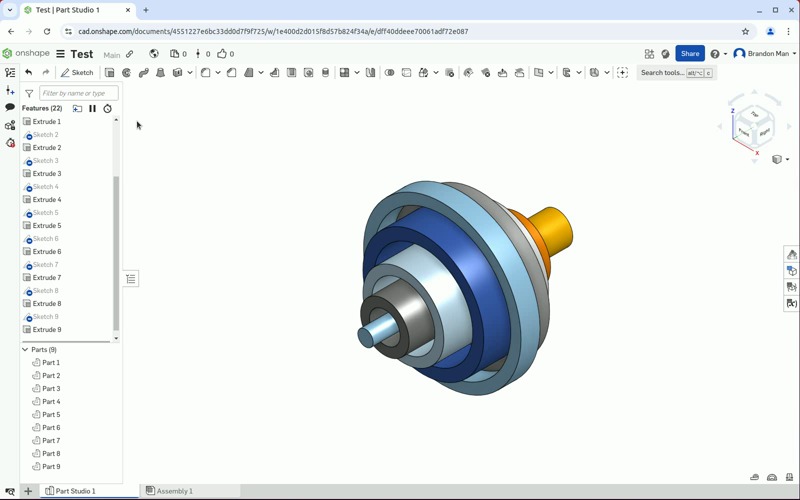
mouse_move(69, 111)
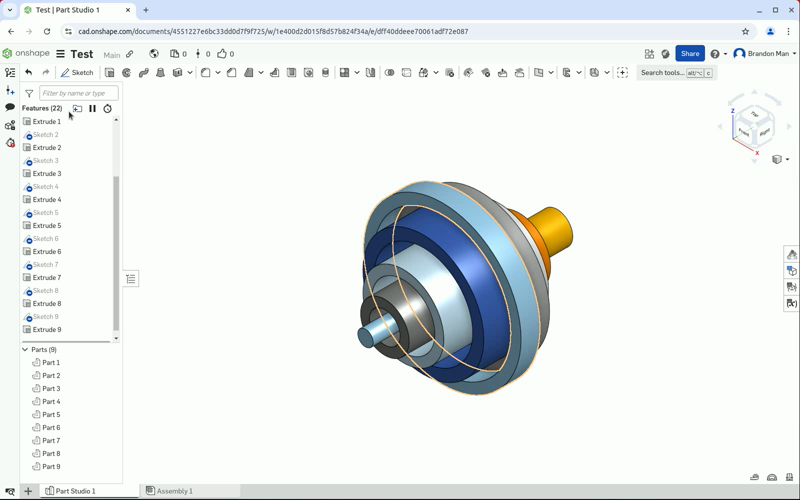
click(69, 111)